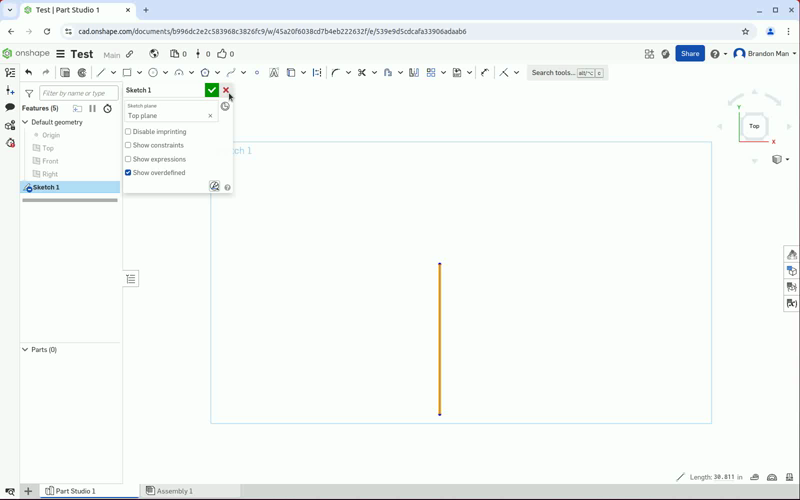
key(shift+h)
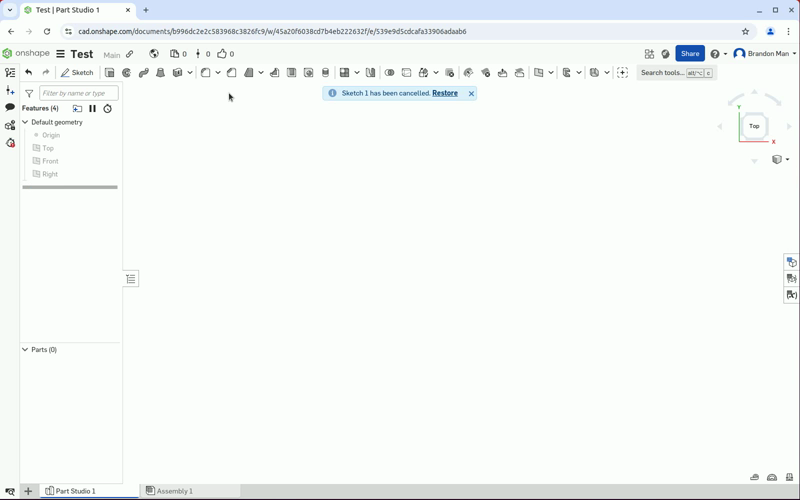
mouse_move(73, 352)
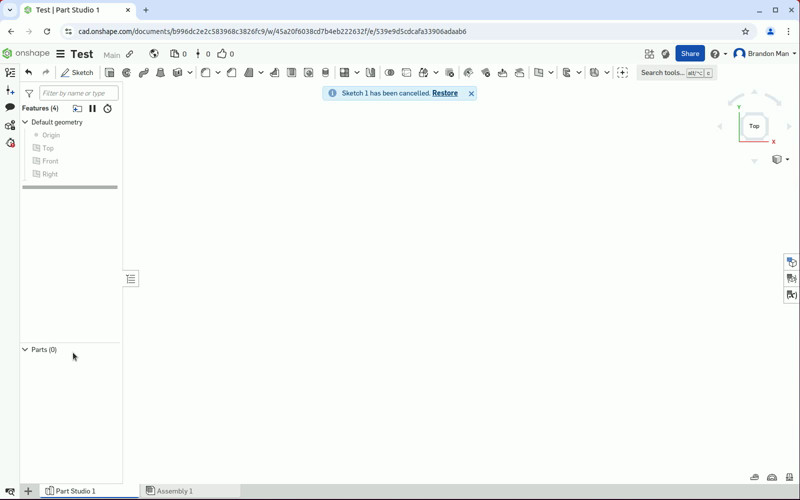
key(y)
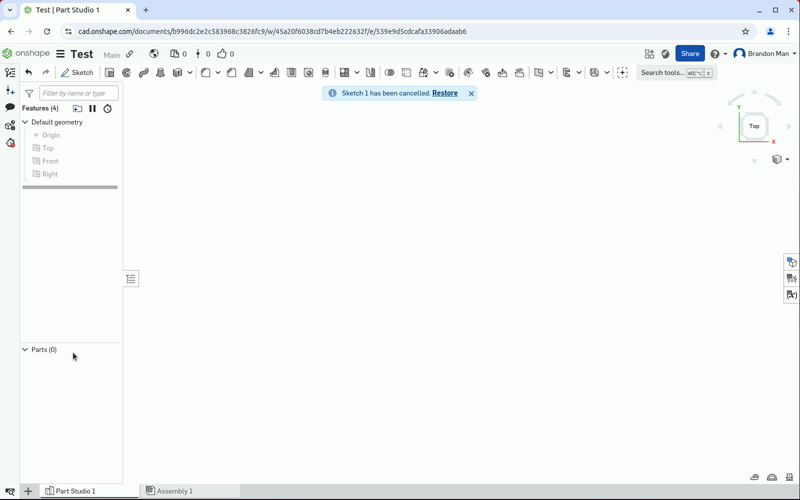
key(shift+p)
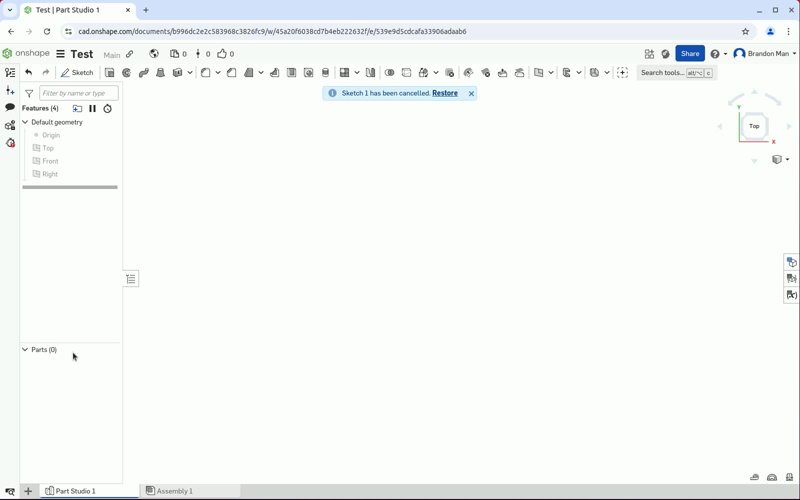
key(space)
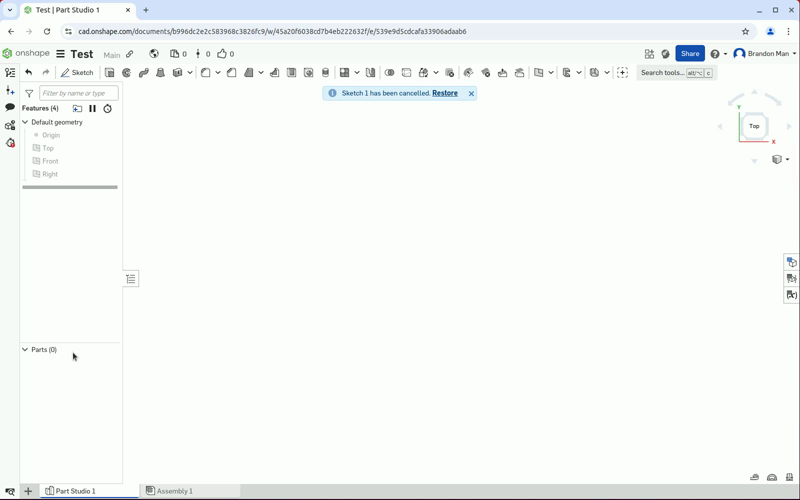
key_down(shift)
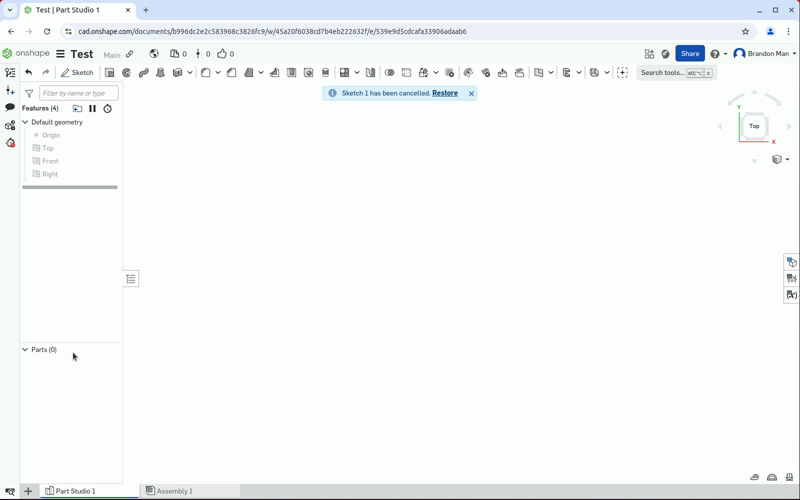
key(up)
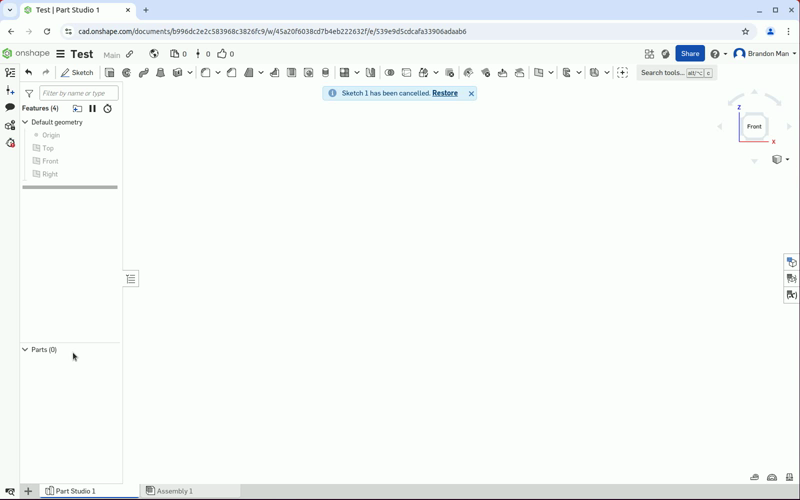
key_up(shift)
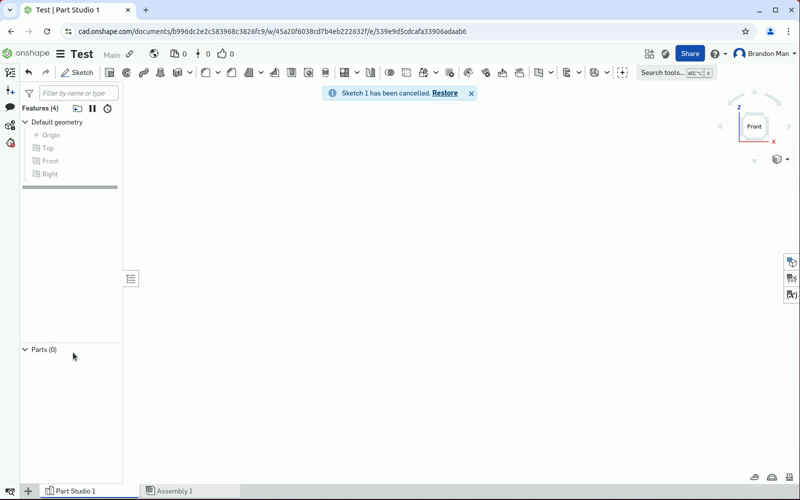
mouse_move(73, 352)
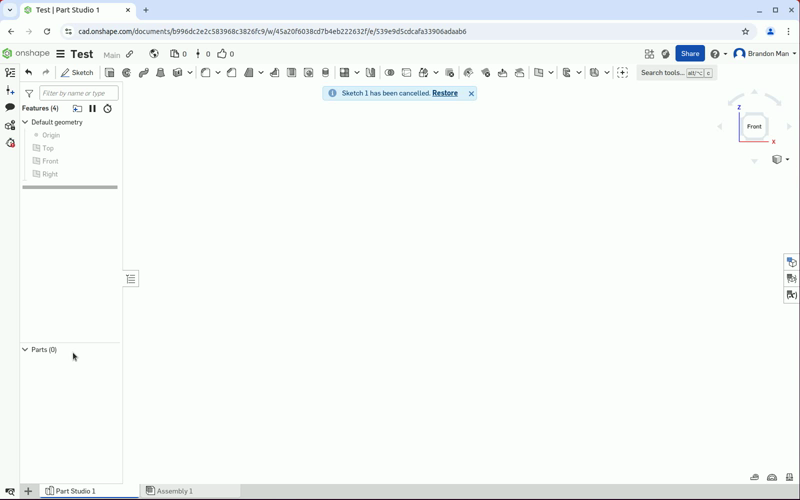
key(shift+y)
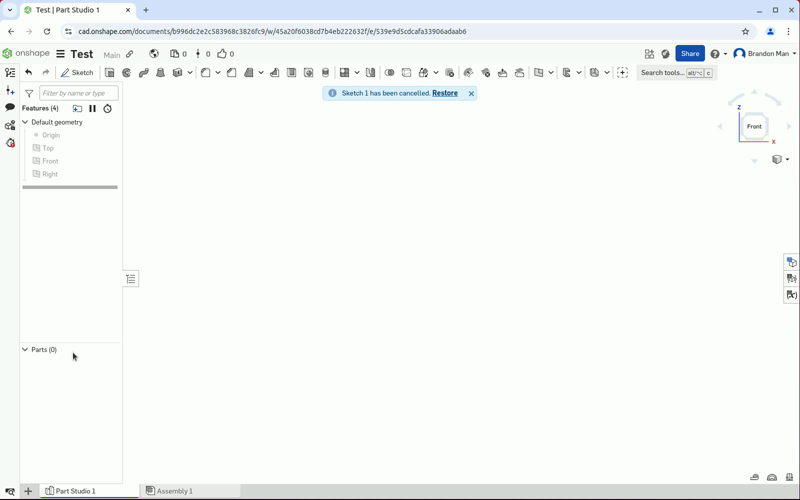
key(shift+s)
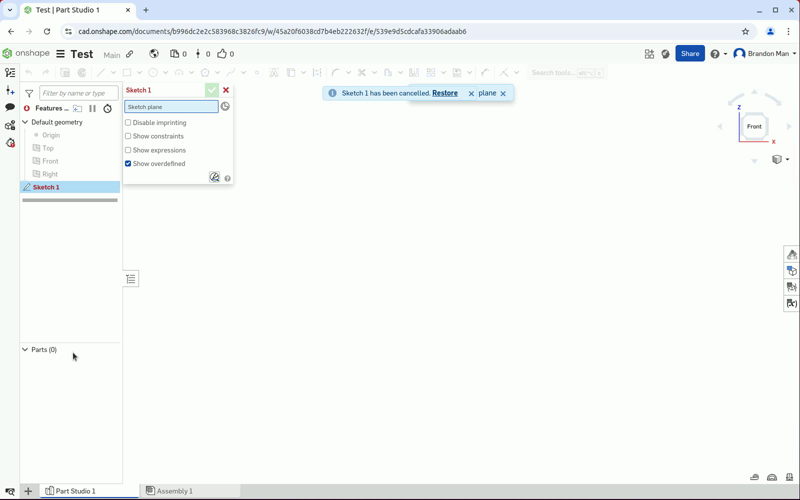
mouse_move(73, 163)
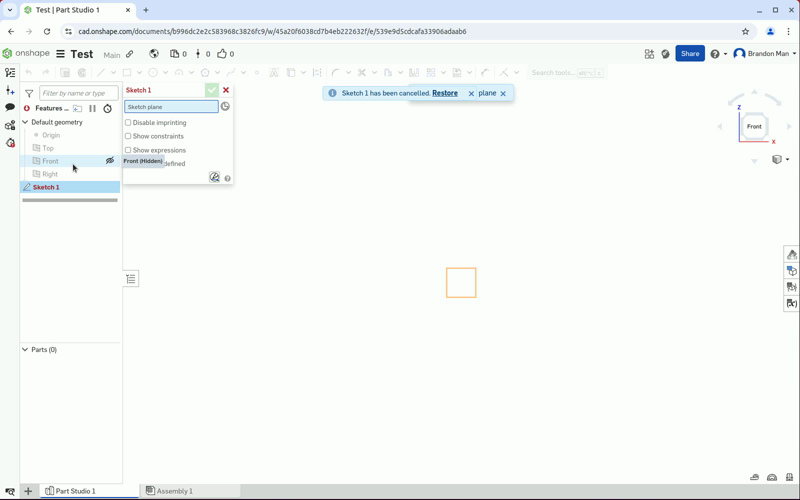
click(73, 163)
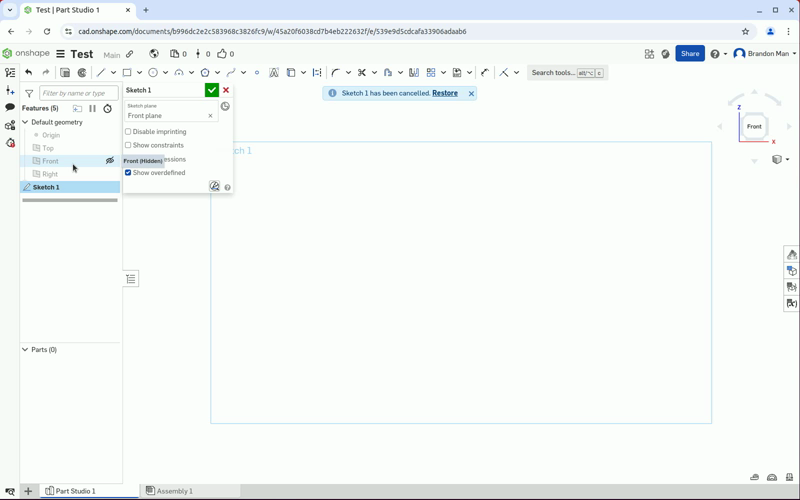
mouse_move(73, 352)
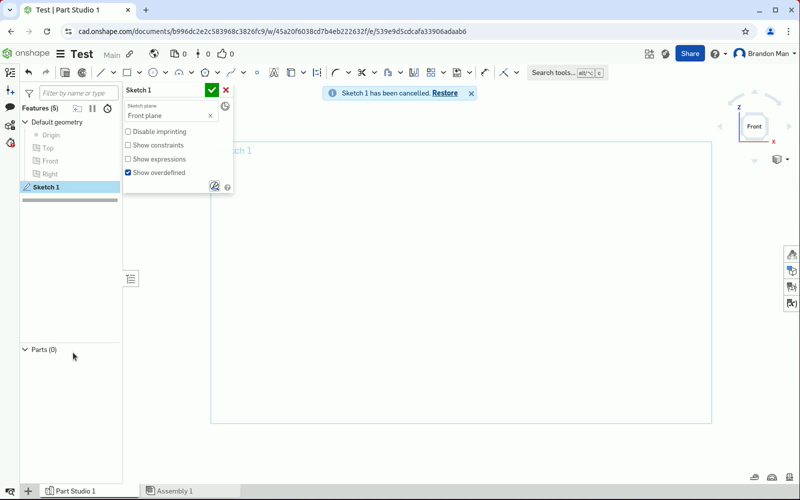
key(y)
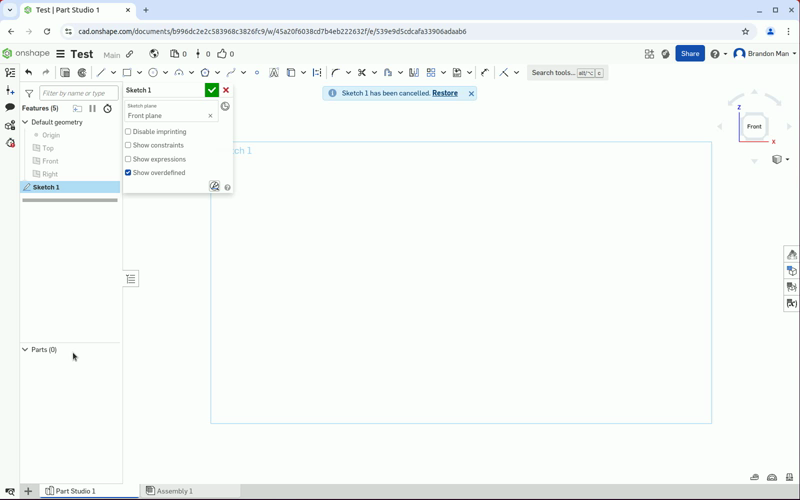
key(l)
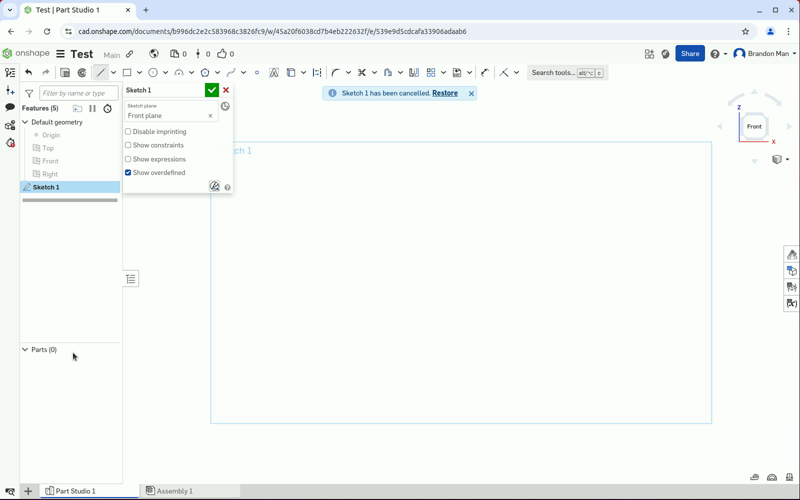
key_down(shift)
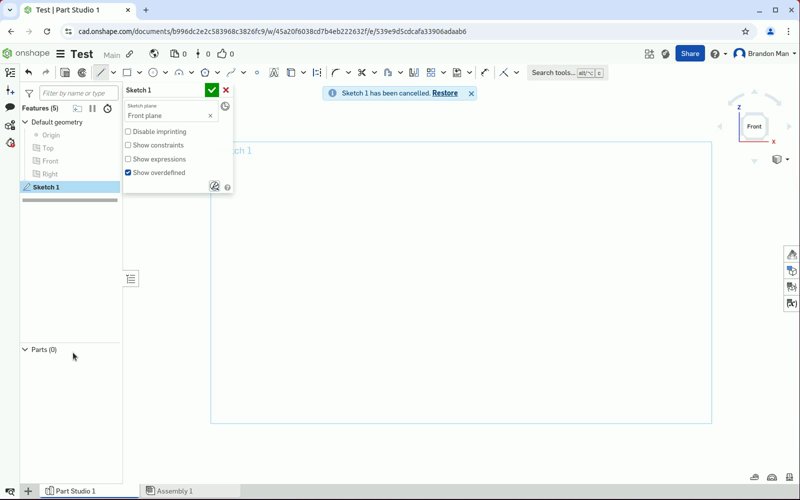
mouse_move(370, 395)
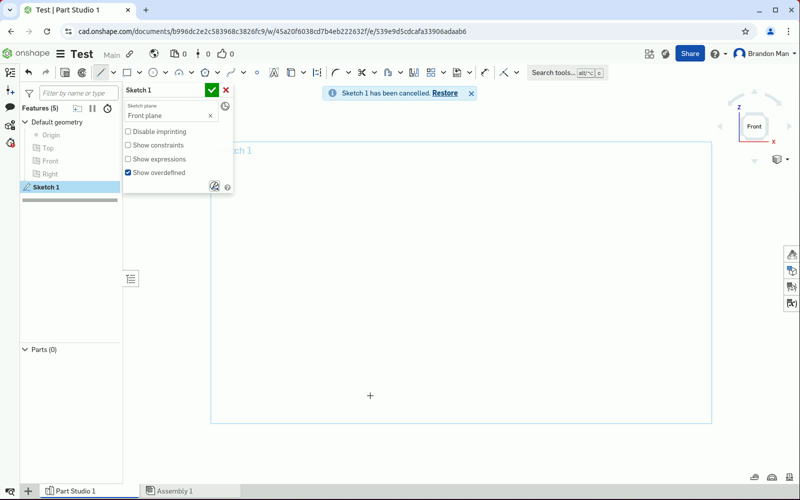
click(370, 395)
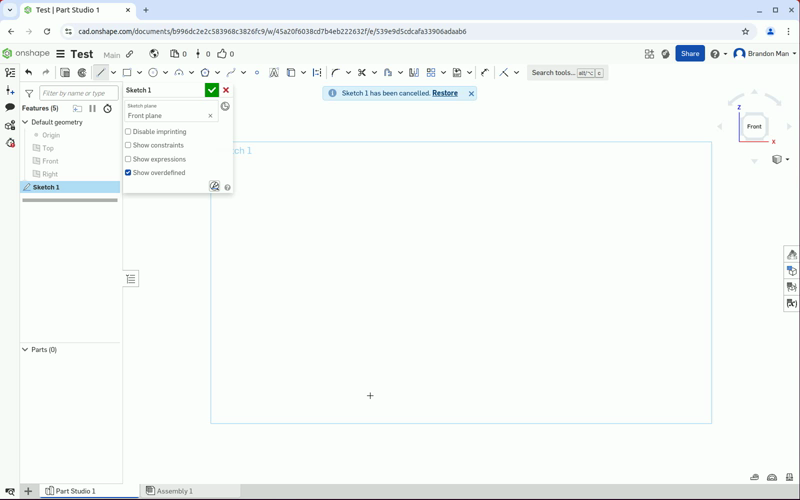
key_up(shift)
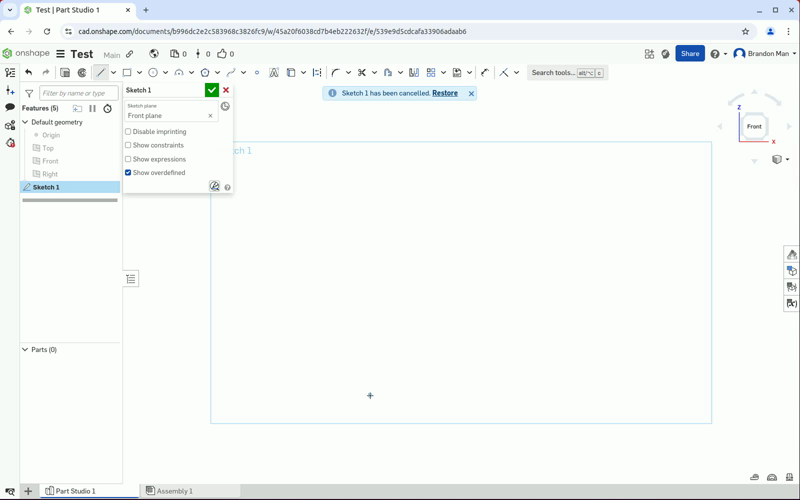
key_down(shift)
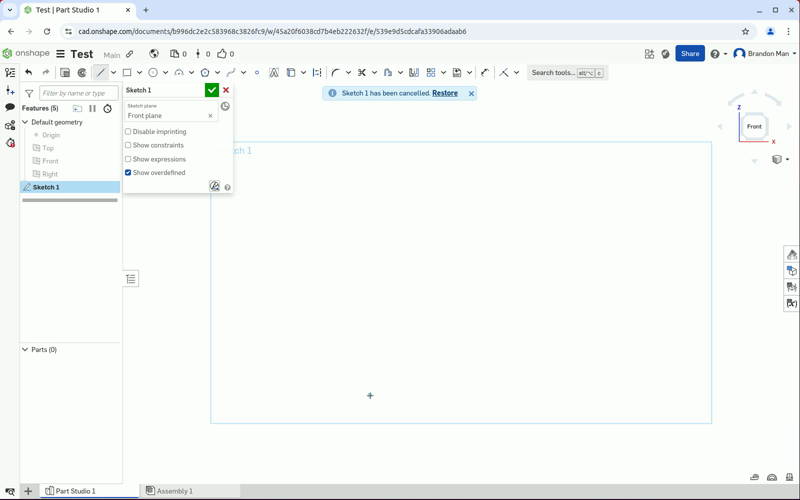
mouse_move(400, 395)
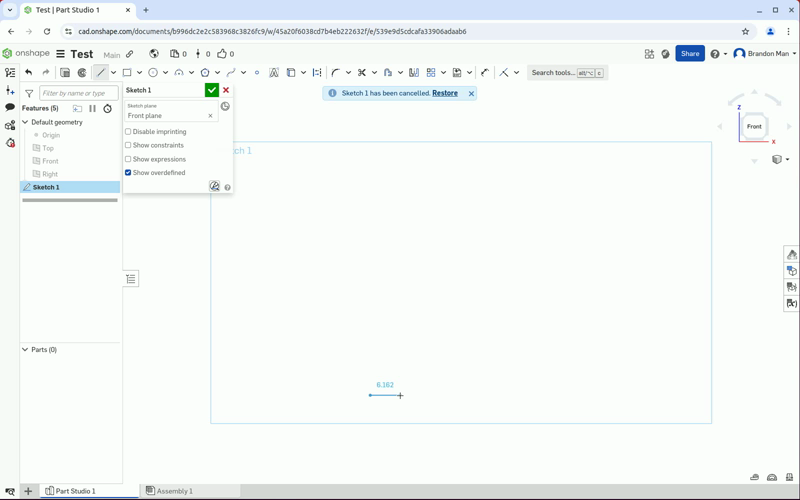
mouse_move(413, 395)
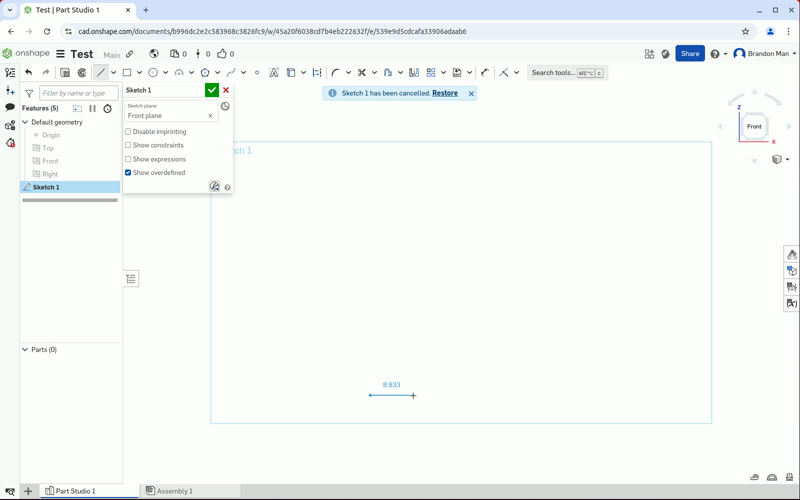
click(413, 395)
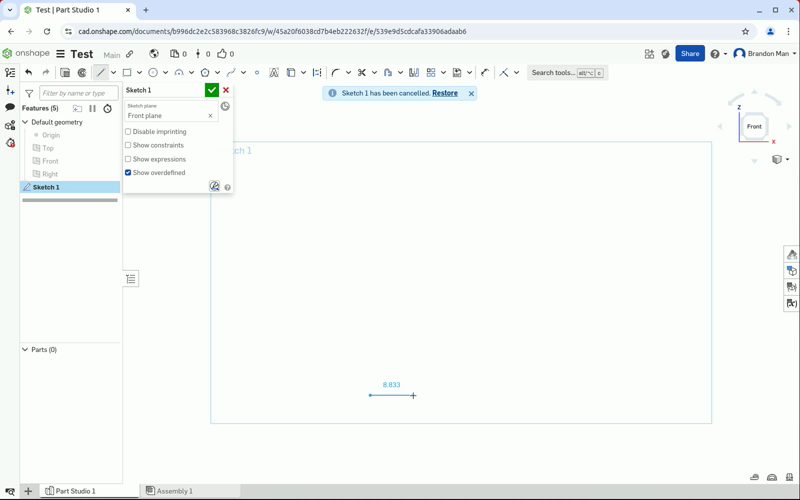
key_up(shift)
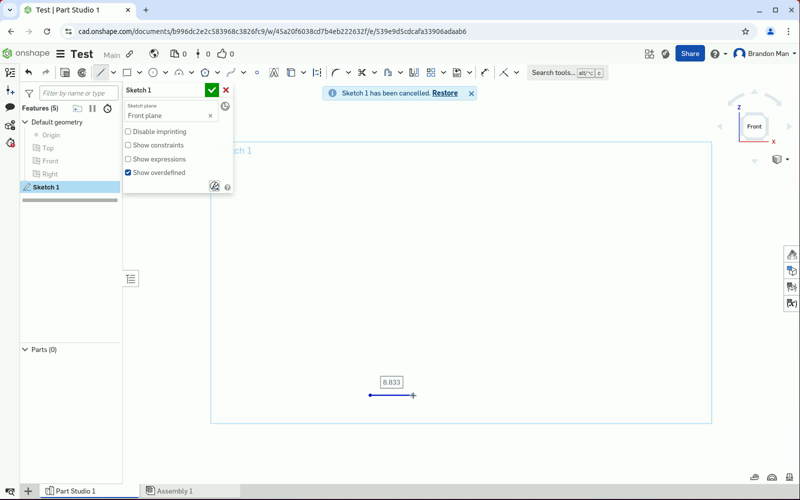
key_down(shift)
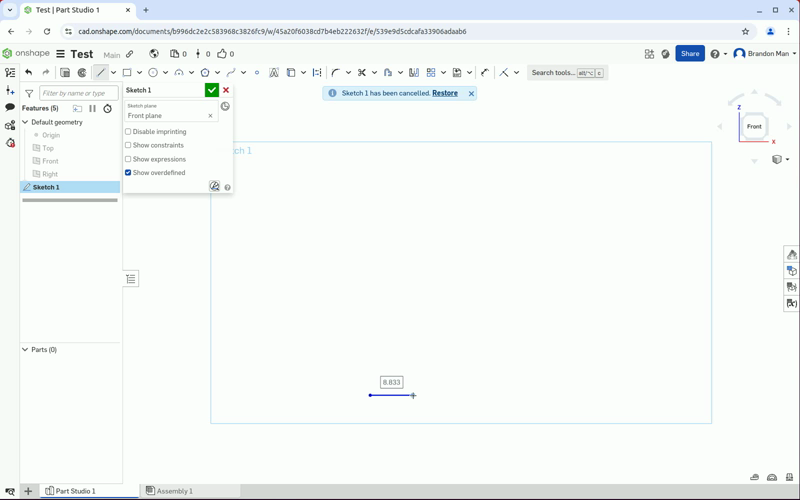
mouse_move(413, 310)
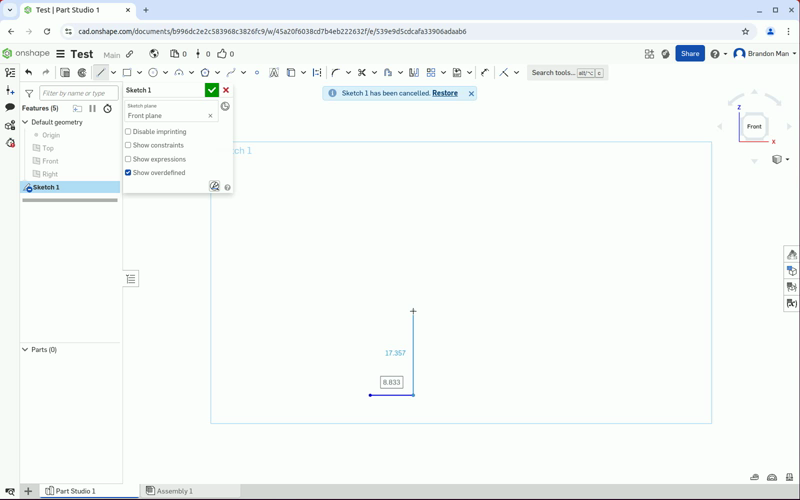
click(413, 310)
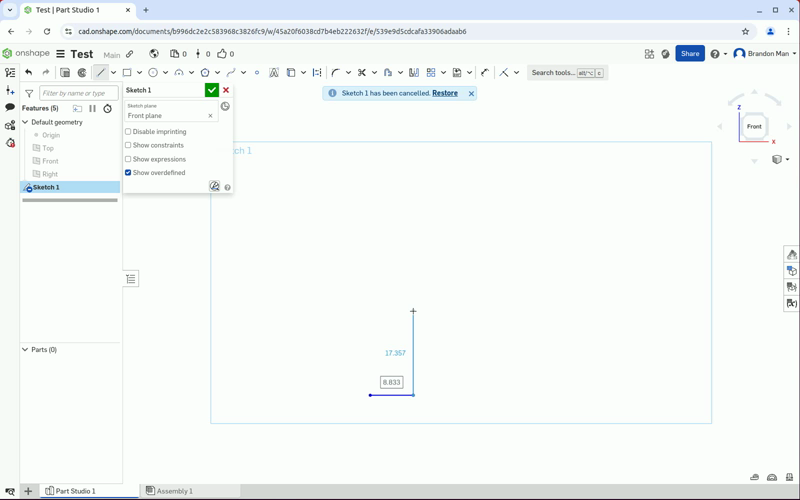
key_up(shift)
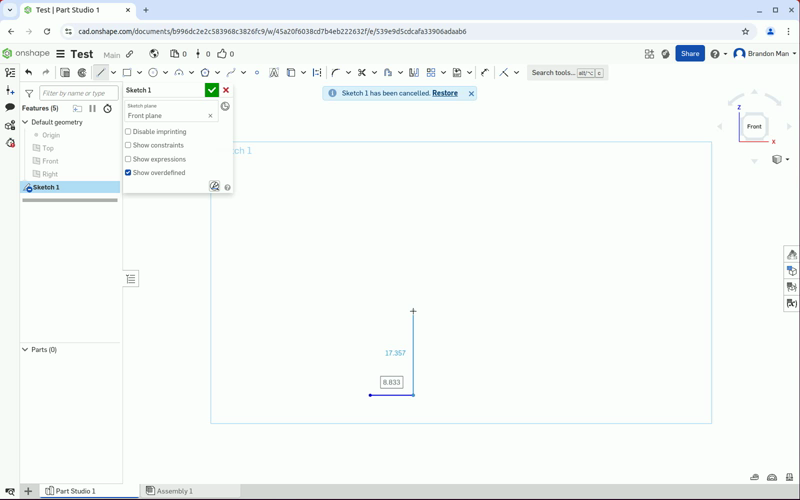
key_down(shift)
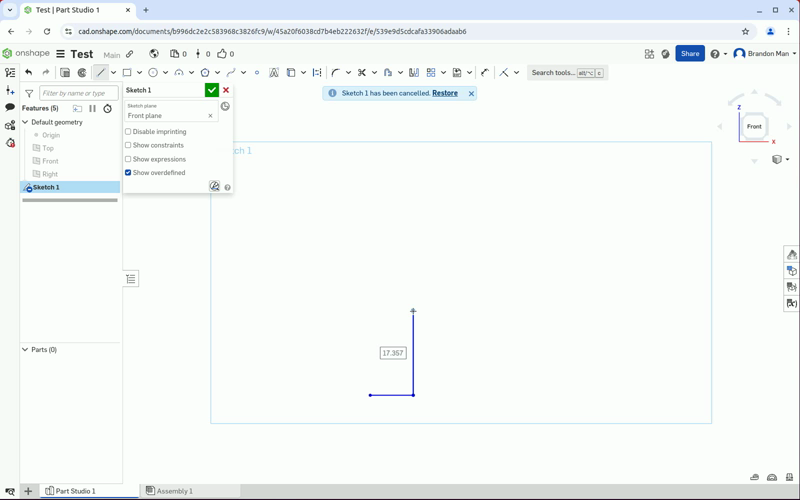
mouse_move(443, 310)
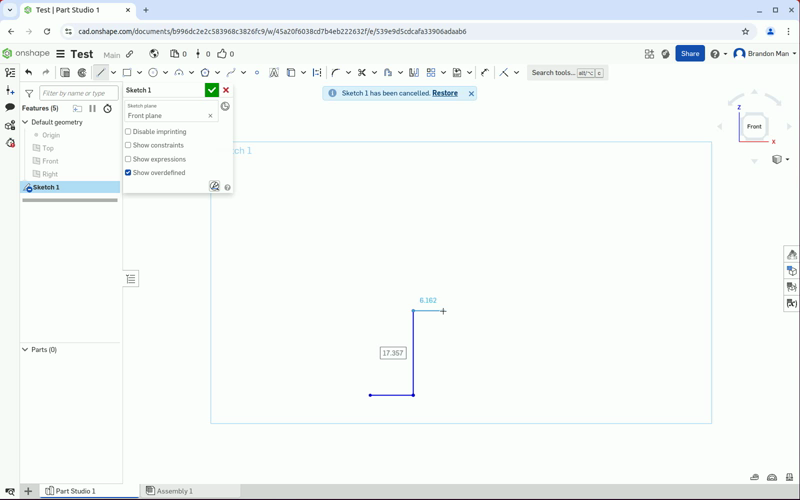
mouse_move(370, 310)
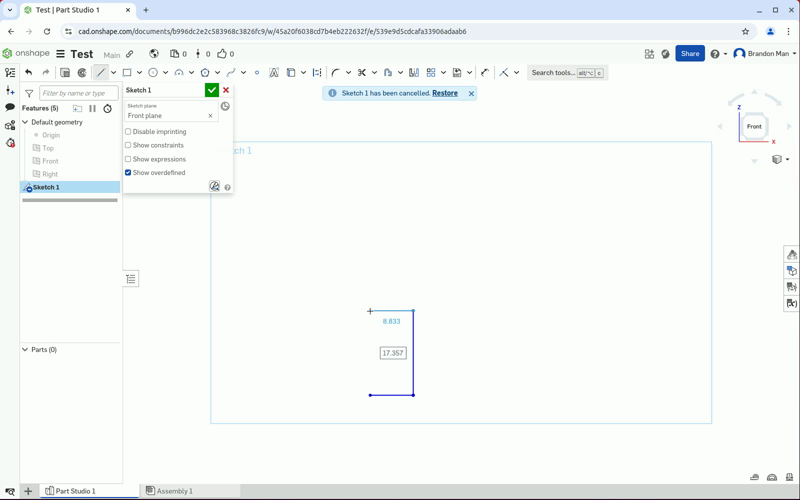
click(370, 310)
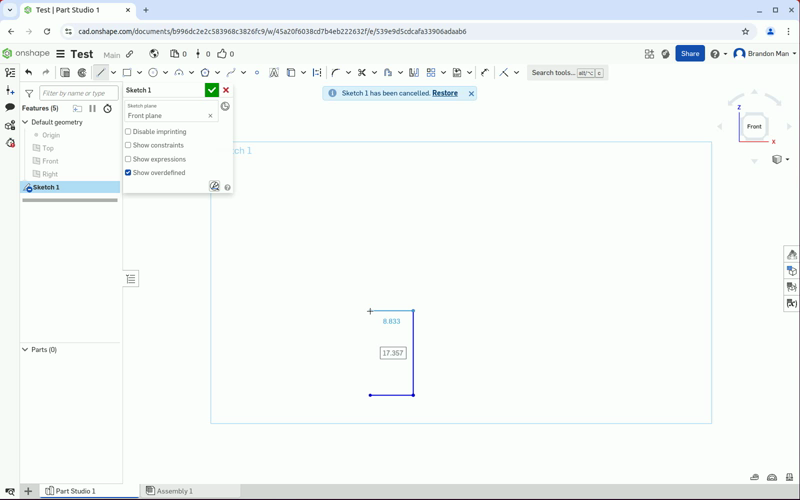
key_up(shift)
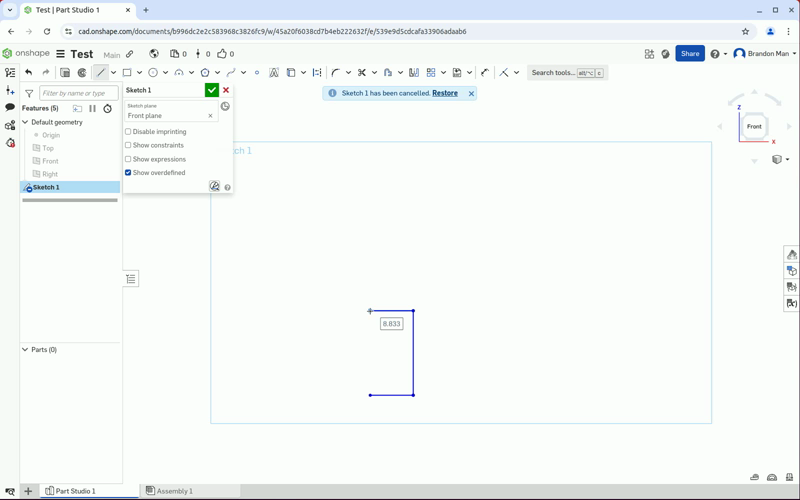
key_down(shift)
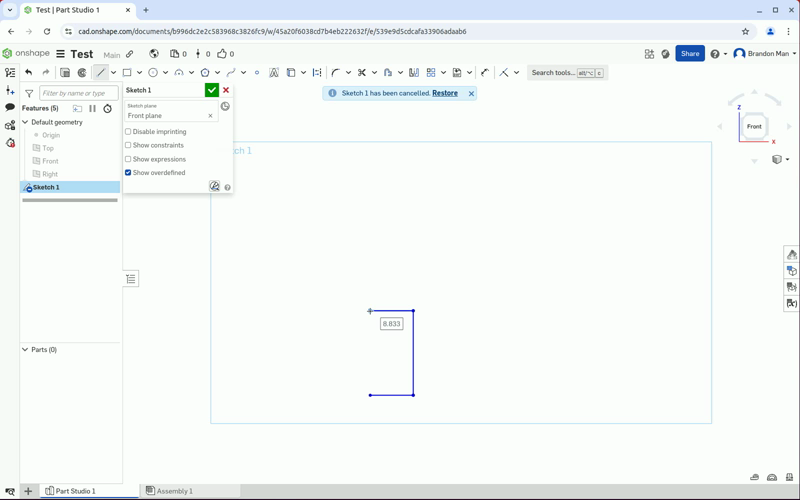
mouse_move(400, 310)
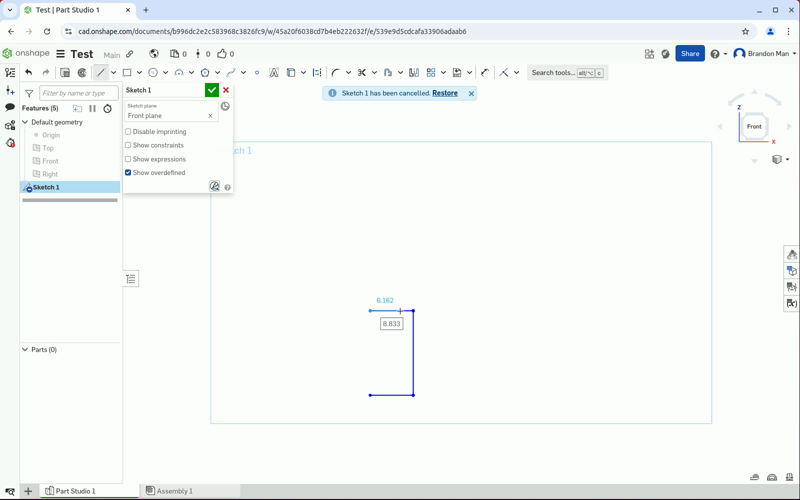
mouse_move(370, 321)
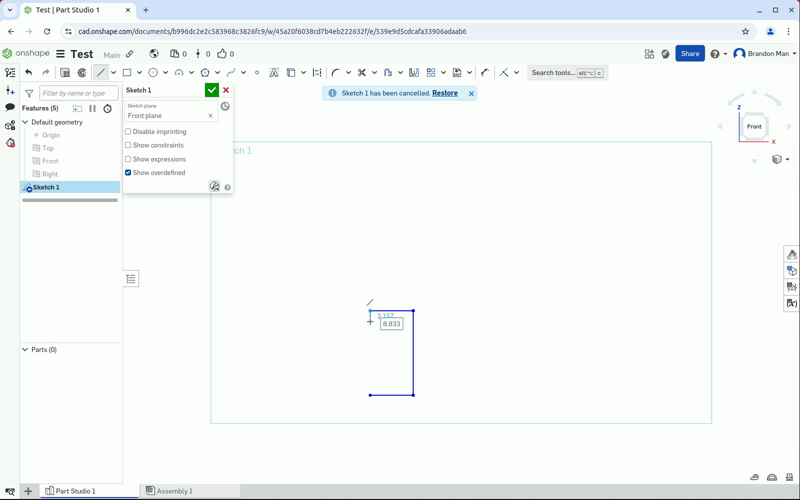
click(370, 321)
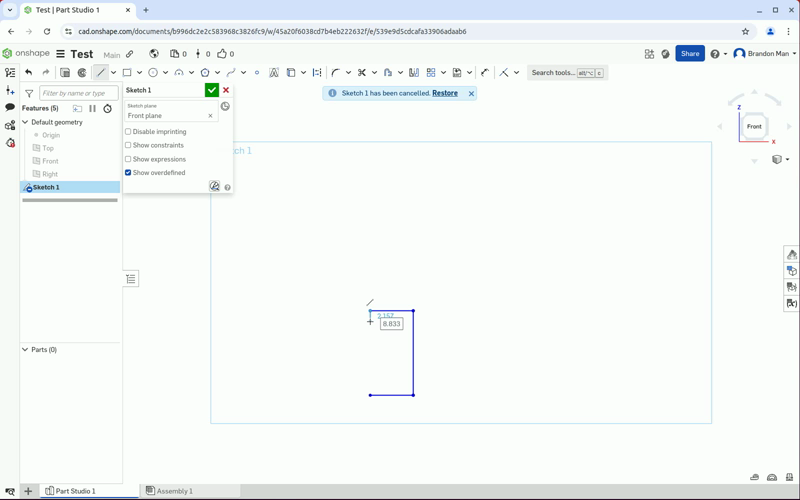
key_up(shift)
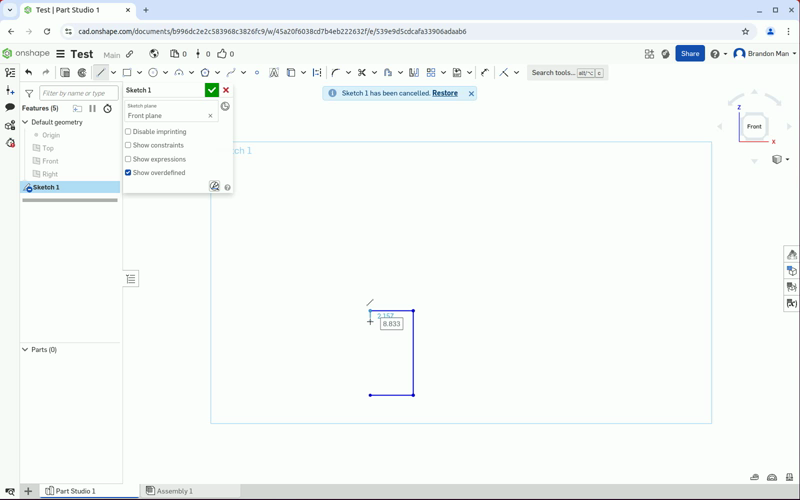
key_down(shift)
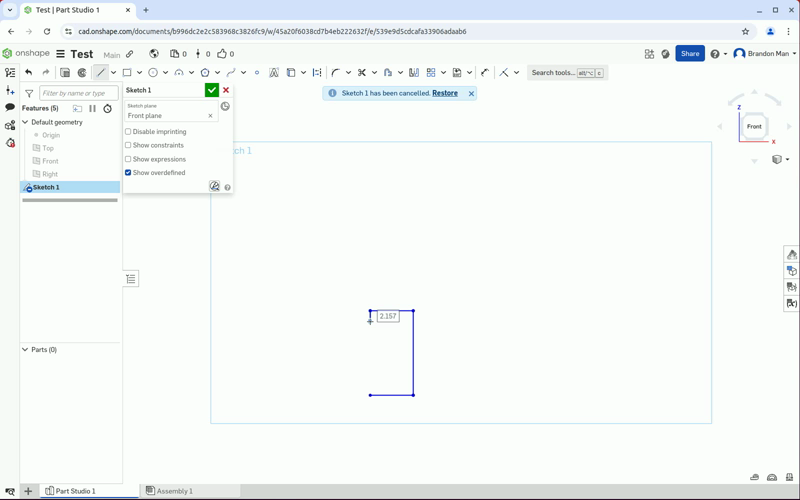
mouse_move(370, 395)
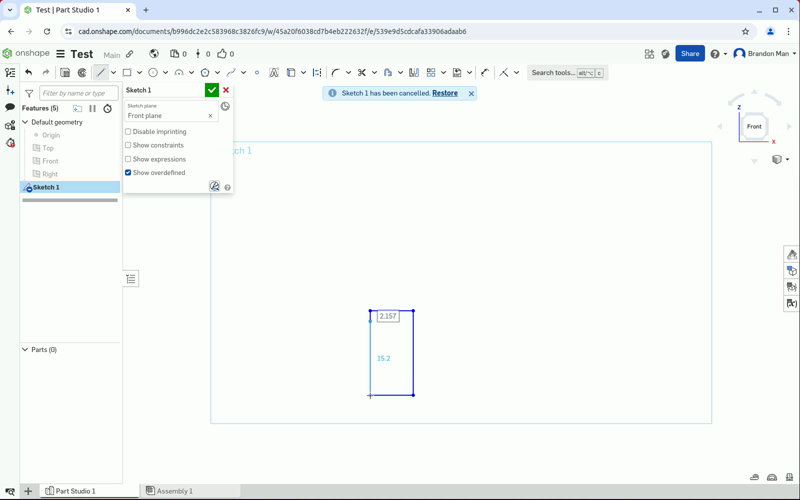
key_up(shift)
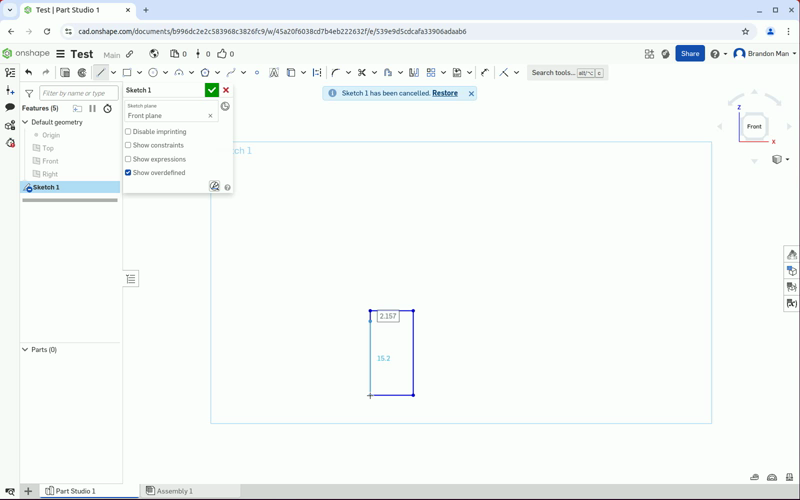
click(370, 395)
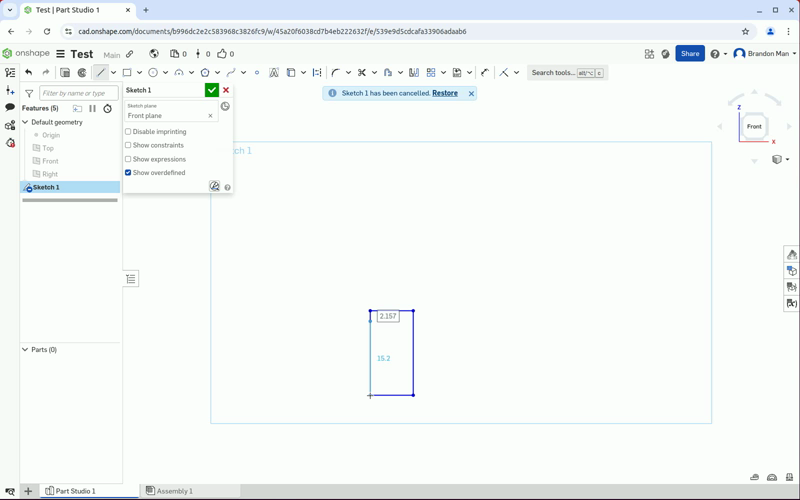
key(esc)
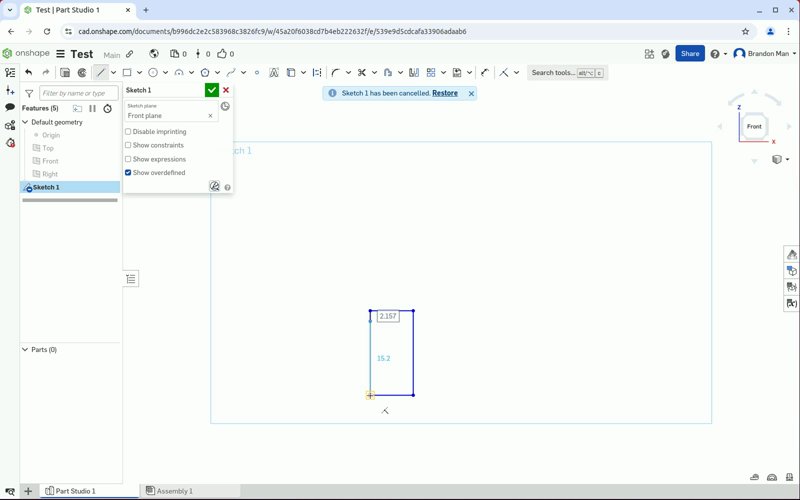
key(l)
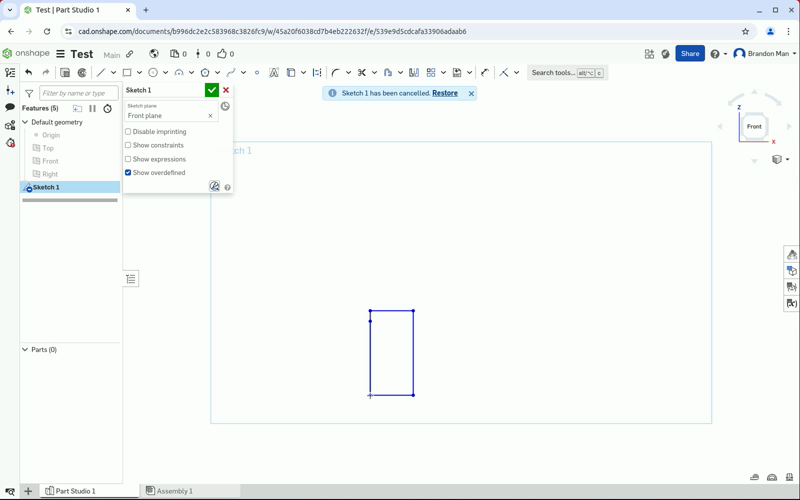
key_down(shift)
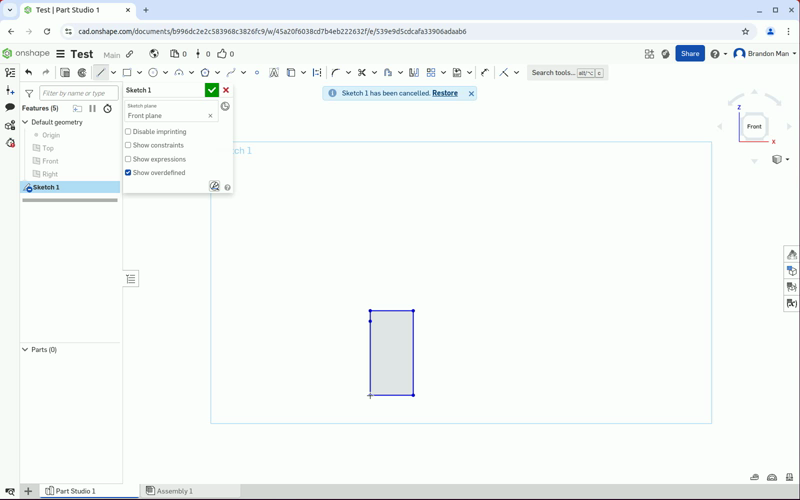
mouse_move(380, 366)
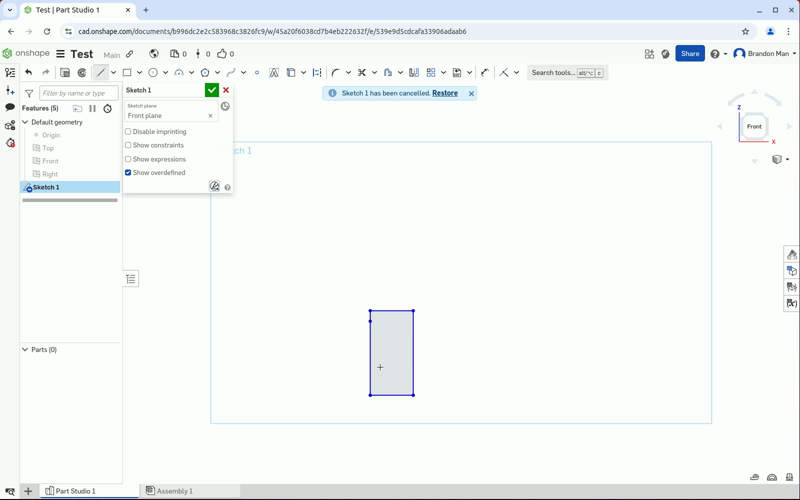
click(380, 366)
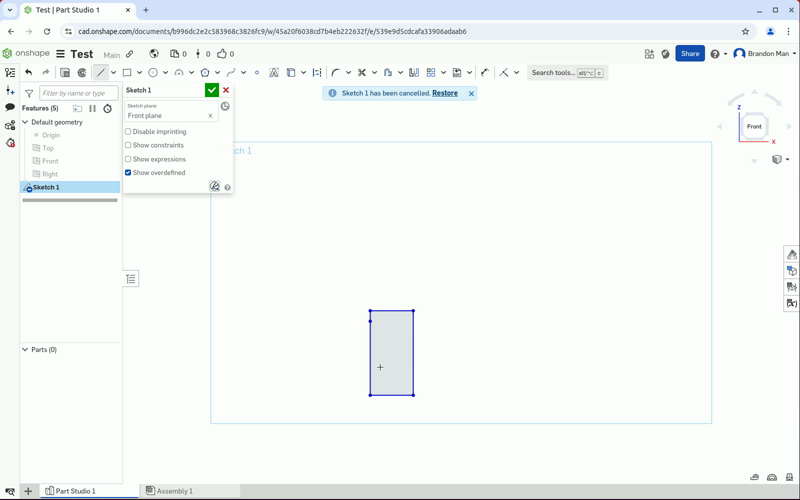
key_up(shift)
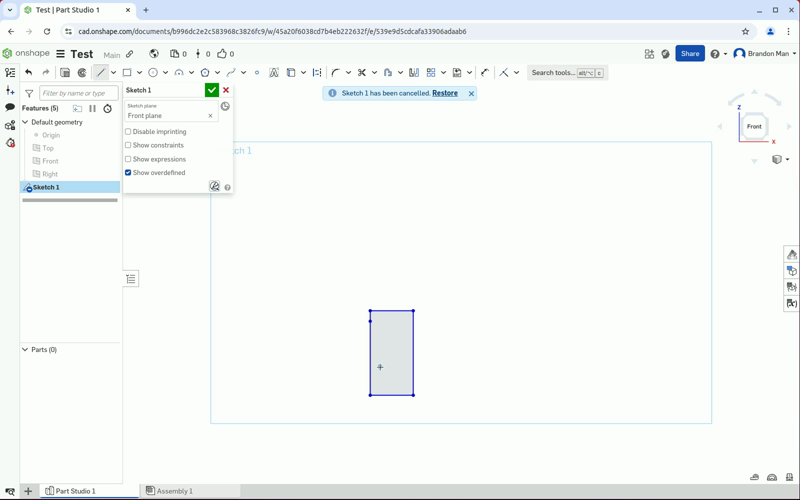
key_down(shift)
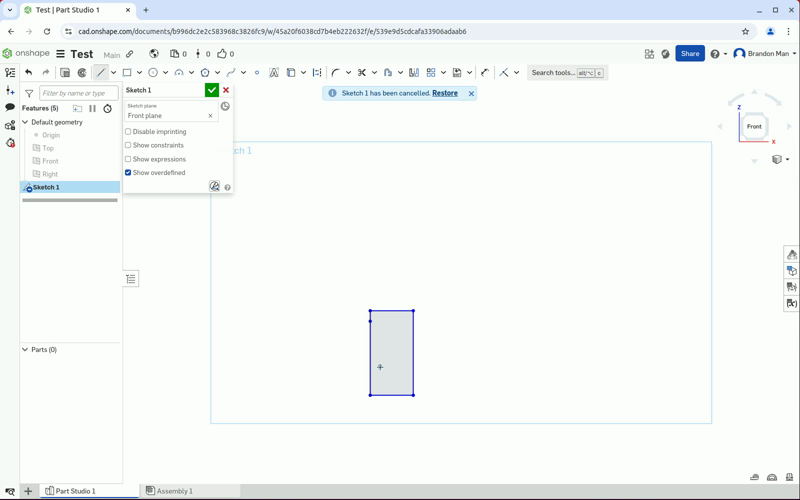
mouse_move(410, 366)
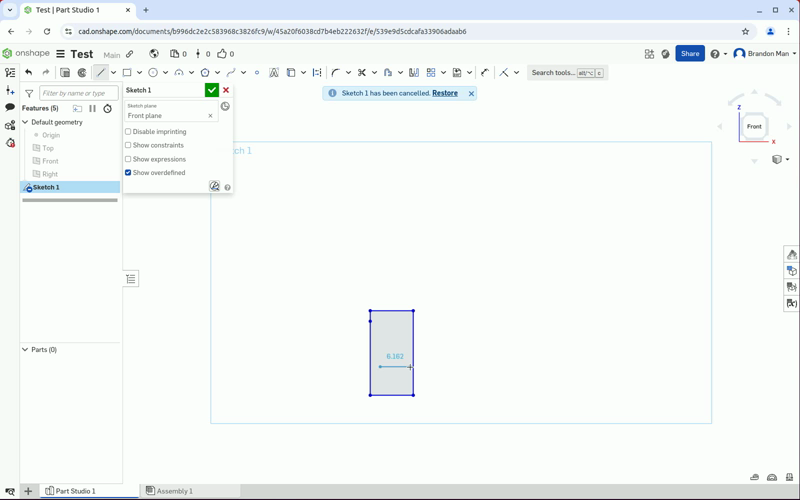
mouse_move(402, 366)
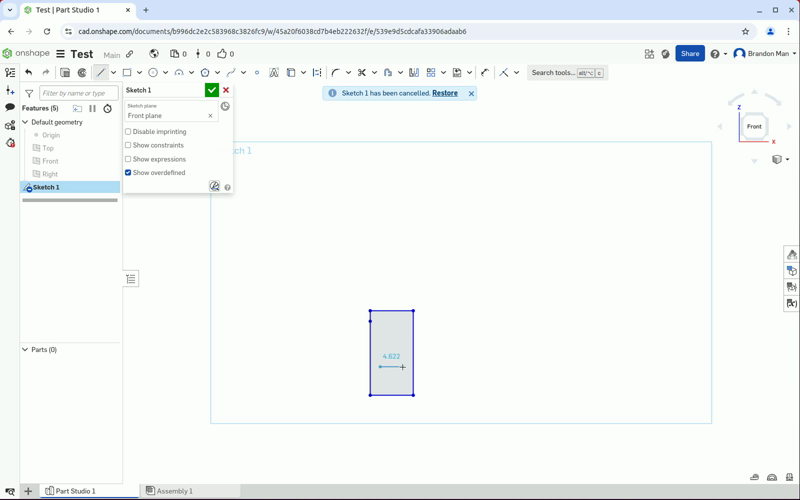
click(402, 366)
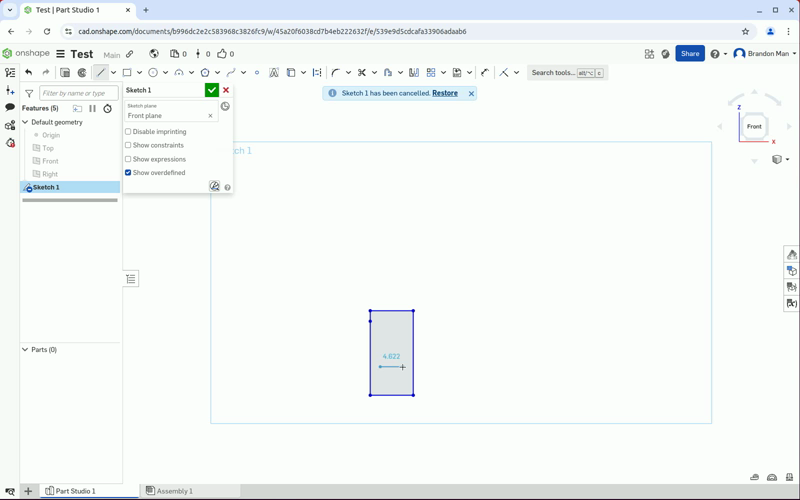
key_up(shift)
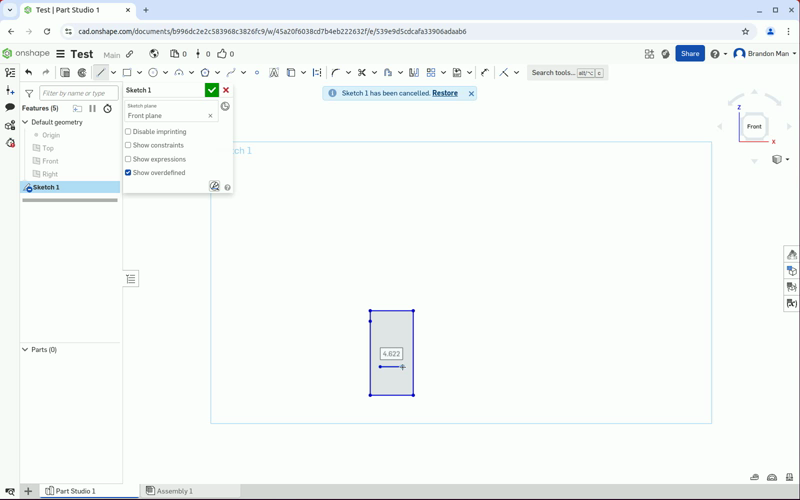
key_down(shift)
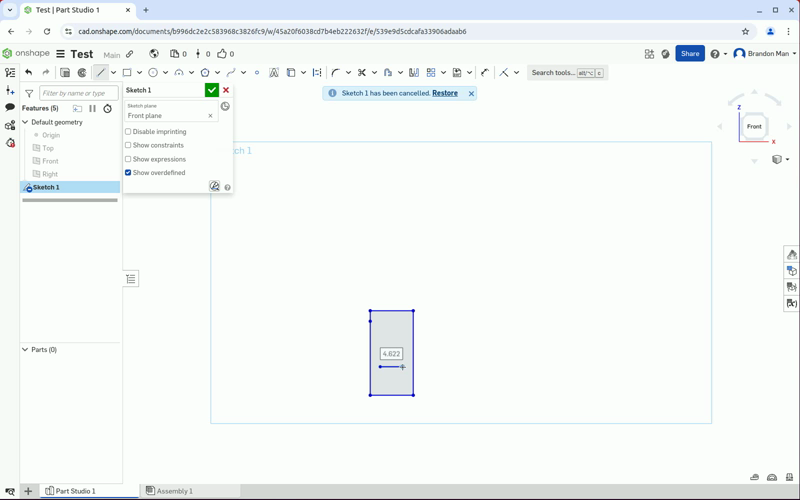
mouse_move(432, 366)
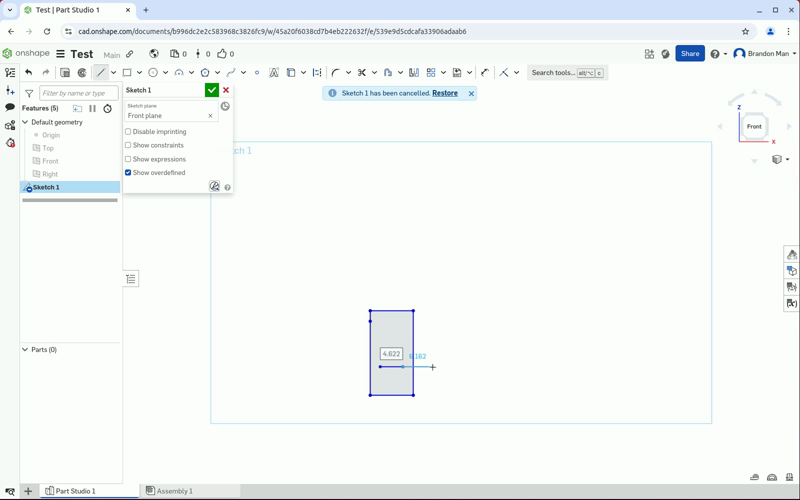
mouse_move(402, 339)
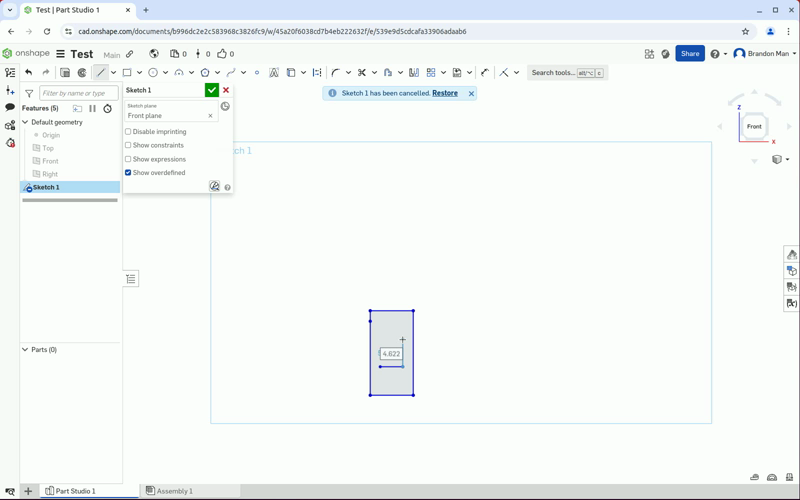
click(402, 339)
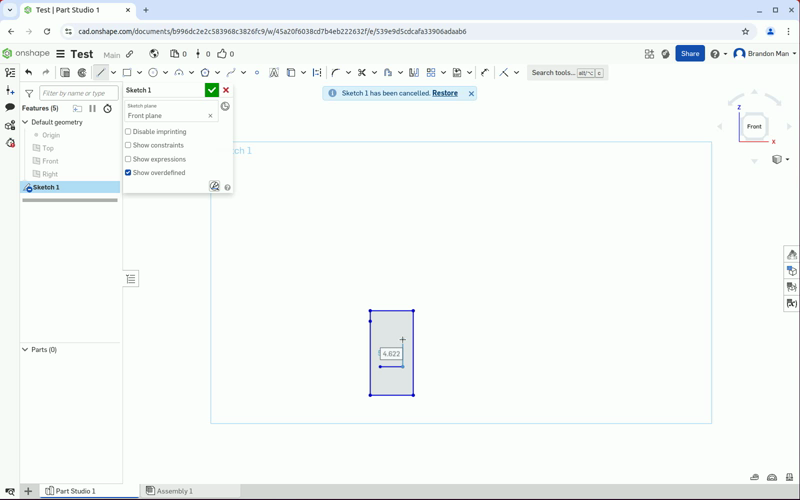
key_up(shift)
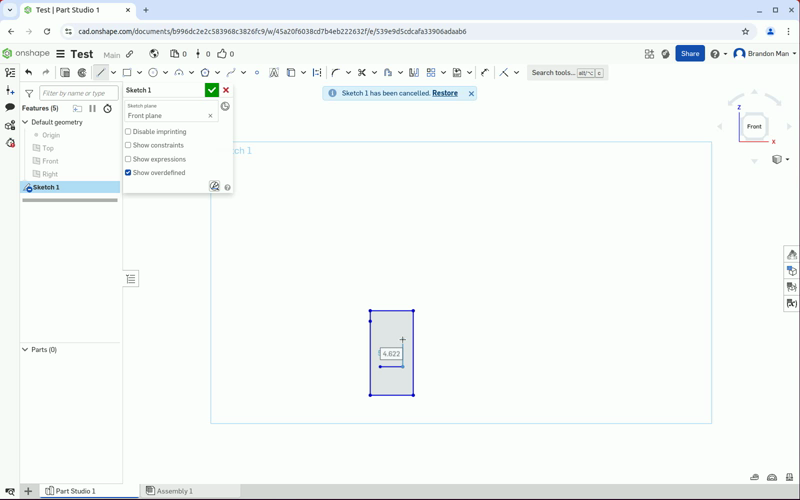
key_down(shift)
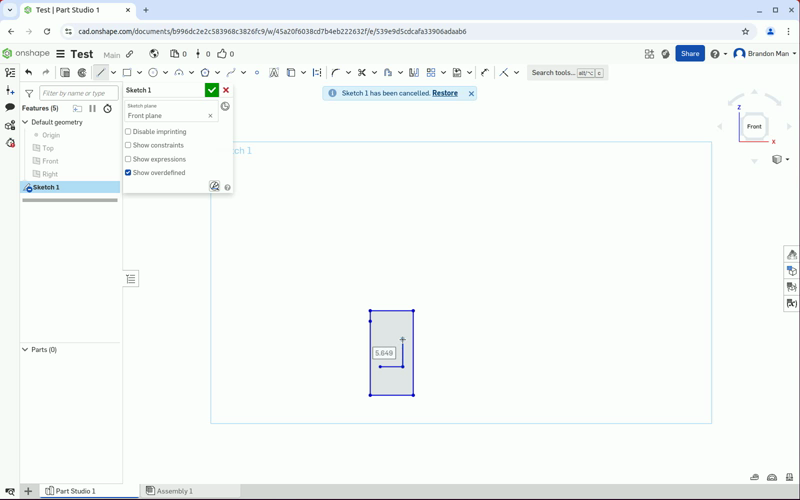
mouse_move(432, 339)
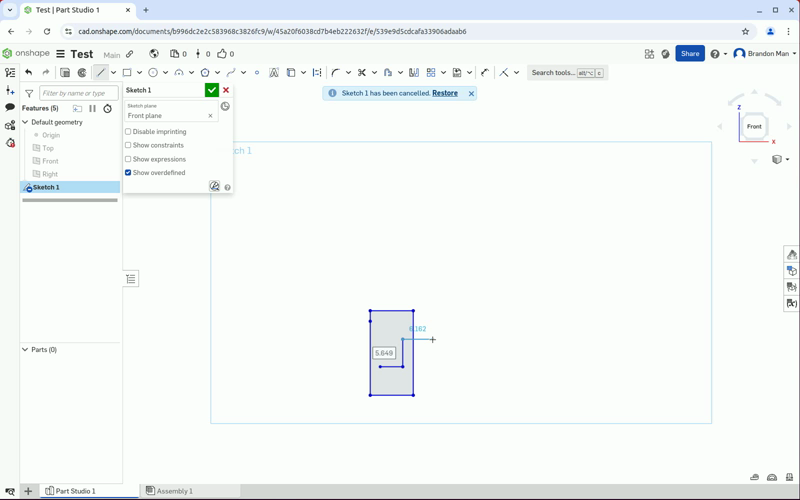
mouse_move(380, 339)
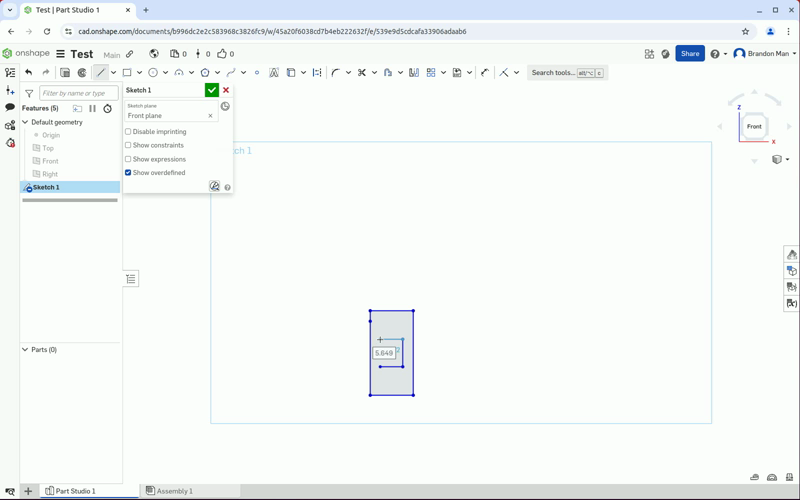
click(380, 339)
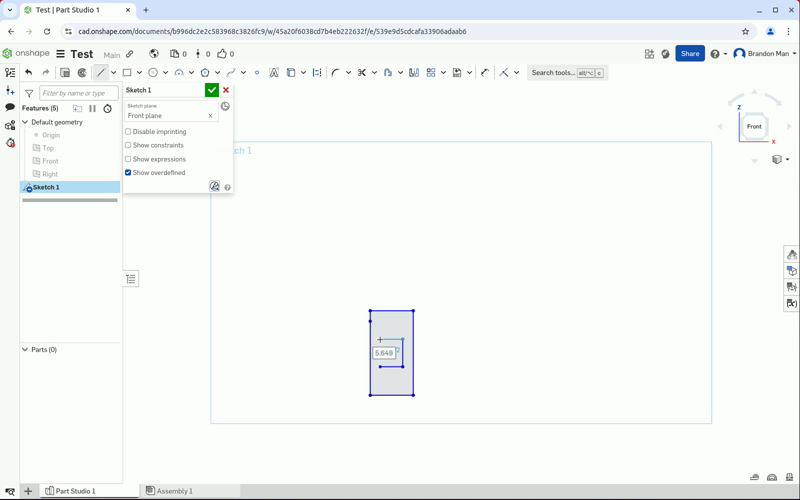
key_up(shift)
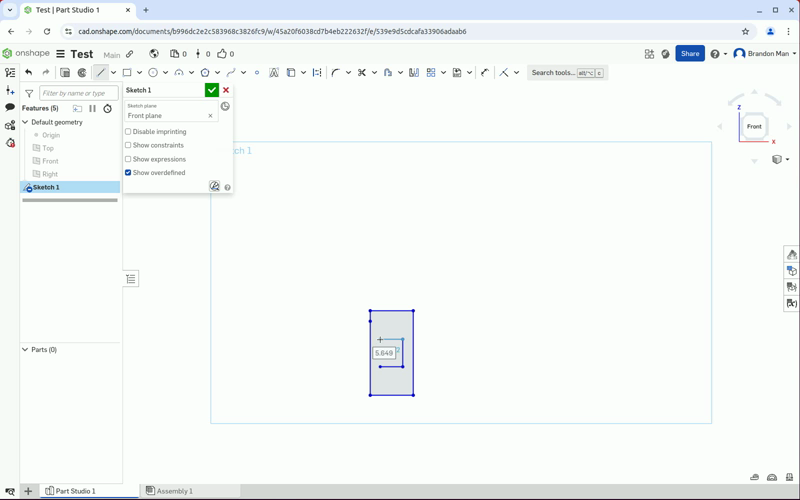
mouse_move(410, 339)
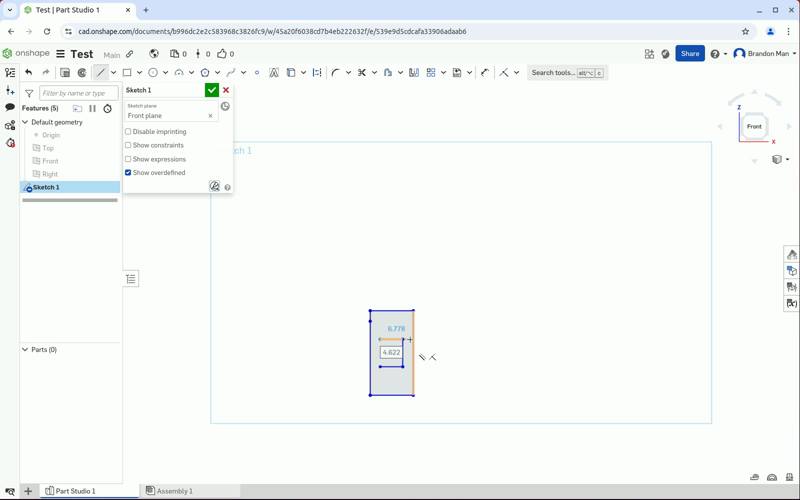
key_down(shift)
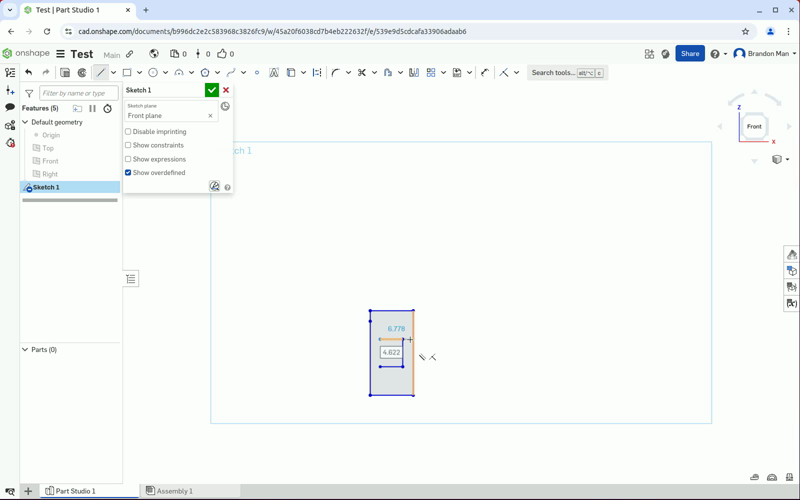
mouse_move(380, 366)
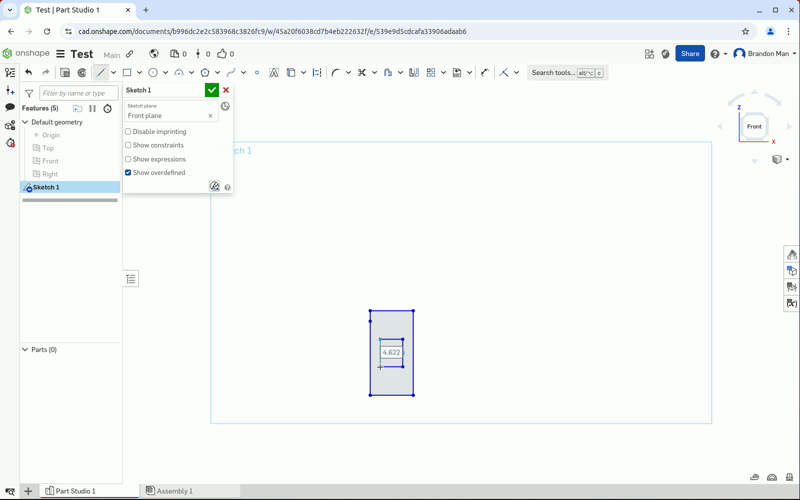
key_up(shift)
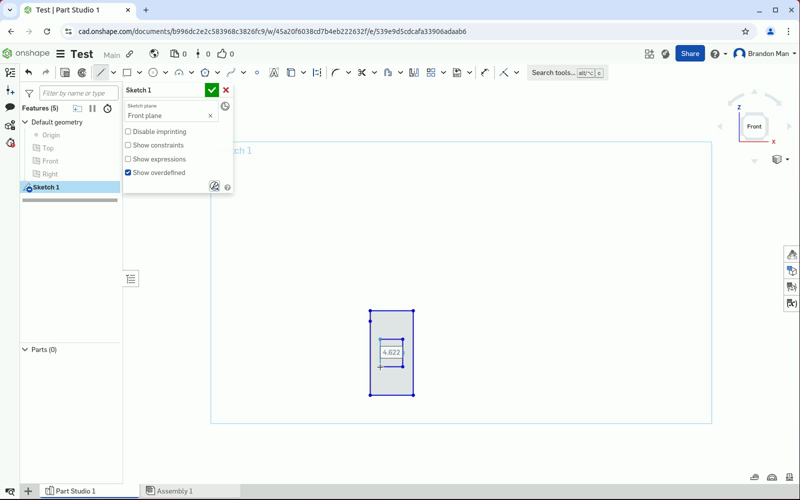
click(380, 366)
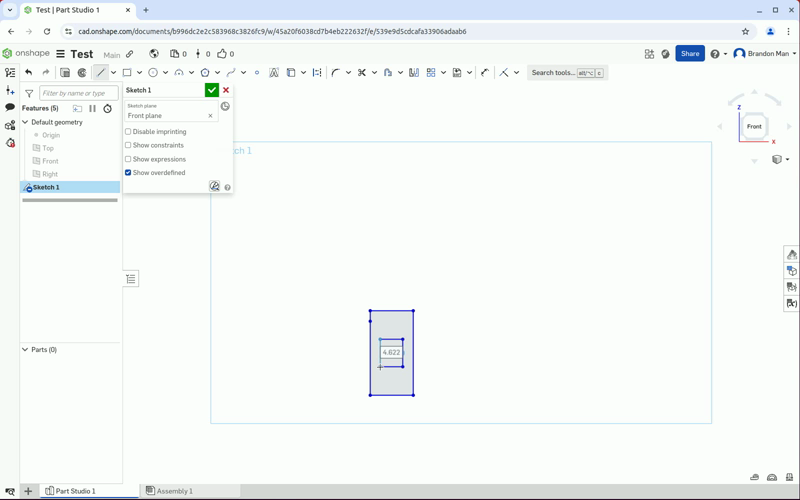
key(esc)
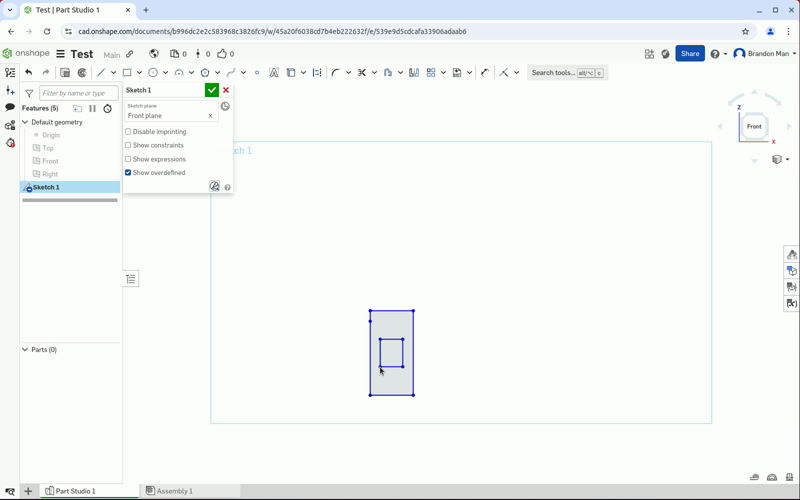
mouse_move(410, 391)
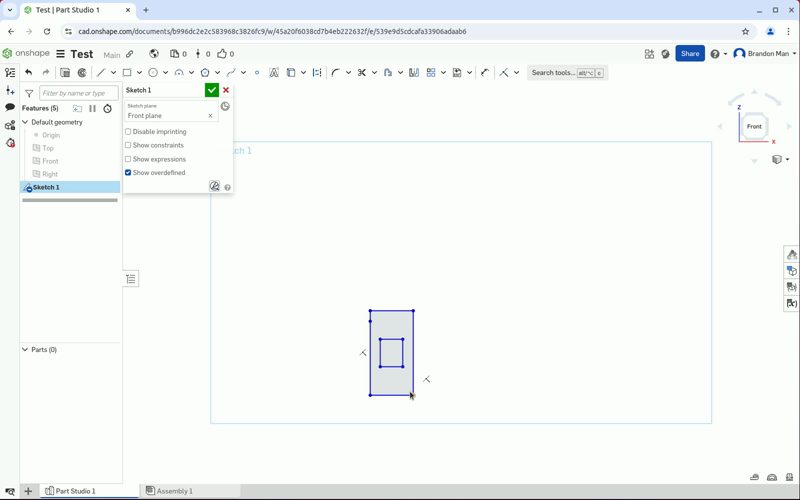
click(410, 391)
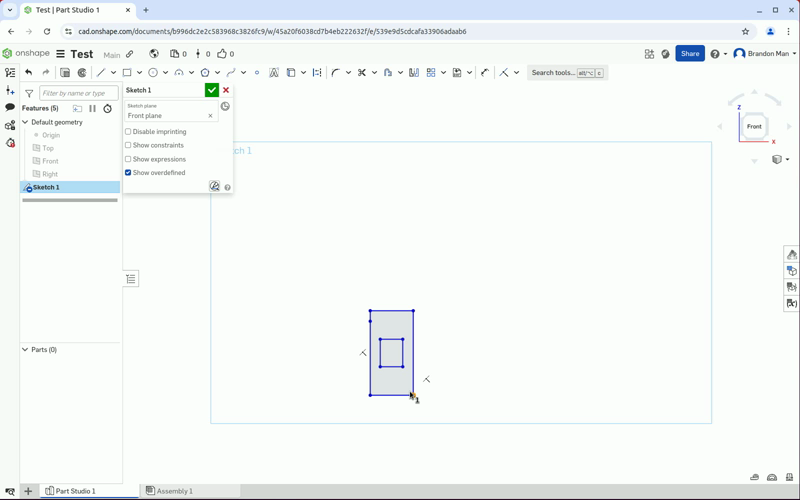
mouse_move(73, 352)
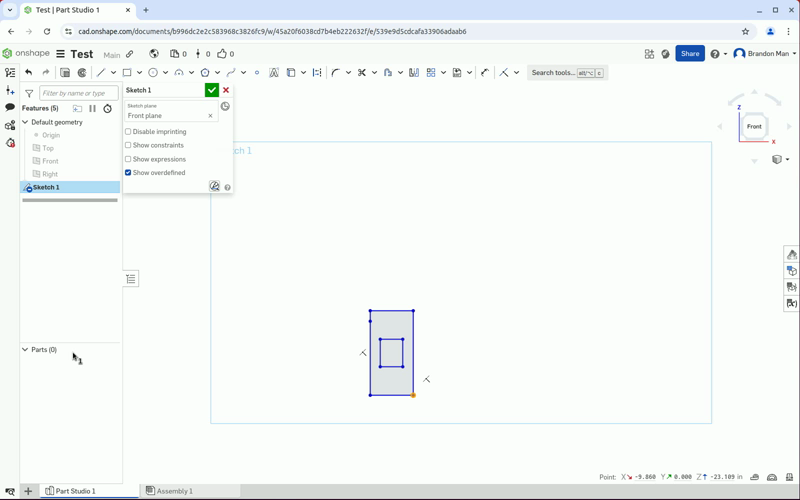
key(shift+y)
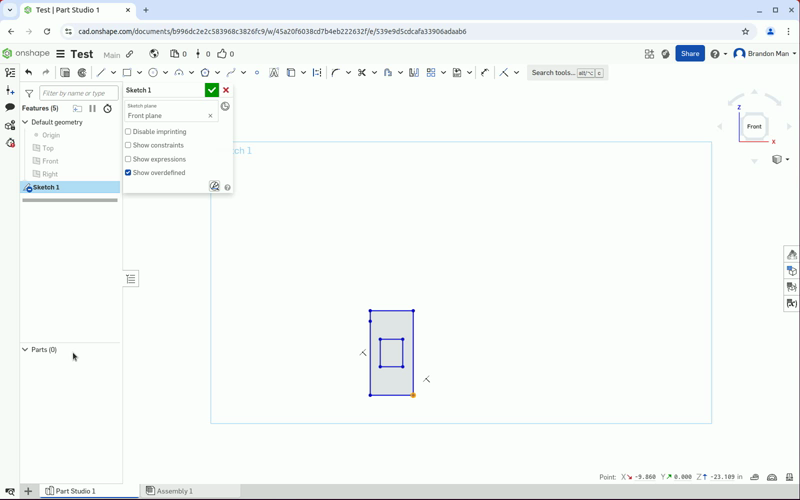
key(shift+e)
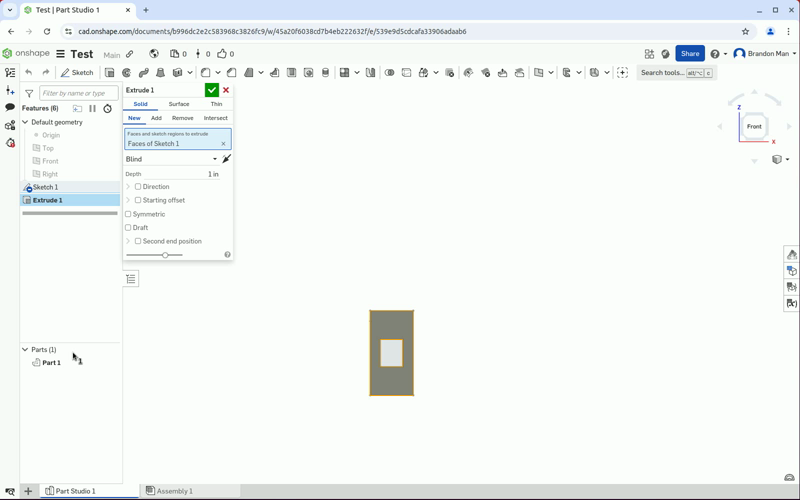
mouse_move(143, 106)
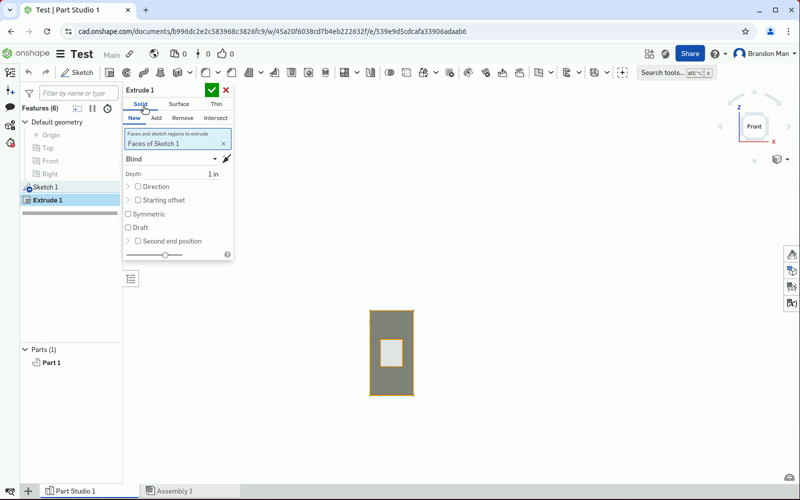
click(143, 106)
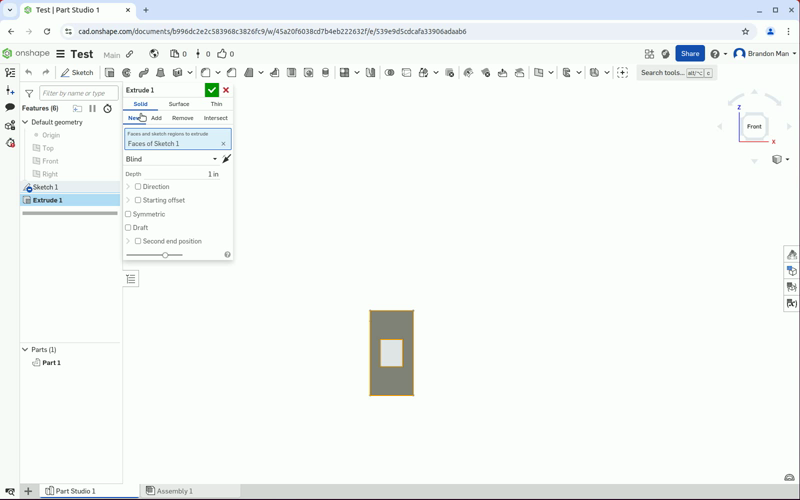
mouse_move(137, 120)
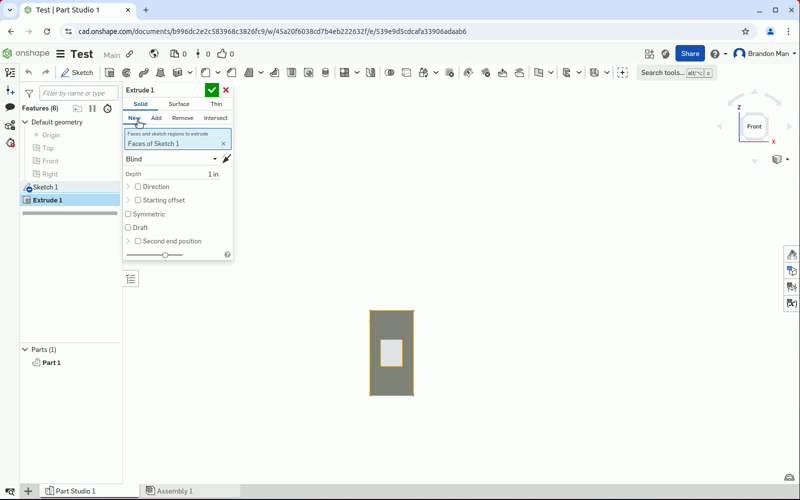
click(137, 120)
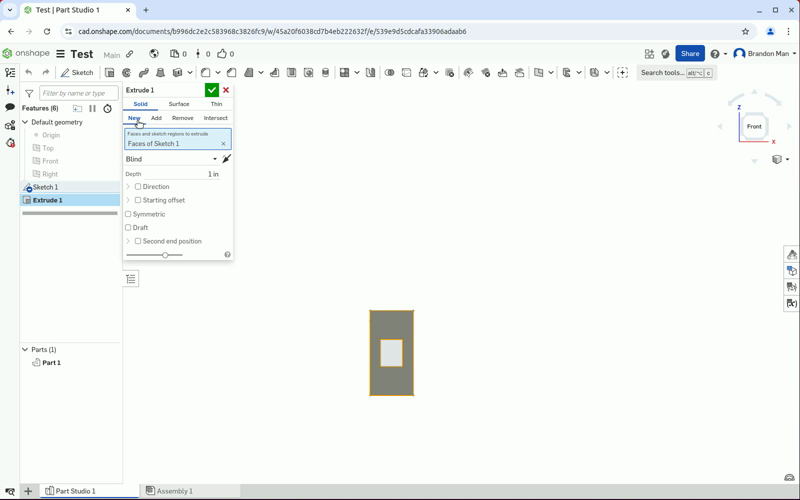
key(tab, 4)
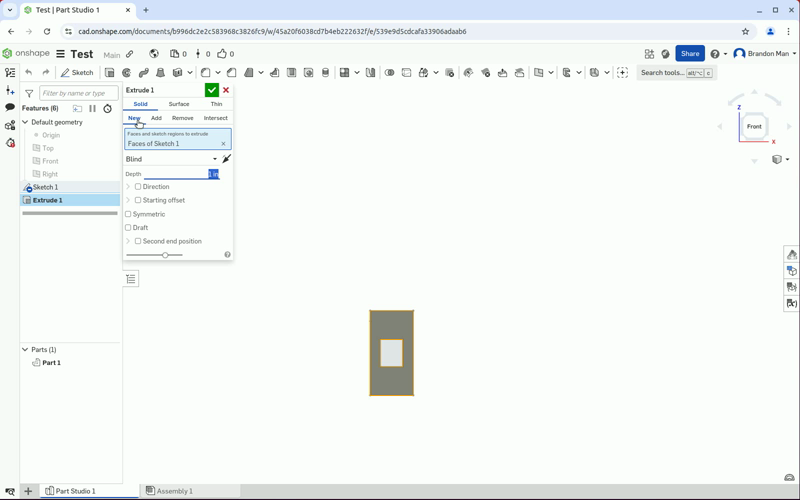
text(8.666)
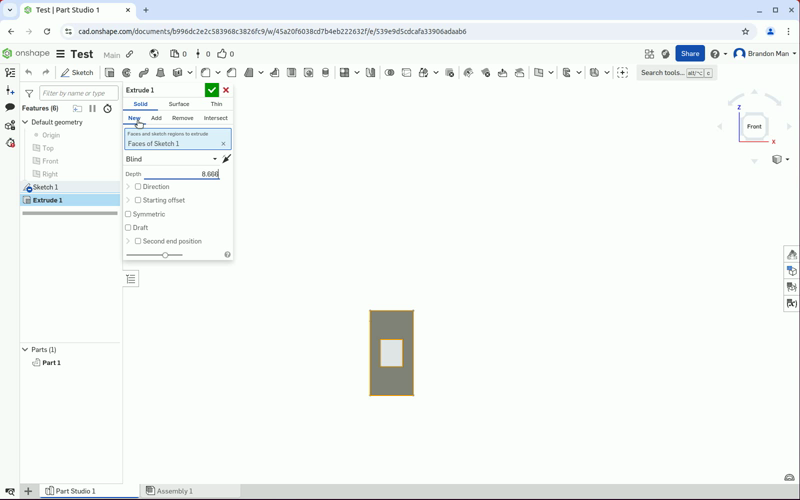
key(enter)
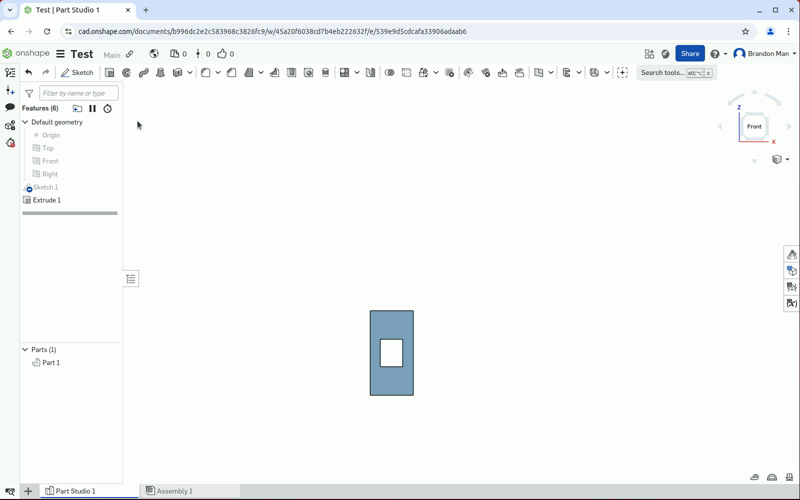
key(shift+h)
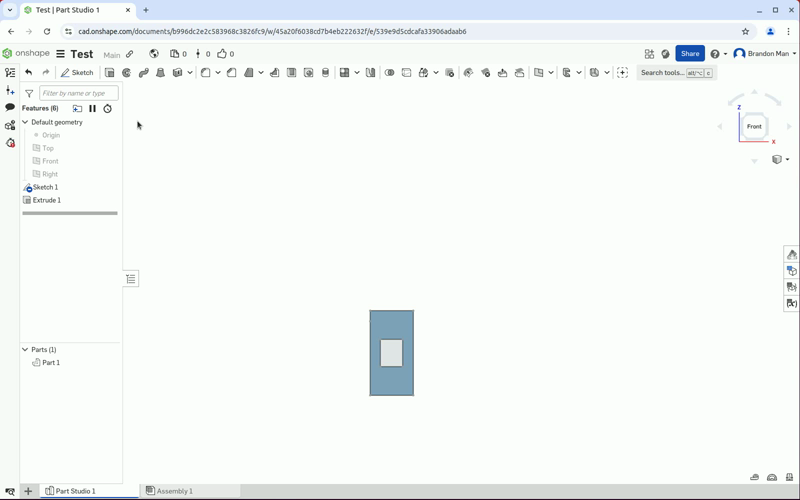
key(shift+h)
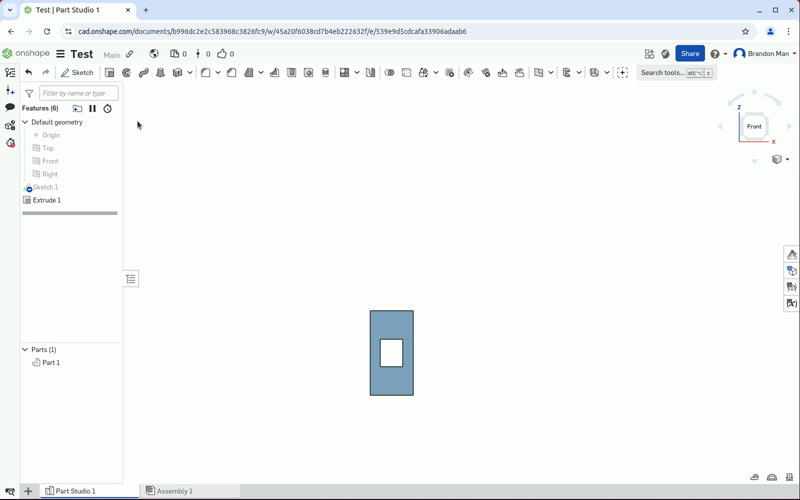
mouse_move(73, 189)
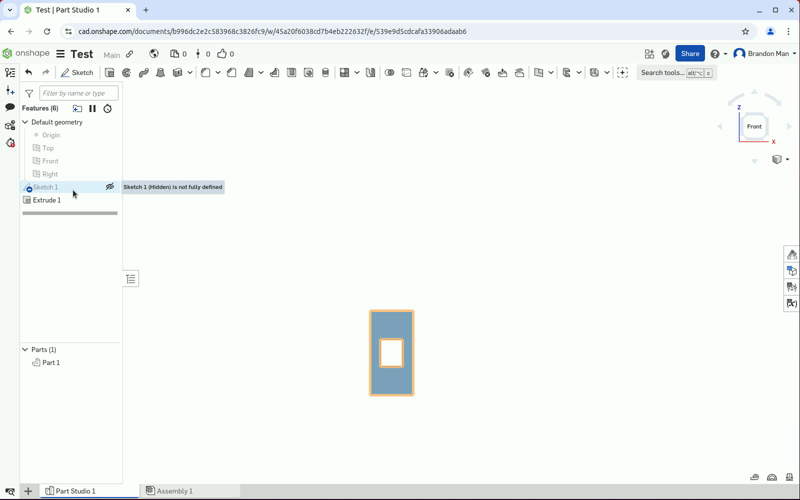
click(73, 189)
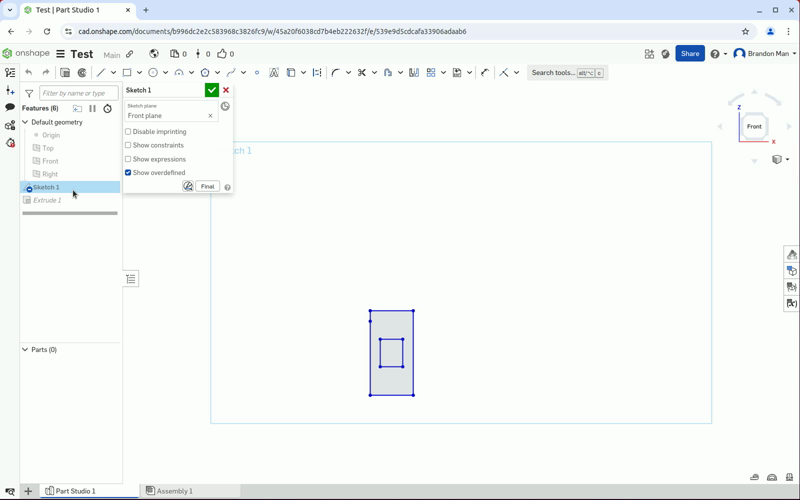
mouse_move(229, 92)
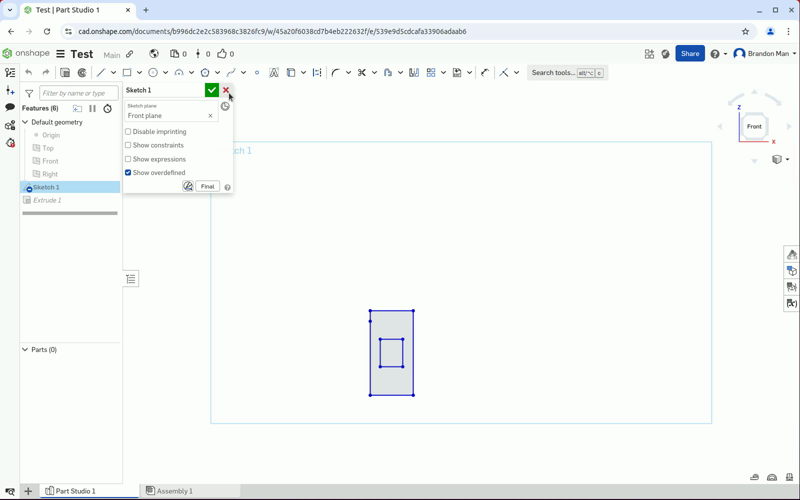
click(229, 92)
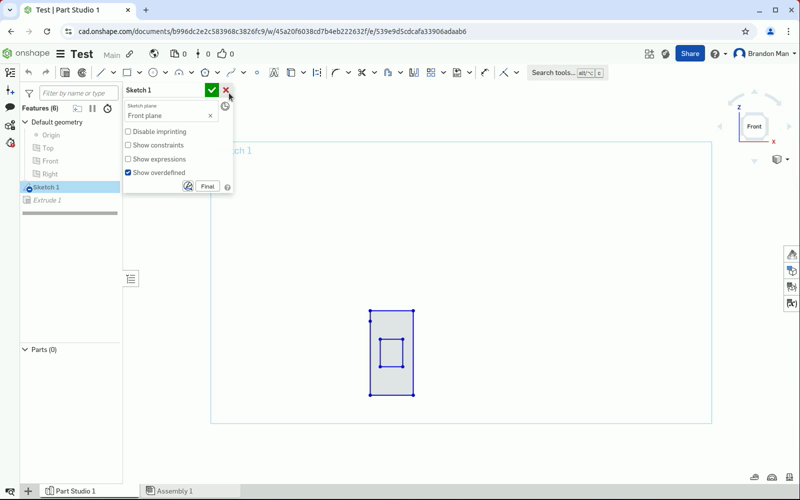
key(shift+s)
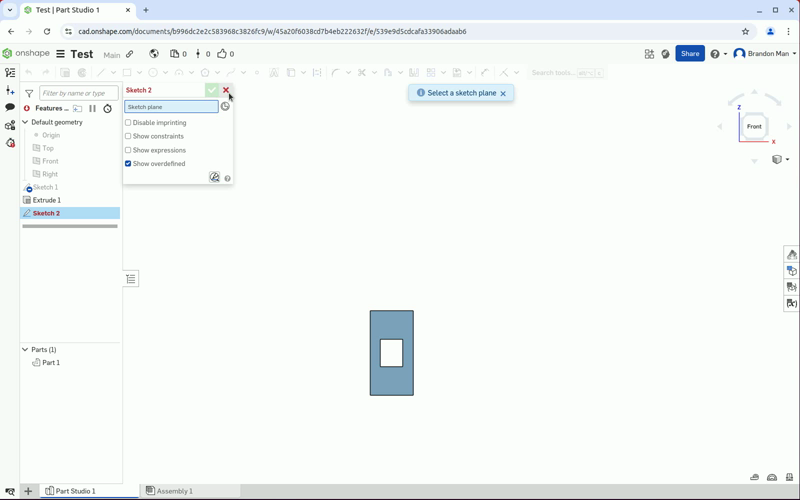
mouse_move(73, 163)
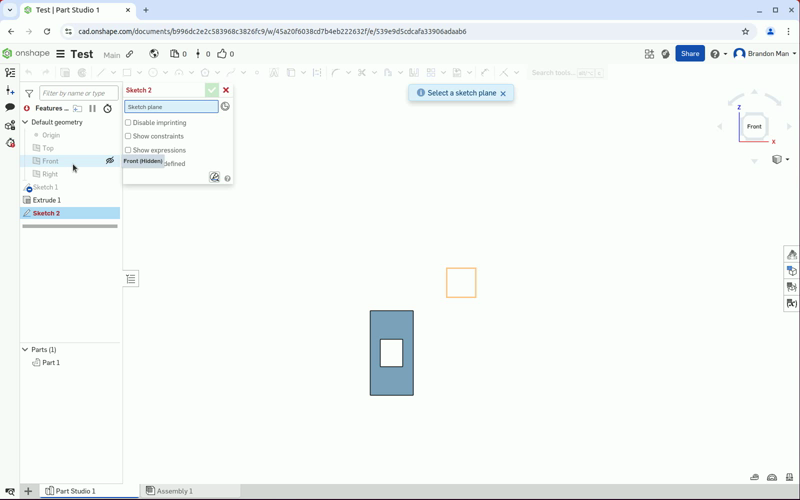
click(73, 163)
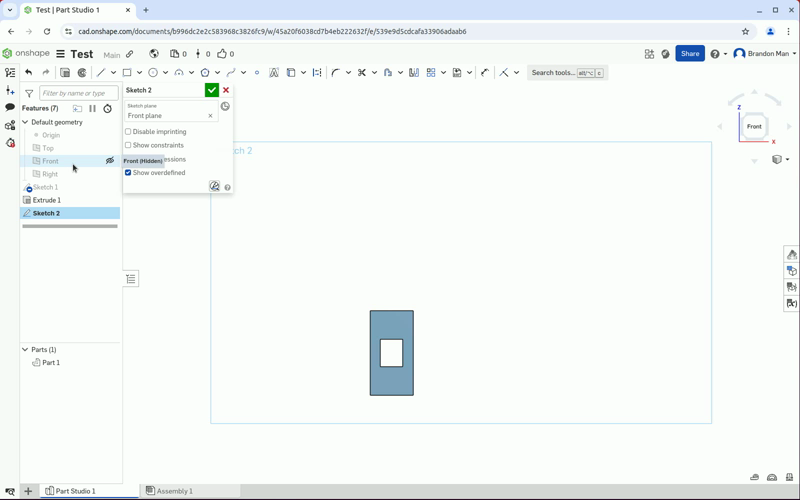
mouse_move(73, 352)
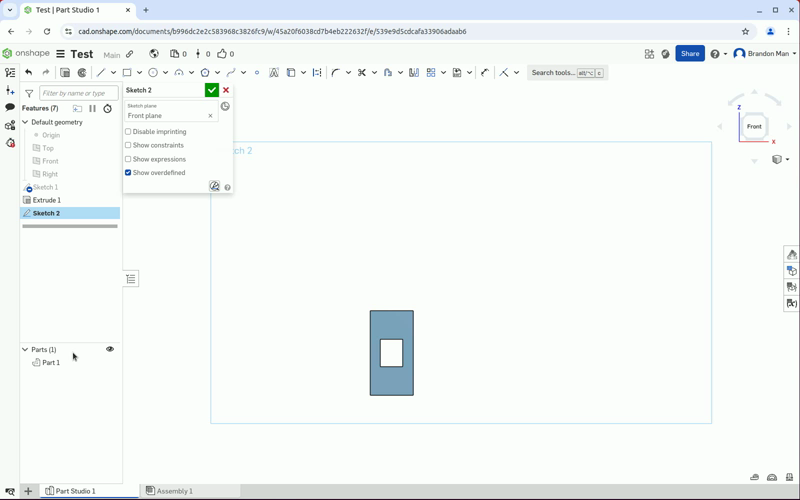
key(y)
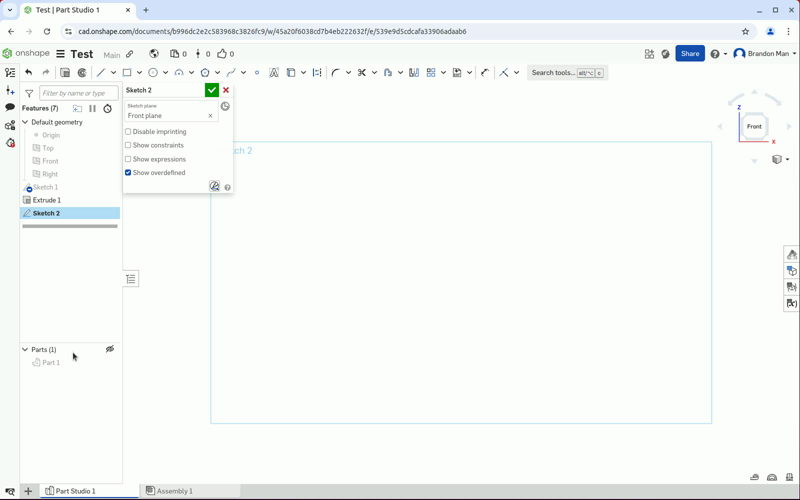
key(l)
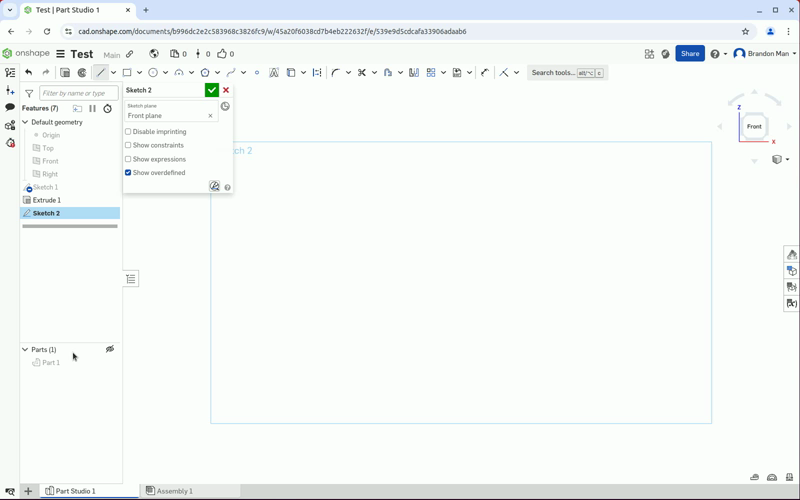
key_down(shift)
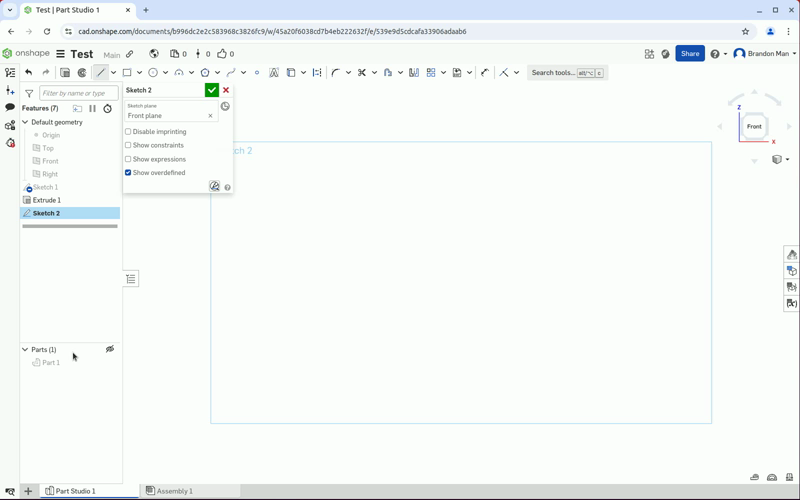
mouse_move(370, 311)
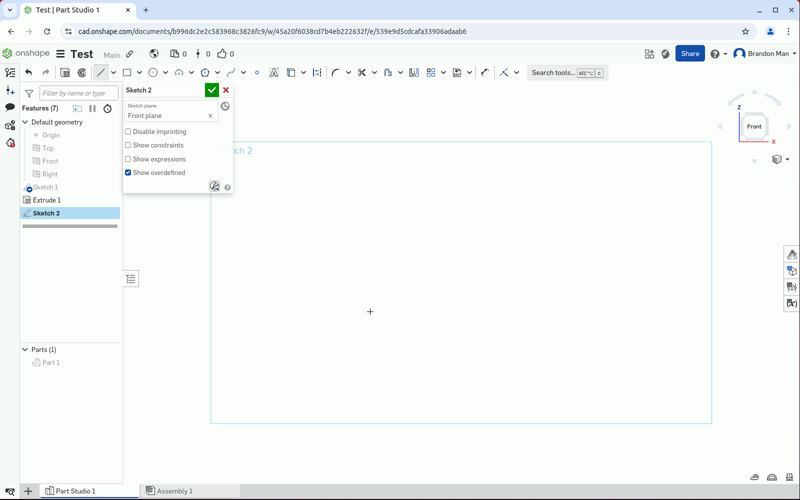
click(370, 311)
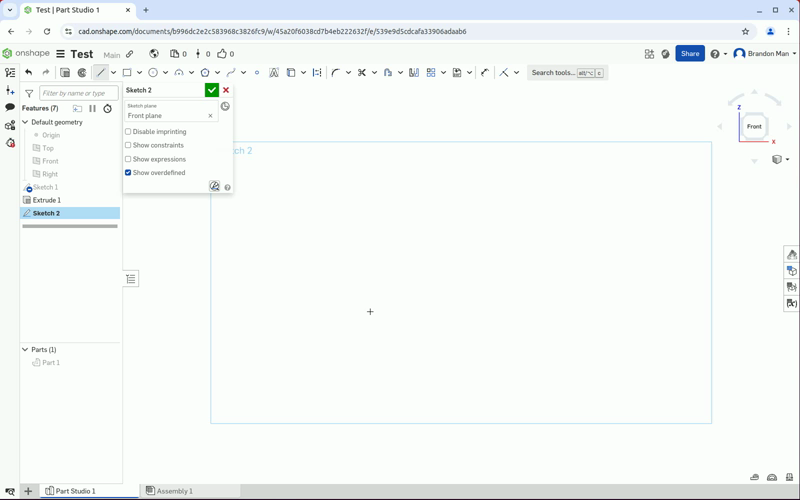
key_up(shift)
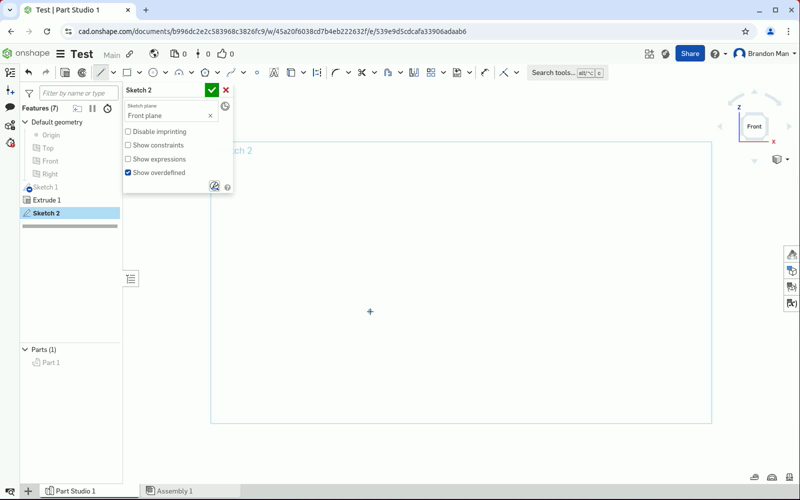
key_down(shift)
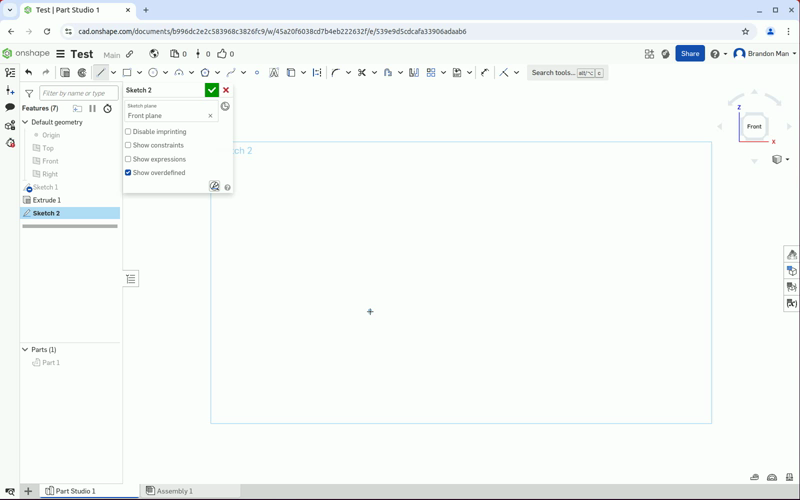
mouse_move(400, 311)
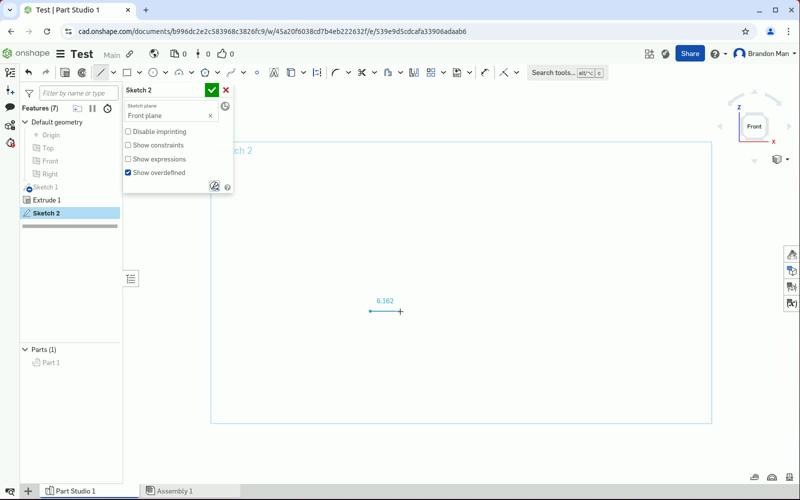
mouse_move(412, 311)
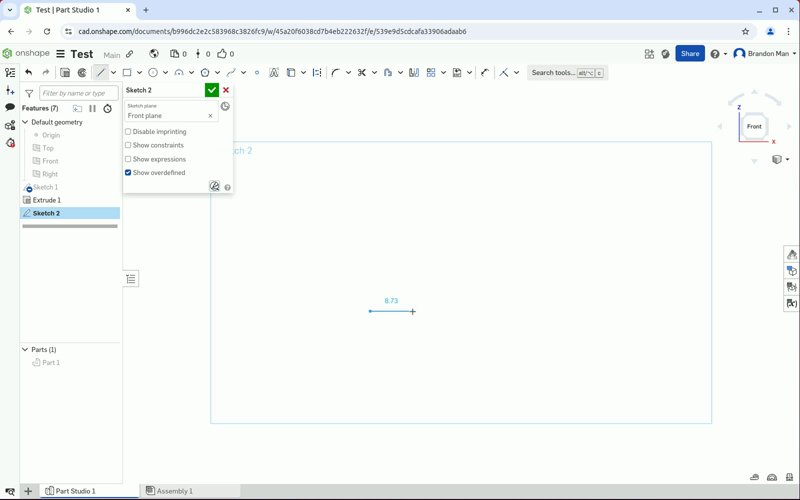
click(412, 311)
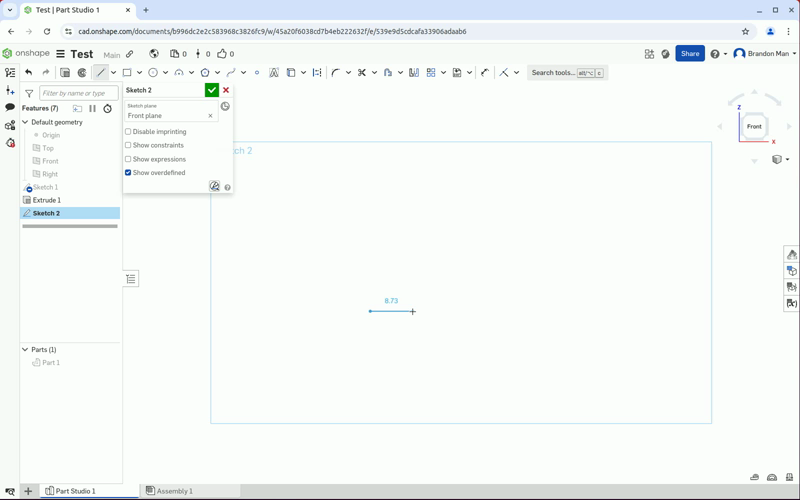
key_up(shift)
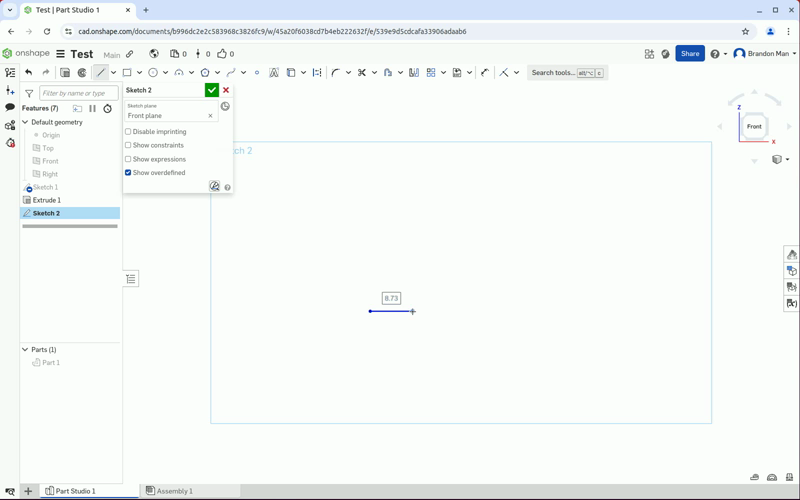
key_down(shift)
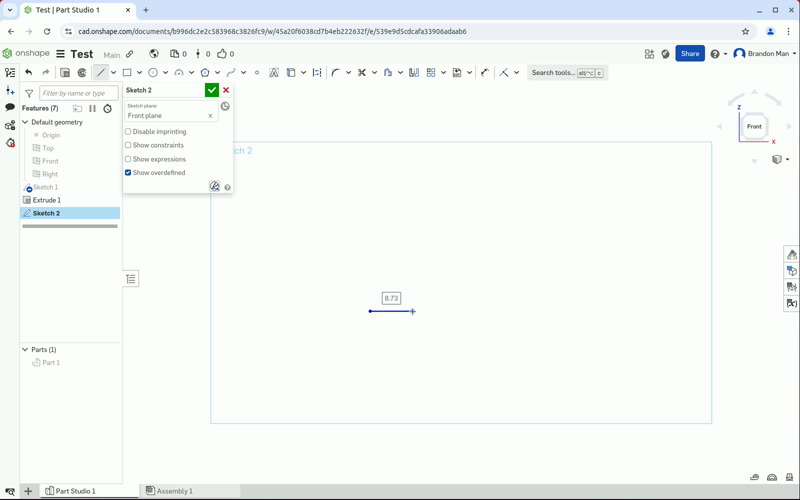
mouse_move(412, 247)
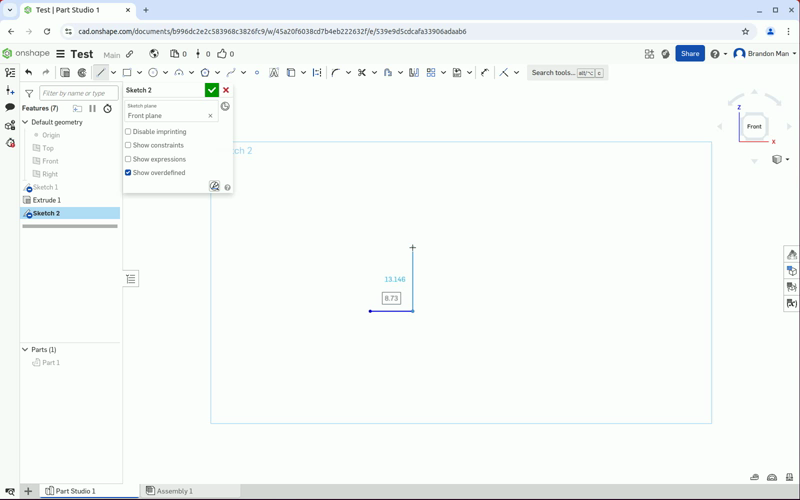
click(412, 247)
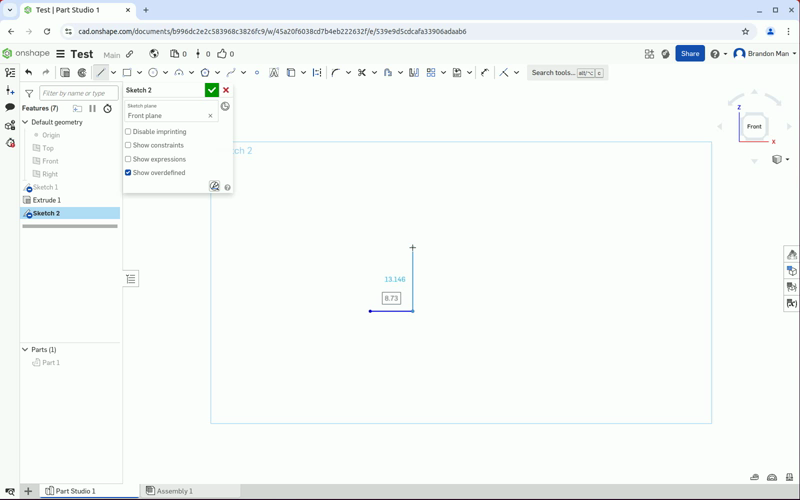
key_up(shift)
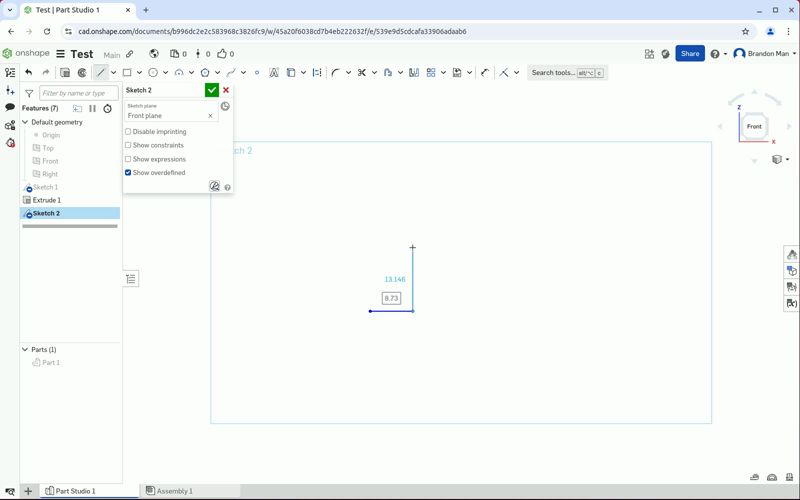
key_down(shift)
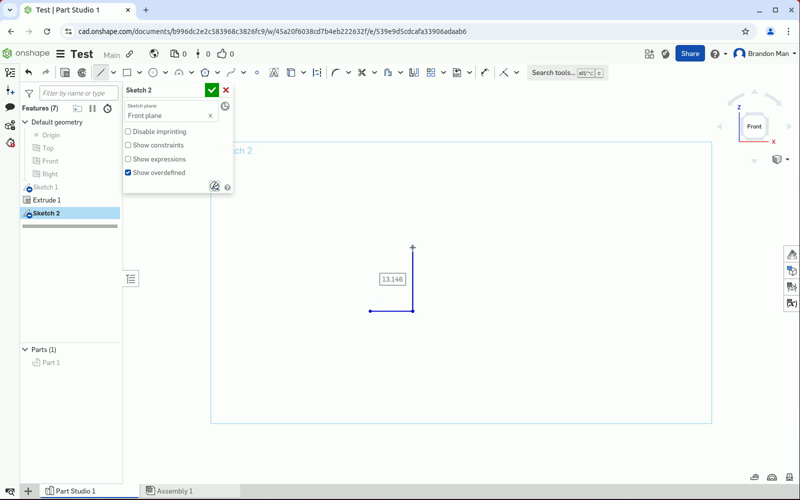
mouse_move(442, 247)
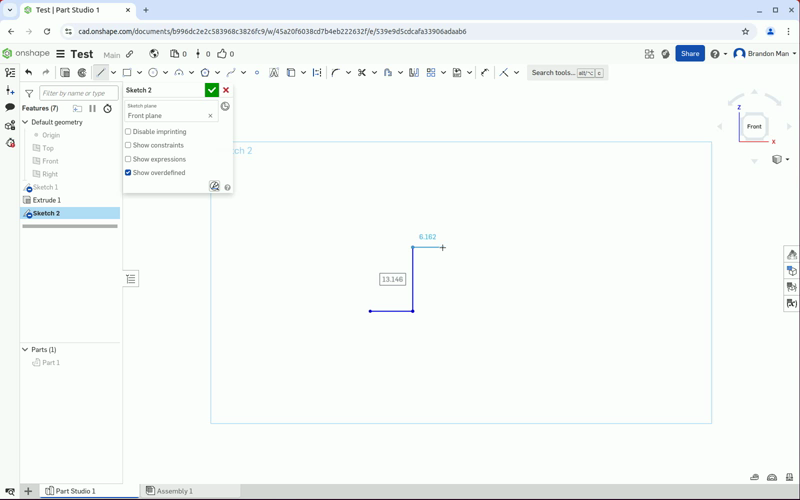
mouse_move(370, 247)
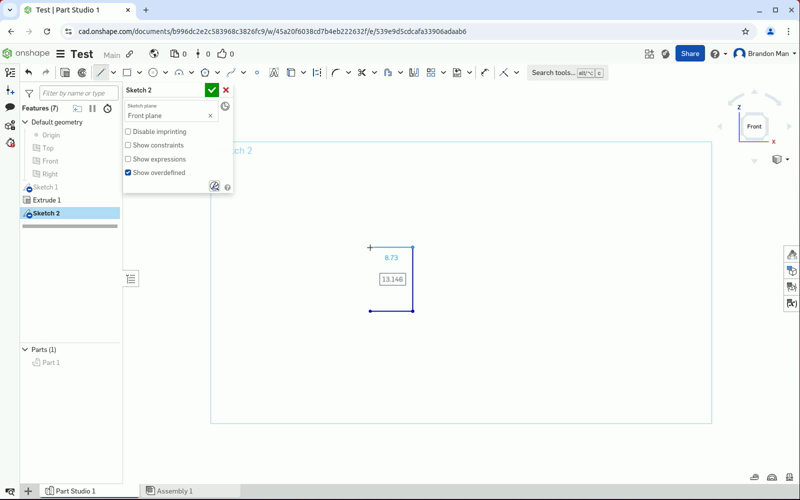
click(370, 247)
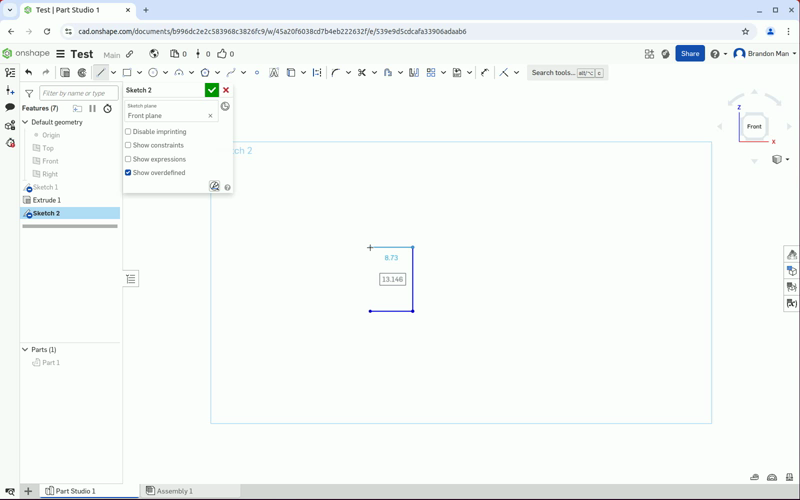
key_up(shift)
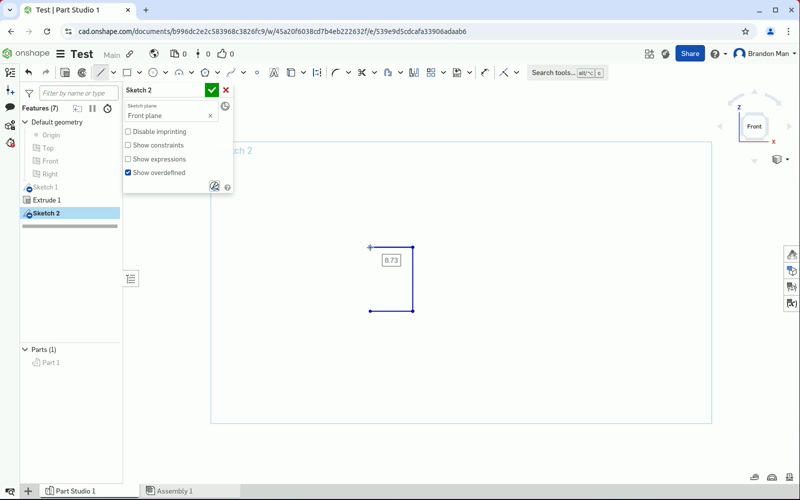
key_down(shift)
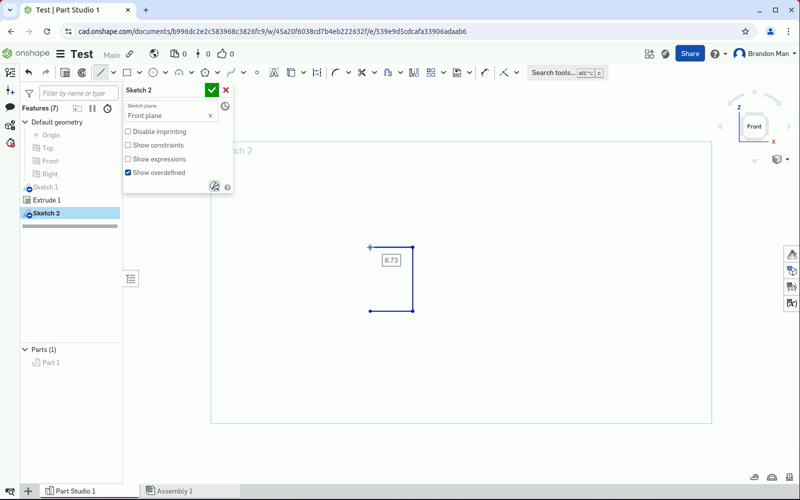
mouse_move(400, 247)
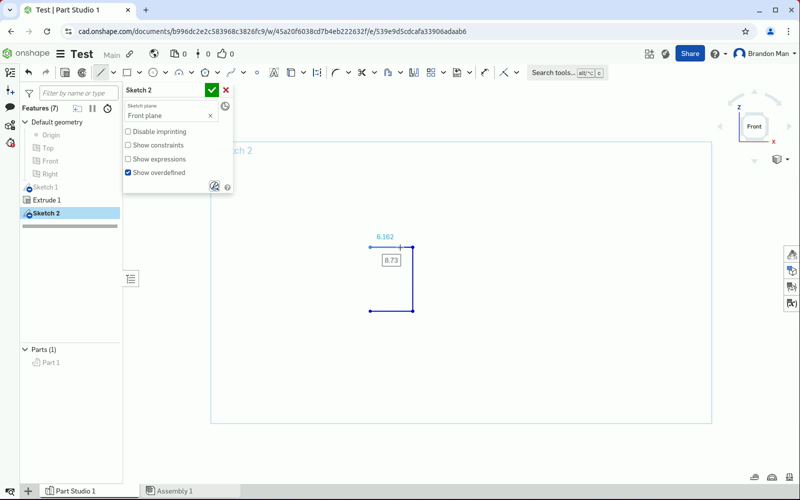
mouse_move(370, 261)
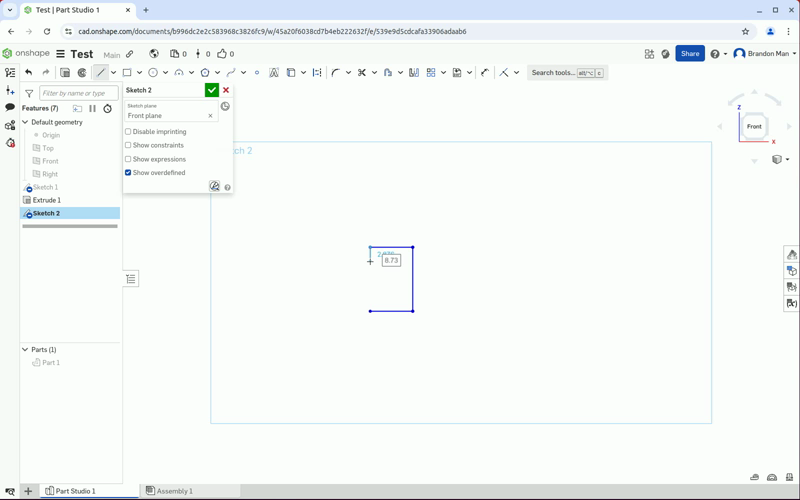
click(370, 261)
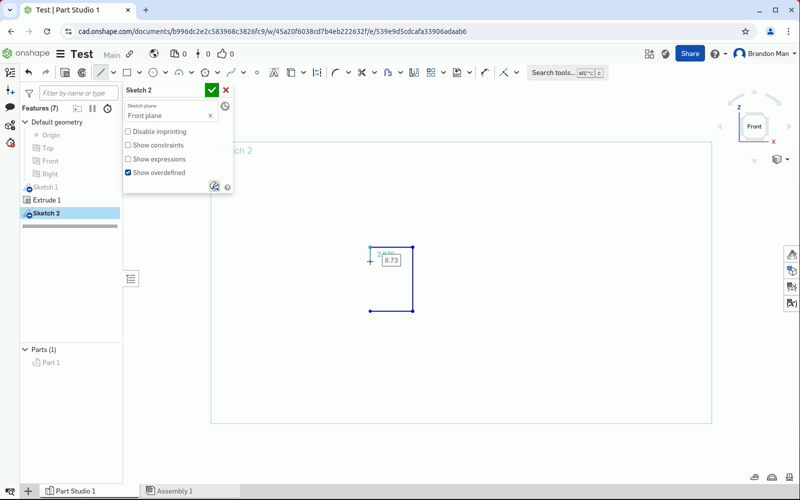
key_up(shift)
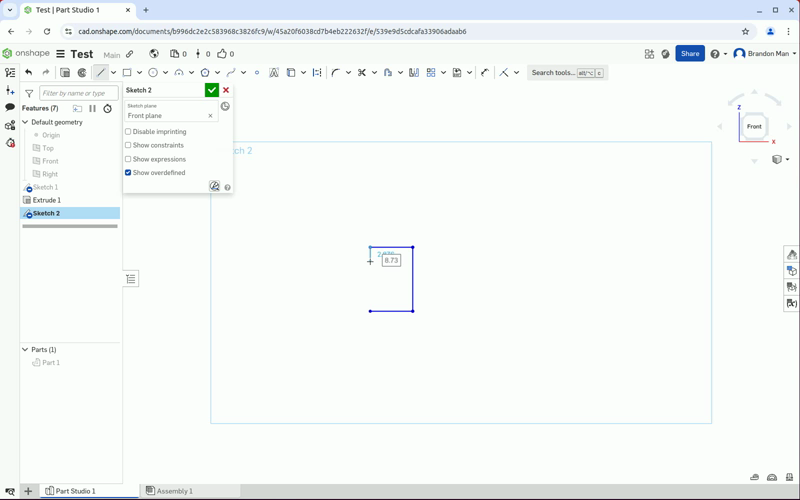
key_down(shift)
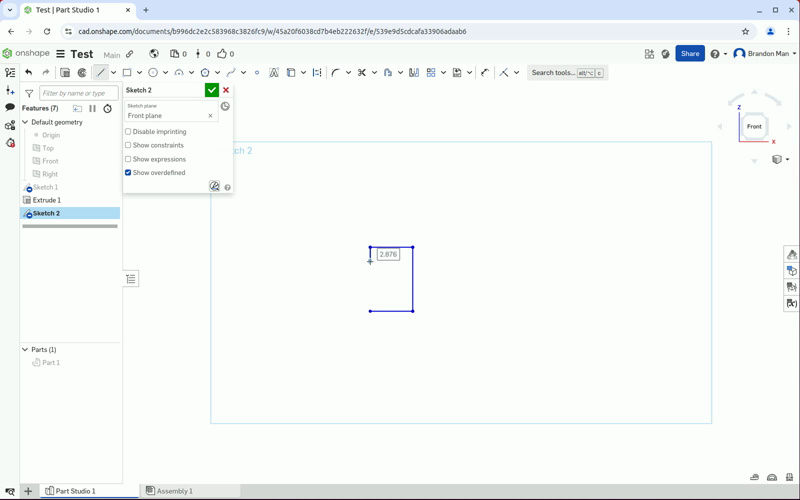
mouse_move(400, 261)
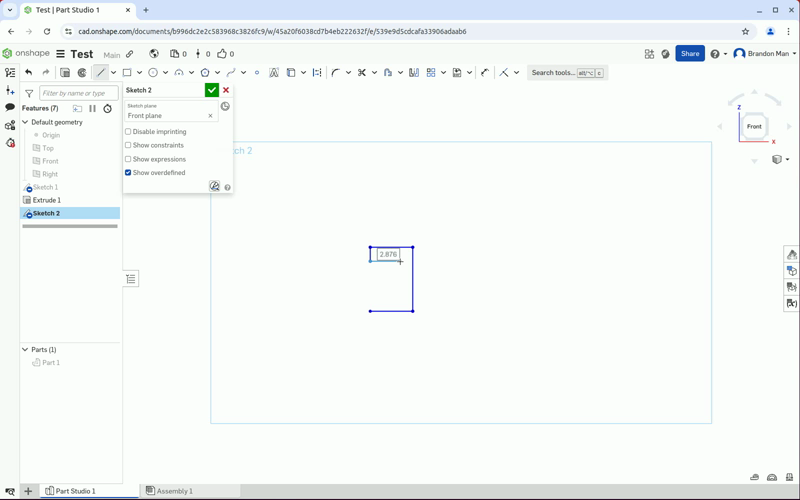
mouse_move(370, 272)
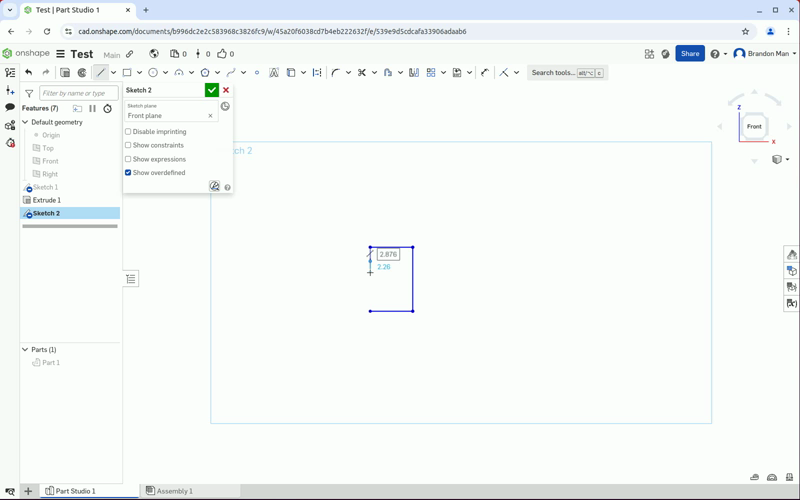
click(370, 272)
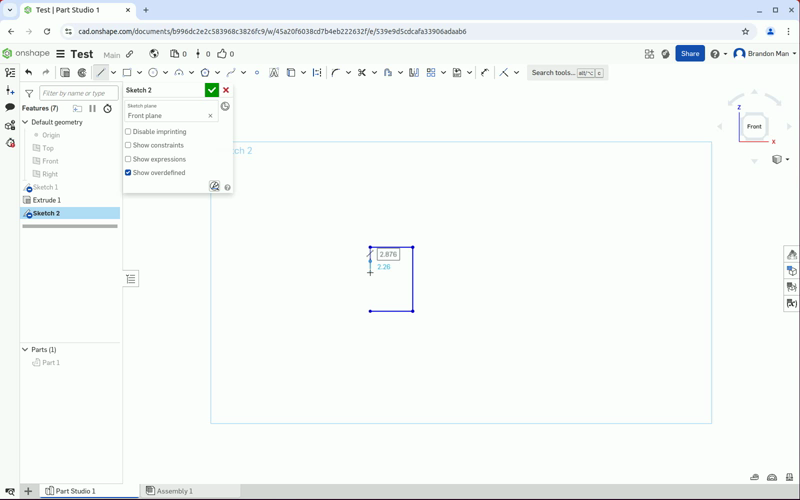
key_up(shift)
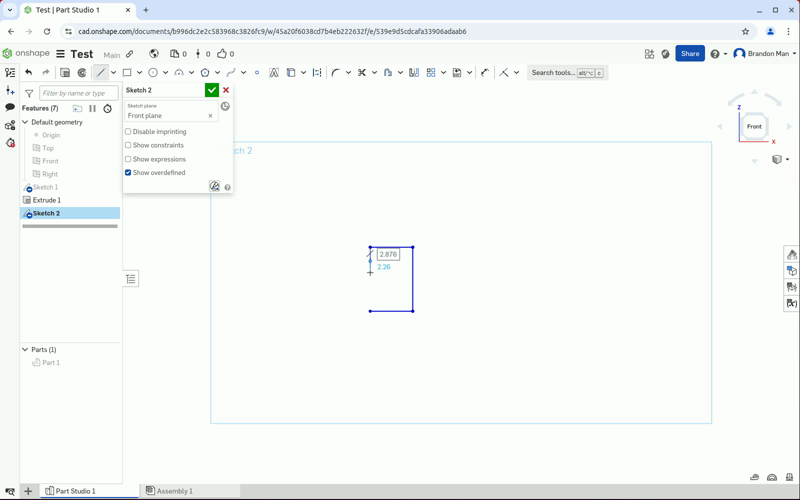
key_down(shift)
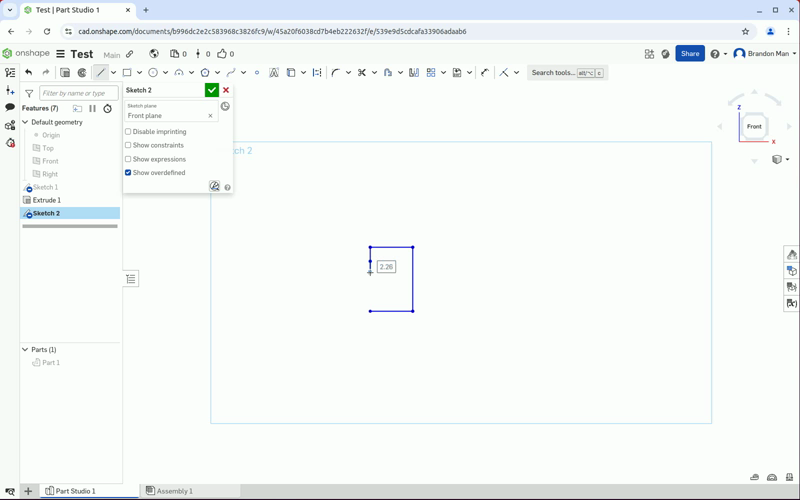
mouse_move(400, 272)
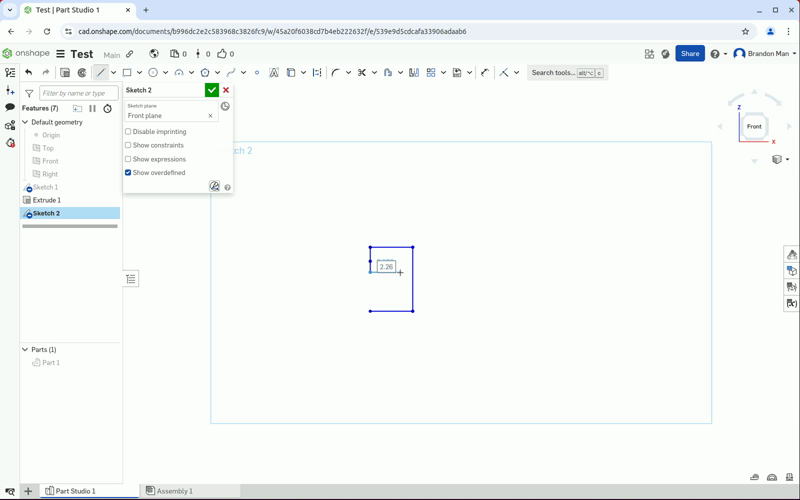
mouse_move(370, 282)
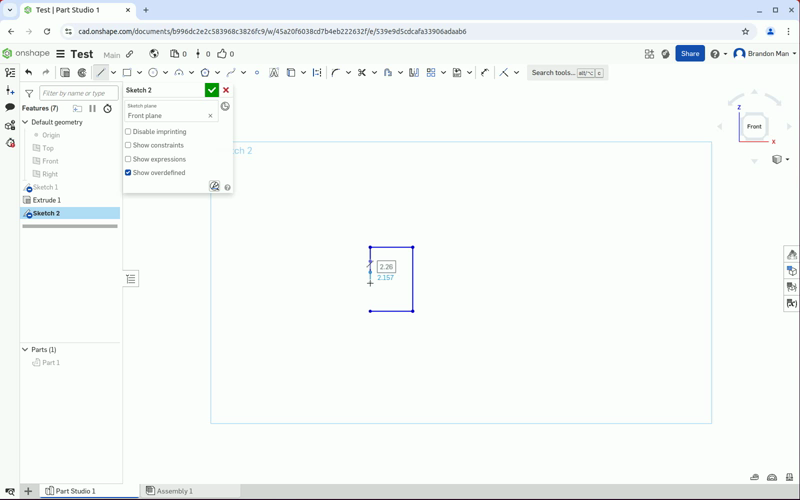
click(370, 282)
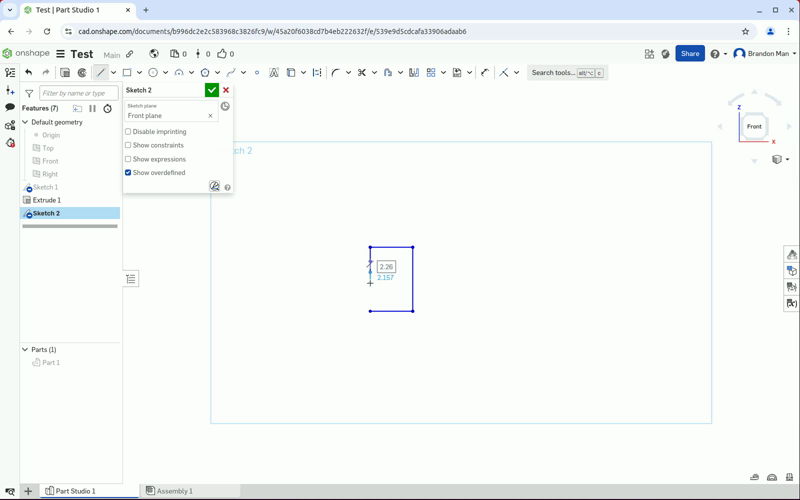
key_up(shift)
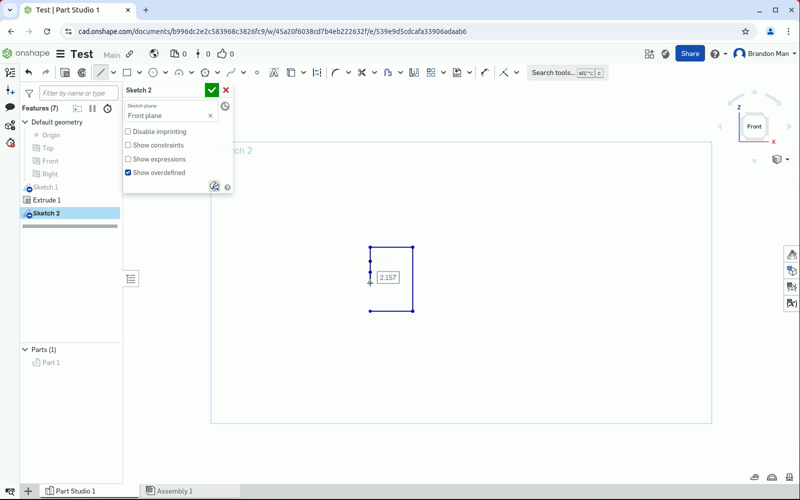
key_down(shift)
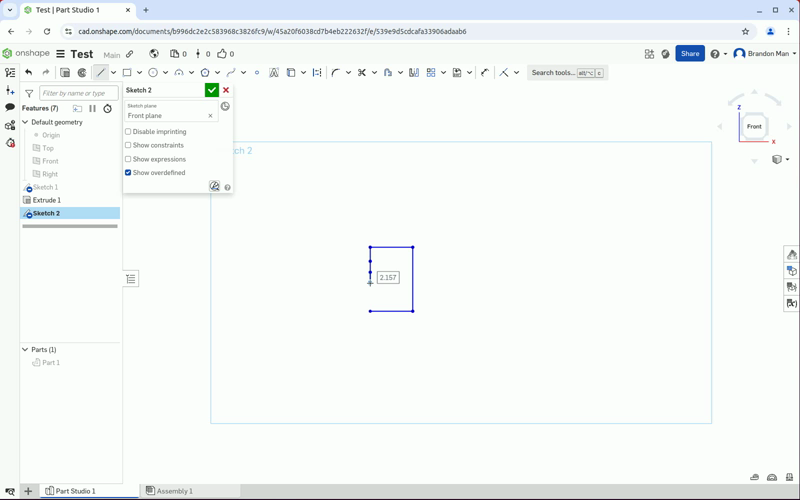
mouse_move(400, 282)
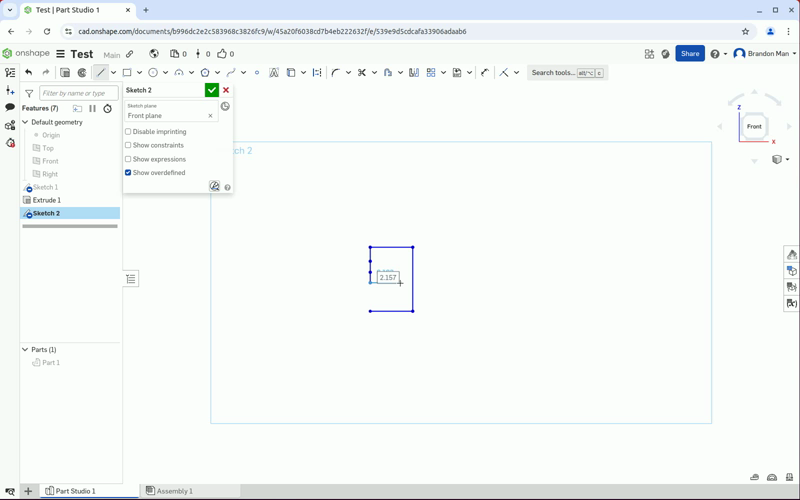
mouse_move(370, 292)
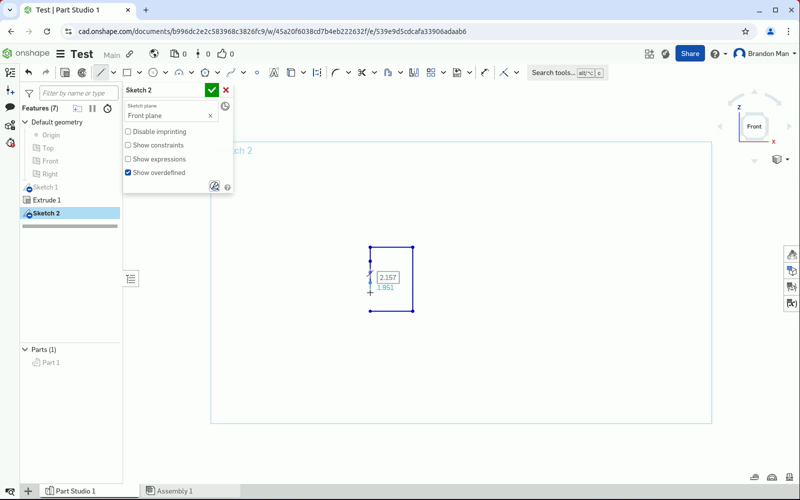
click(370, 292)
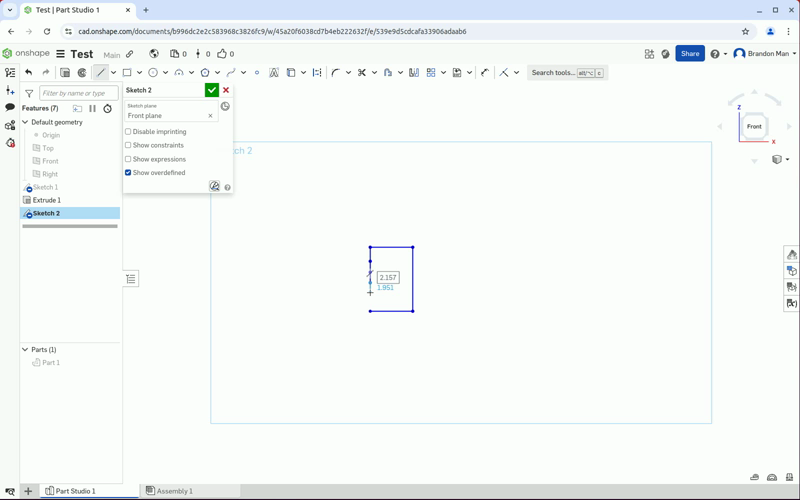
key_up(shift)
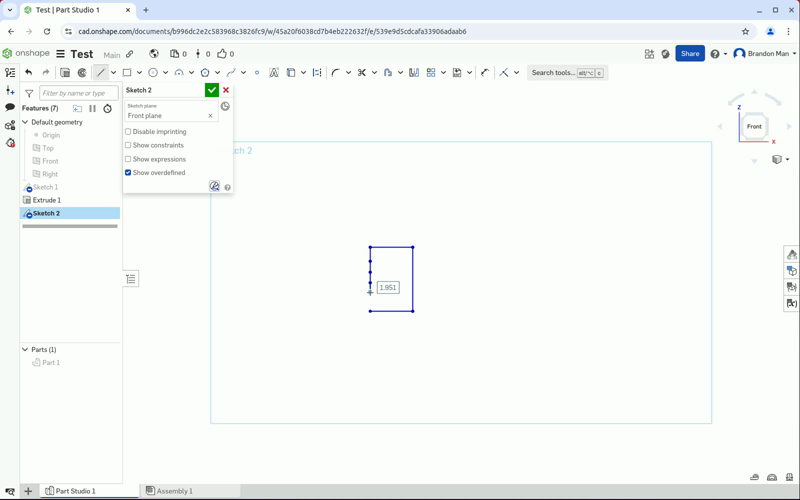
key_down(shift)
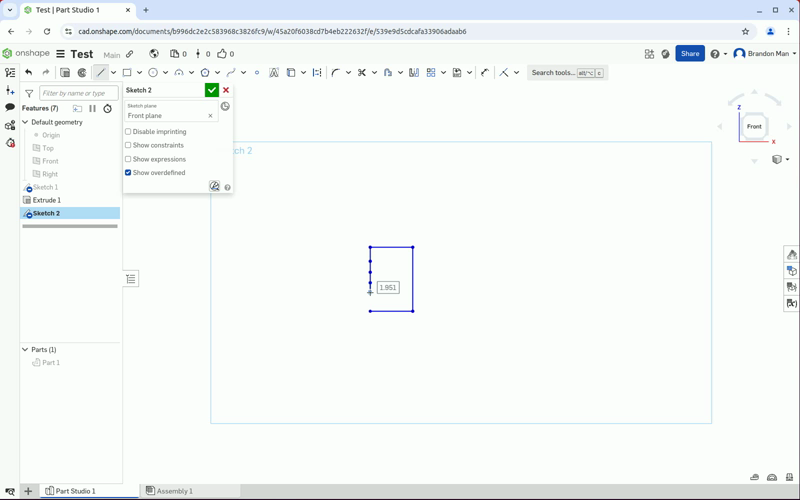
mouse_move(400, 292)
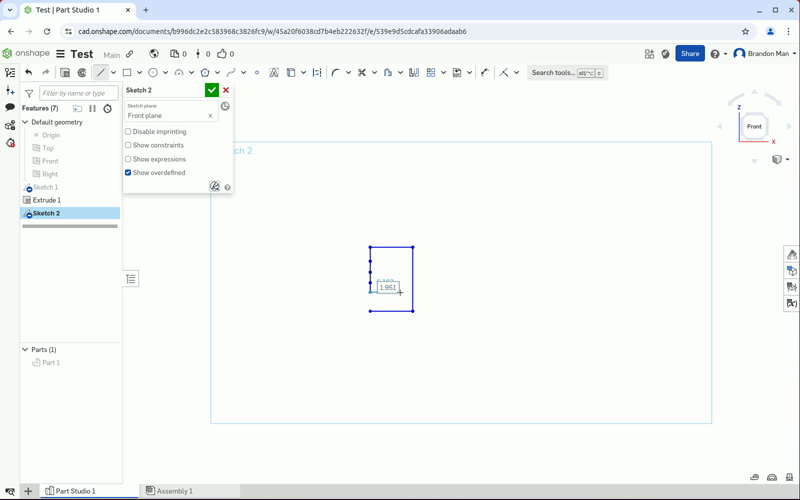
mouse_move(370, 307)
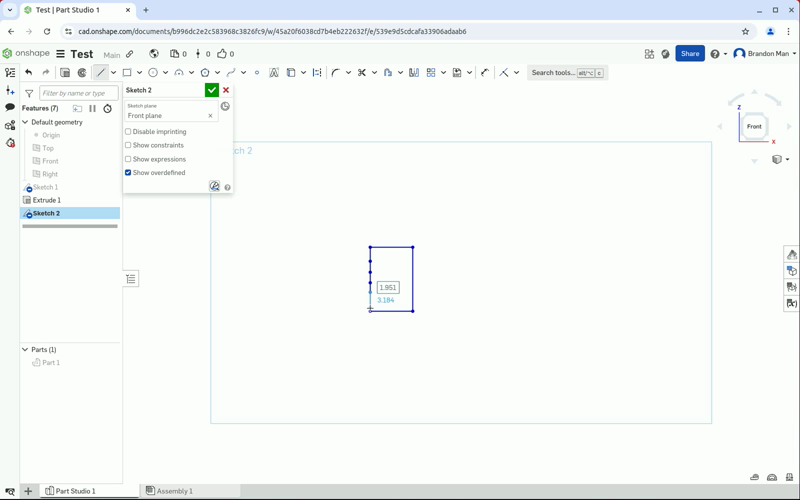
scroll(6)
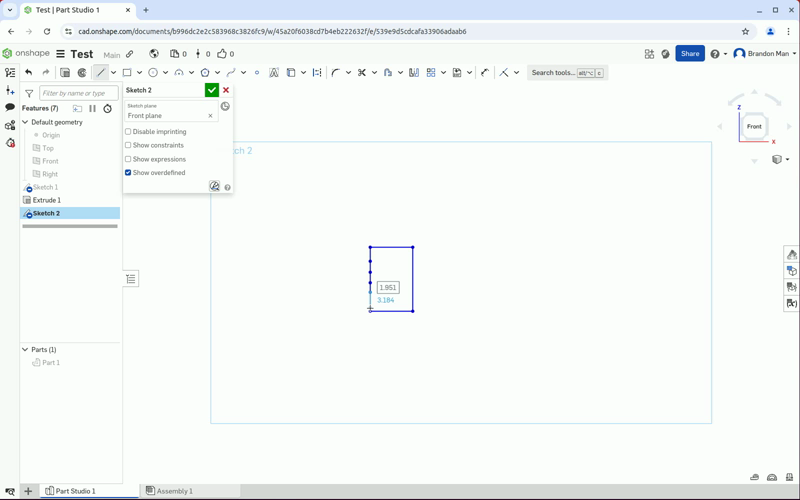
scroll(6)
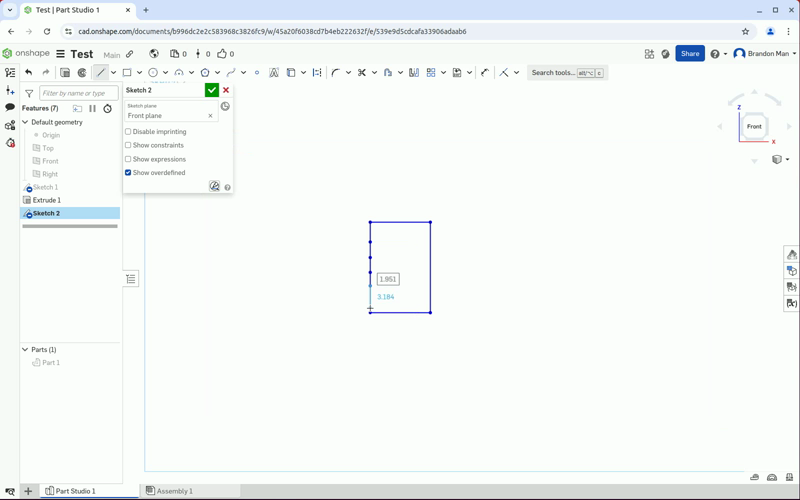
scroll(6)
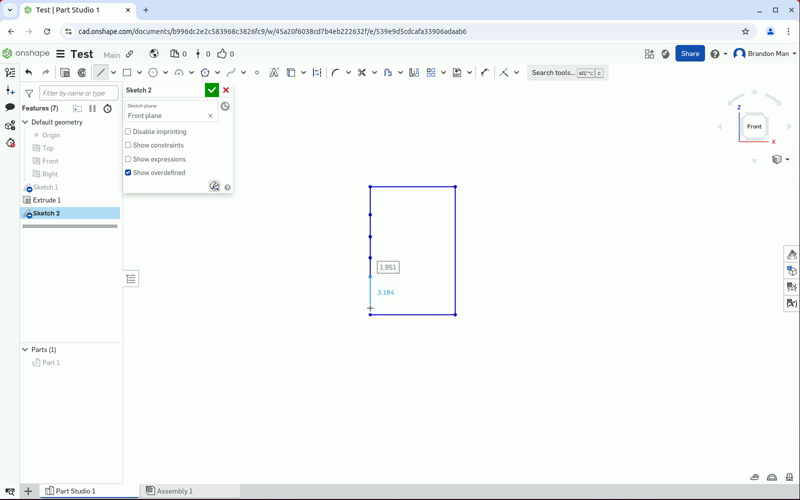
scroll(6)
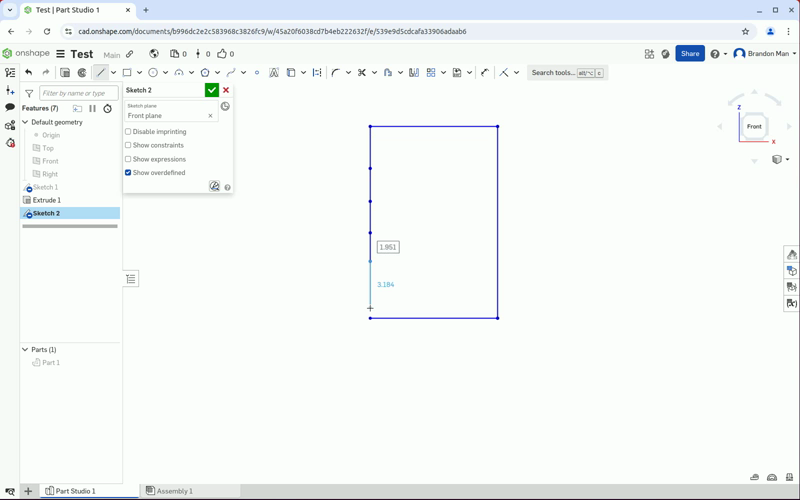
scroll(6)
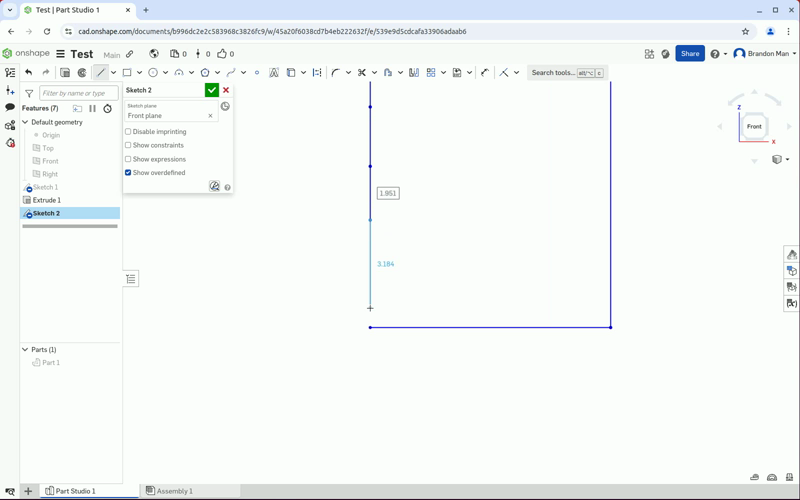
scroll(6)
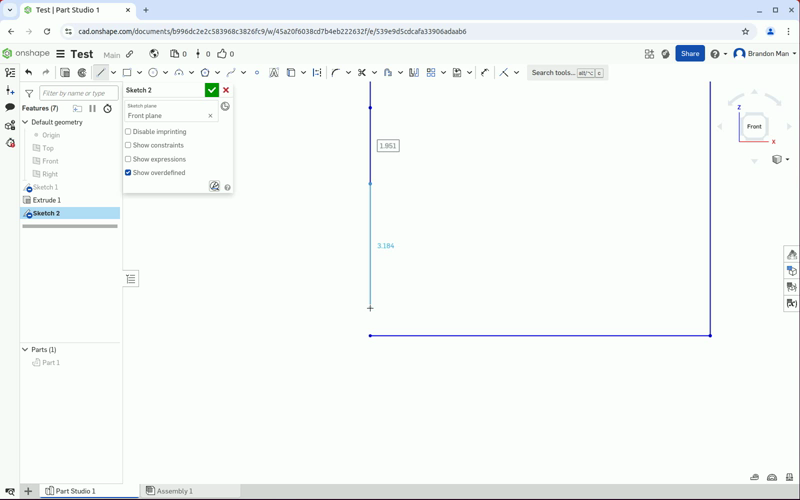
scroll(6)
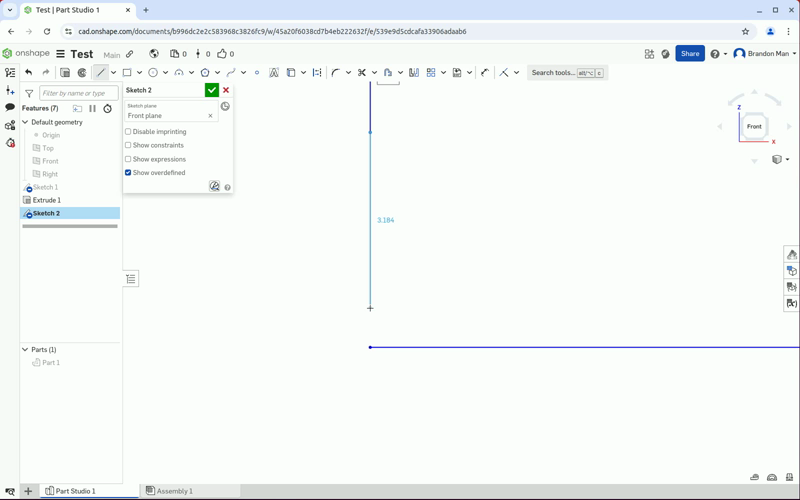
click(370, 307)
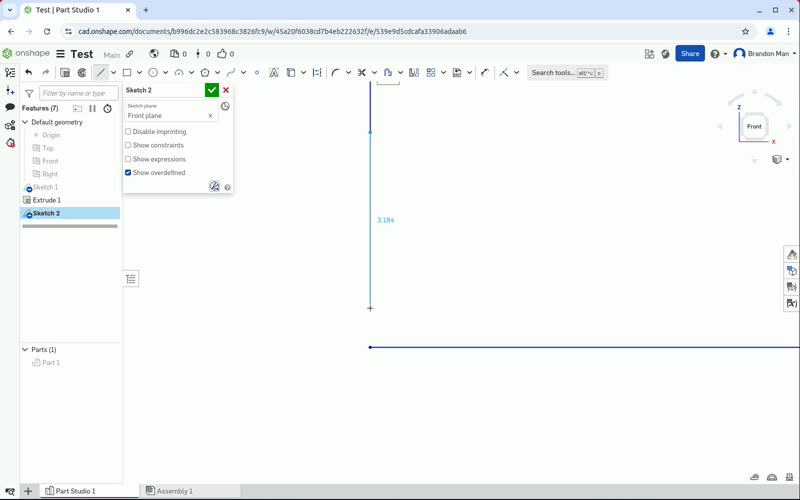
scroll(-6)
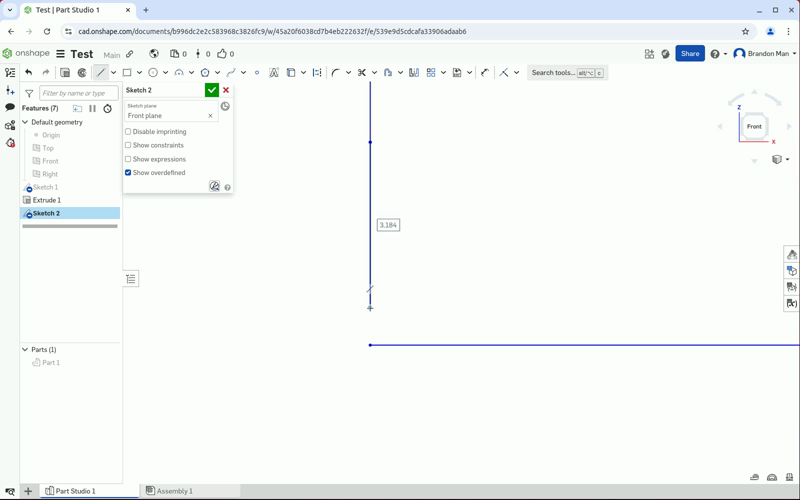
scroll(-6)
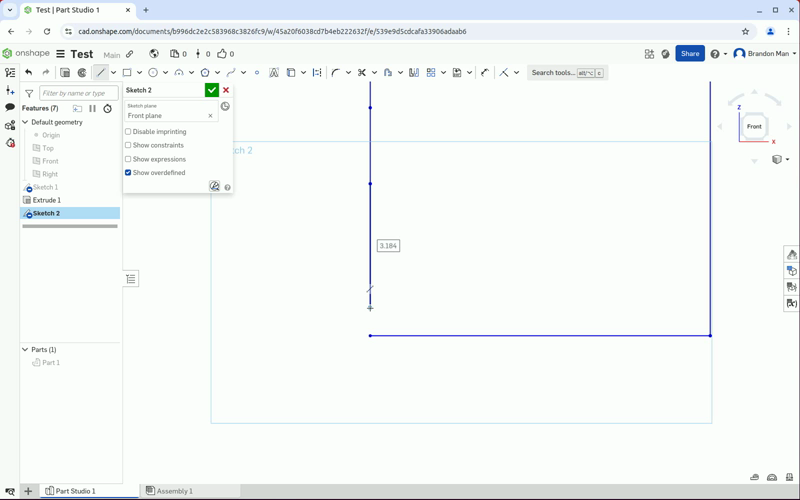
scroll(-6)
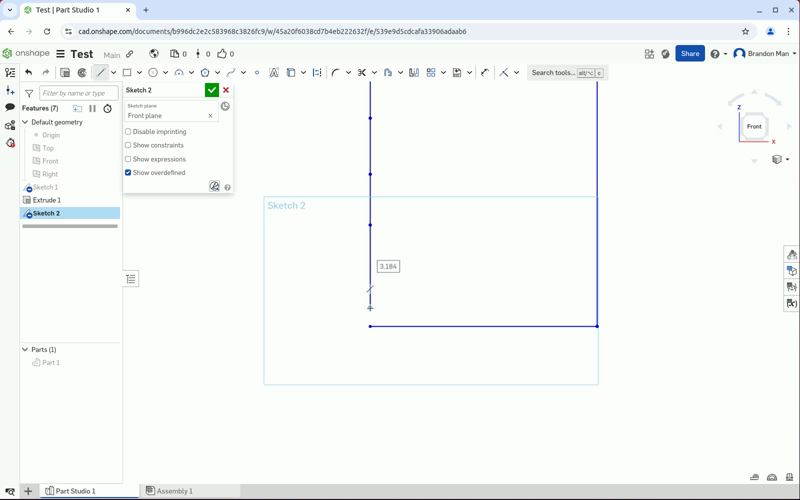
scroll(-6)
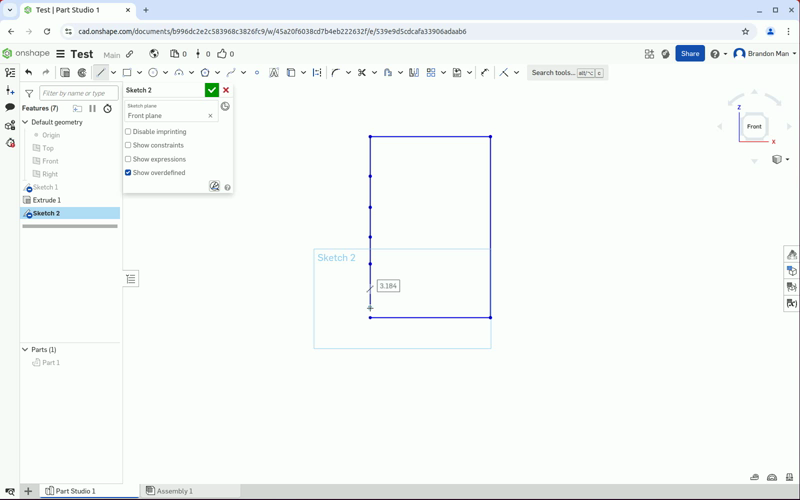
scroll(-6)
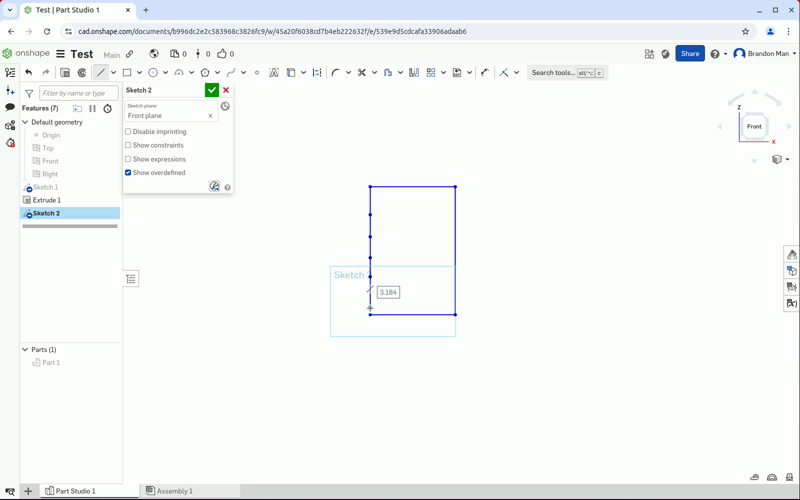
scroll(-6)
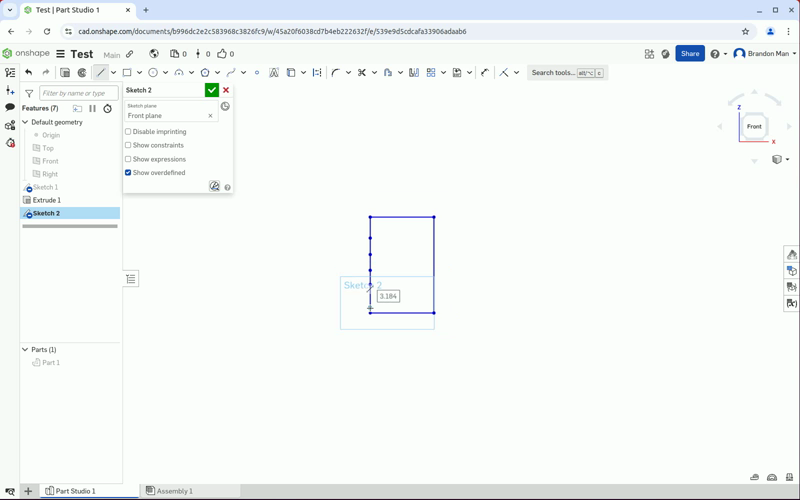
scroll(-6)
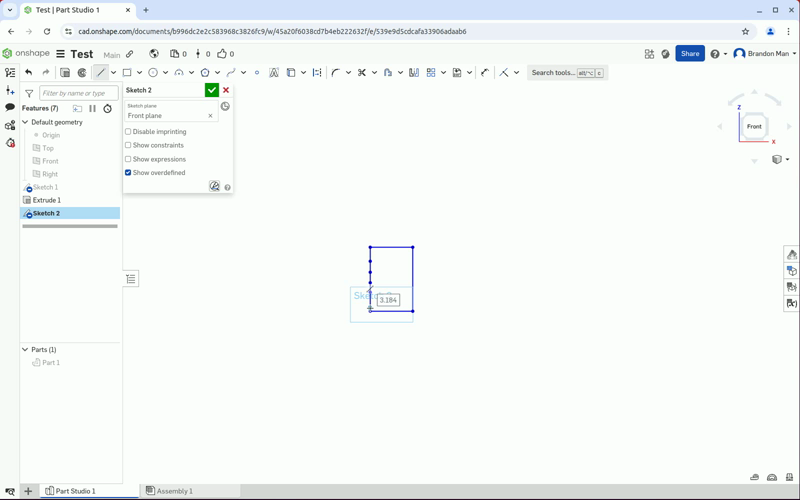
key_up(shift)
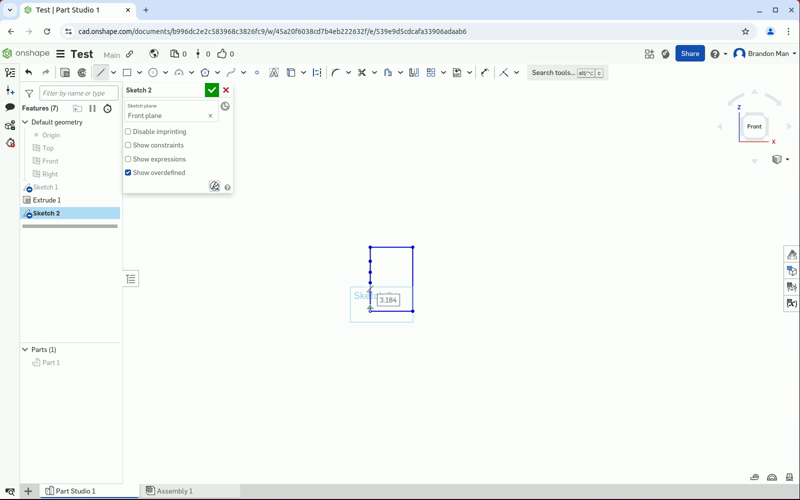
mouse_move(400, 307)
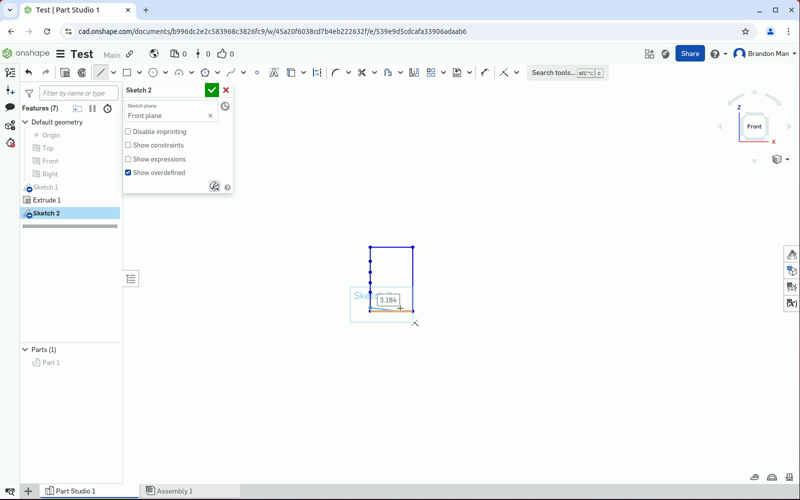
key_down(shift)
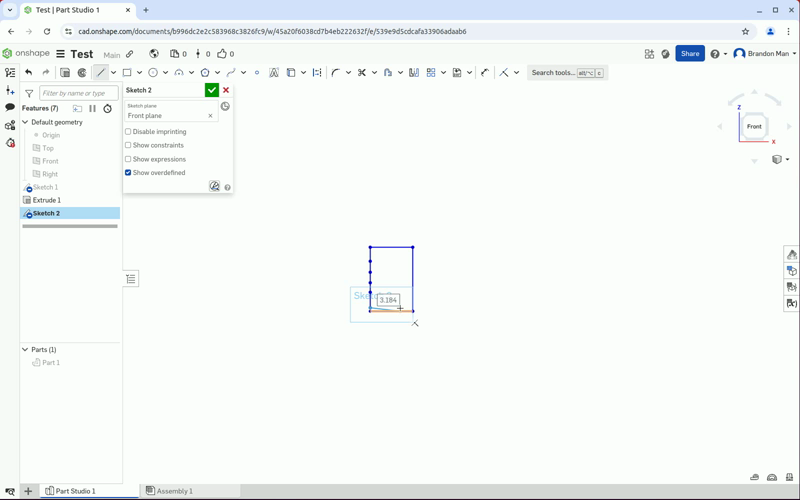
mouse_move(370, 311)
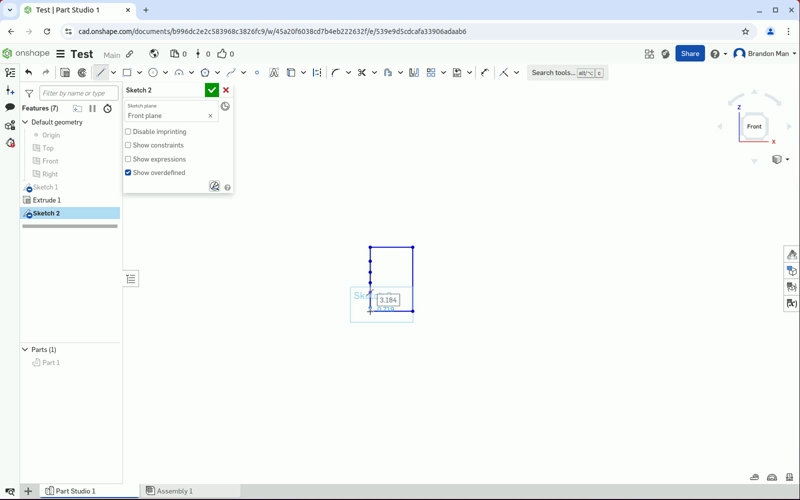
scroll(6)
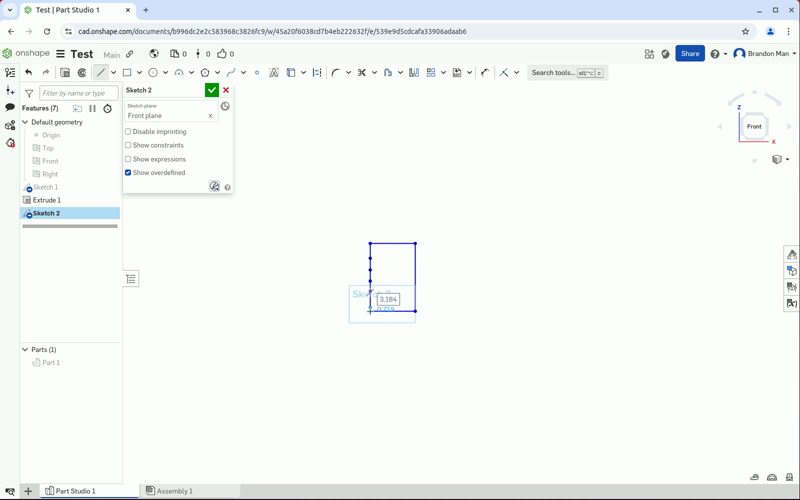
scroll(6)
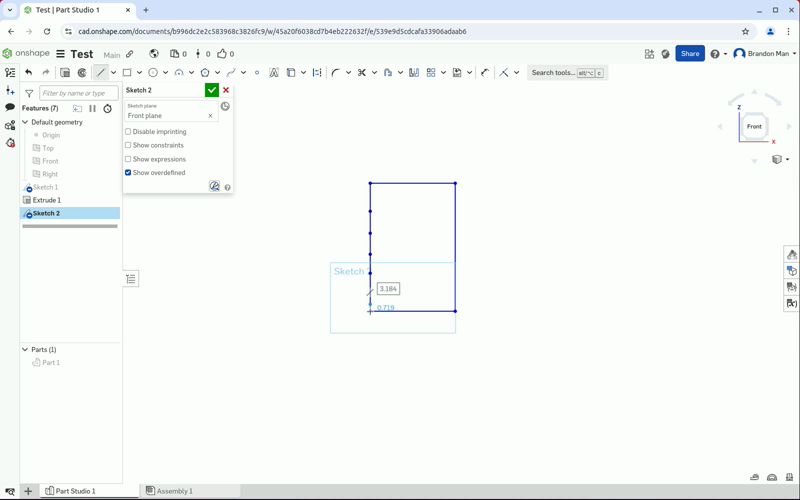
scroll(6)
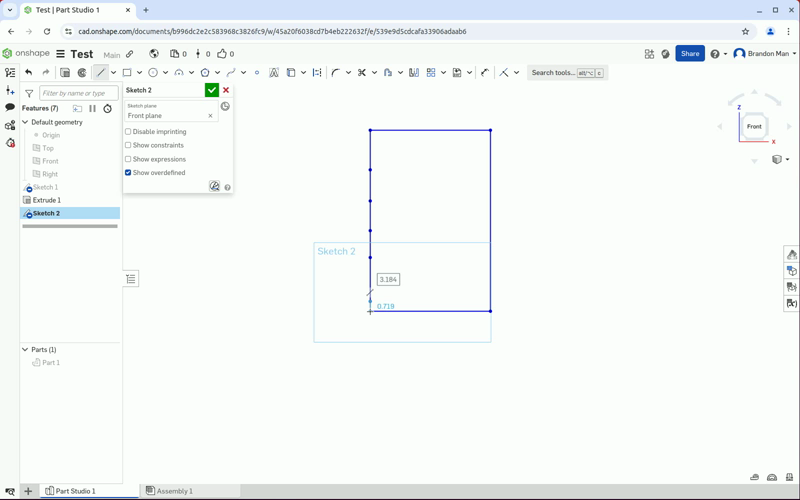
scroll(6)
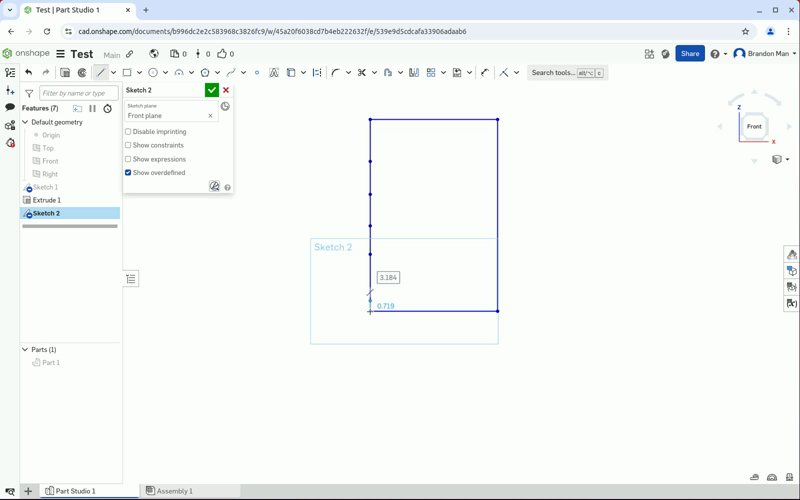
scroll(6)
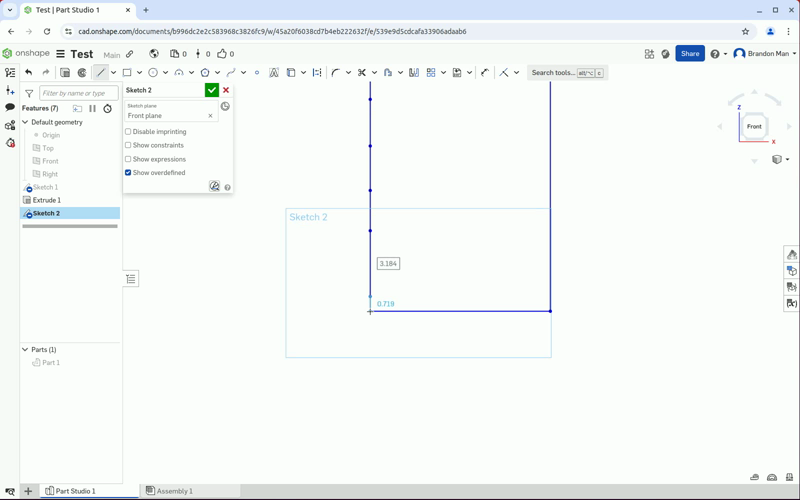
scroll(6)
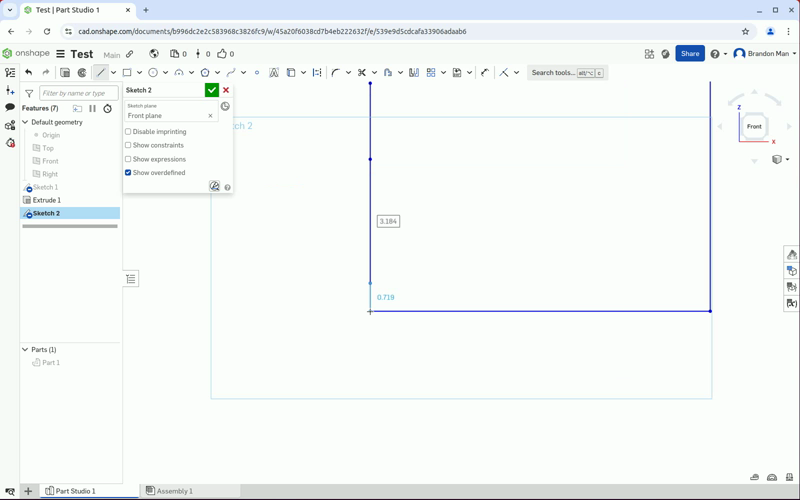
scroll(6)
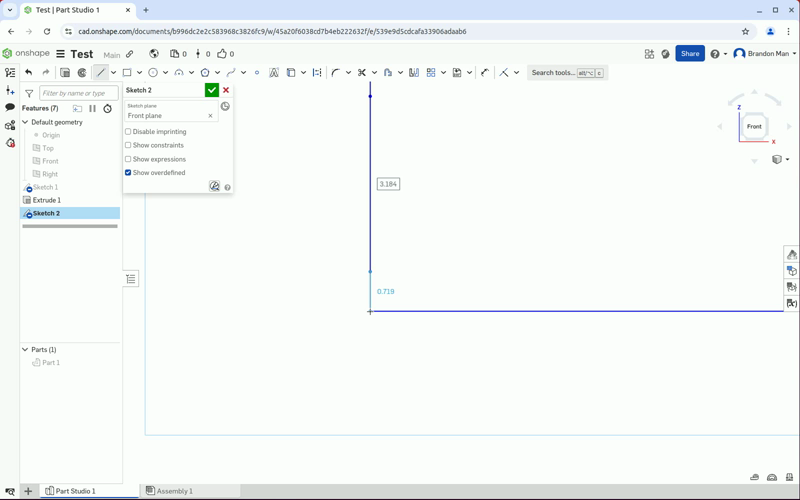
key_up(shift)
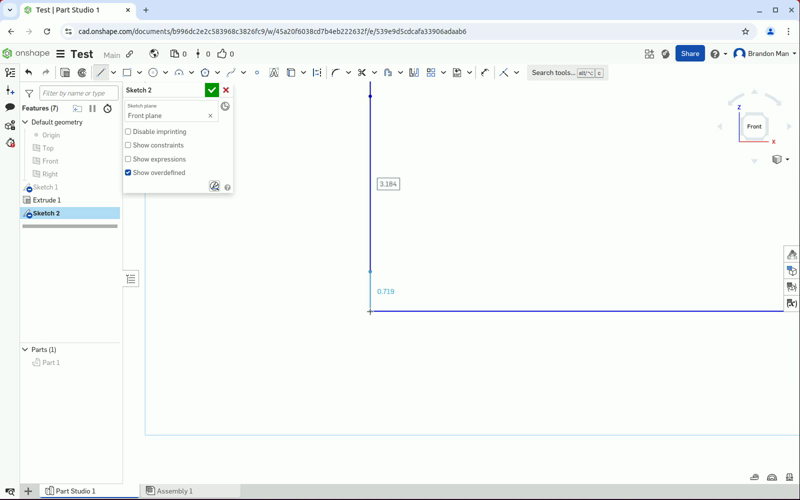
click(370, 311)
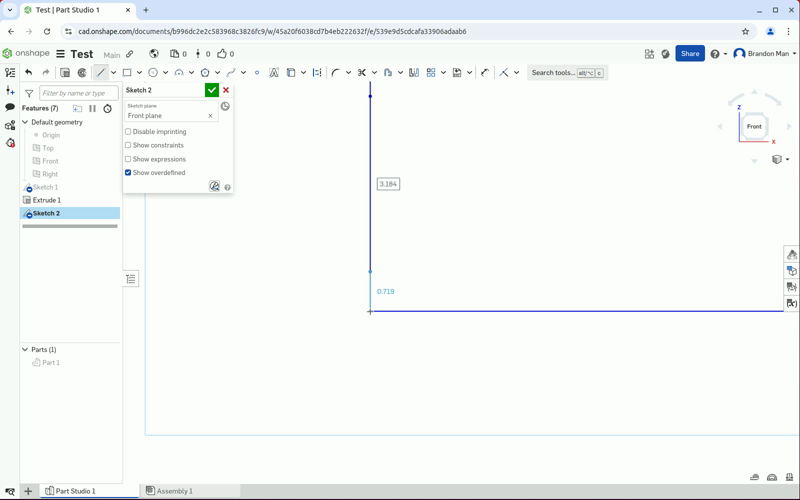
scroll(-6)
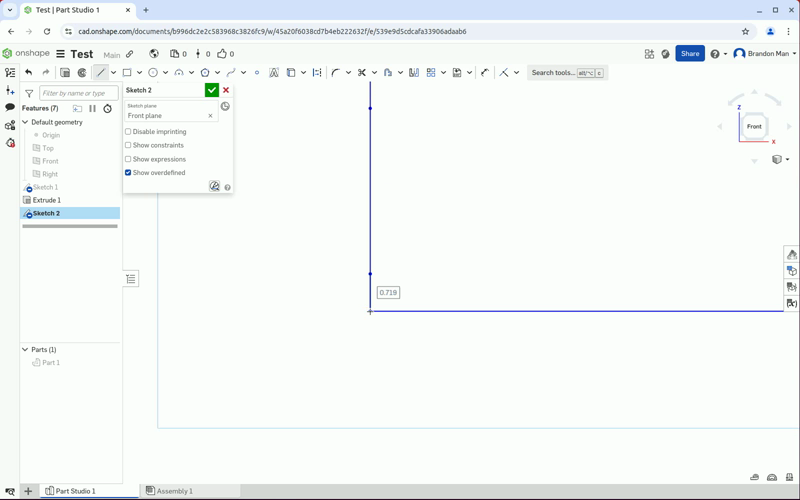
scroll(-6)
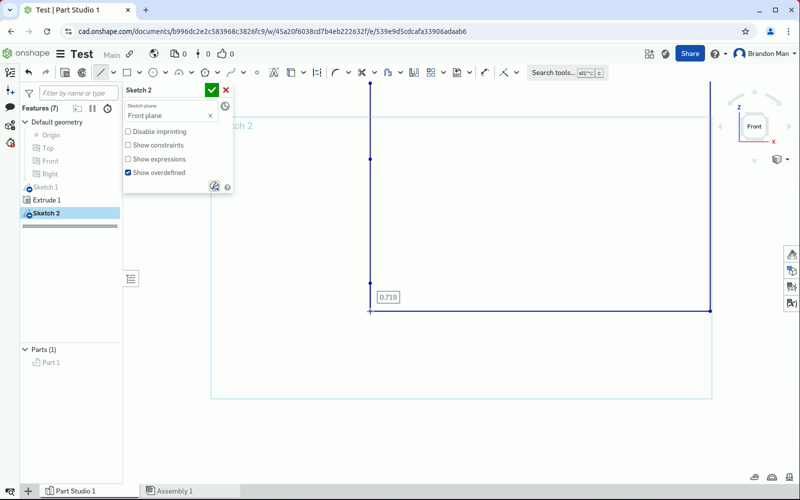
scroll(-6)
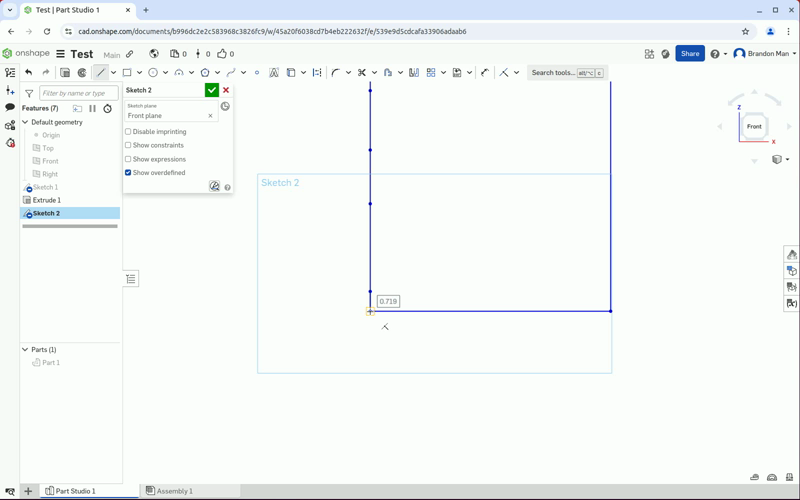
scroll(-6)
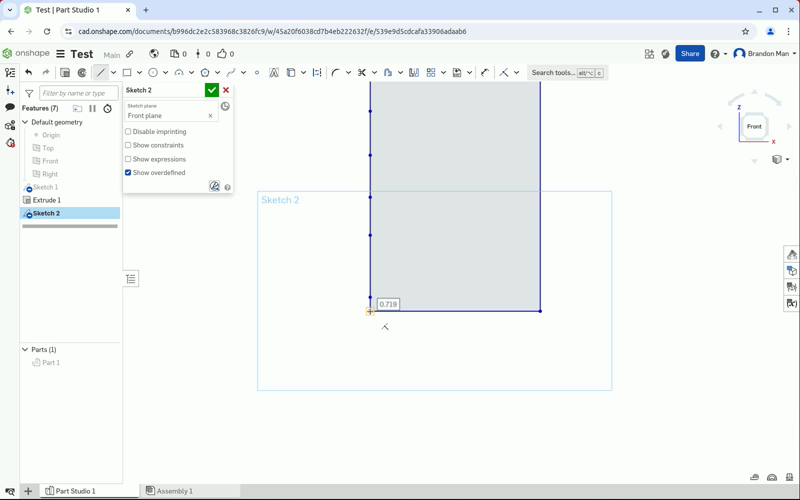
scroll(-6)
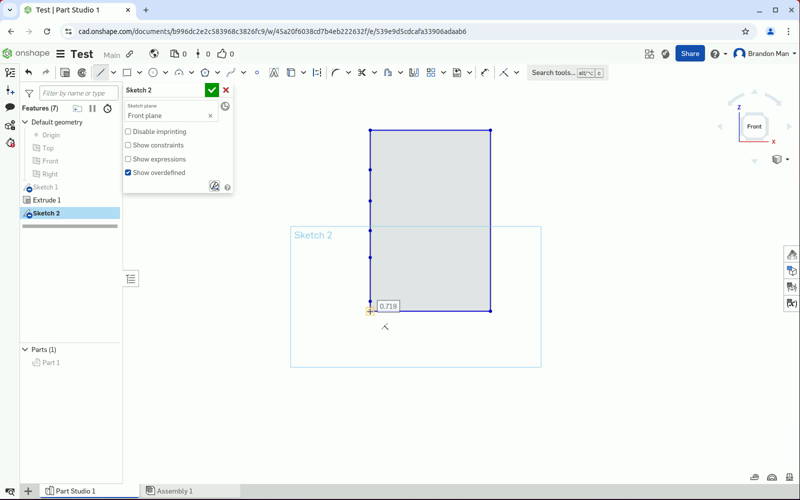
scroll(-6)
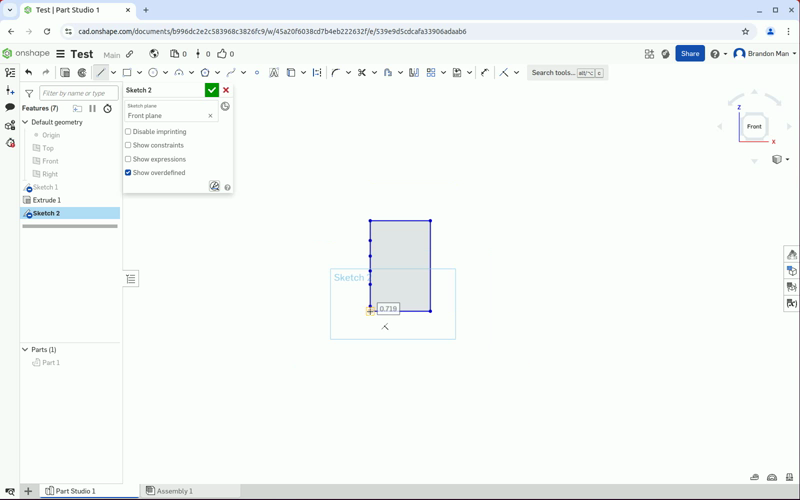
scroll(-6)
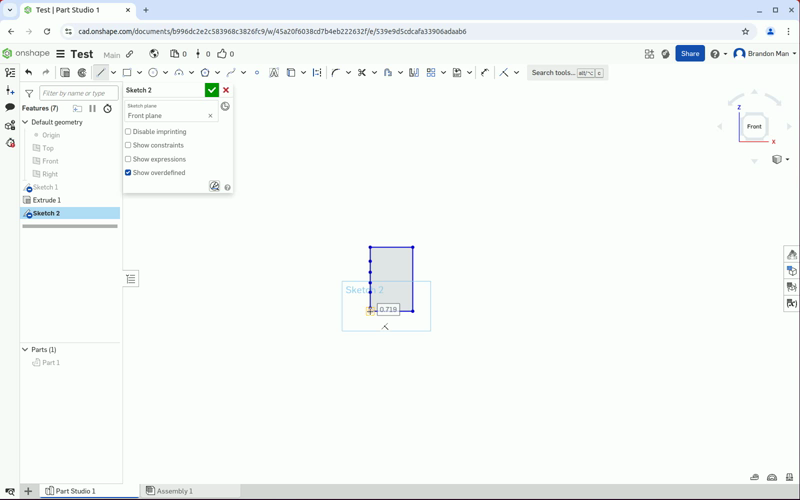
key(esc)
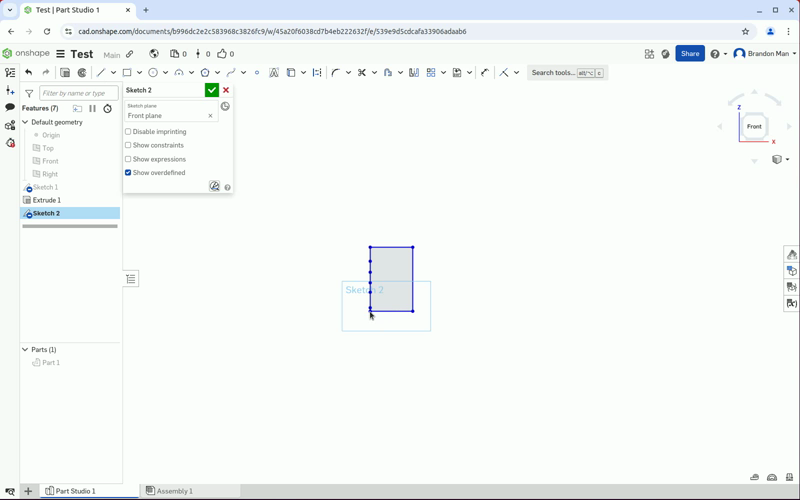
mouse_move(380, 296)
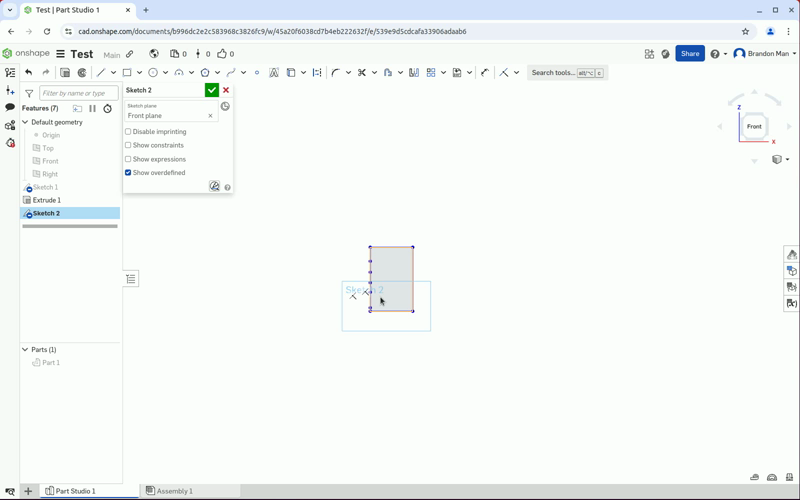
click(380, 296)
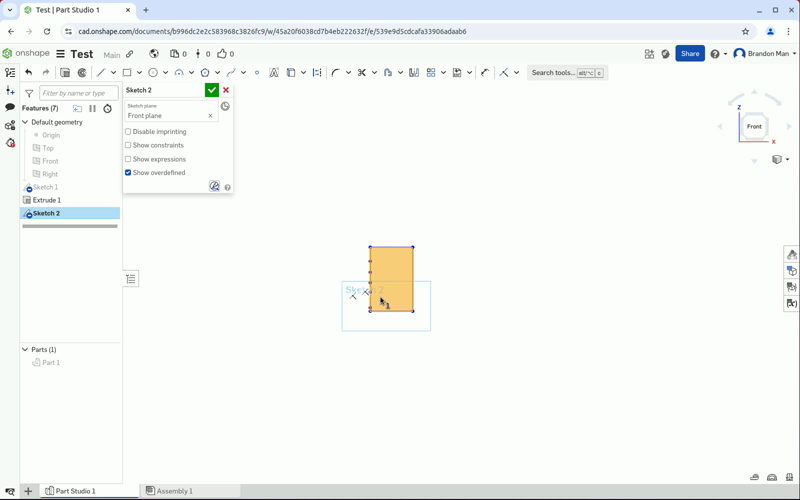
mouse_move(73, 352)
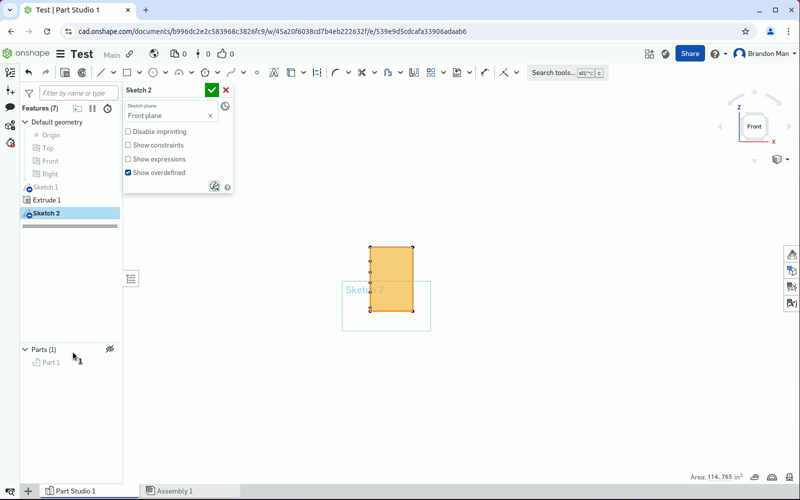
key(shift+y)
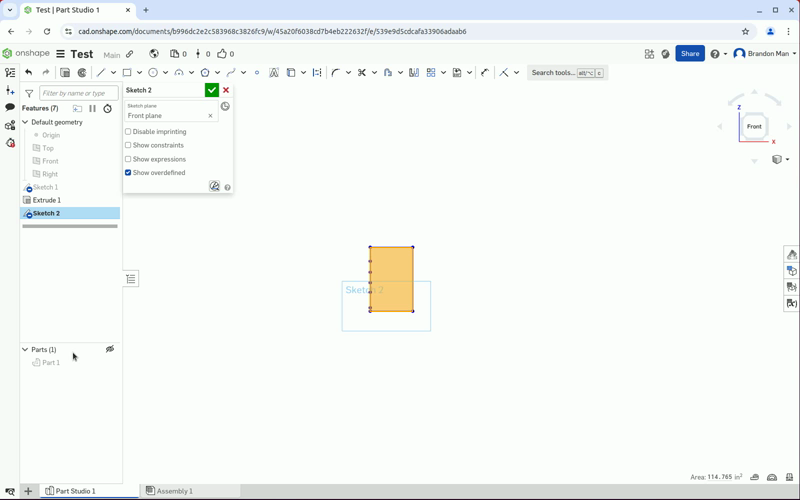
key(shift+e)
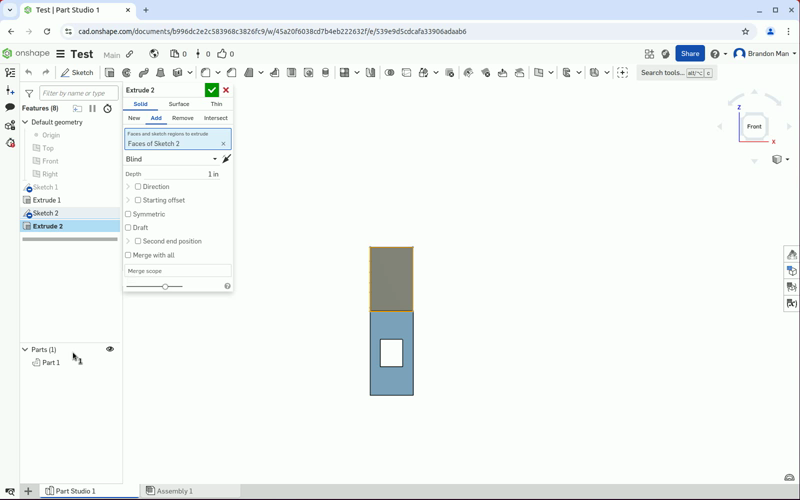
mouse_move(143, 106)
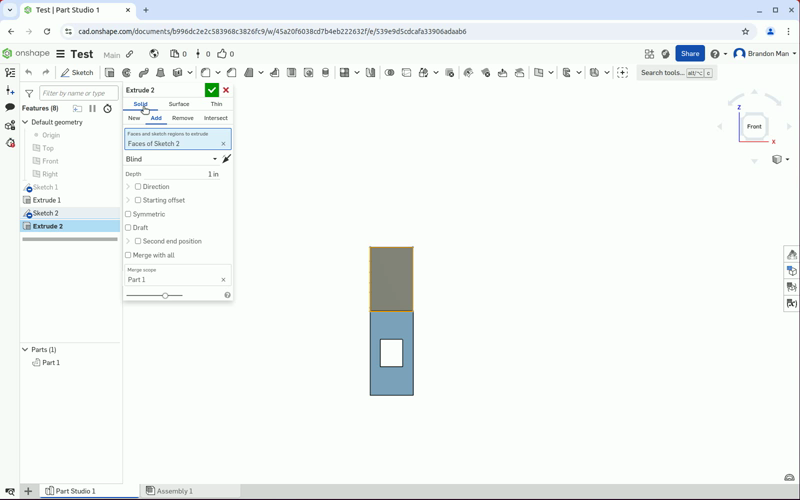
click(143, 106)
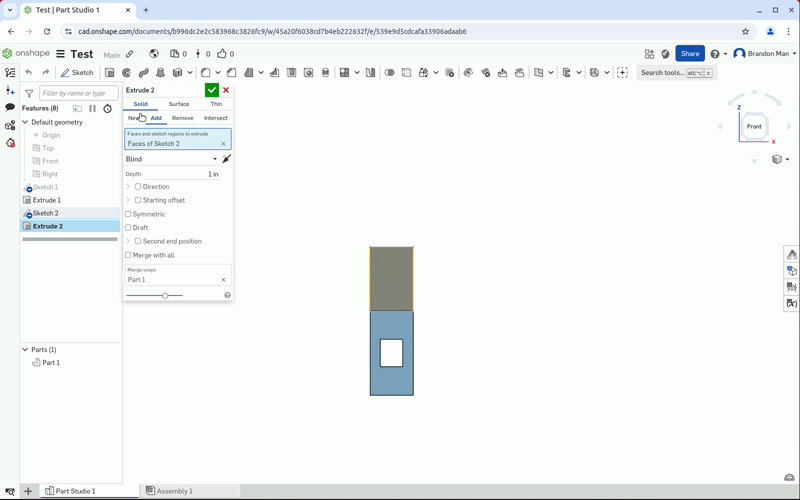
mouse_move(137, 120)
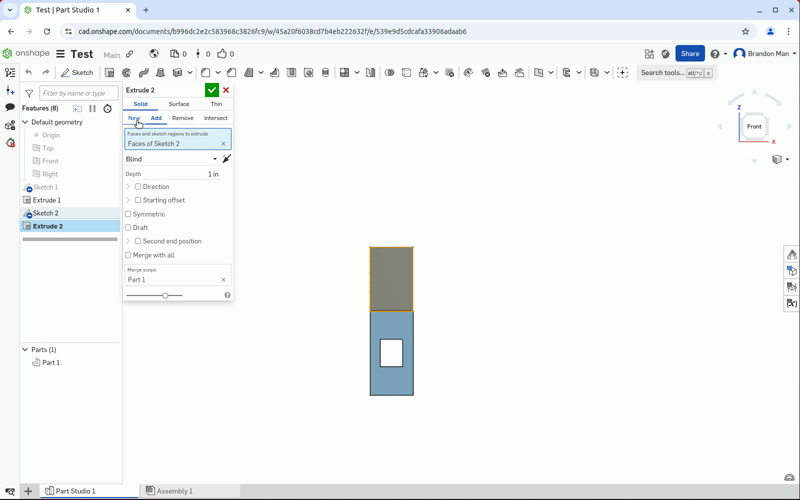
click(137, 120)
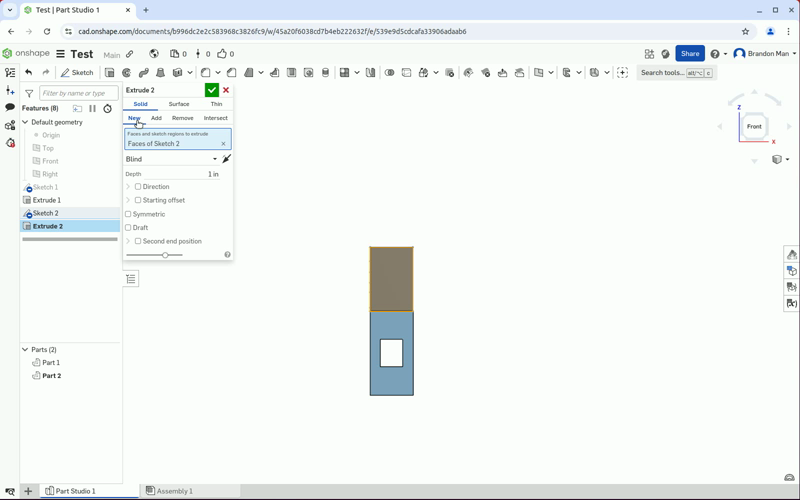
key(tab, 4)
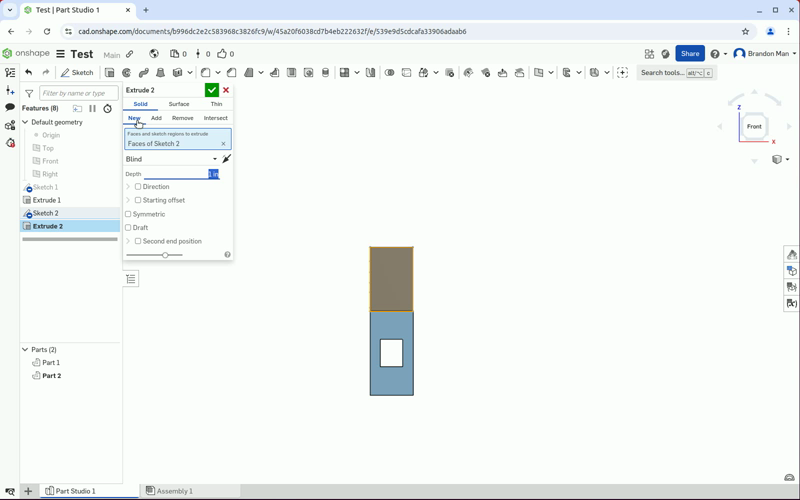
text(8.666)
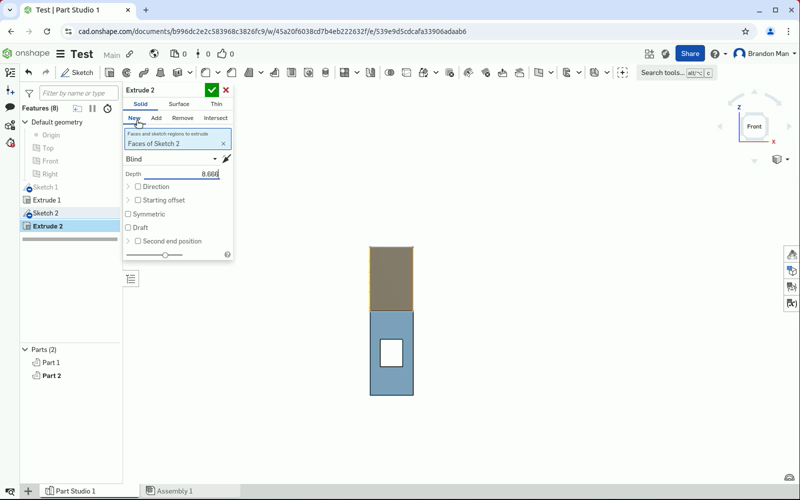
key(enter)
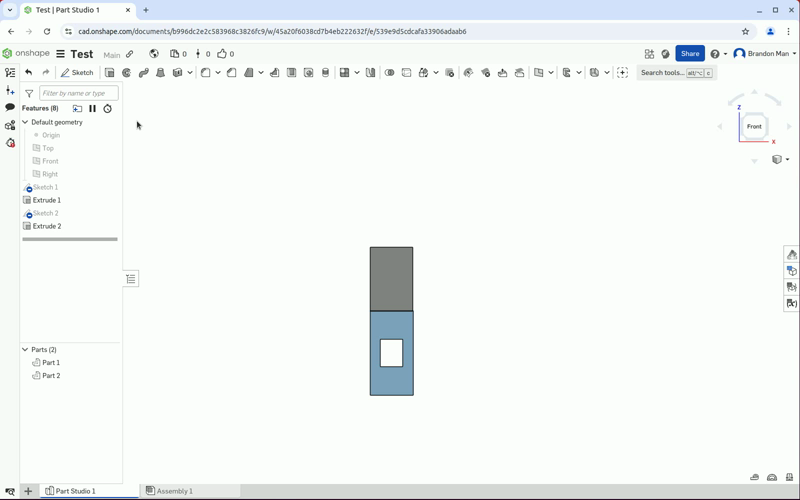
key(shift+h)
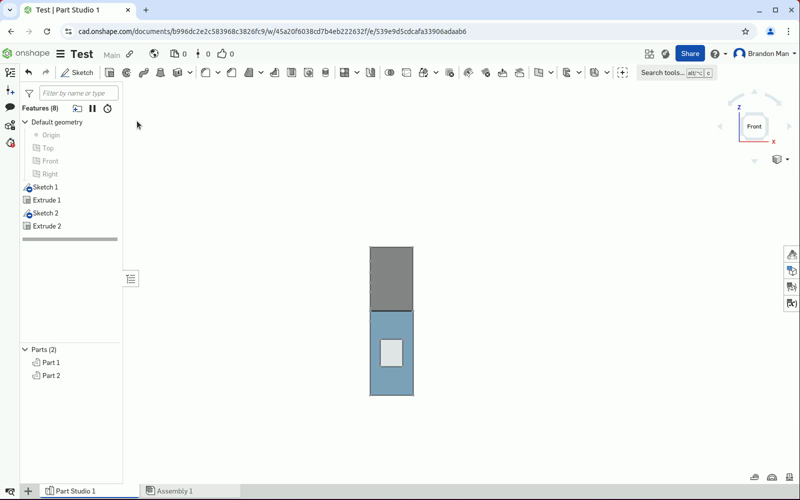
key(shift+h)
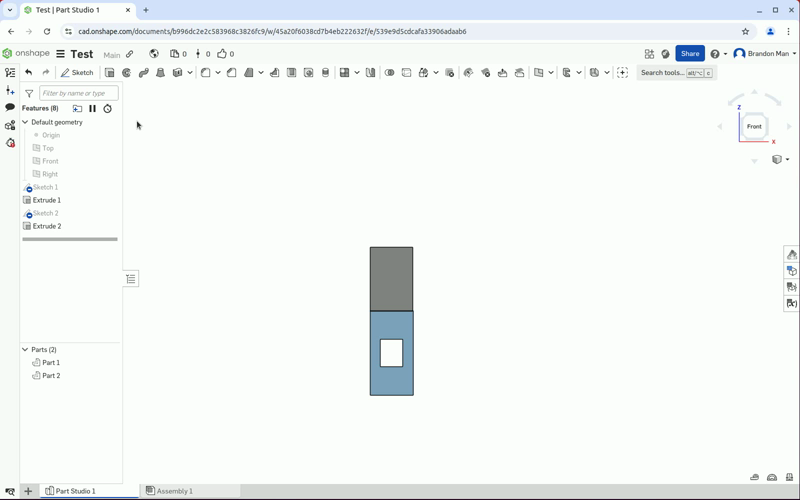
mouse_move(73, 189)
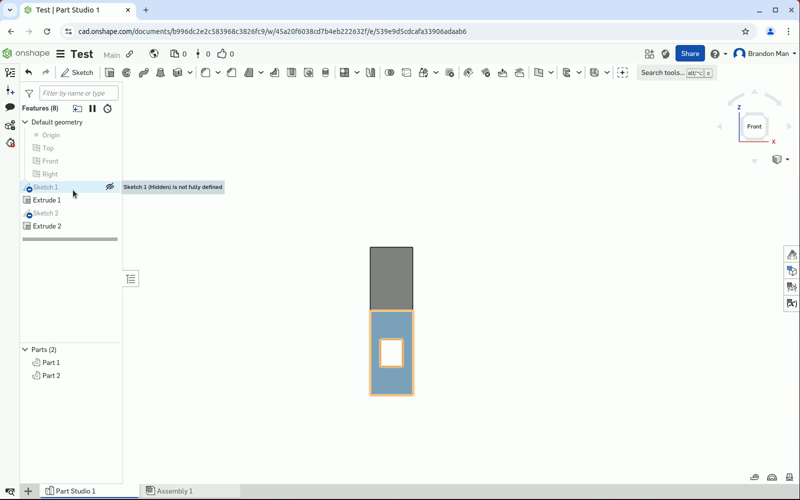
click(73, 189)
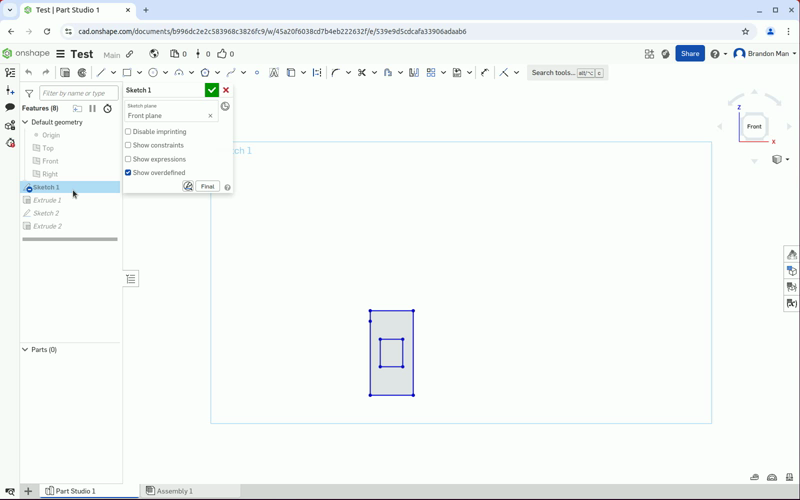
mouse_move(229, 92)
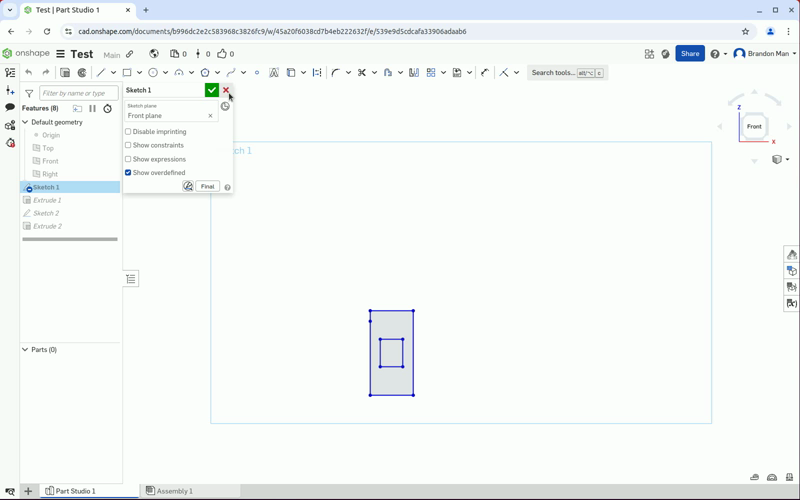
click(229, 92)
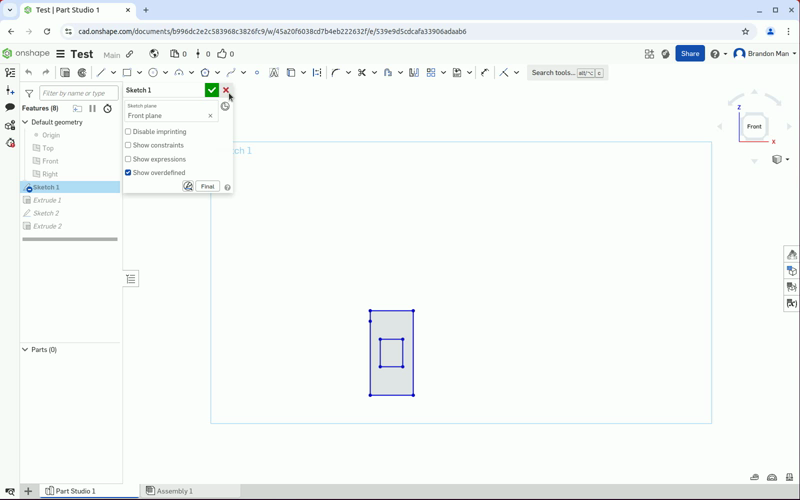
key(shift+s)
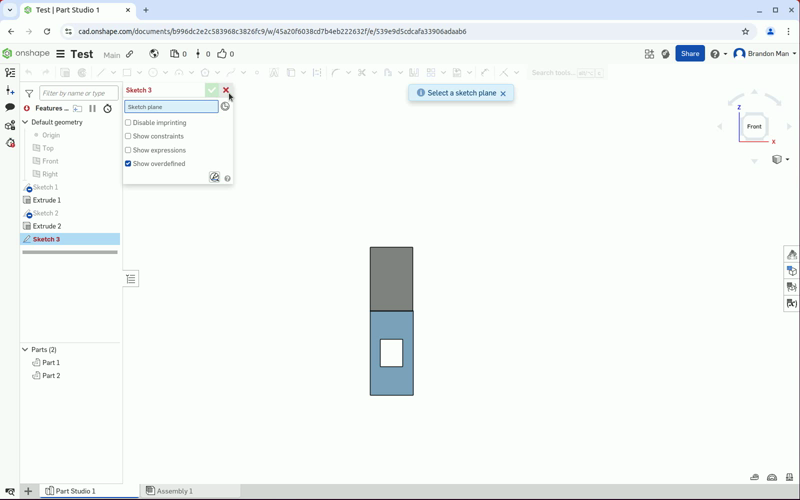
mouse_move(73, 163)
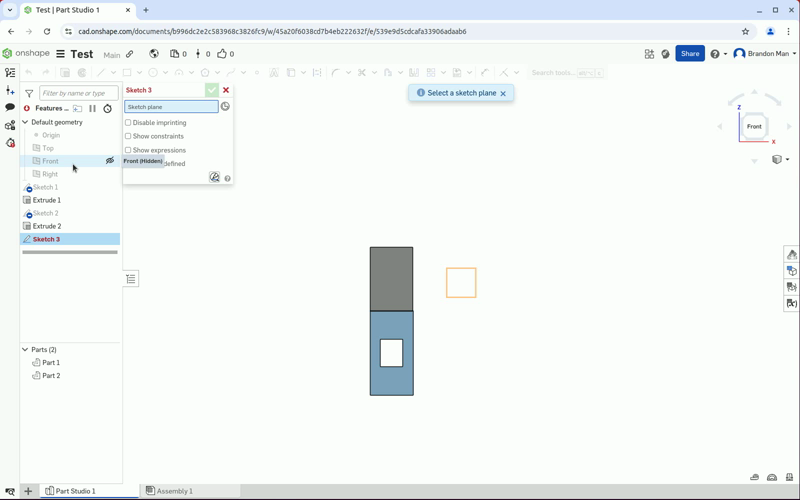
click(73, 163)
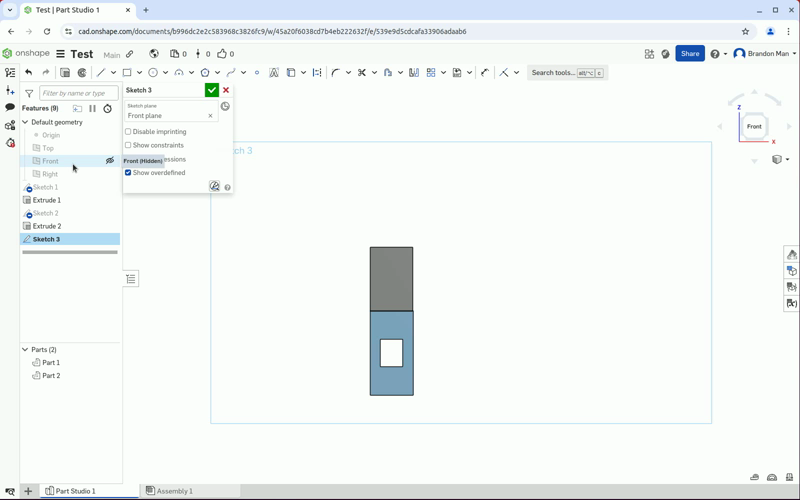
mouse_move(73, 352)
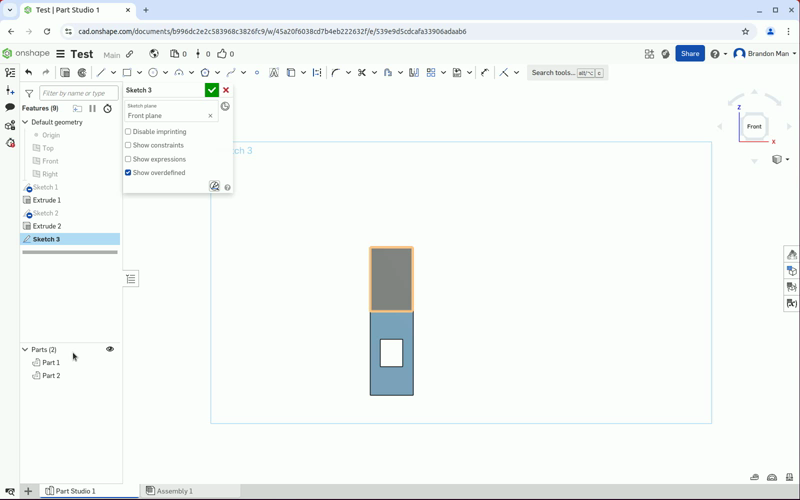
key(y)
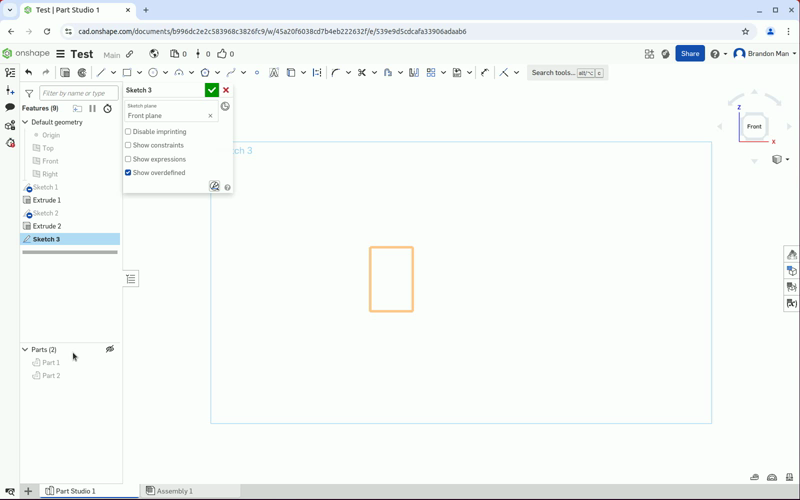
key(l)
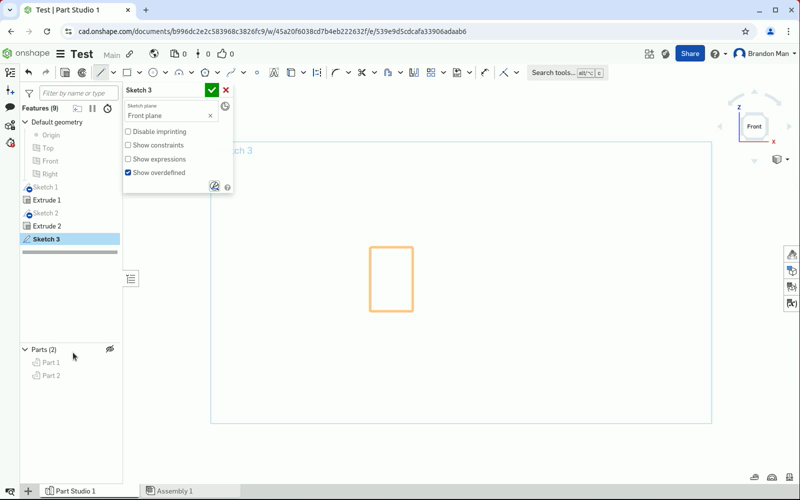
key_down(shift)
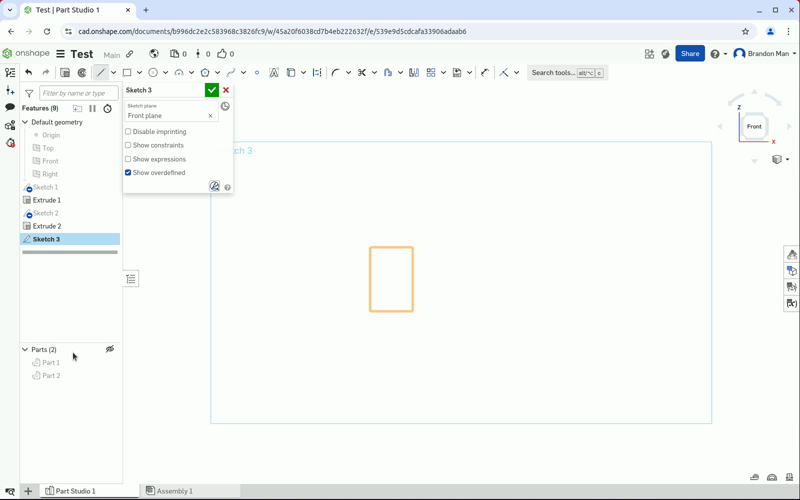
mouse_move(361, 261)
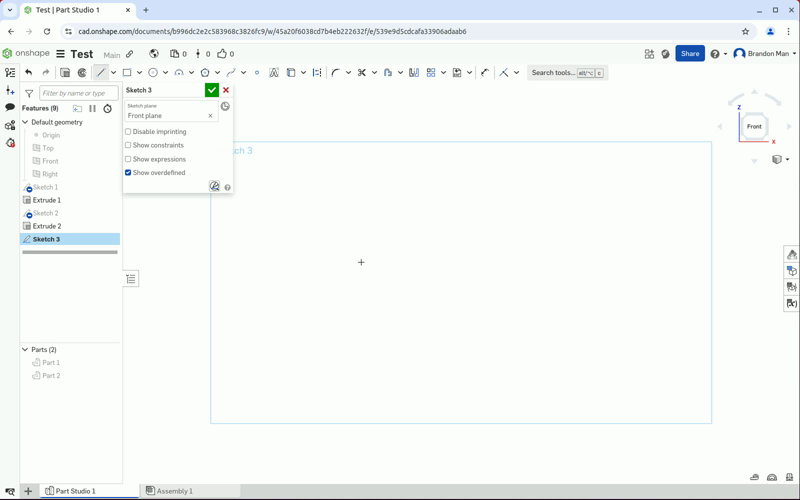
click(361, 261)
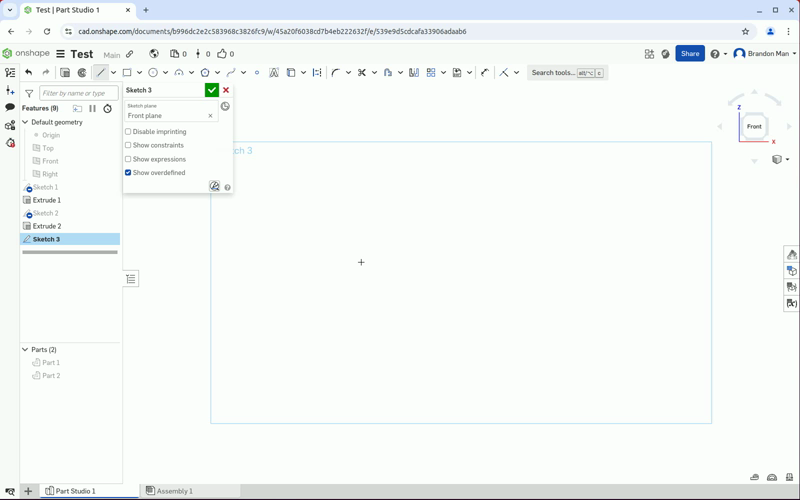
key_up(shift)
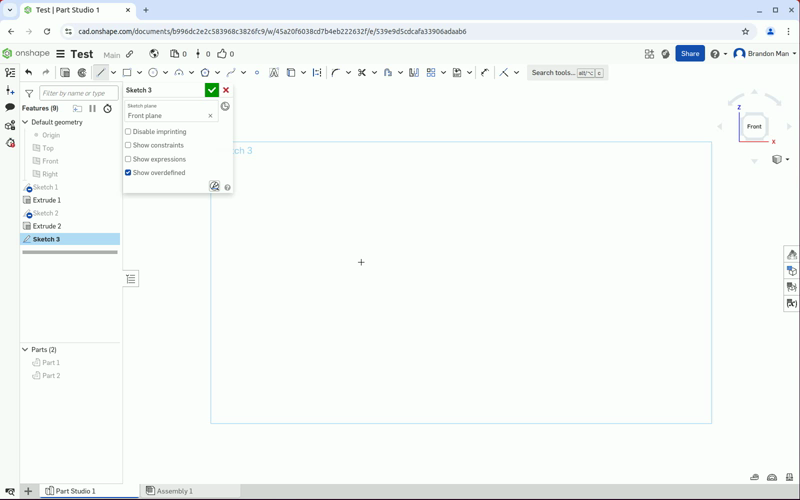
key_down(shift)
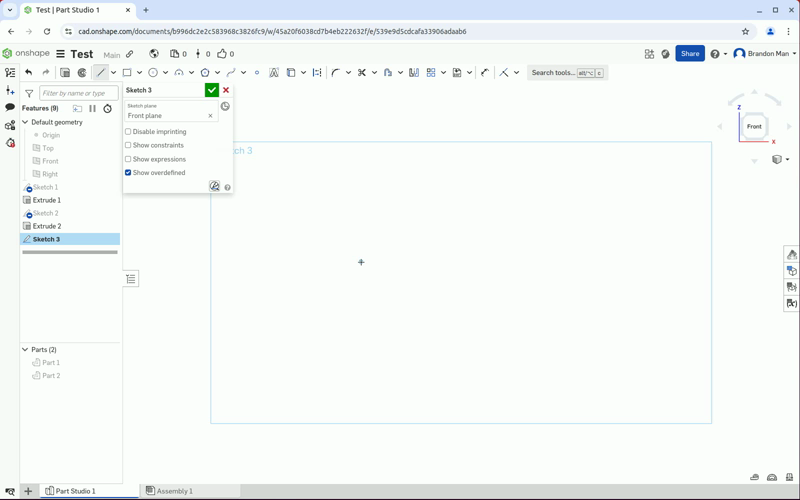
mouse_move(391, 261)
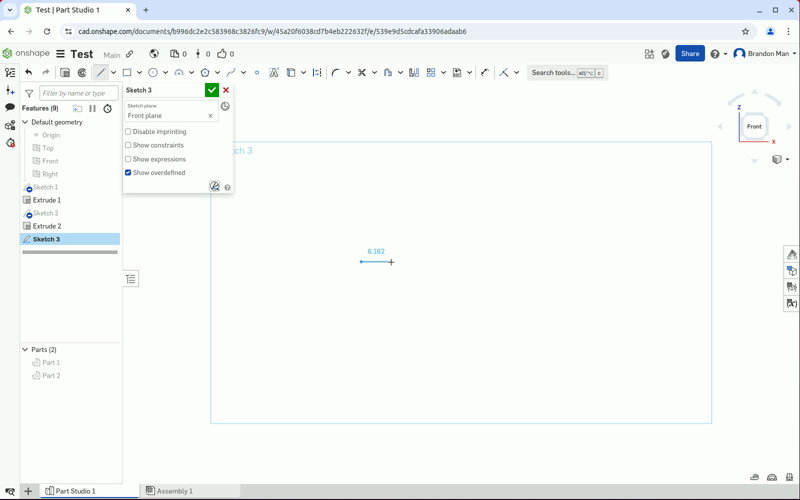
mouse_move(371, 261)
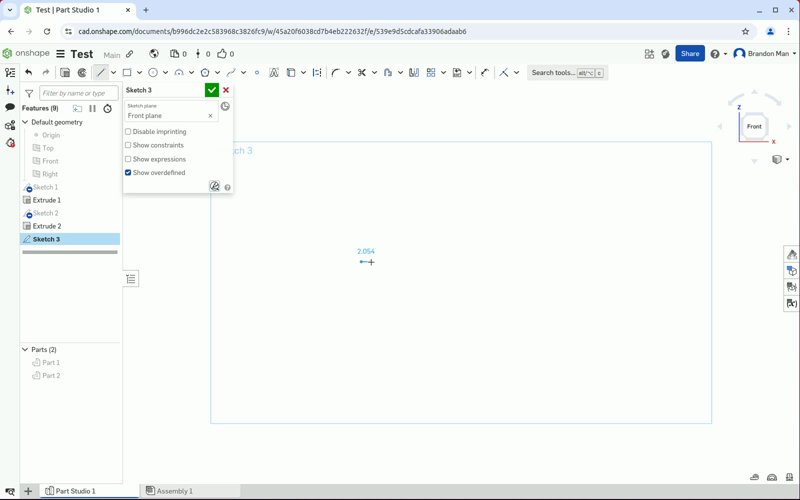
click(371, 261)
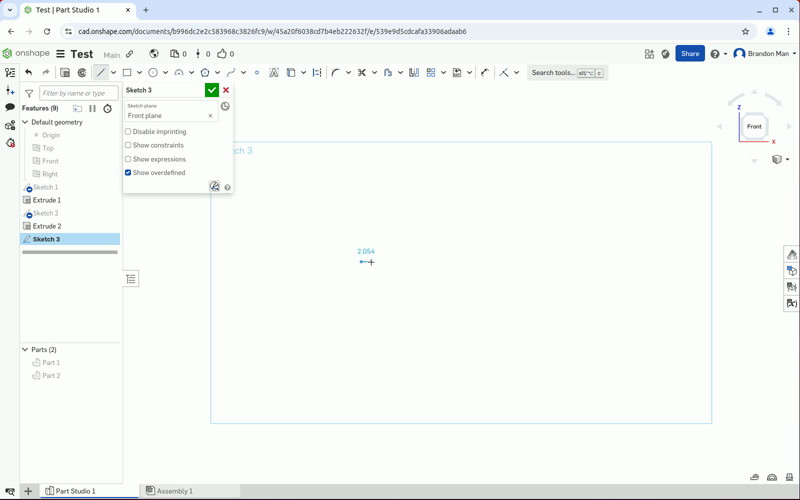
key_up(shift)
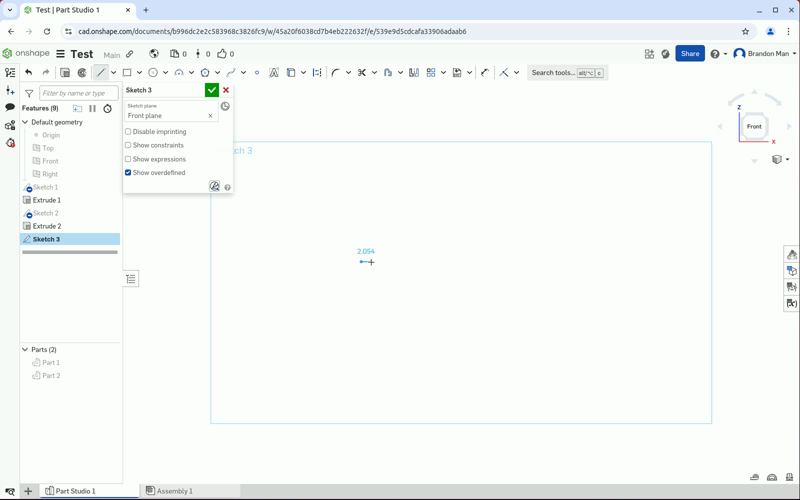
key_down(shift)
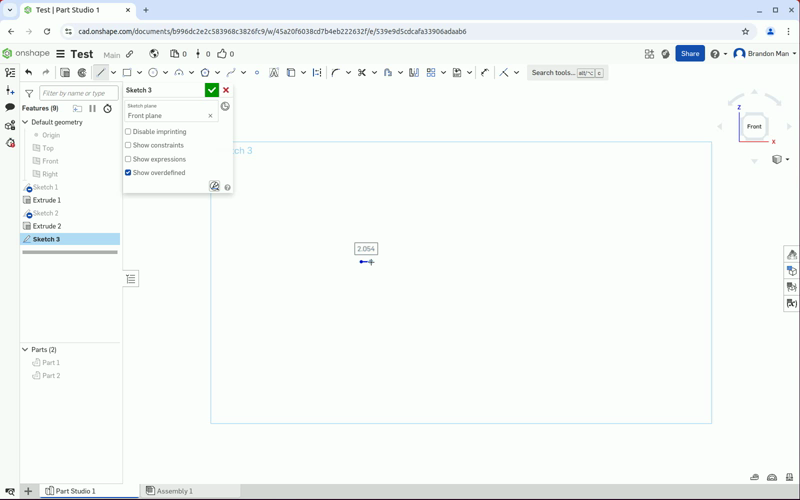
mouse_move(401, 261)
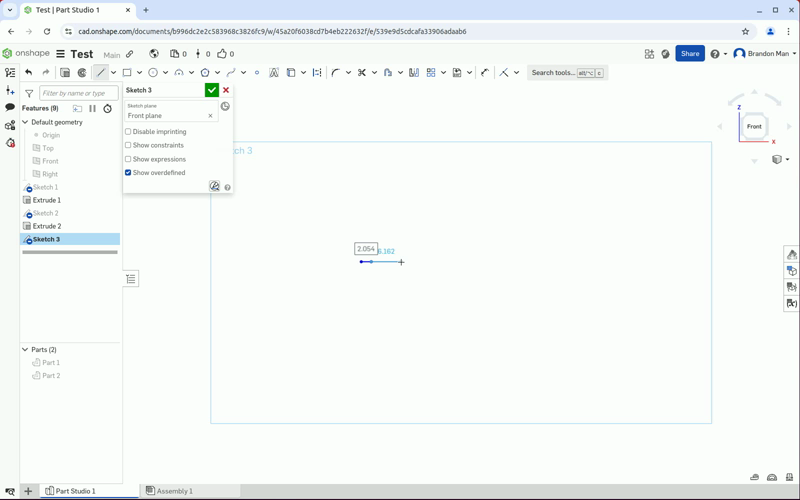
mouse_move(371, 246)
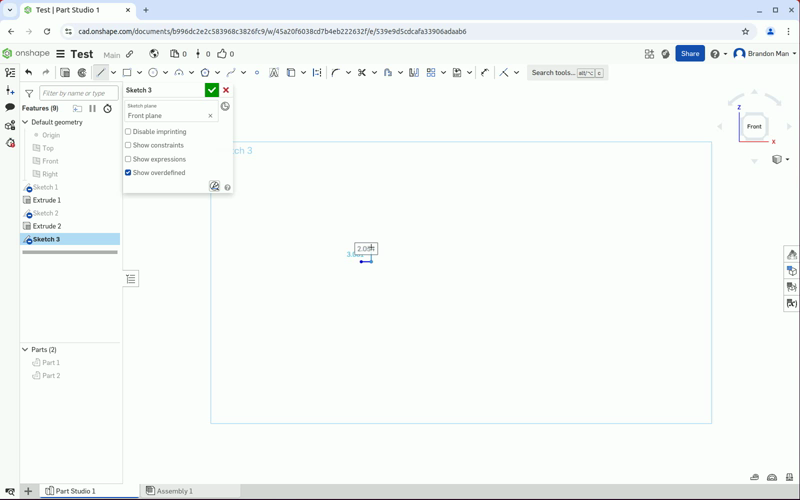
click(371, 246)
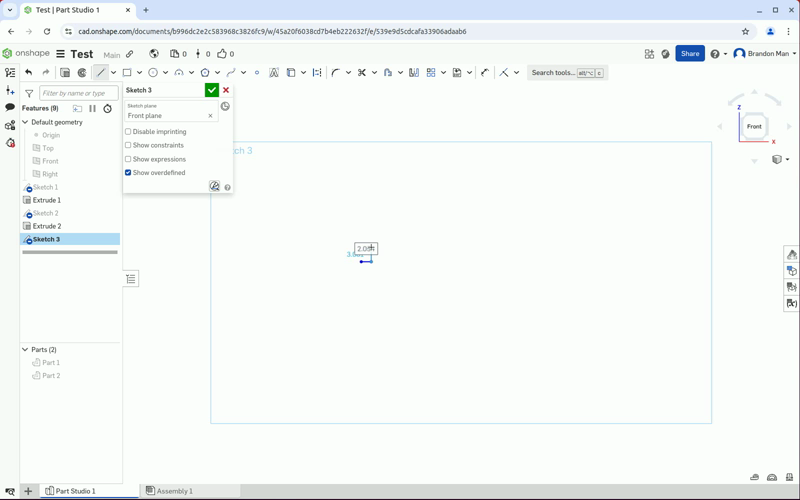
key_up(shift)
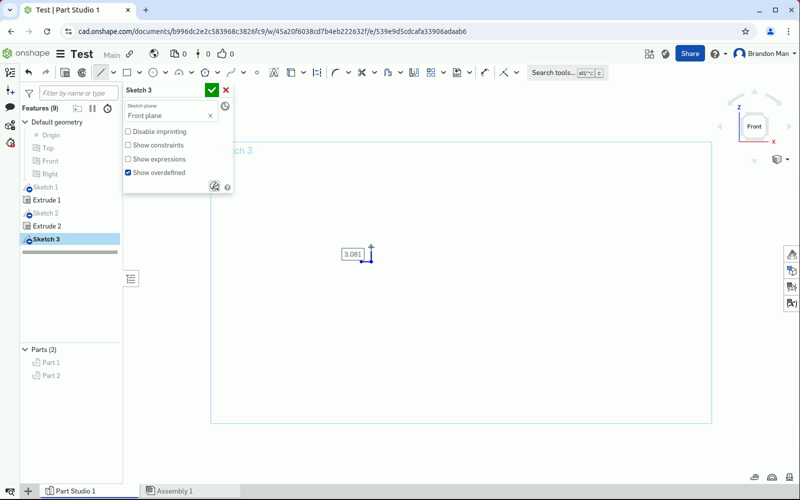
key_down(shift)
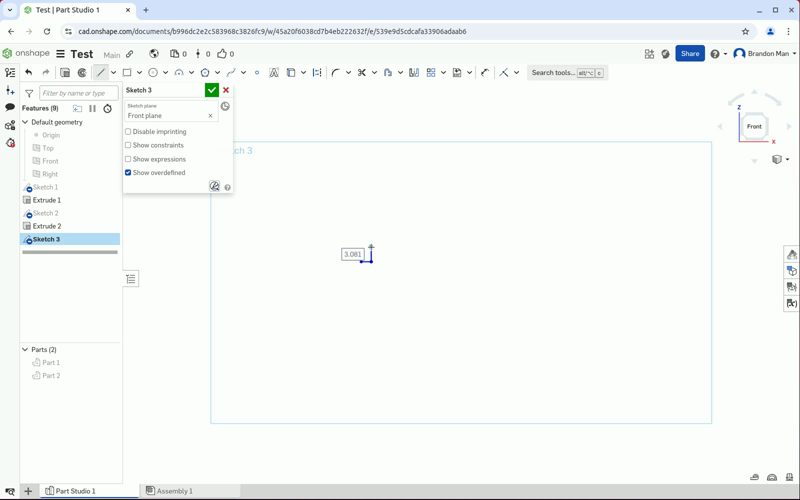
mouse_move(401, 246)
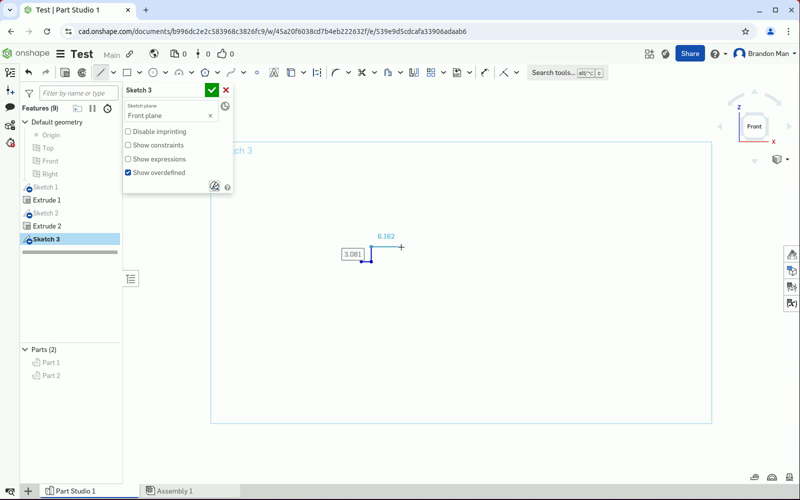
mouse_move(361, 246)
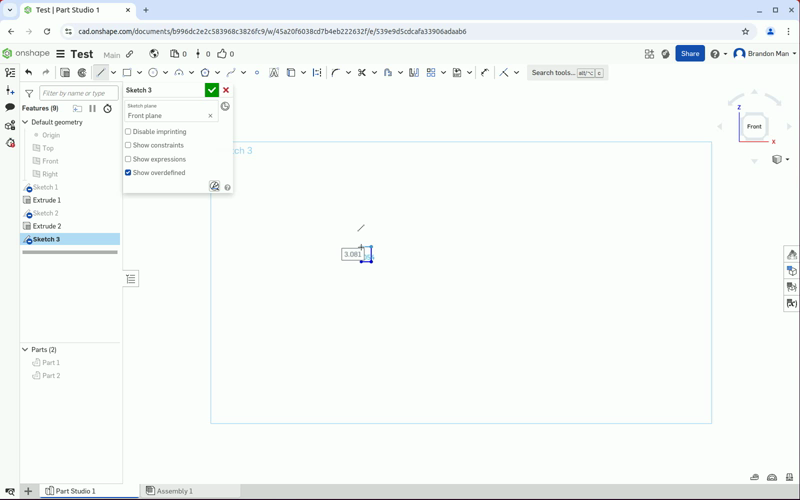
click(361, 246)
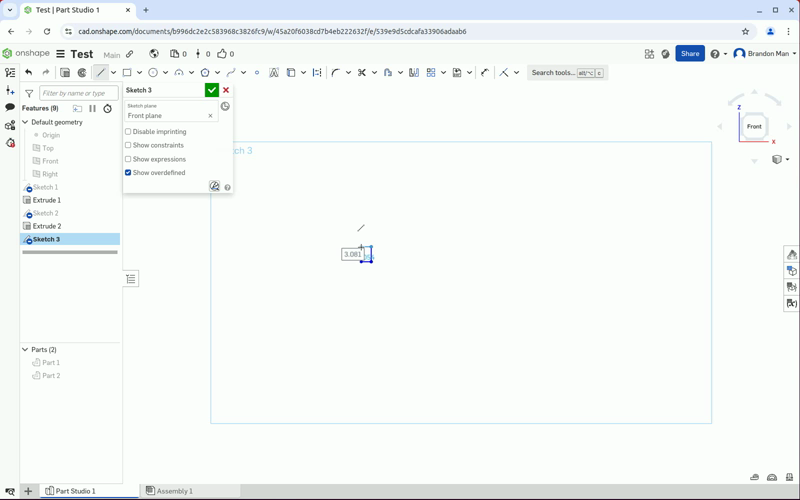
key_up(shift)
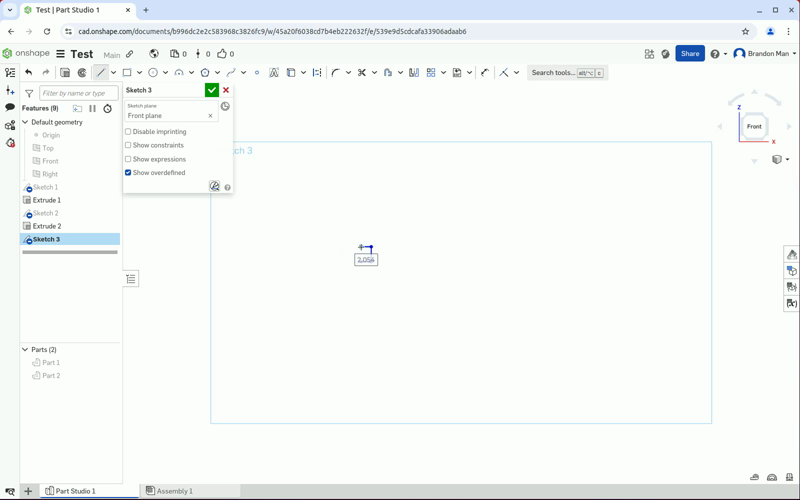
mouse_move(391, 246)
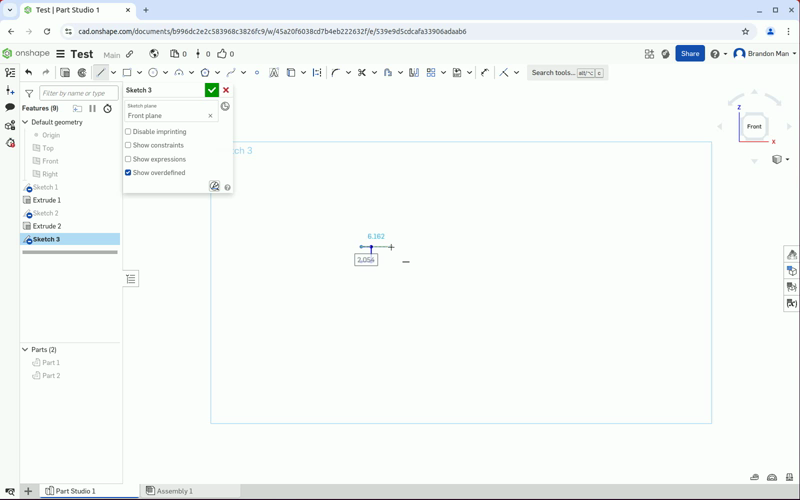
key_down(shift)
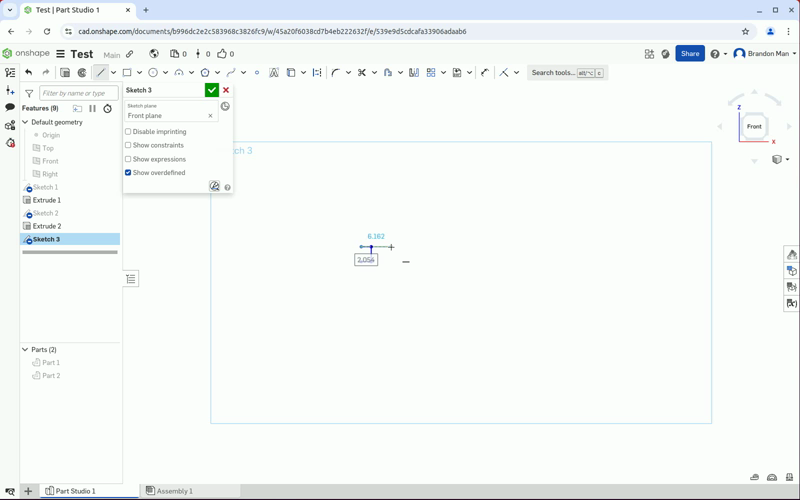
mouse_move(361, 261)
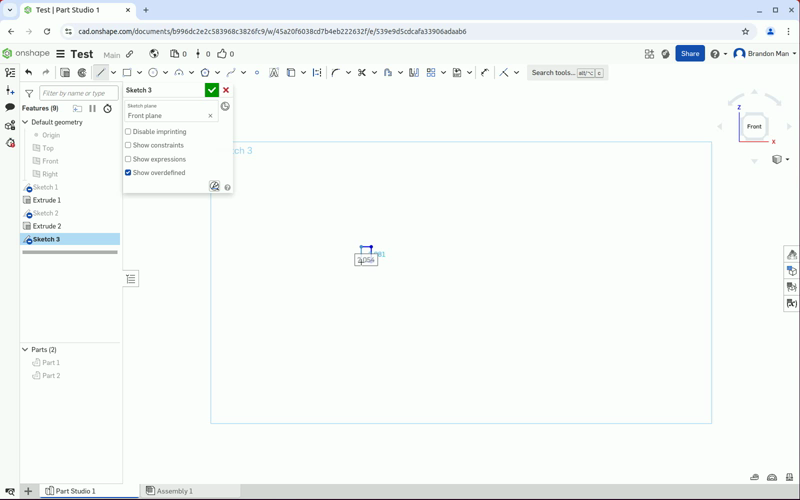
key_up(shift)
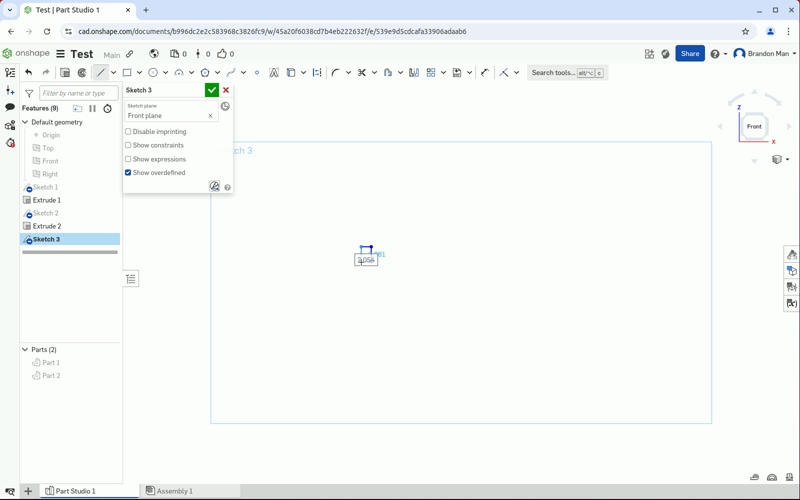
click(361, 261)
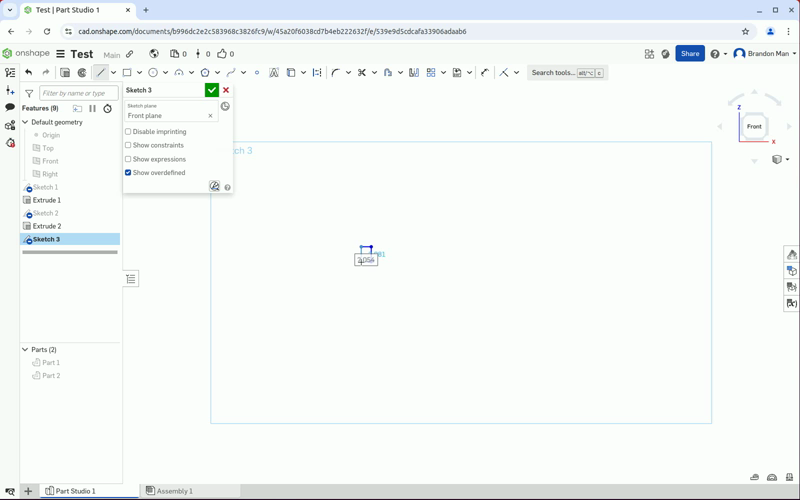
key(esc)
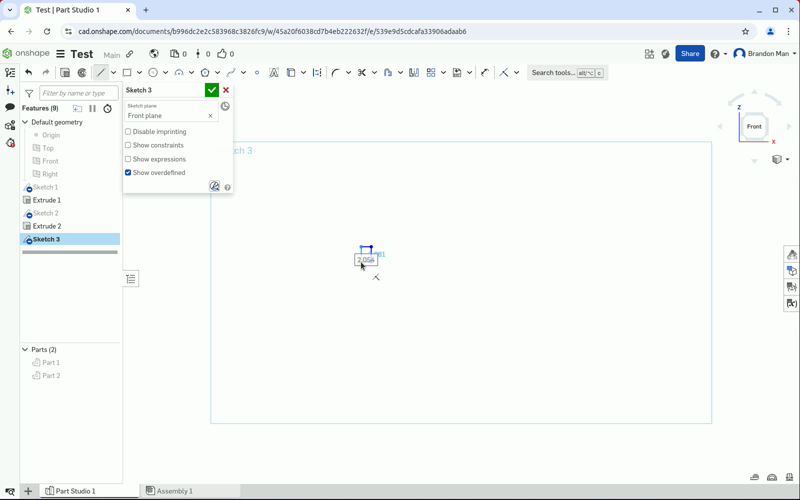
mouse_move(366, 248)
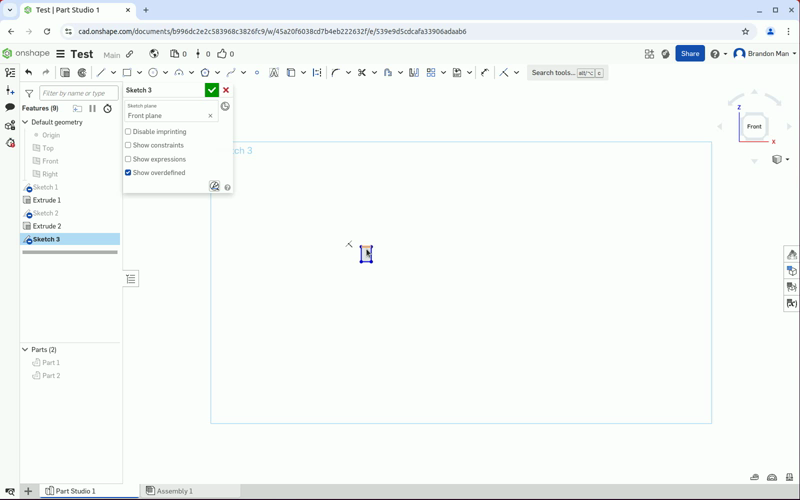
scroll(6)
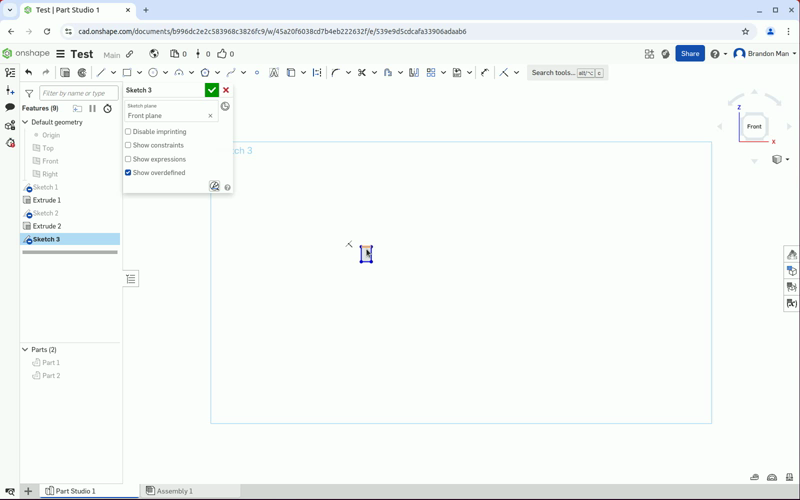
scroll(6)
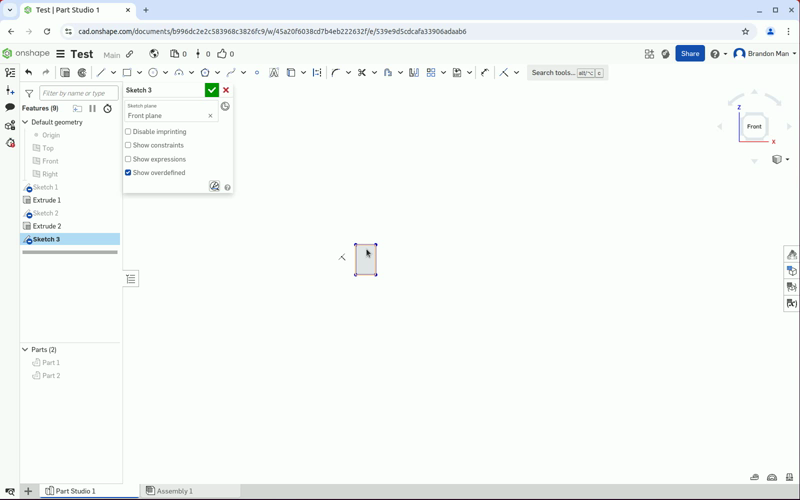
scroll(6)
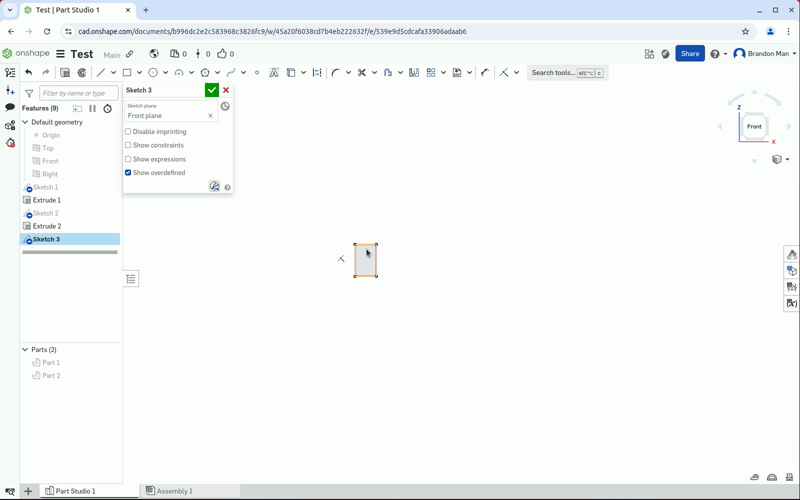
scroll(6)
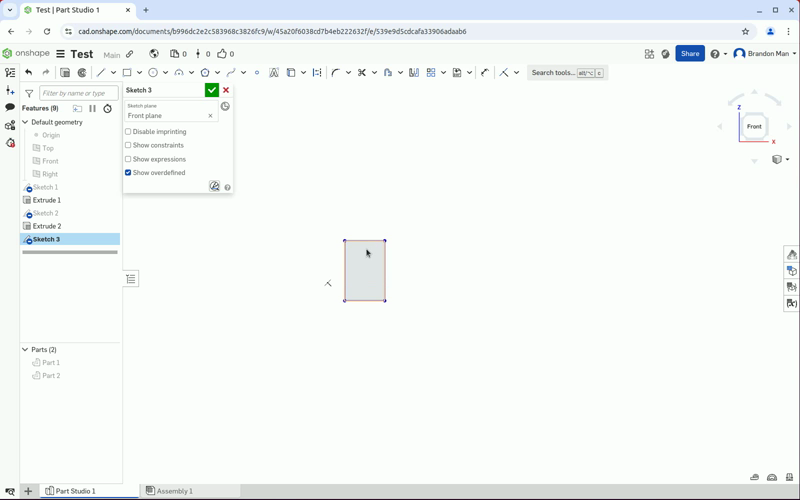
scroll(6)
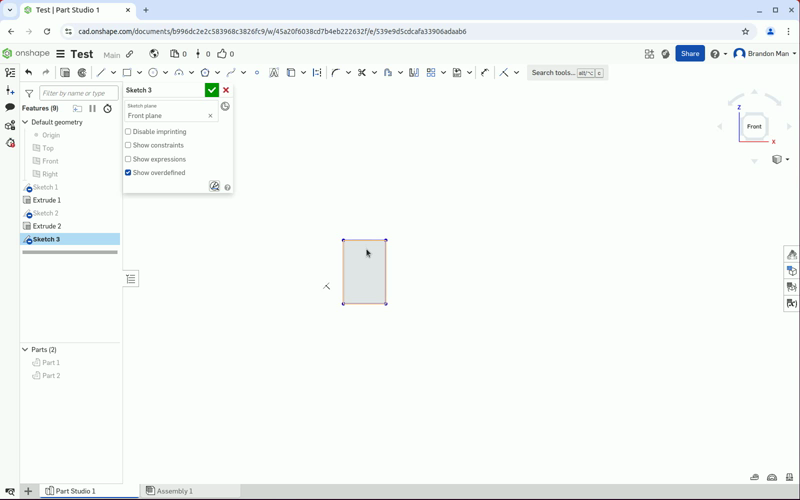
scroll(6)
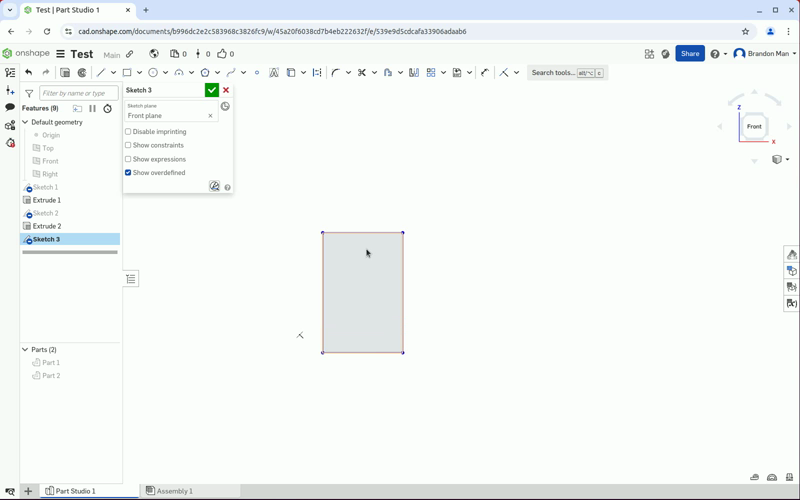
scroll(6)
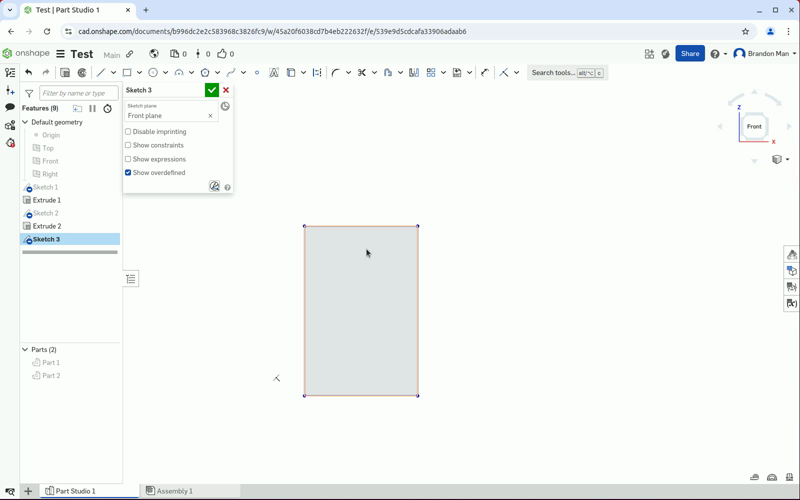
click(366, 248)
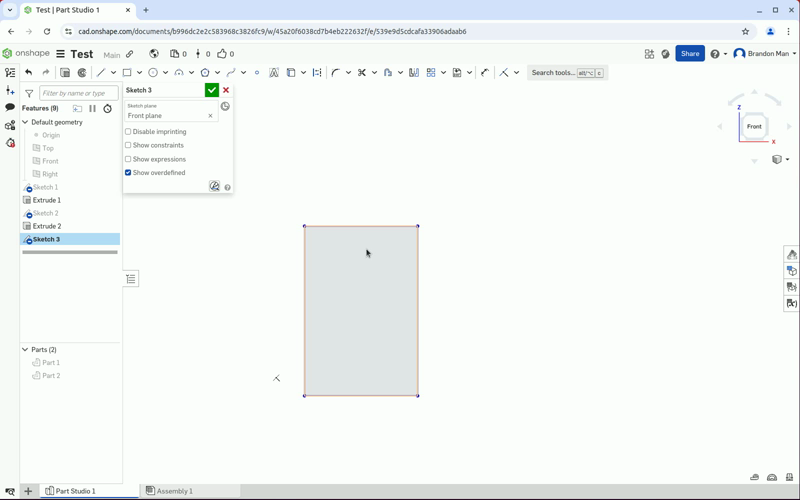
scroll(-6)
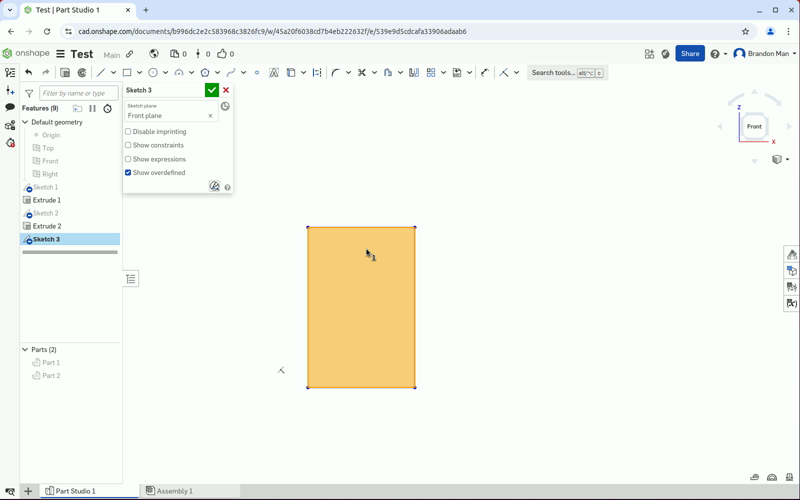
scroll(-6)
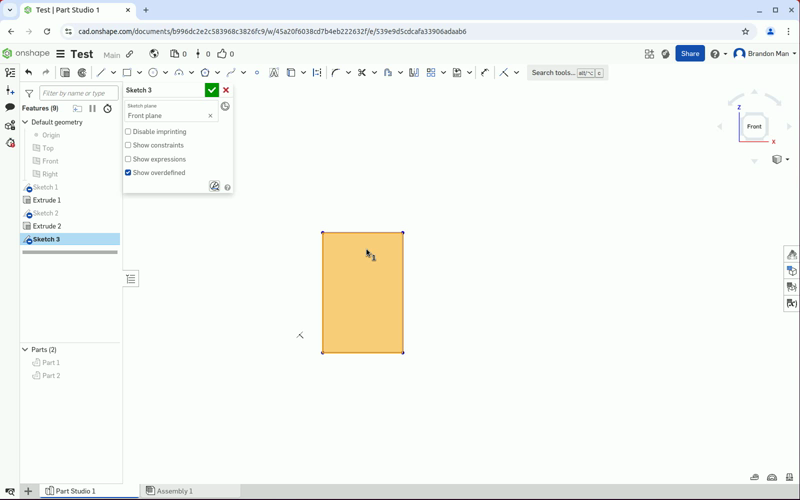
scroll(-6)
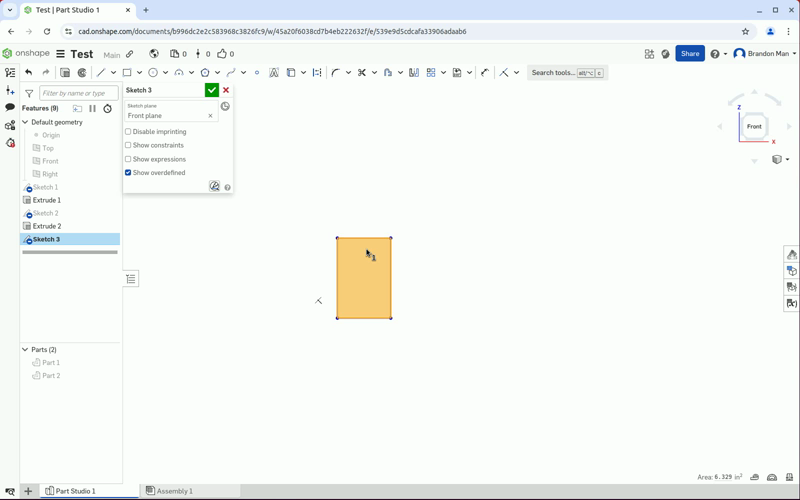
scroll(-6)
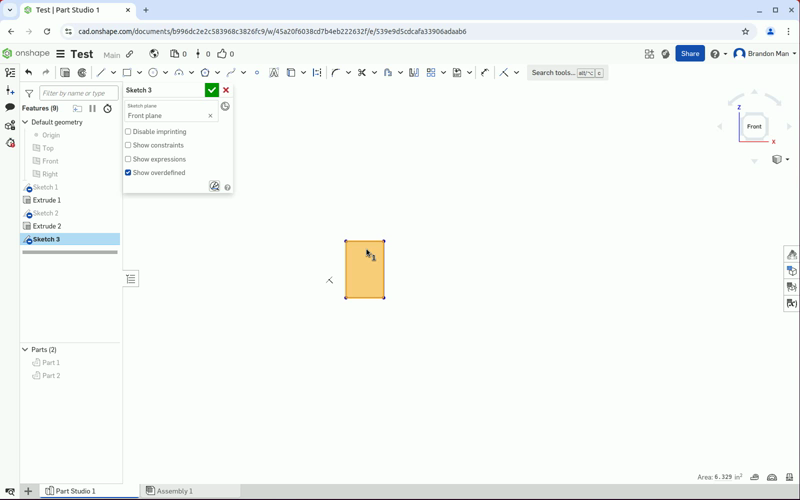
scroll(-6)
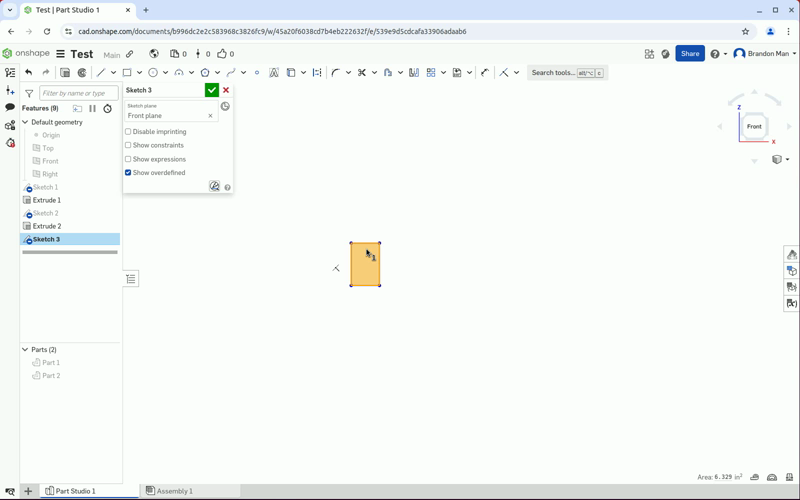
scroll(-6)
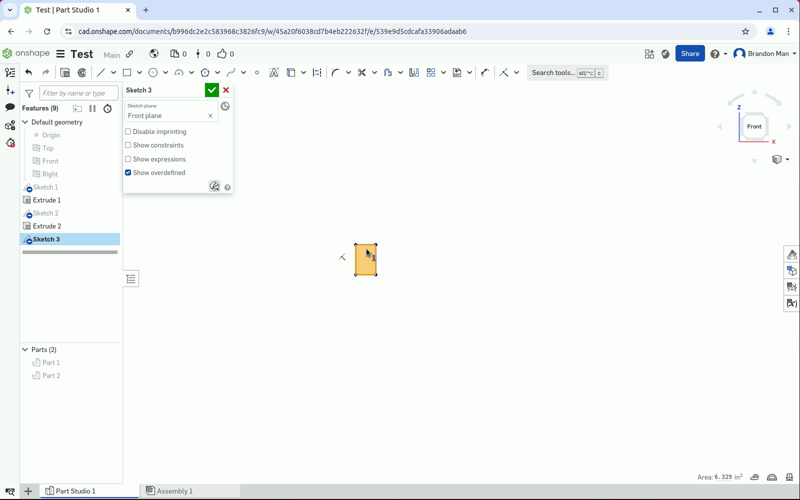
scroll(-6)
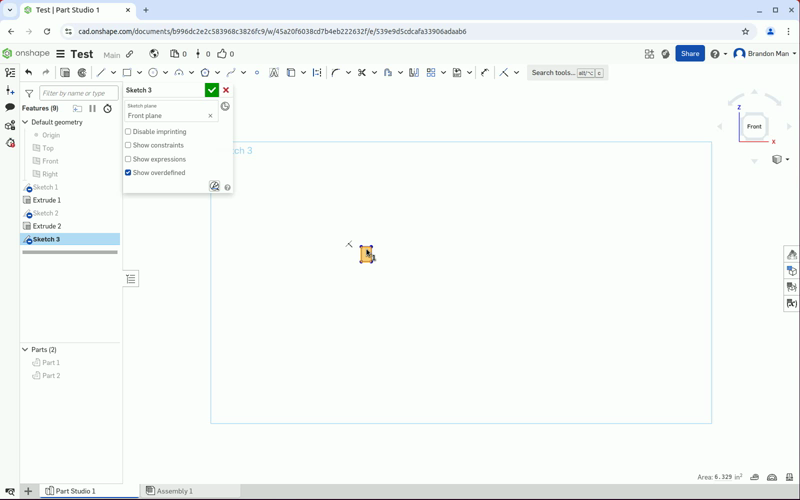
mouse_move(73, 352)
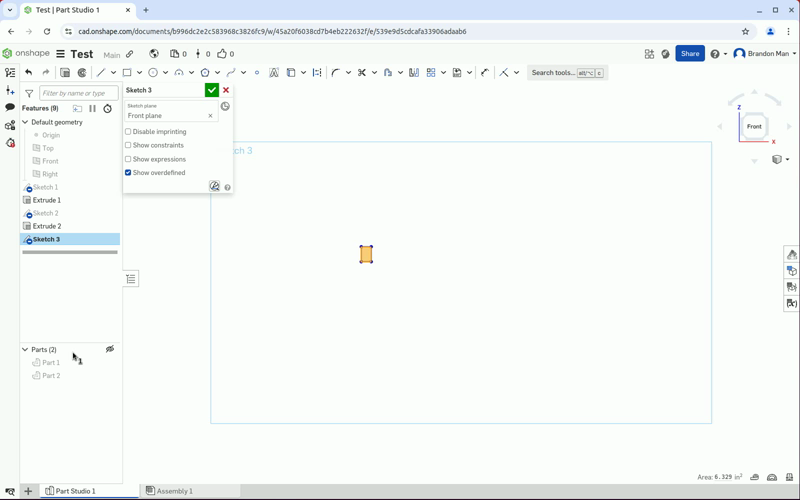
key(shift+y)
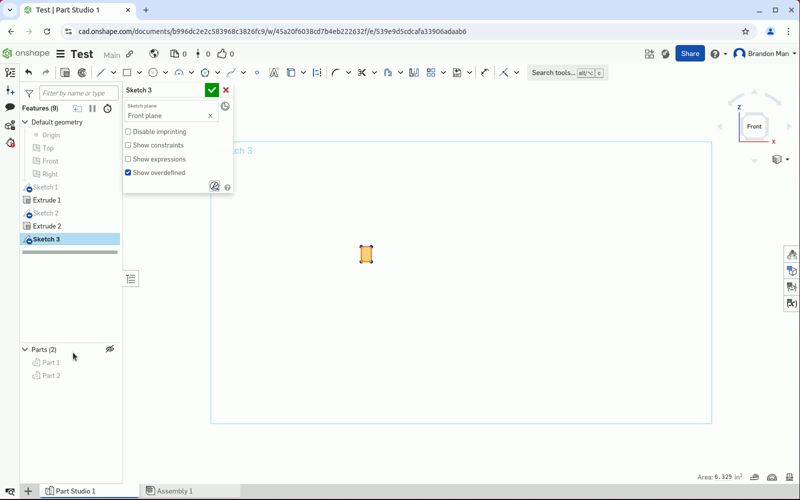
key(shift+e)
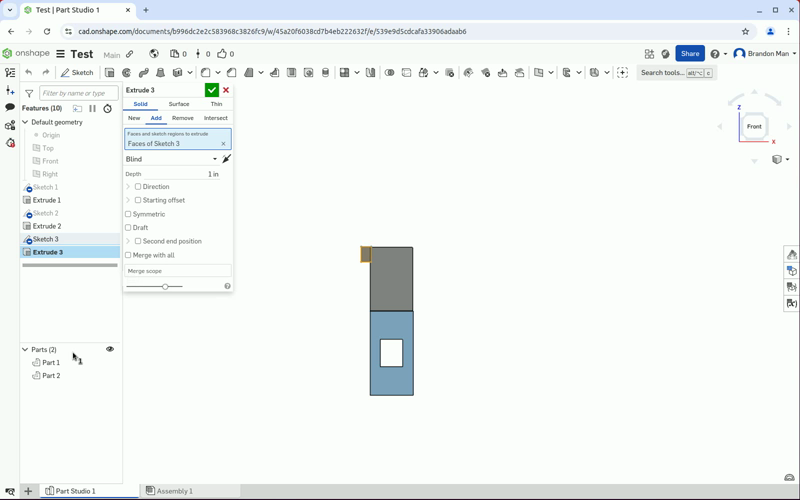
mouse_move(143, 106)
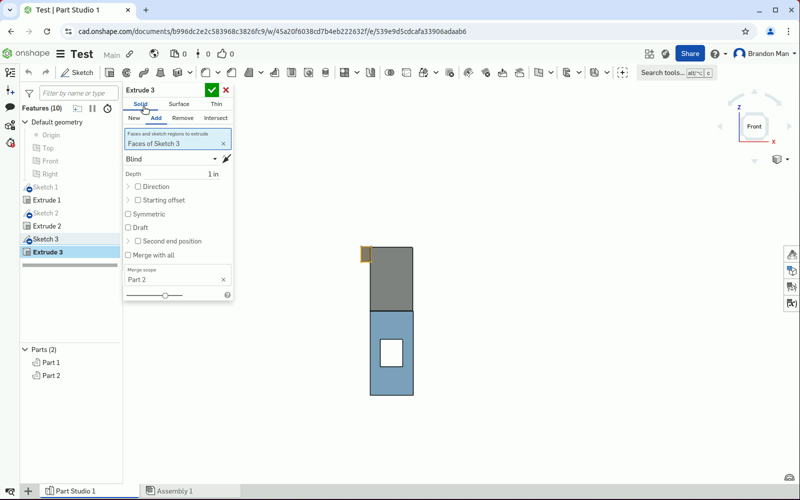
click(143, 106)
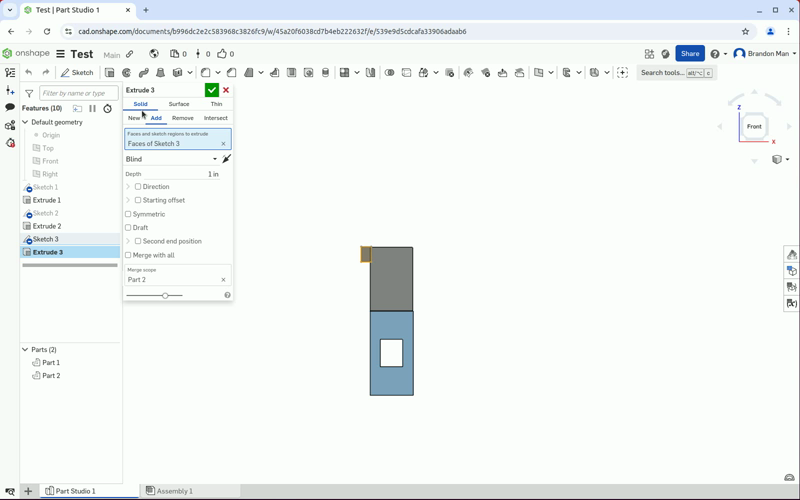
mouse_move(137, 120)
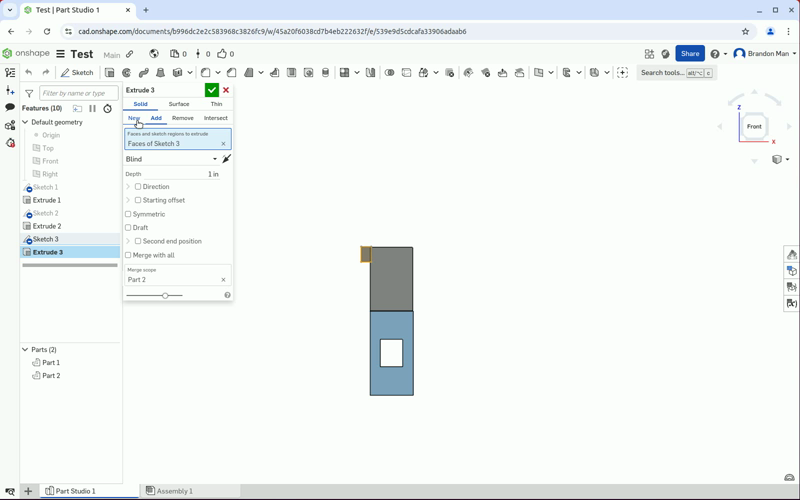
click(137, 120)
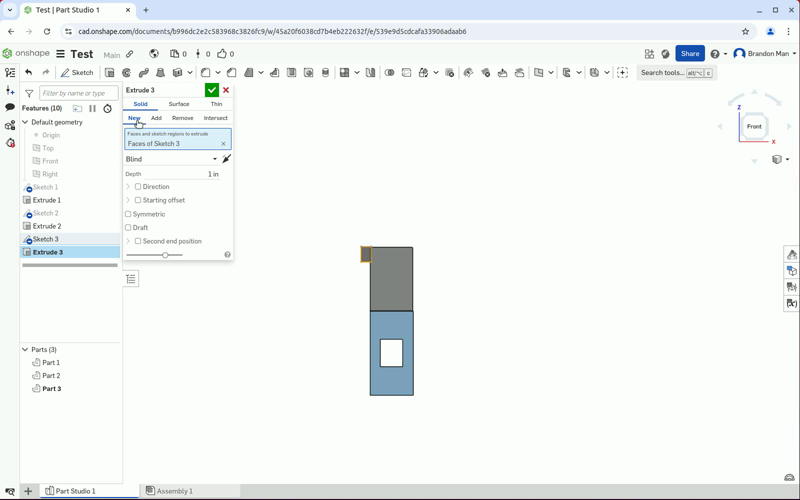
key(tab, 4)
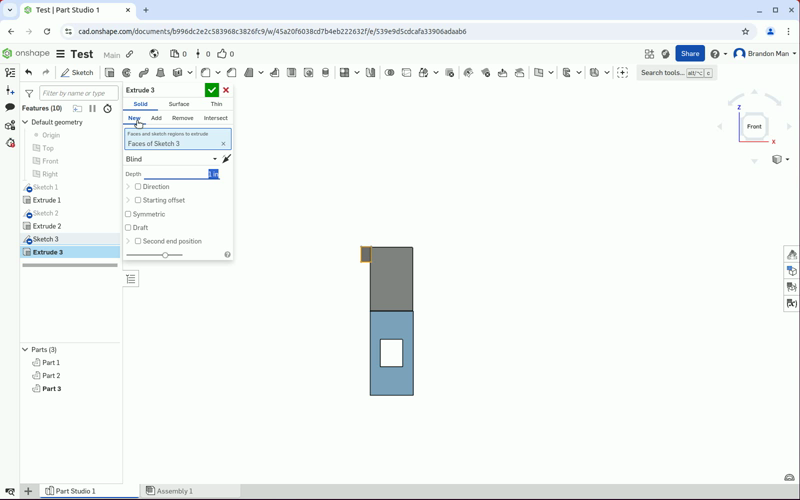
text(8.666)
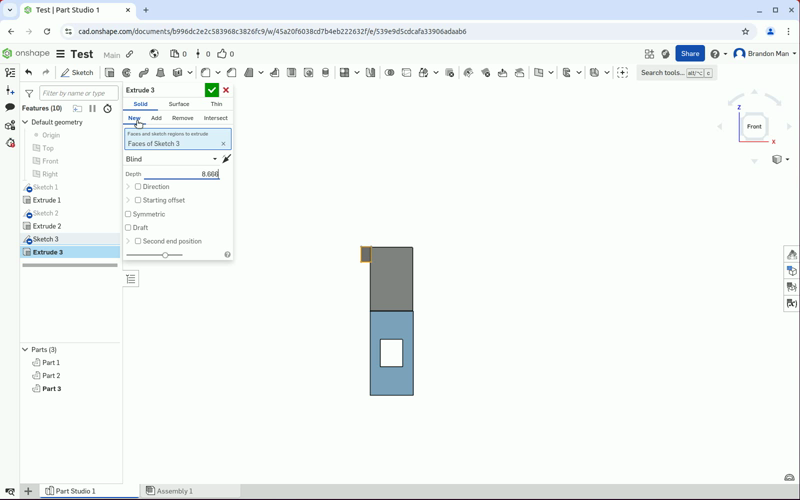
key(enter)
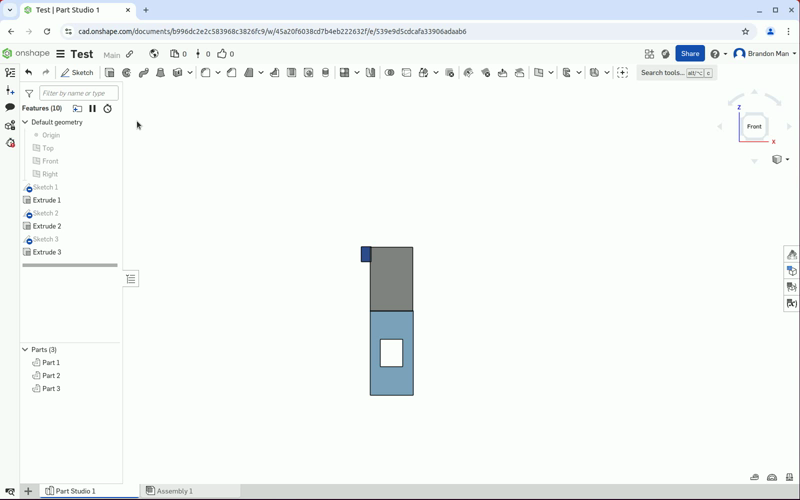
key(shift+h)
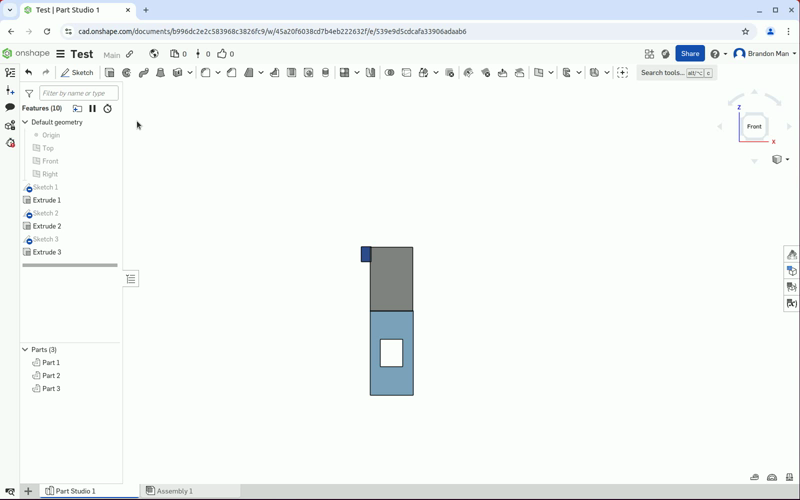
key(shift+h)
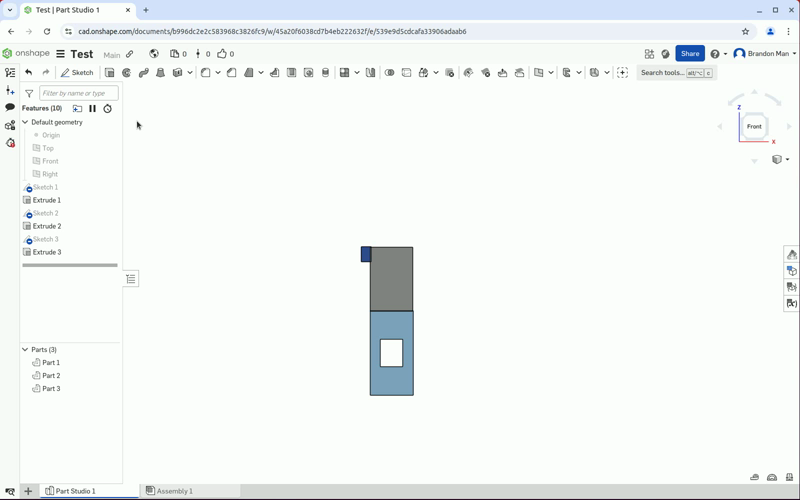
mouse_move(73, 189)
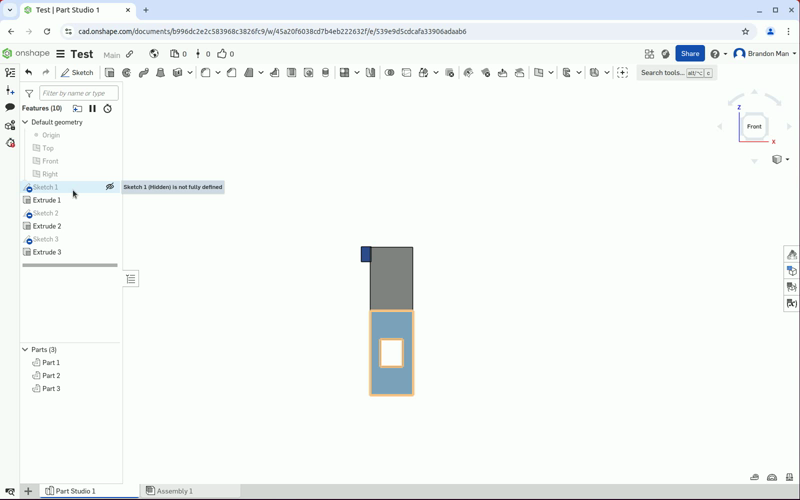
click(73, 189)
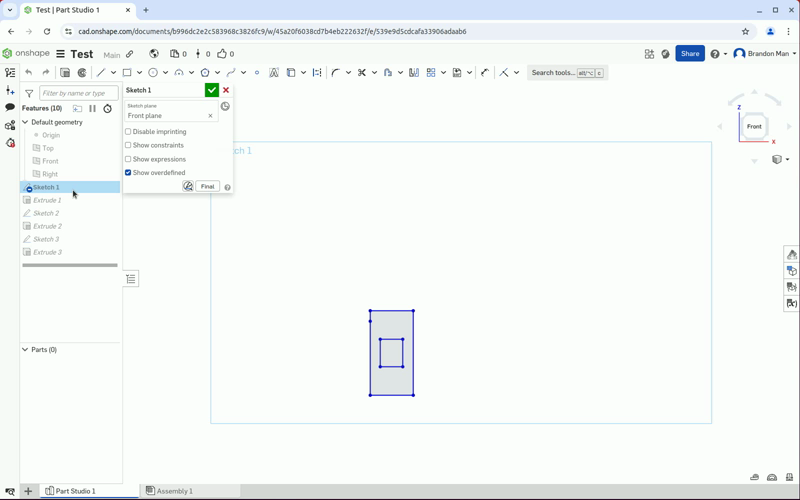
mouse_move(229, 92)
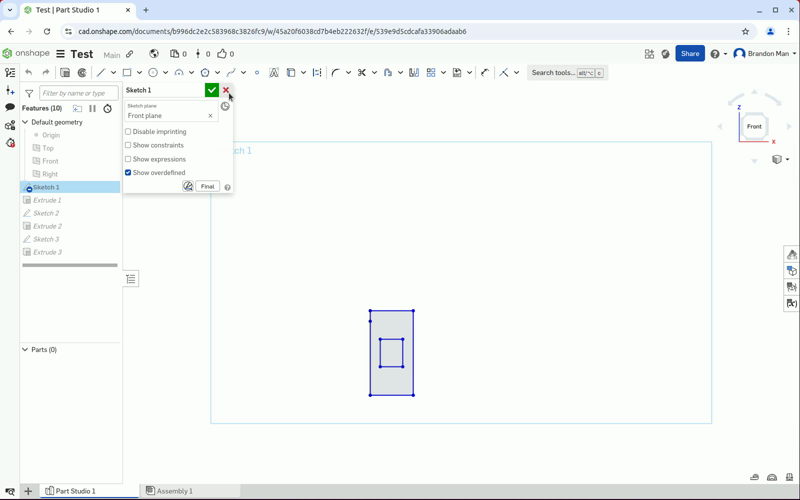
click(229, 92)
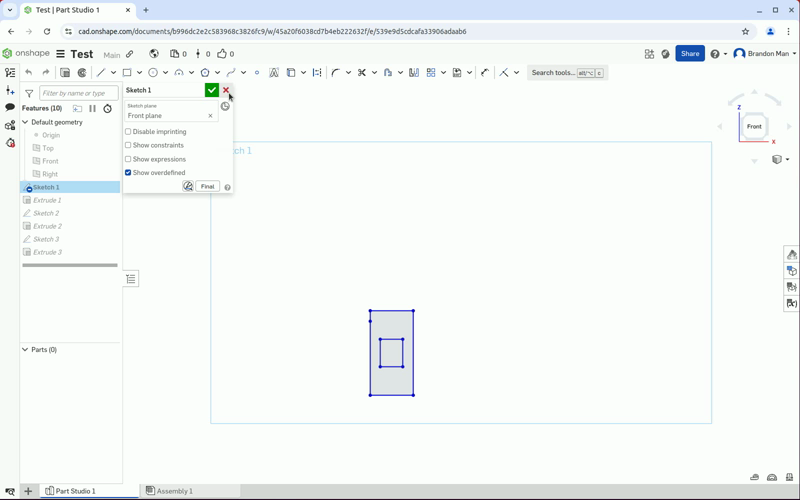
key(shift+s)
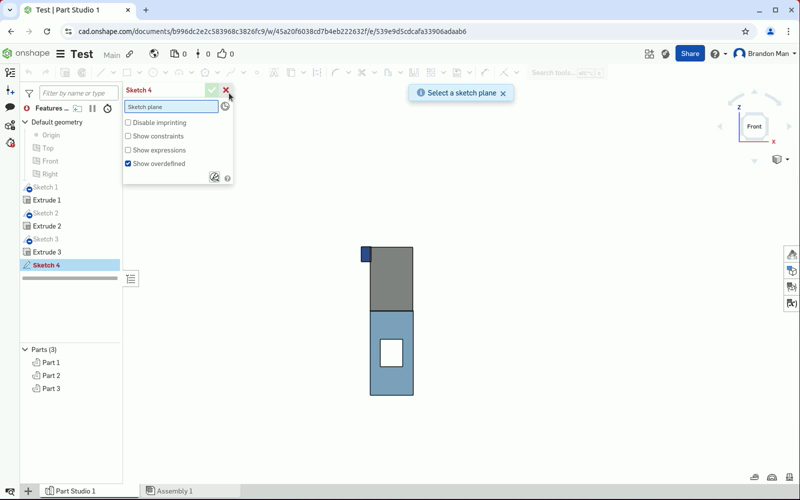
mouse_move(73, 163)
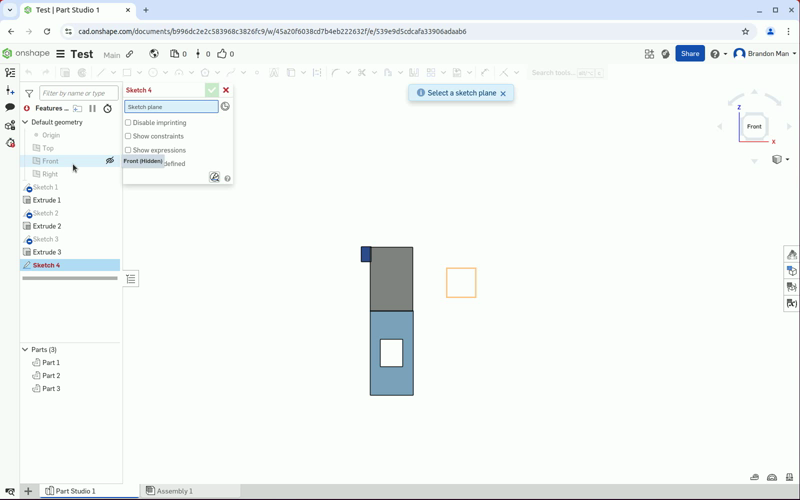
click(73, 163)
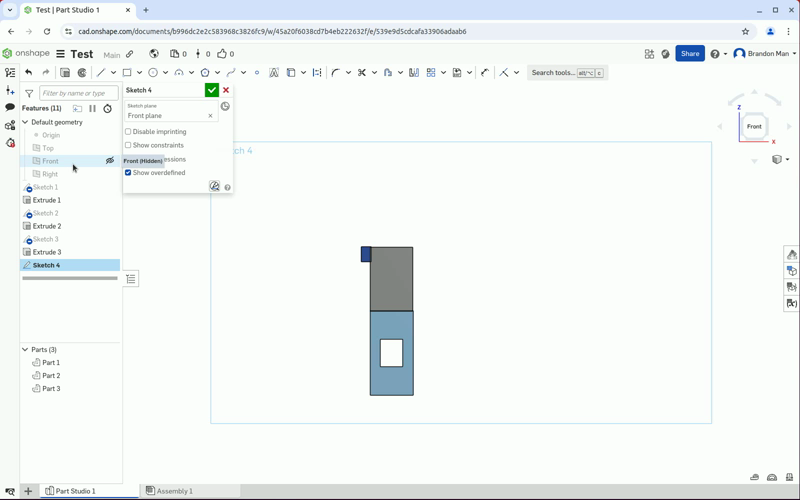
mouse_move(73, 352)
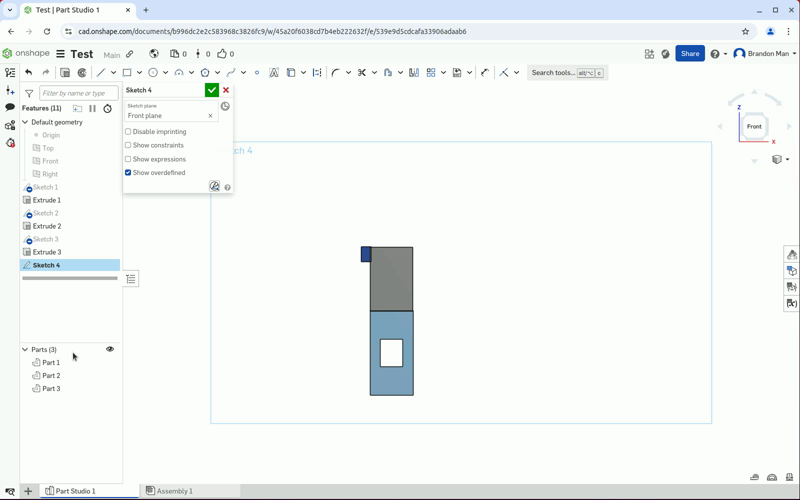
key(y)
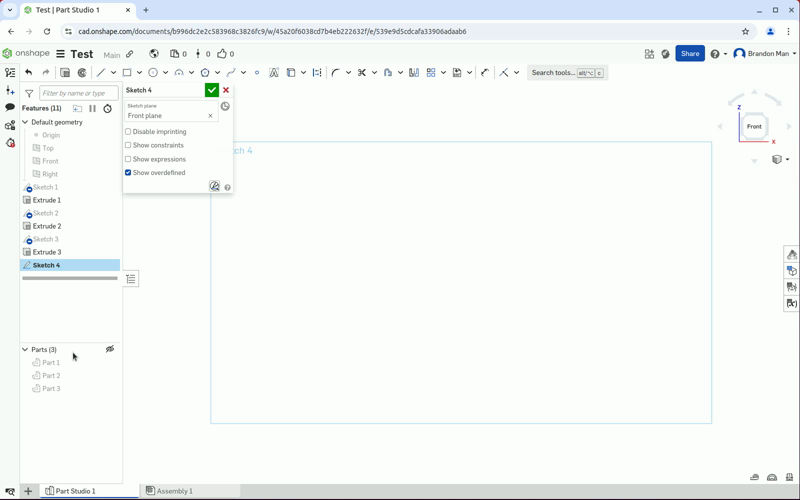
key(l)
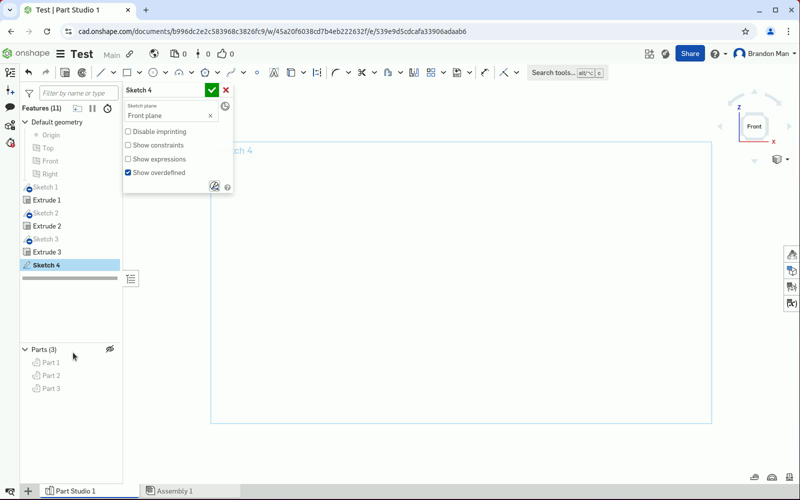
key_down(shift)
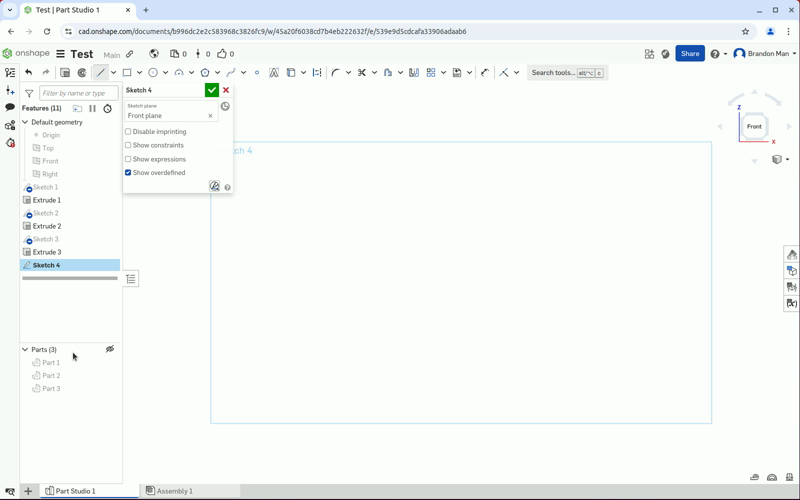
mouse_move(361, 282)
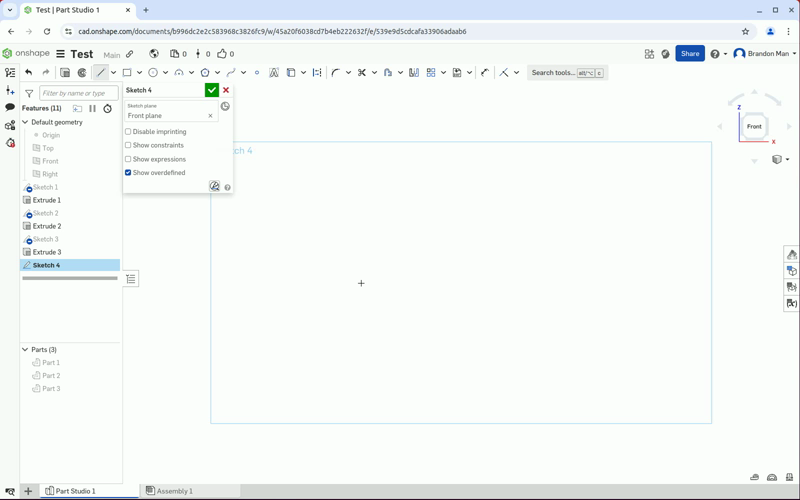
click(361, 282)
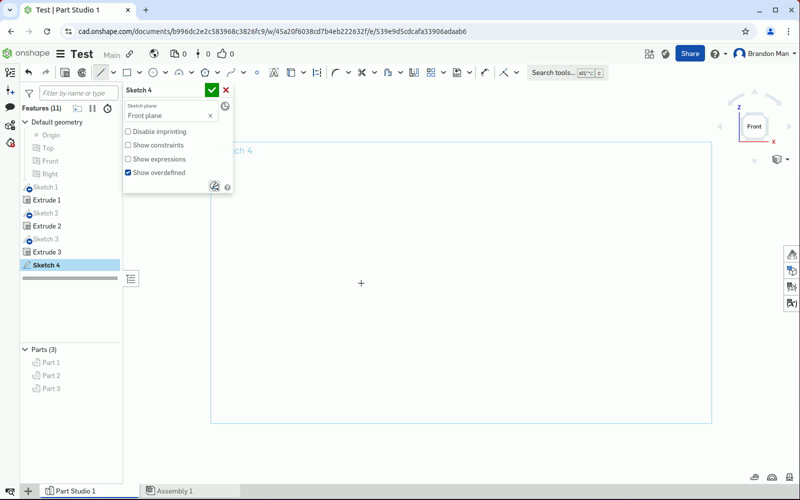
key_up(shift)
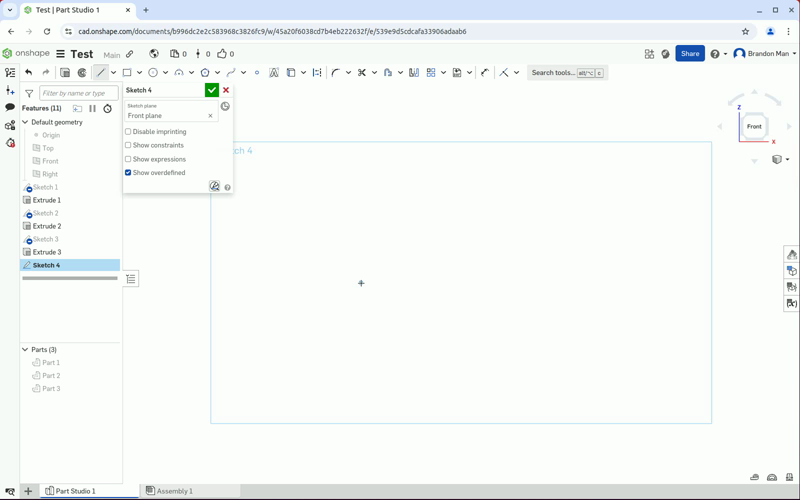
key_down(shift)
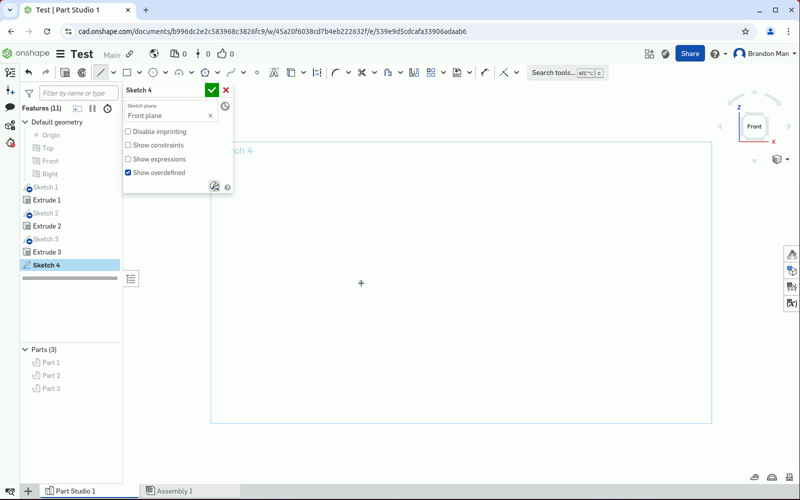
mouse_move(391, 282)
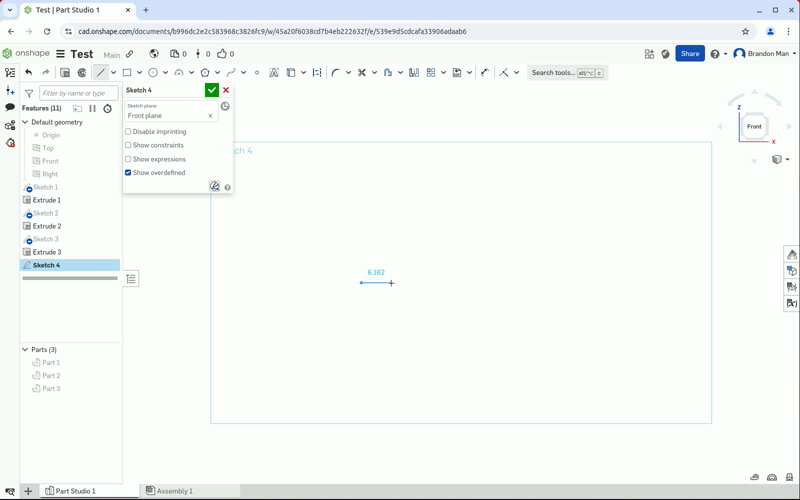
mouse_move(370, 282)
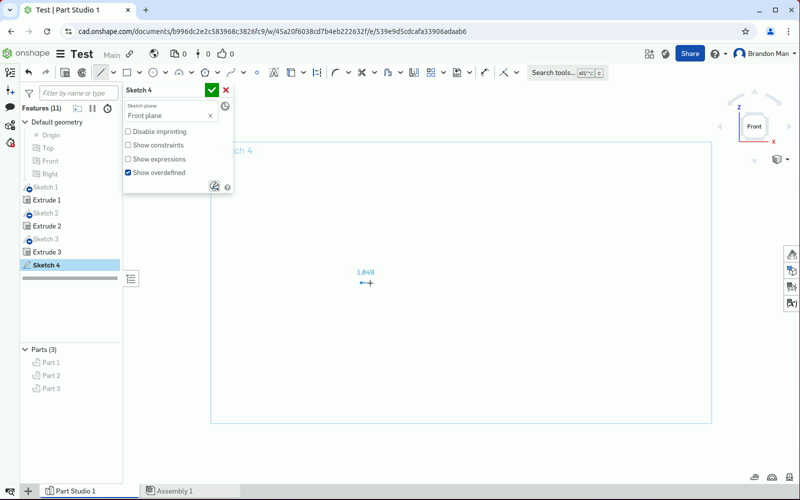
click(370, 282)
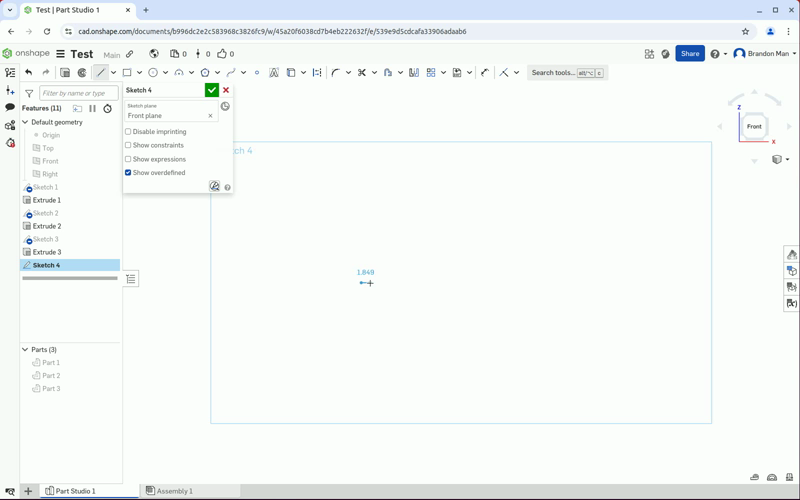
key_up(shift)
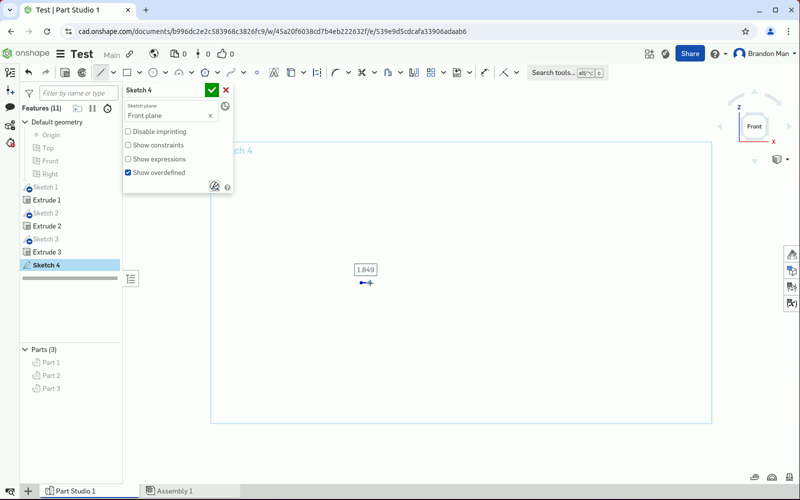
key_down(shift)
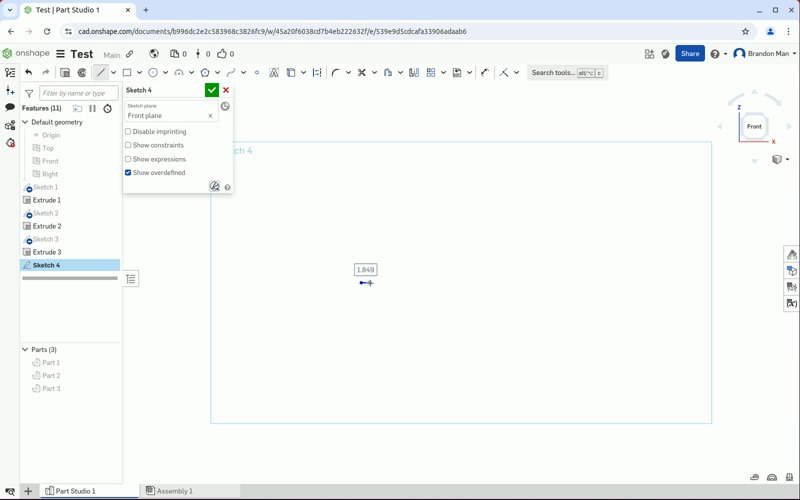
mouse_move(400, 282)
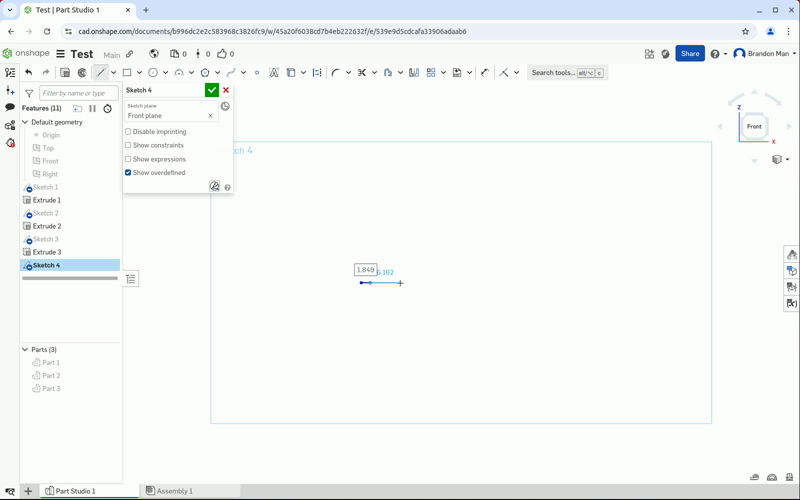
mouse_move(370, 271)
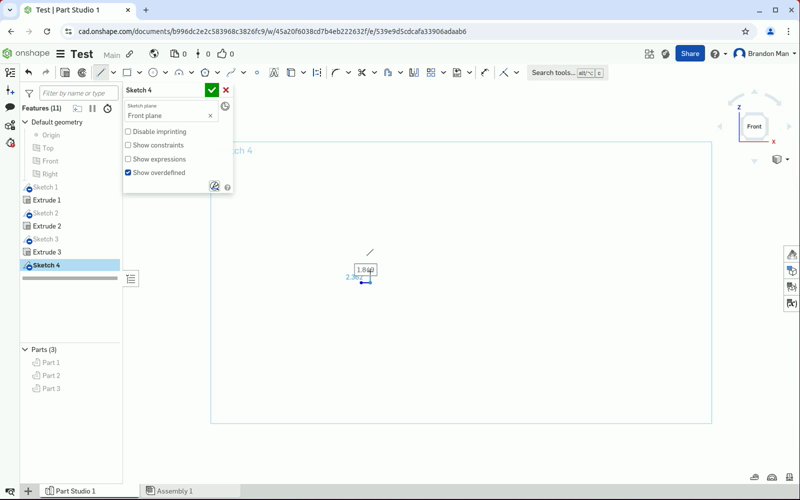
click(370, 271)
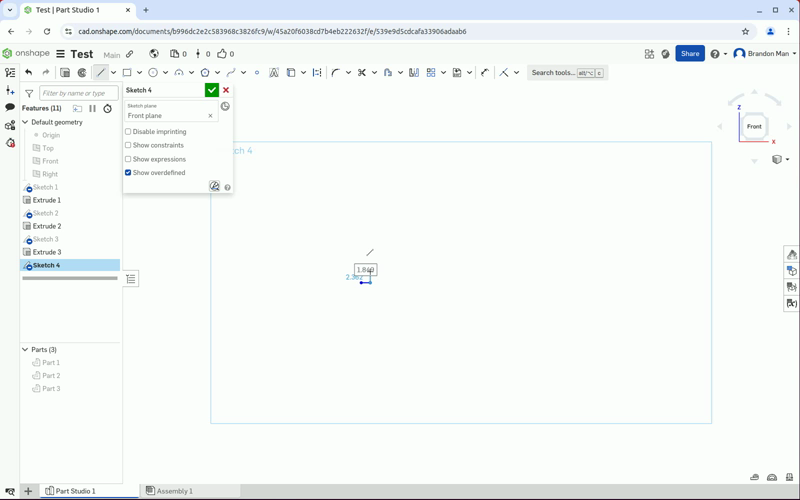
key_up(shift)
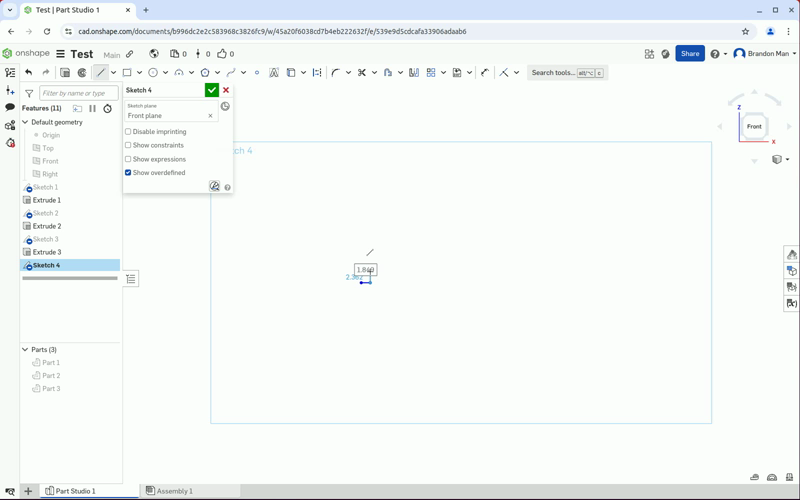
key_down(shift)
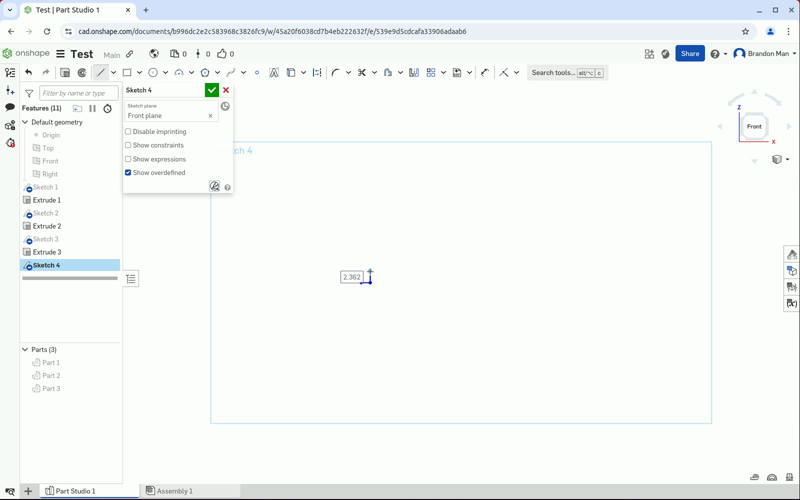
mouse_move(400, 271)
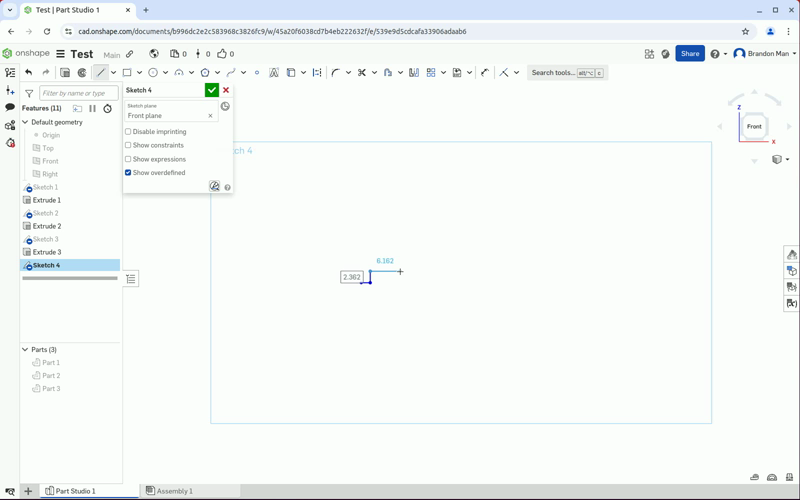
mouse_move(361, 271)
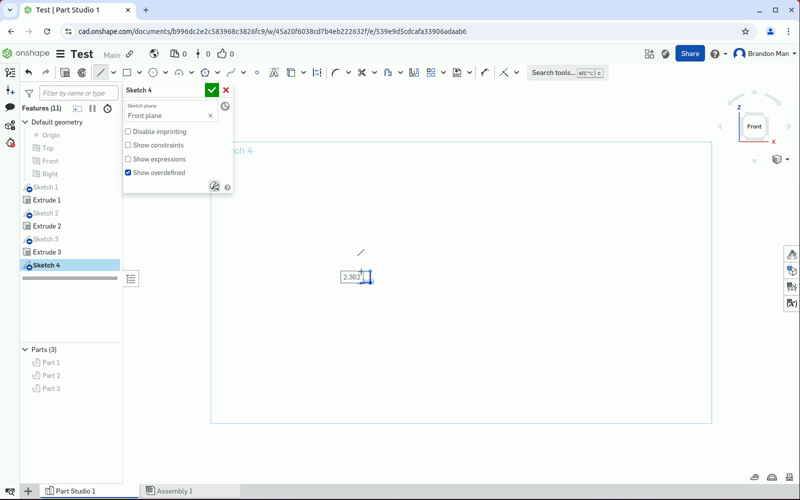
click(361, 271)
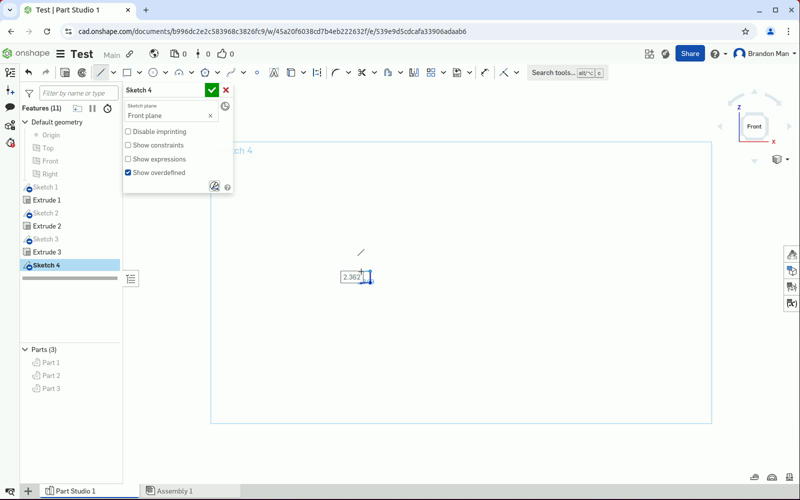
key_up(shift)
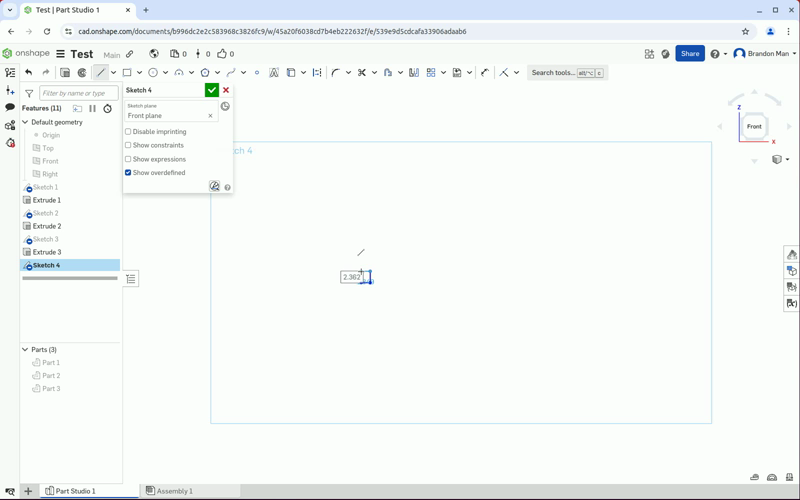
mouse_move(391, 271)
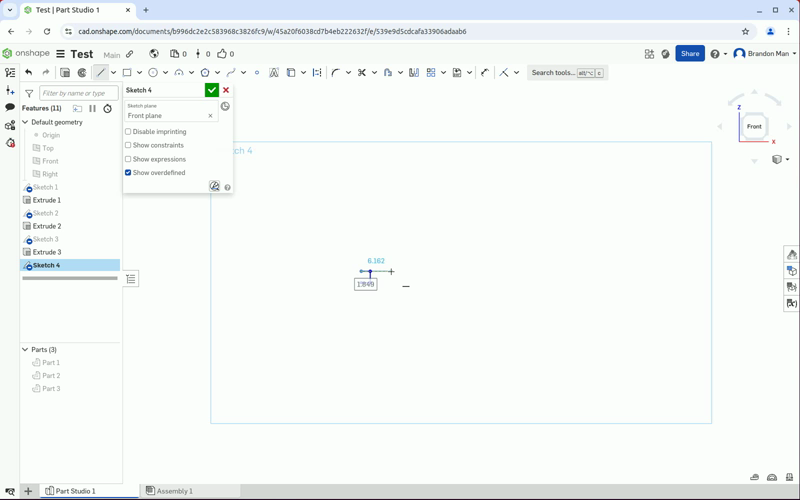
key_down(shift)
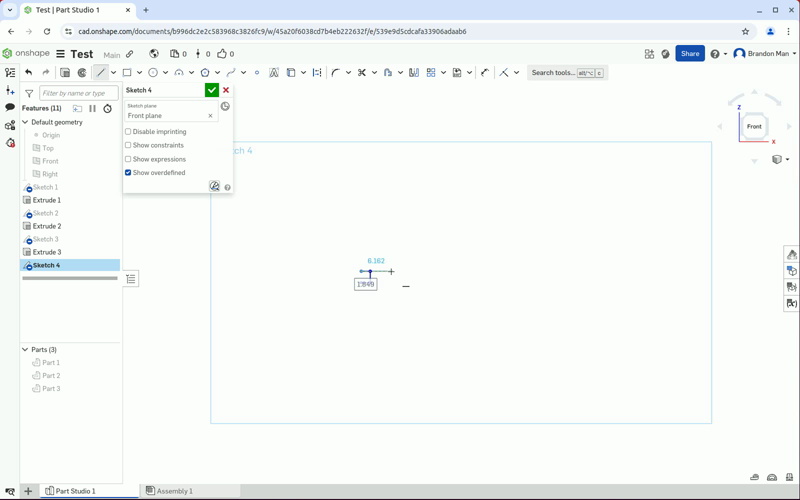
mouse_move(361, 282)
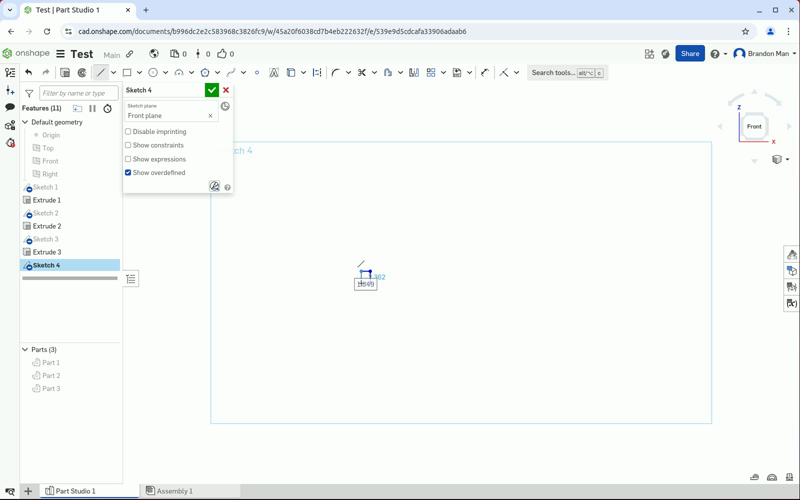
key_up(shift)
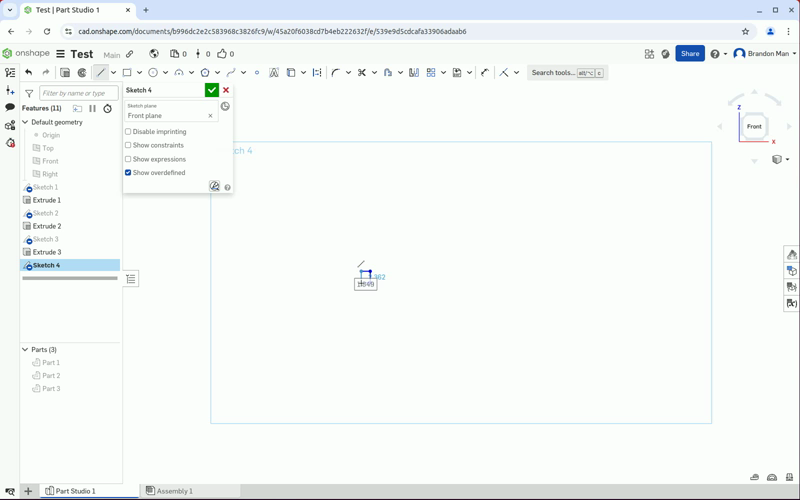
click(361, 282)
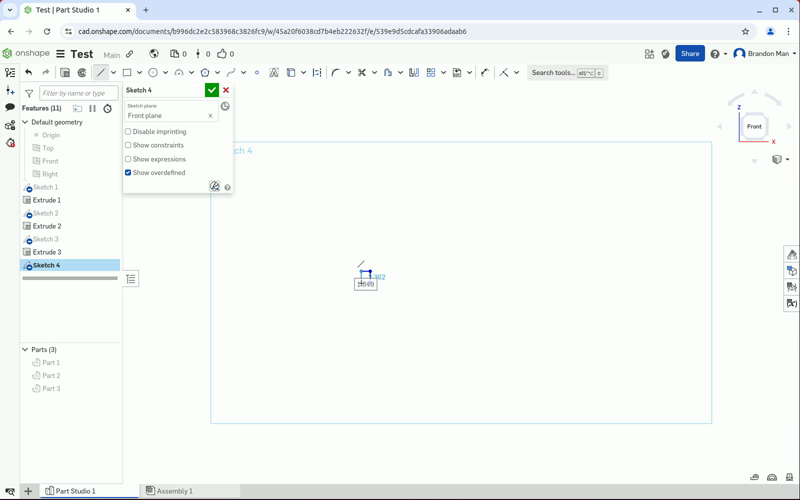
key(esc)
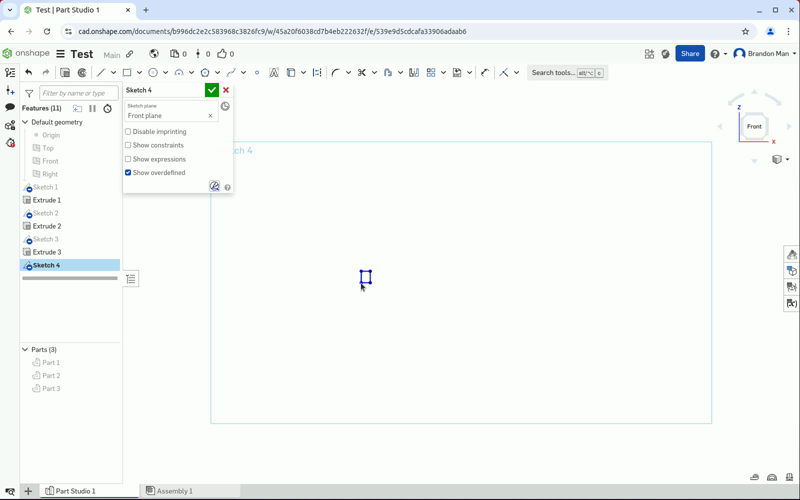
mouse_move(366, 274)
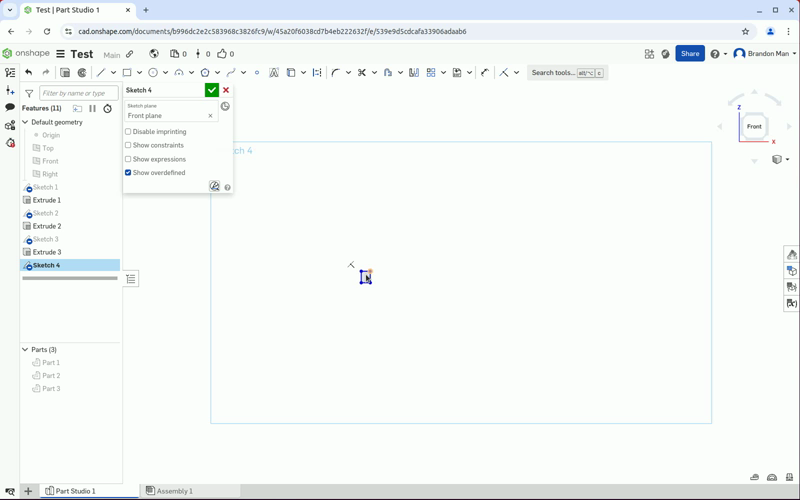
scroll(6)
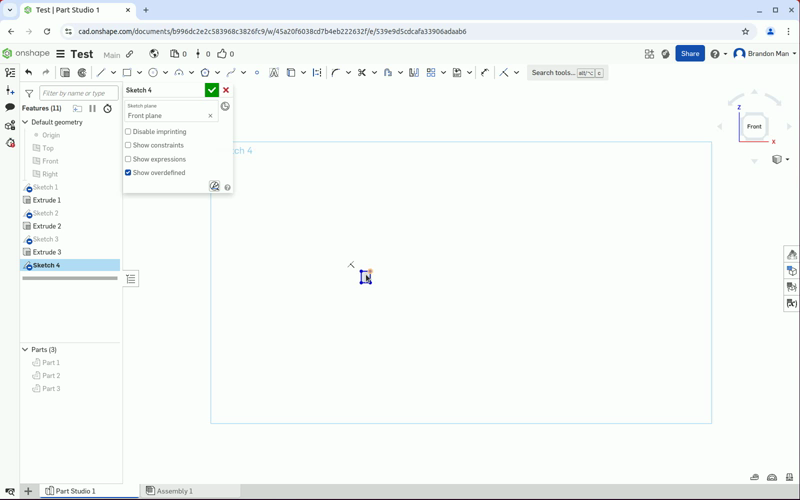
scroll(6)
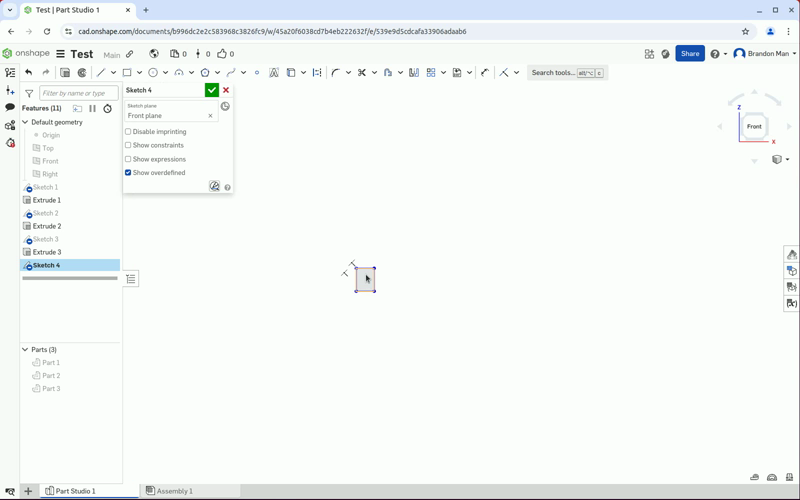
scroll(6)
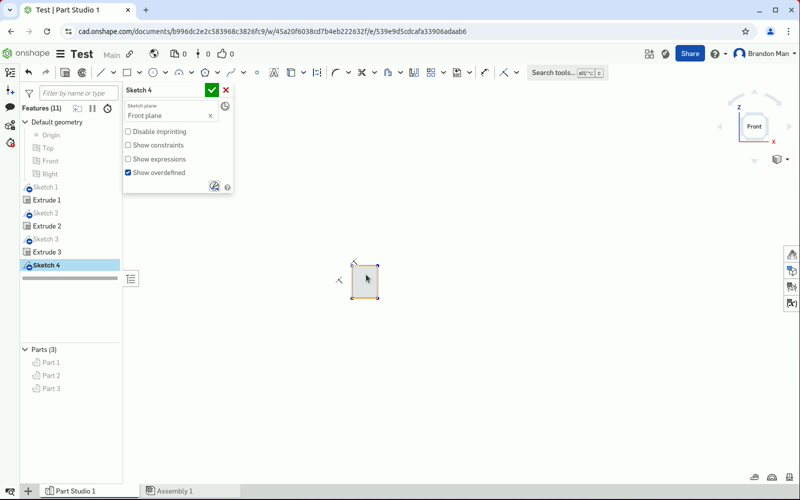
scroll(6)
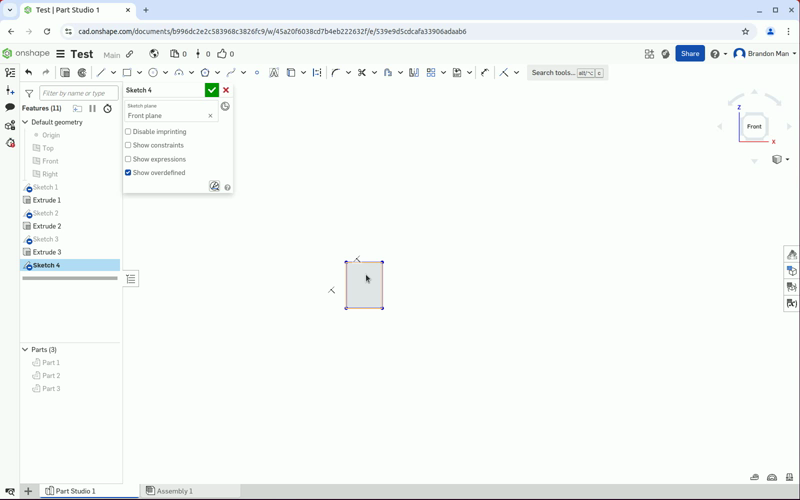
scroll(6)
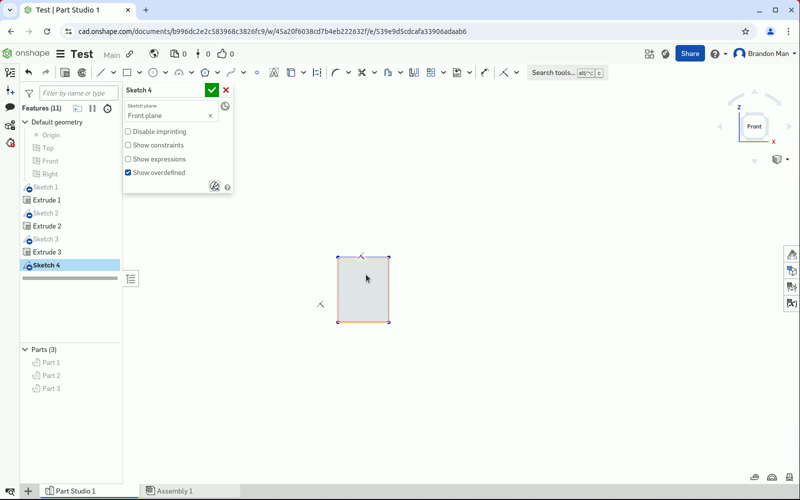
scroll(6)
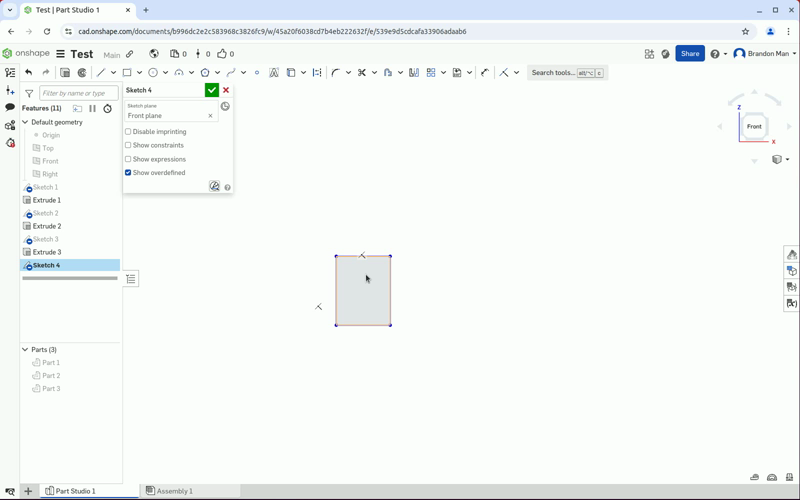
scroll(6)
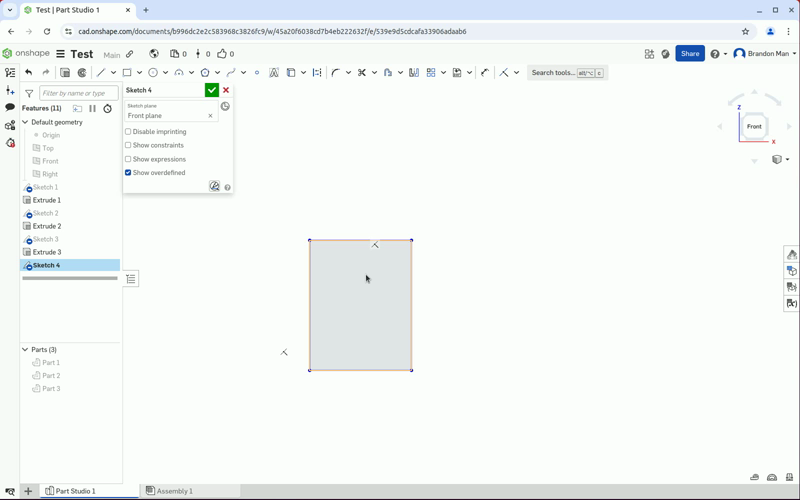
click(366, 274)
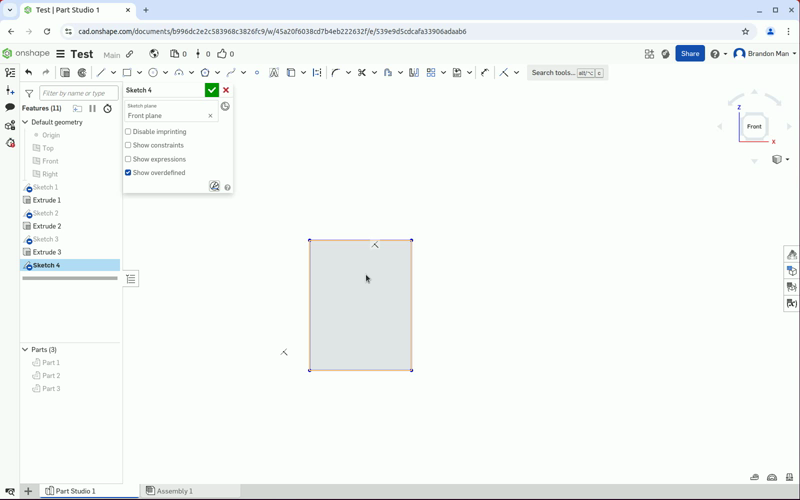
scroll(-6)
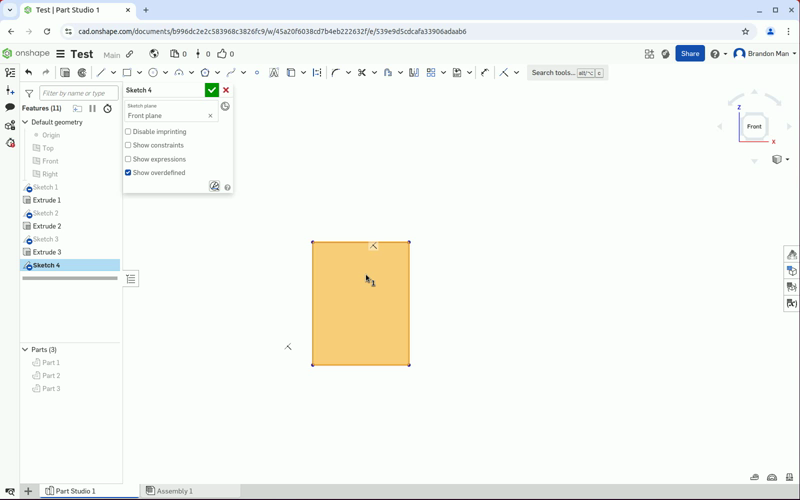
scroll(-6)
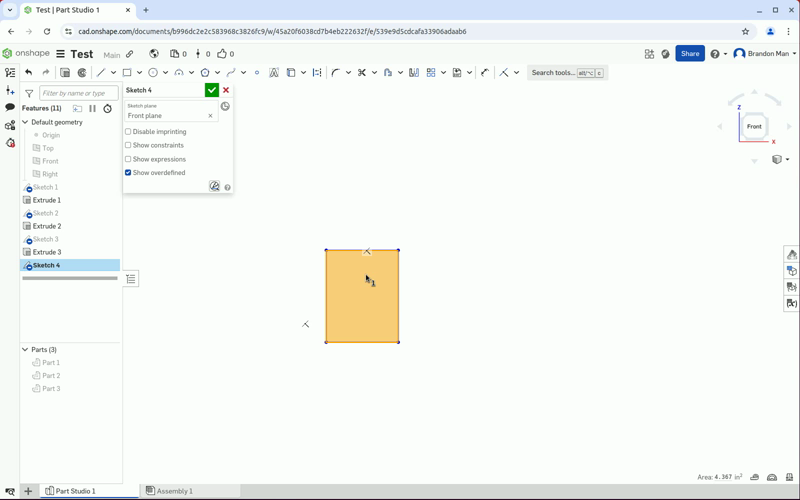
scroll(-6)
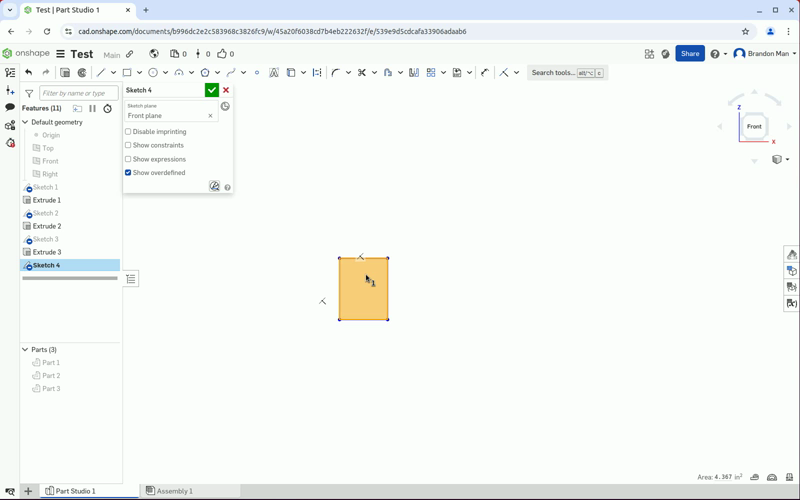
scroll(-6)
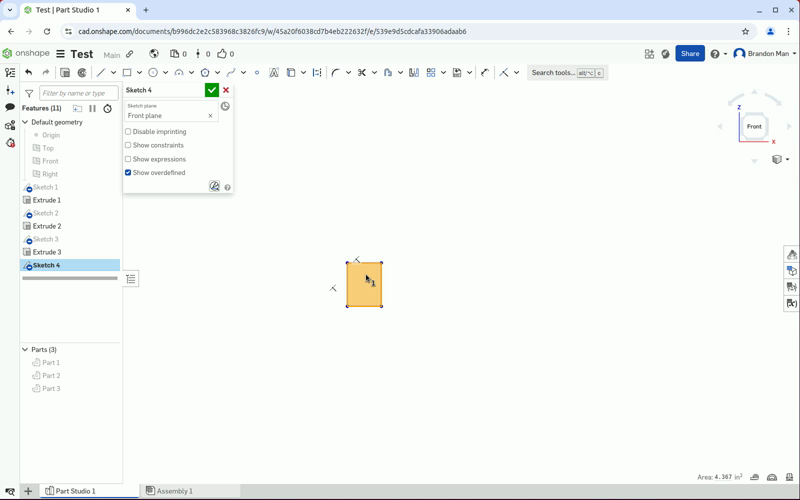
scroll(-6)
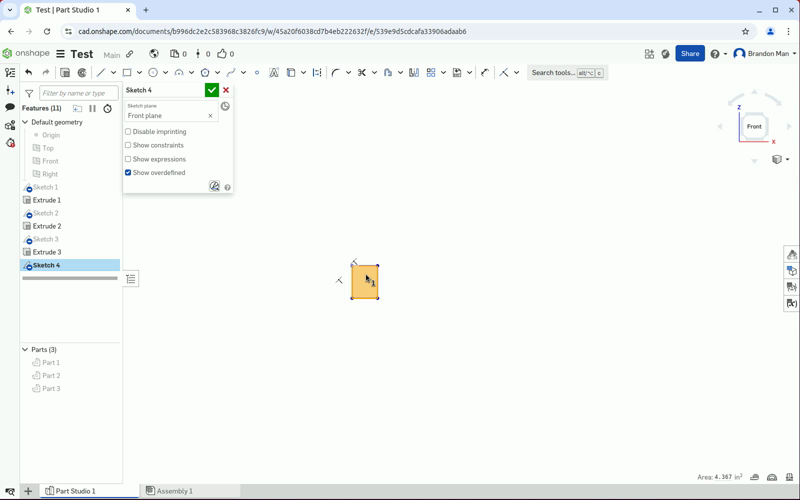
scroll(-6)
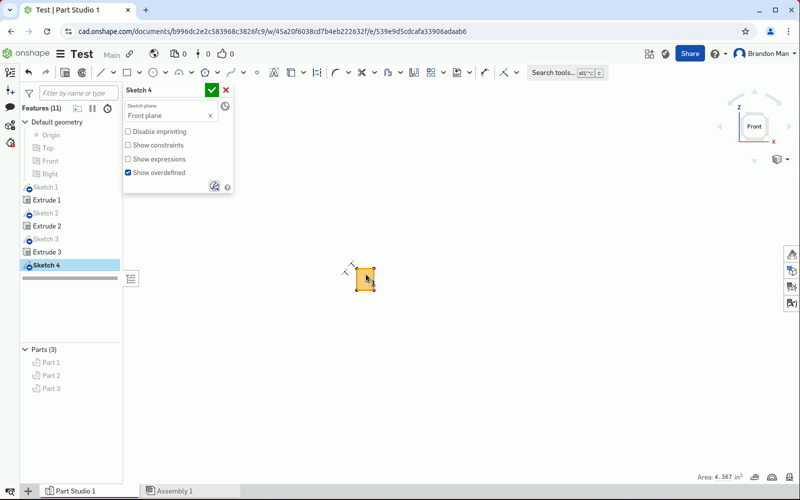
scroll(-6)
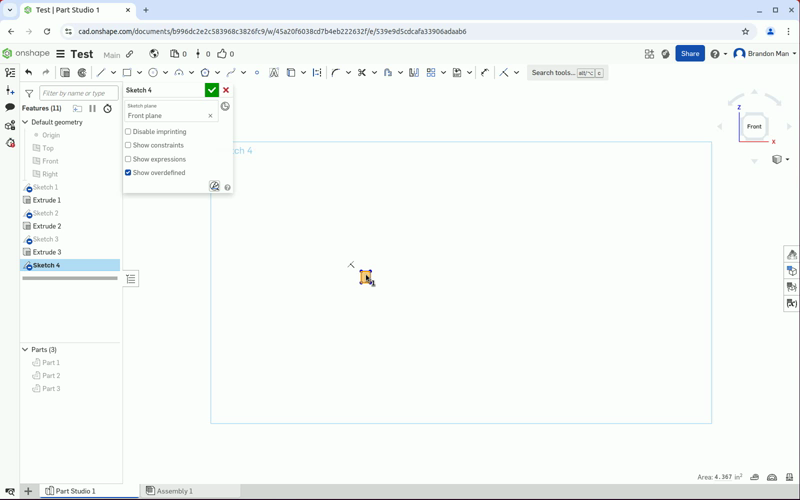
mouse_move(73, 352)
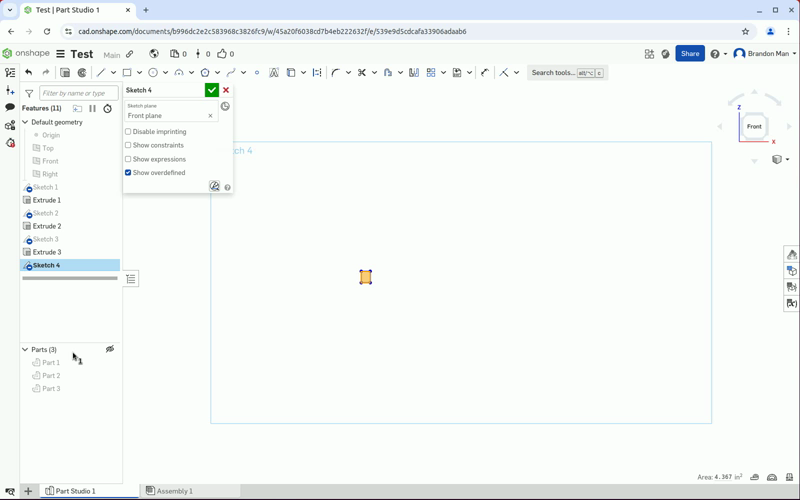
key(shift+y)
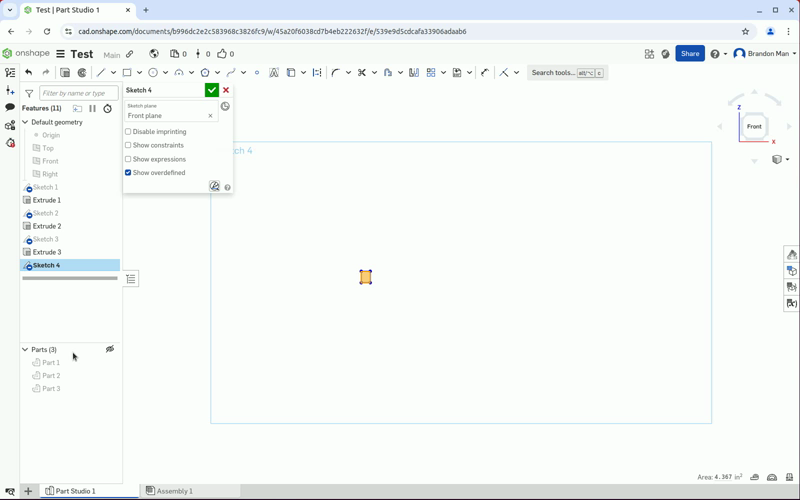
key(shift+e)
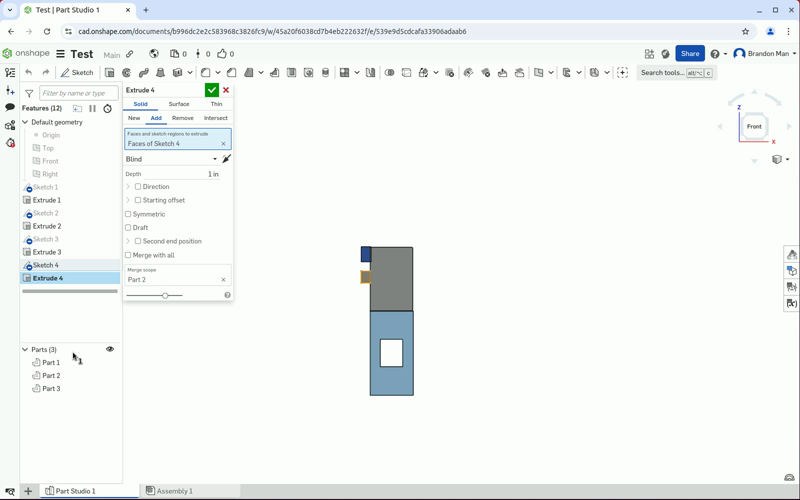
mouse_move(143, 106)
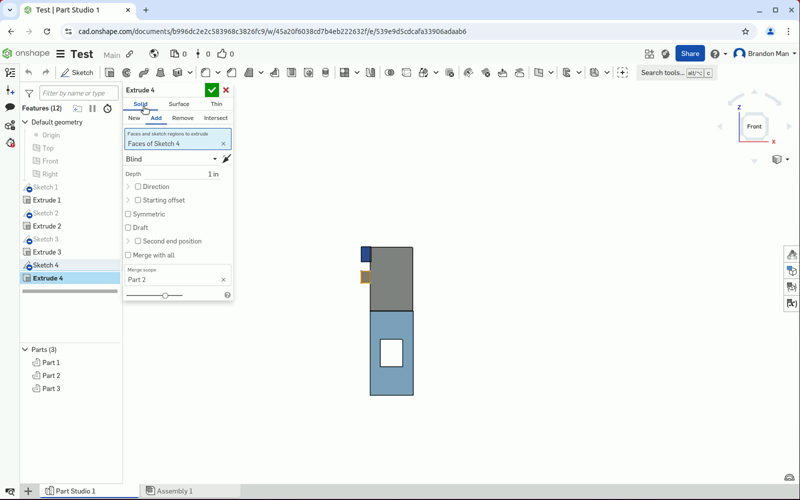
click(143, 106)
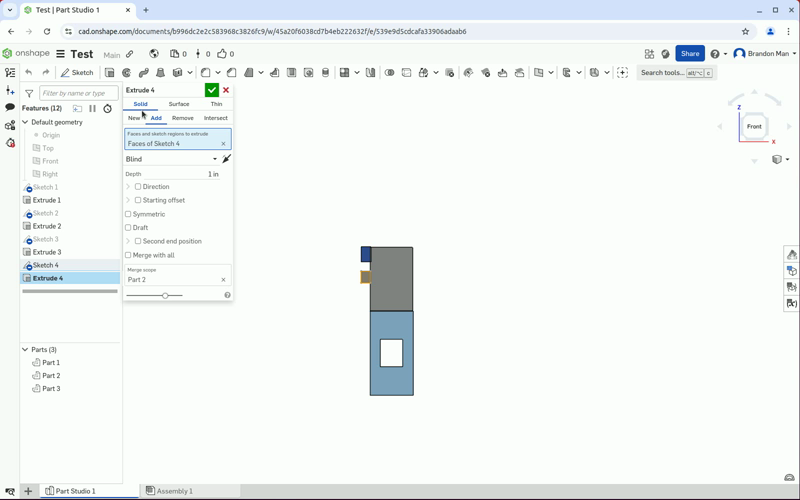
mouse_move(137, 120)
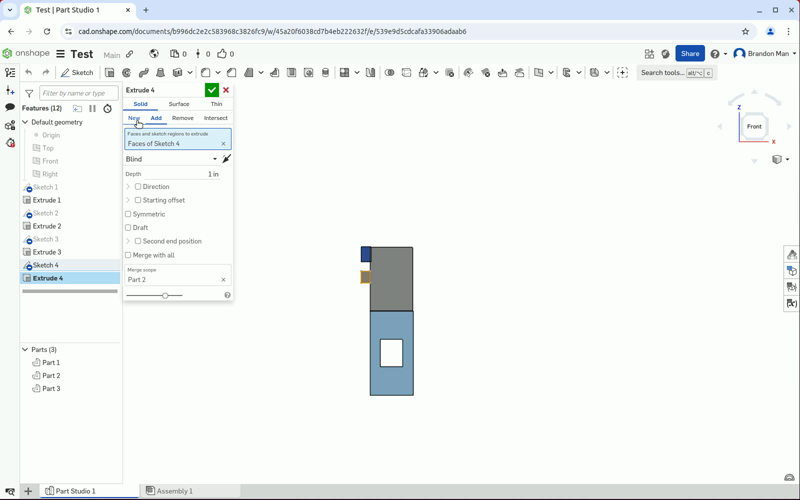
click(137, 120)
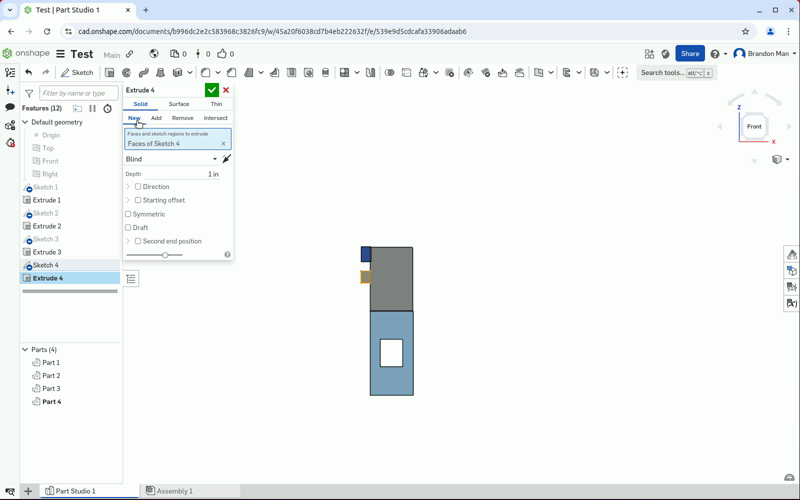
key(tab, 4)
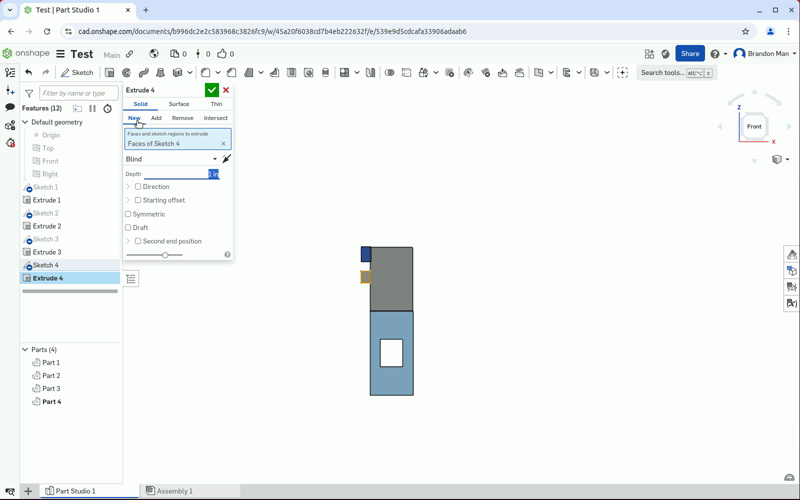
text(8.666)
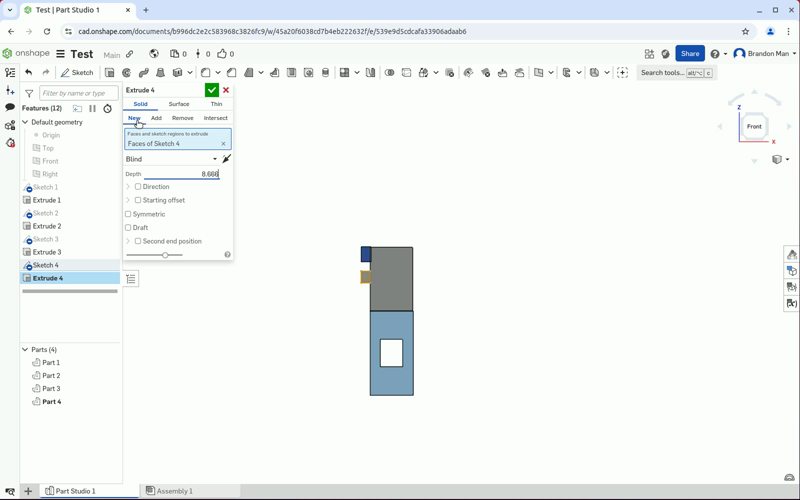
key(enter)
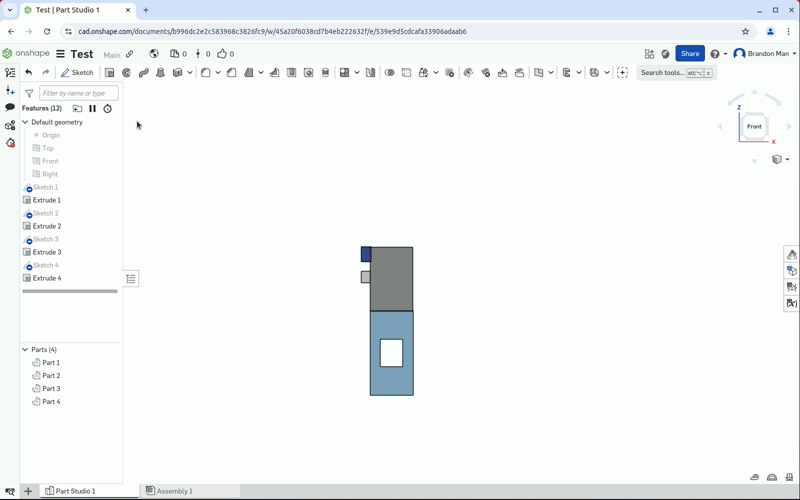
key(shift+h)
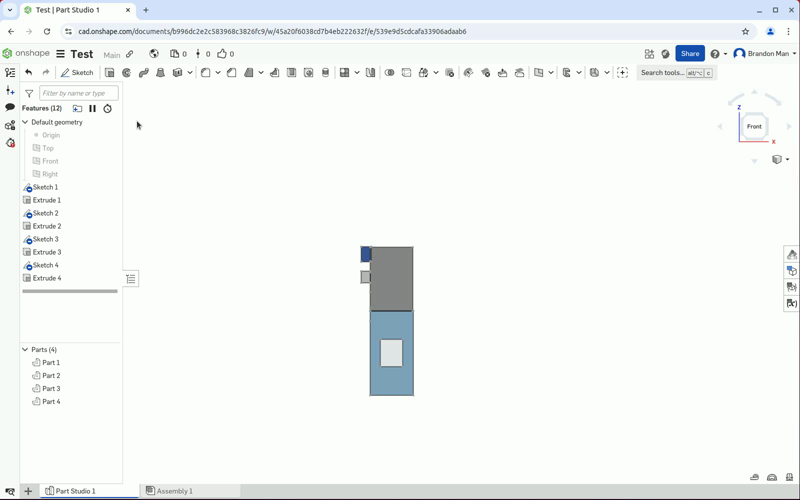
key(shift+h)
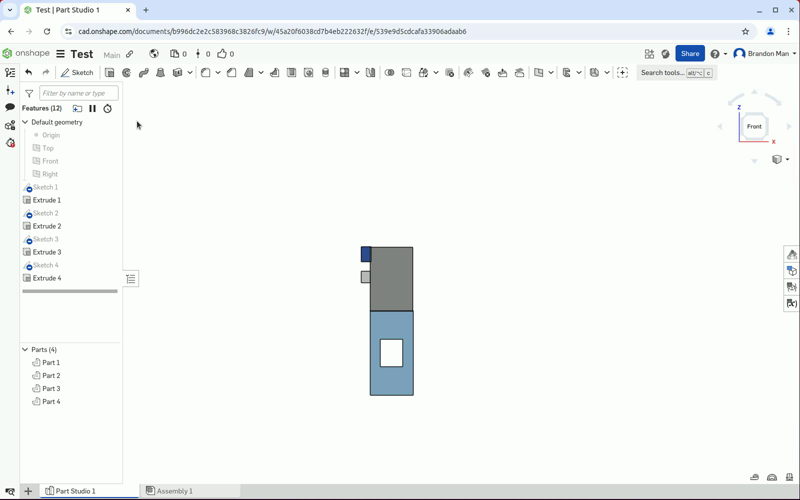
mouse_move(73, 189)
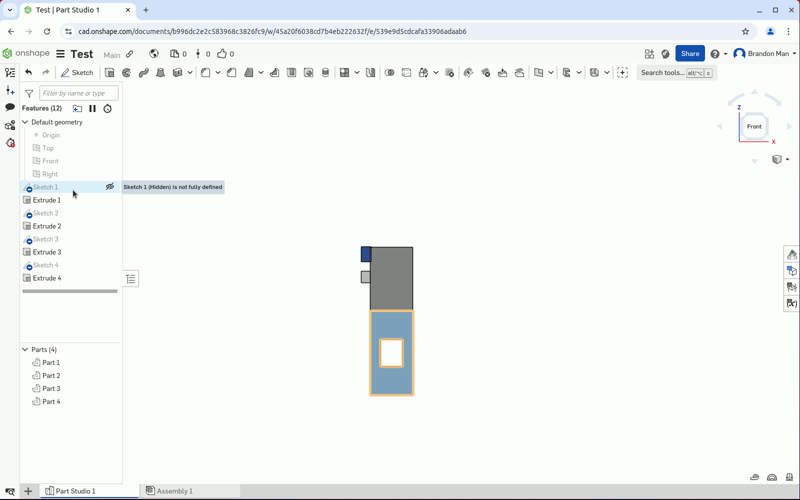
click(73, 189)
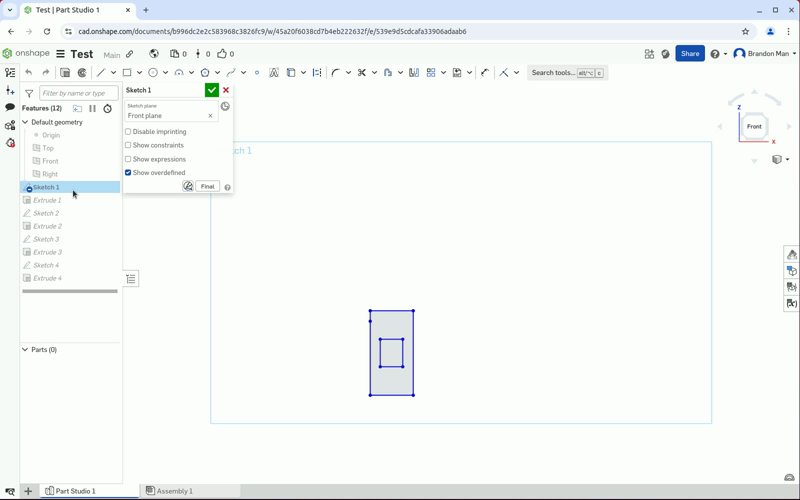
mouse_move(229, 92)
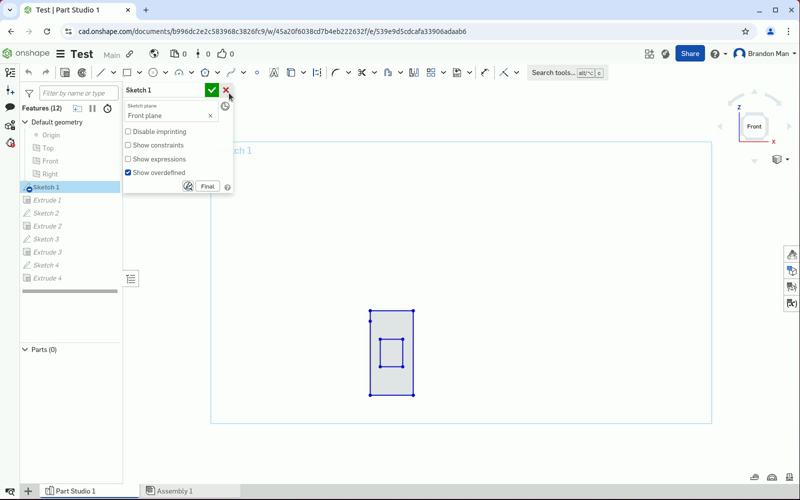
click(229, 92)
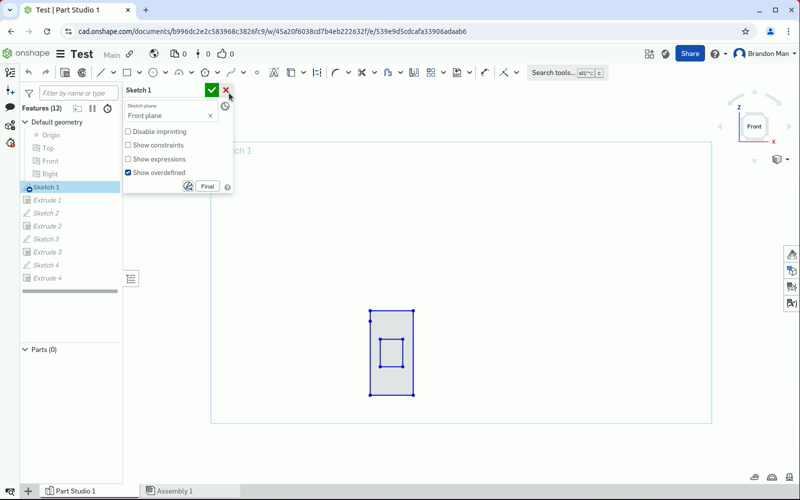
key(shift+s)
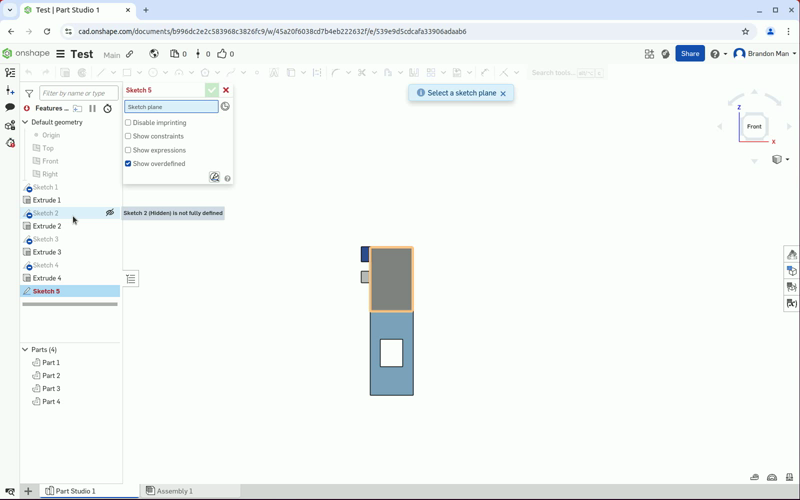
scroll(3)
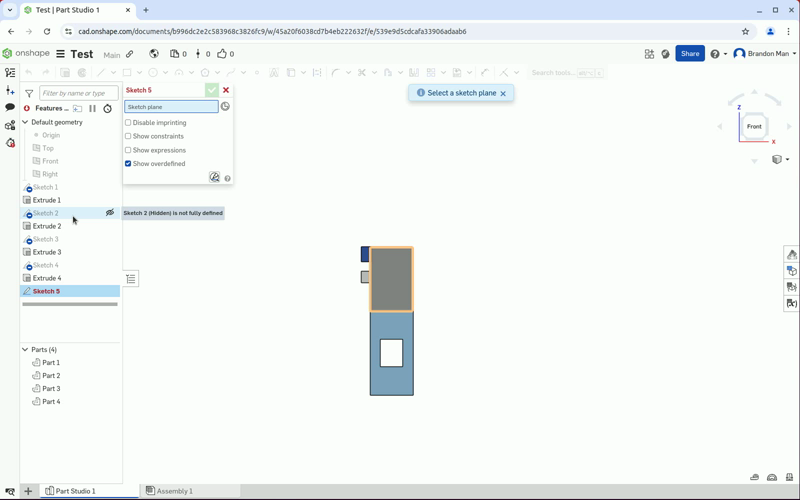
mouse_move(73, 163)
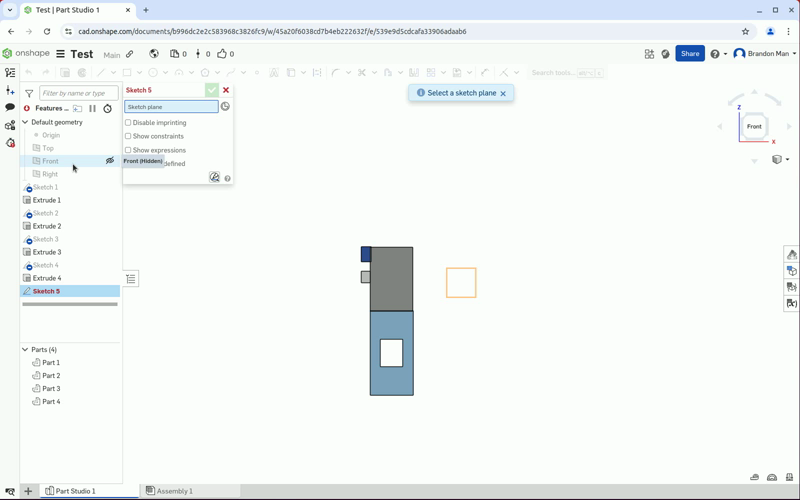
click(73, 163)
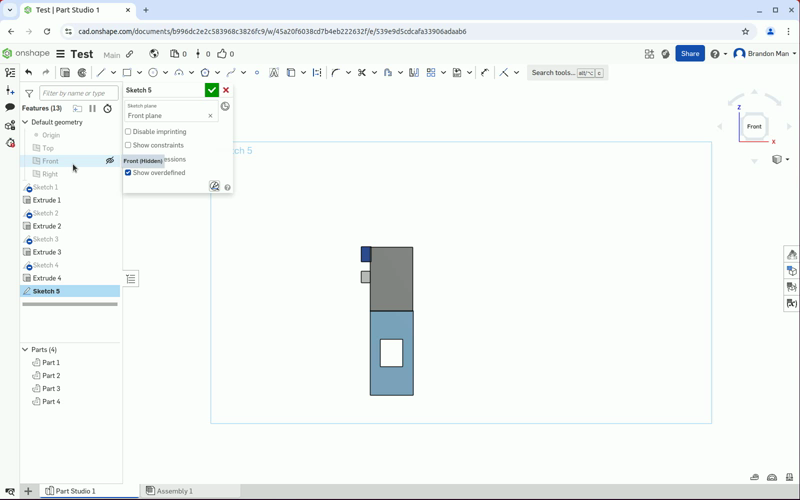
mouse_move(73, 352)
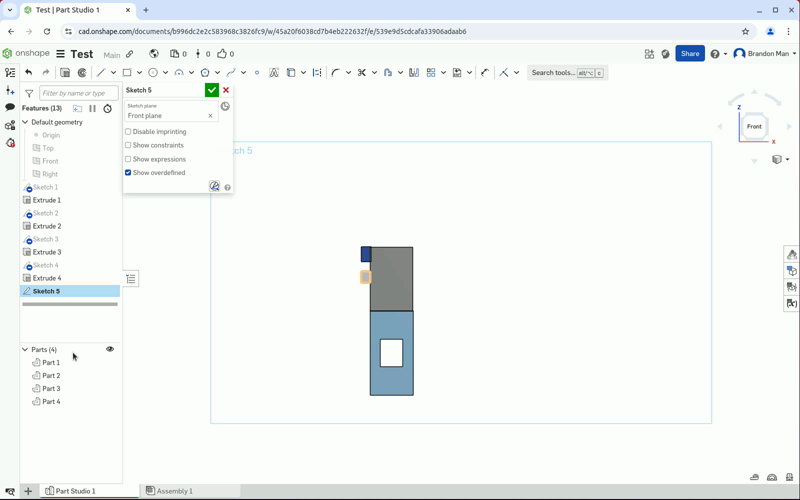
key(y)
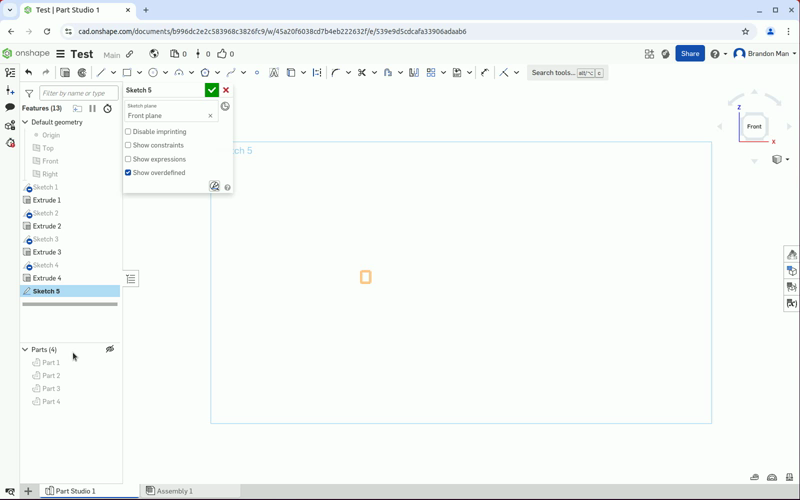
key(l)
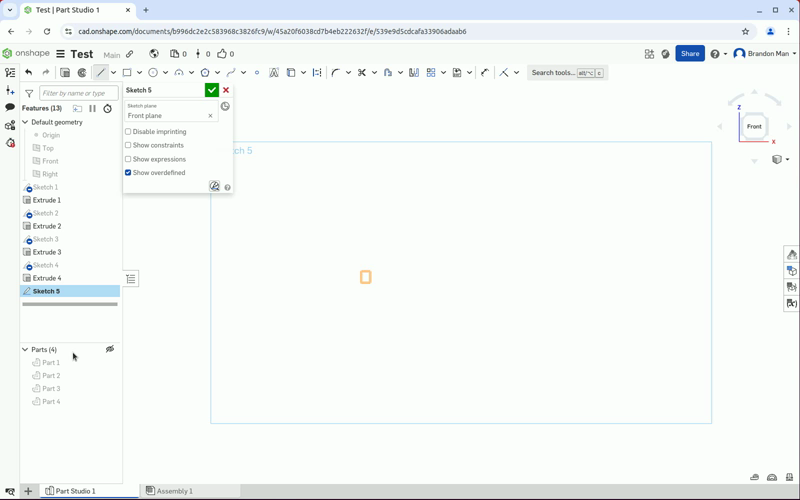
key_down(shift)
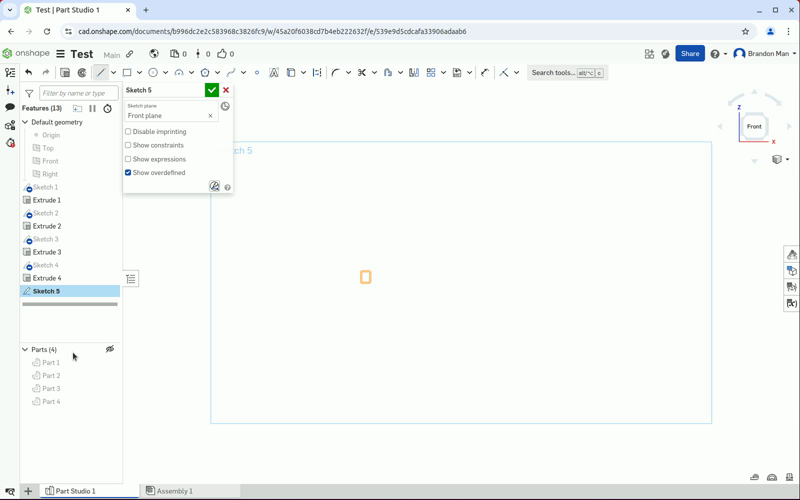
mouse_move(361, 307)
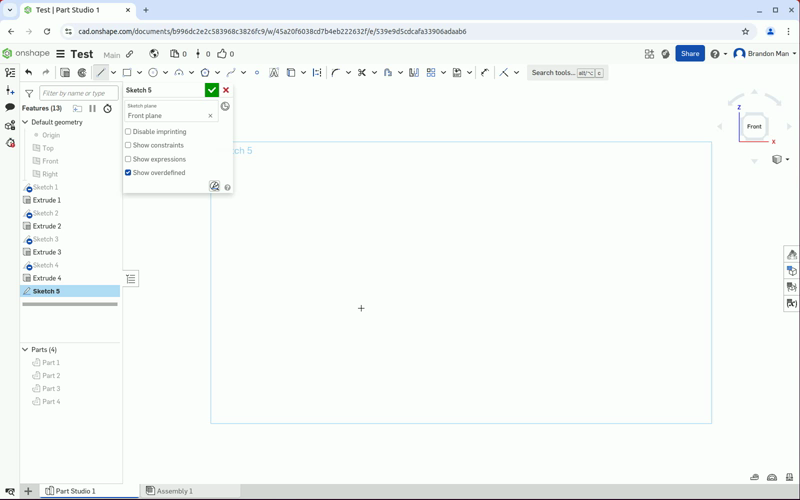
click(361, 307)
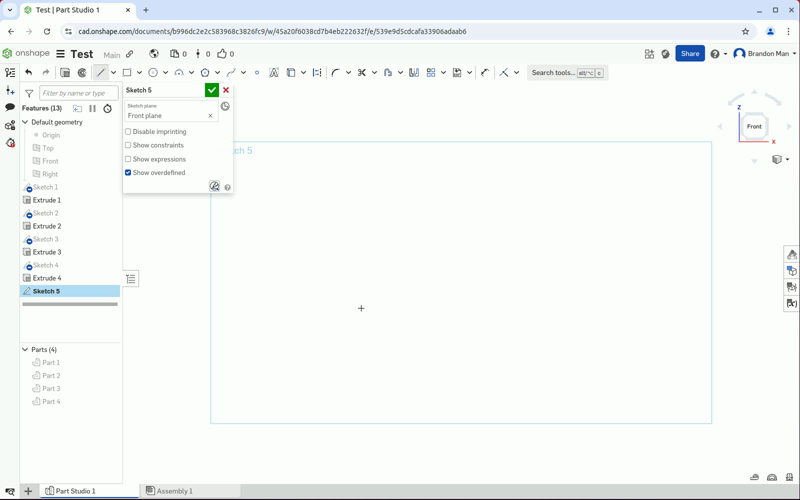
key_up(shift)
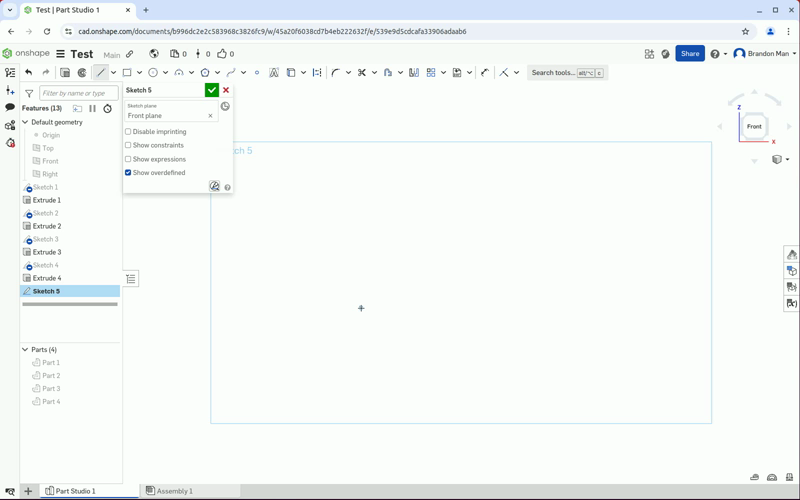
key_down(shift)
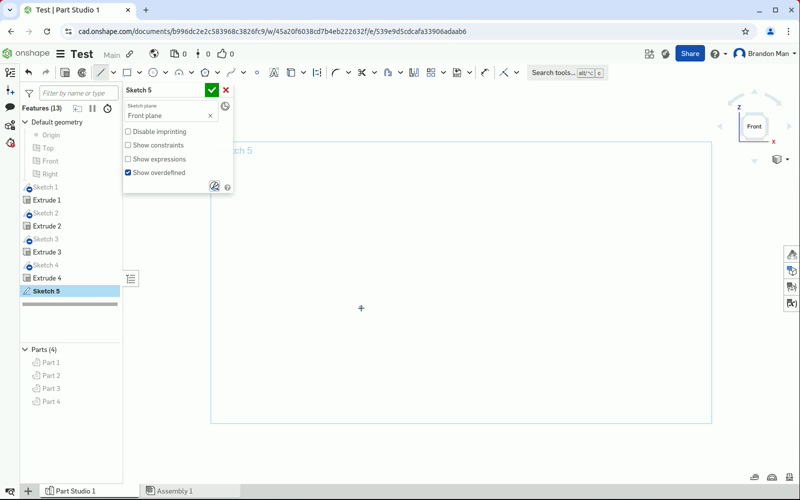
mouse_move(391, 307)
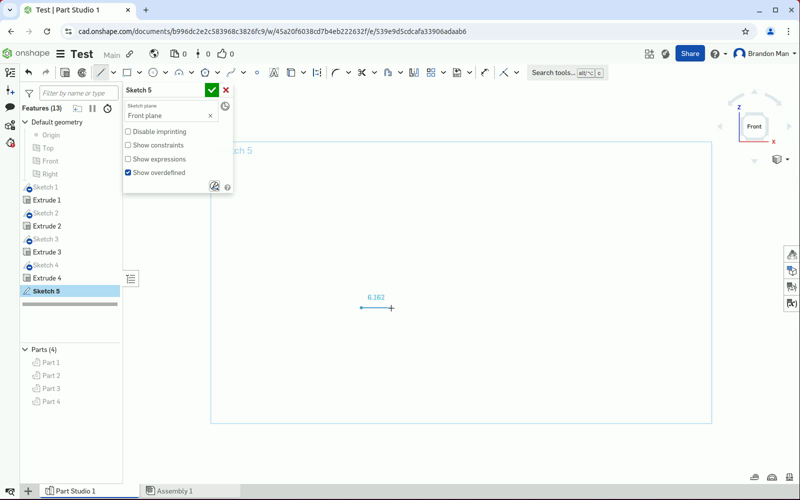
mouse_move(370, 307)
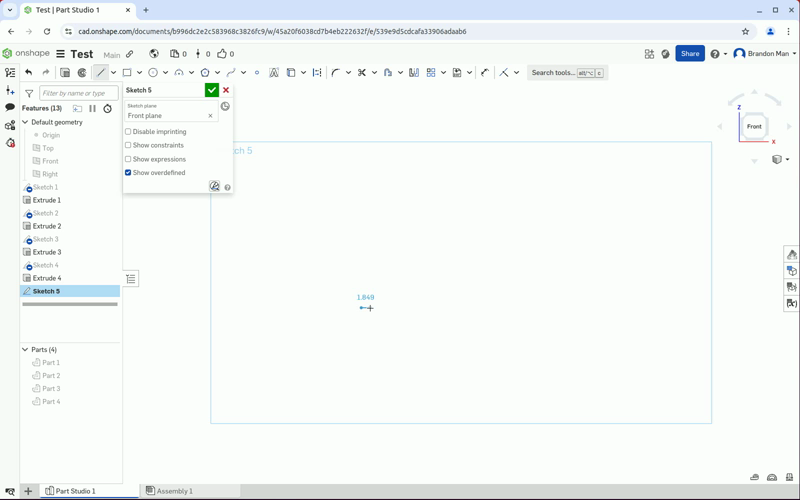
click(370, 307)
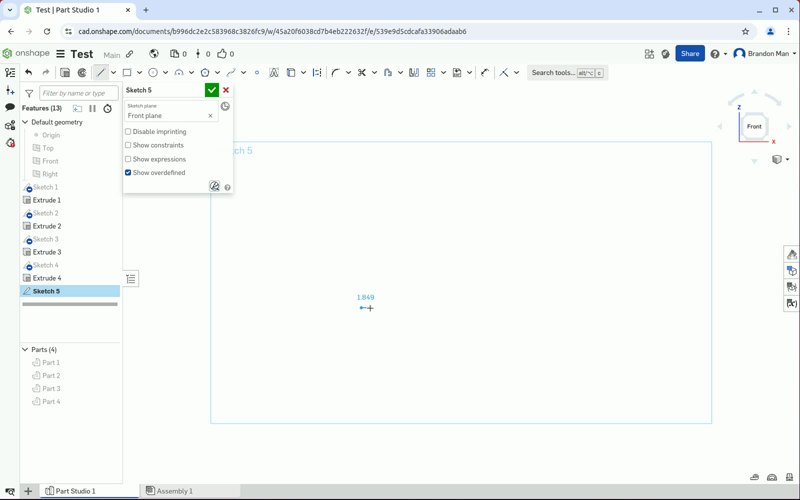
key_up(shift)
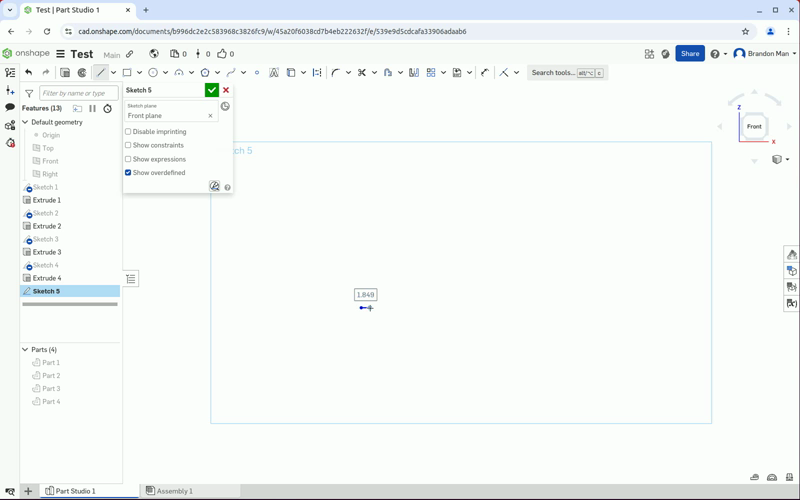
key_down(shift)
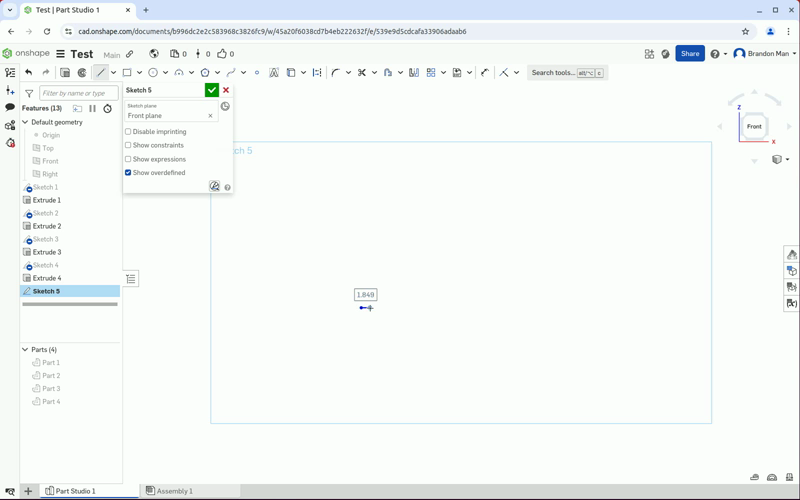
mouse_move(400, 307)
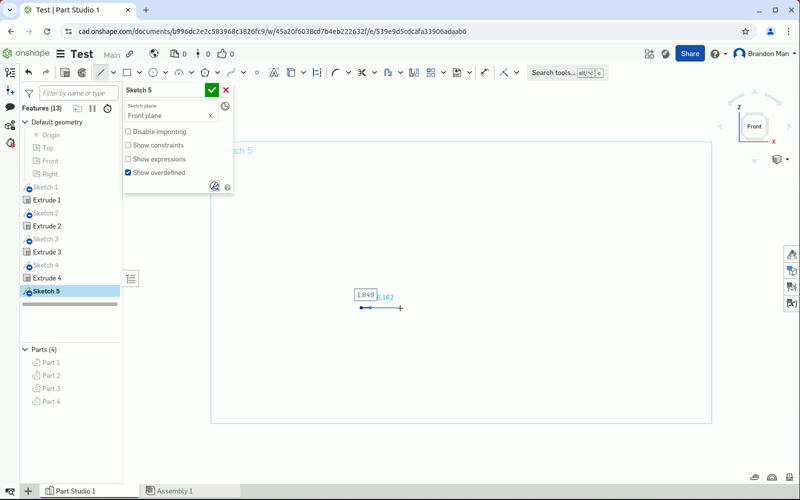
mouse_move(370, 291)
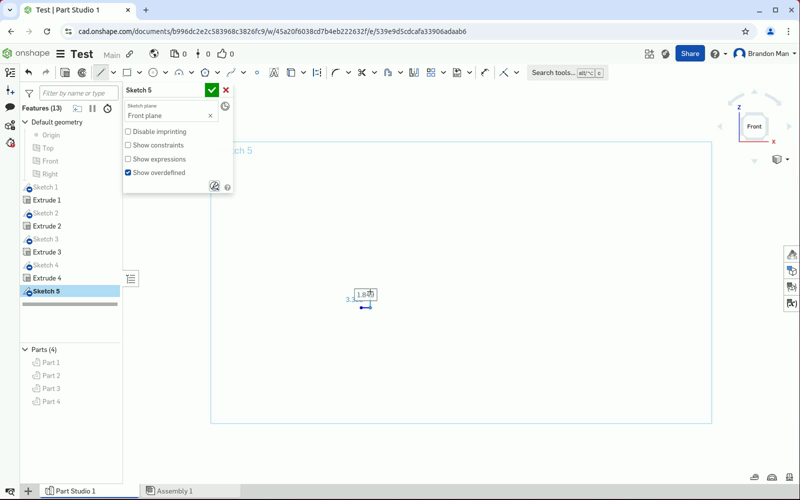
click(370, 291)
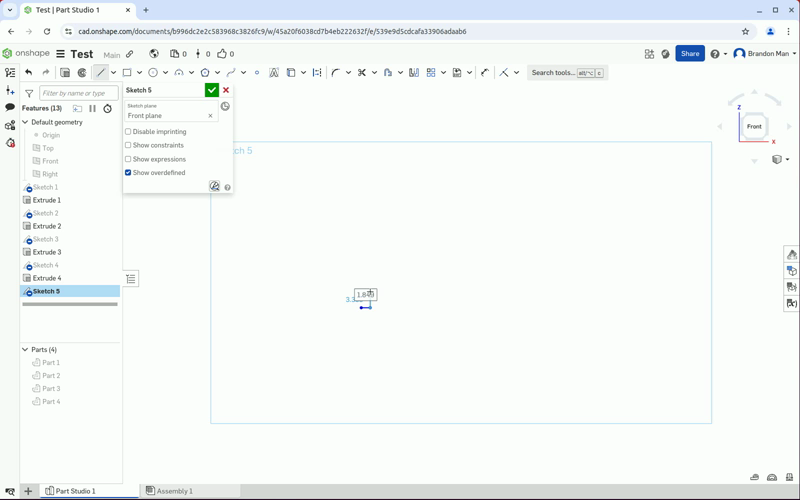
key_up(shift)
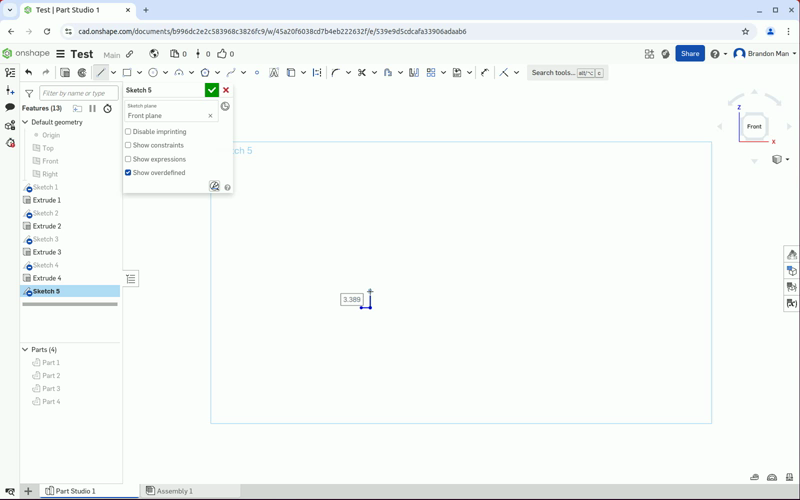
key_down(shift)
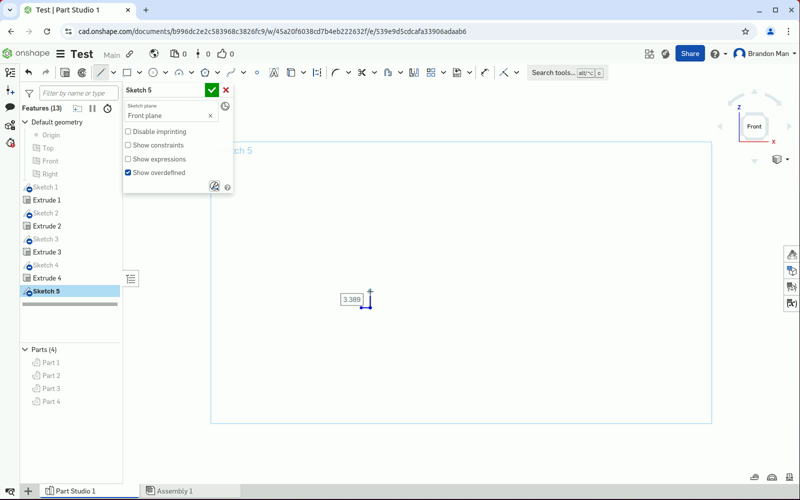
mouse_move(400, 291)
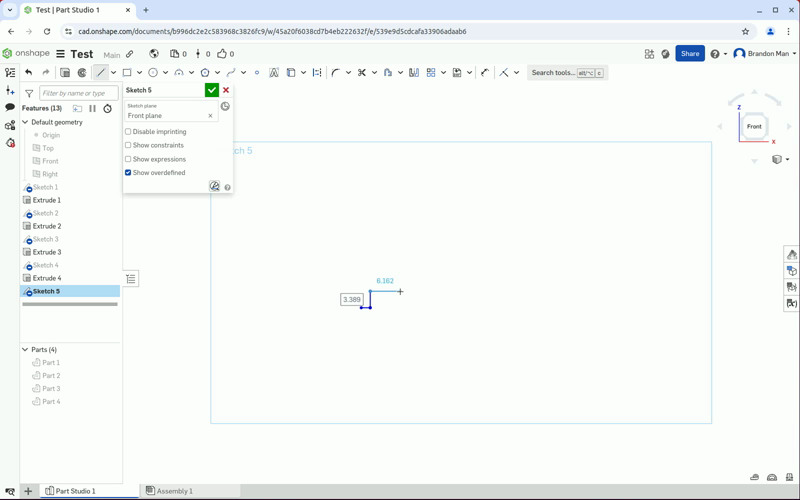
mouse_move(361, 291)
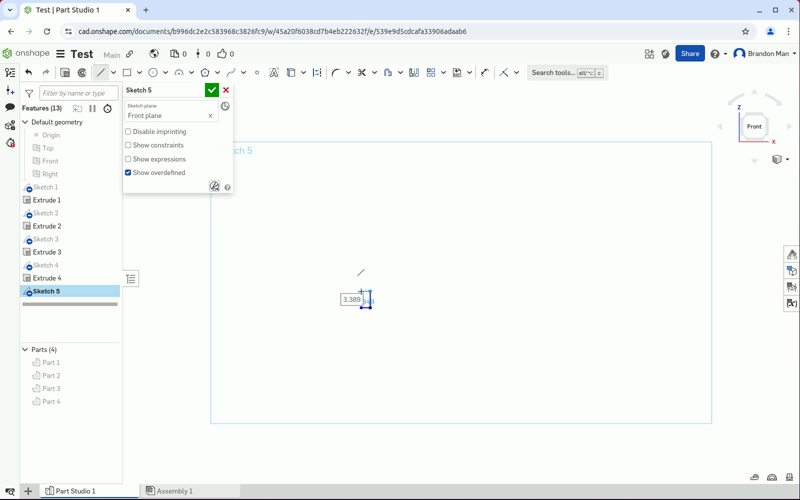
click(361, 291)
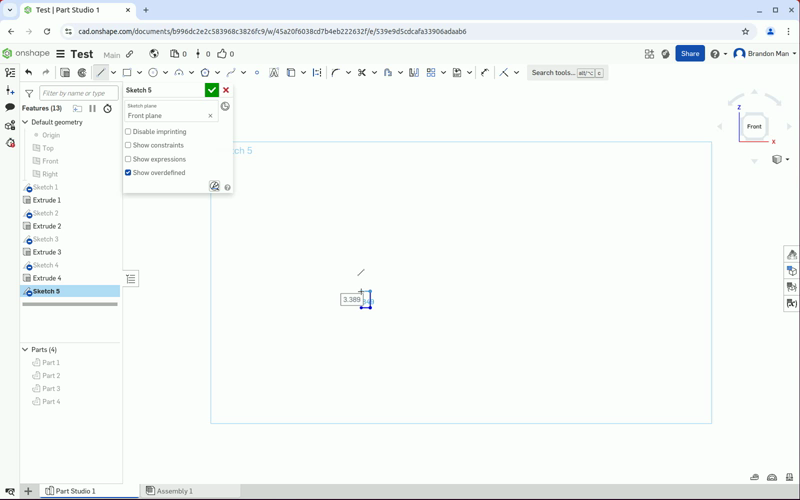
key_up(shift)
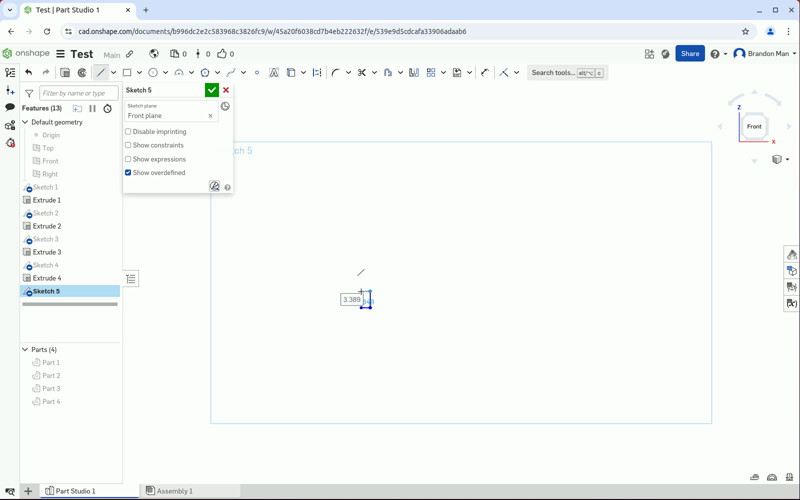
mouse_move(391, 291)
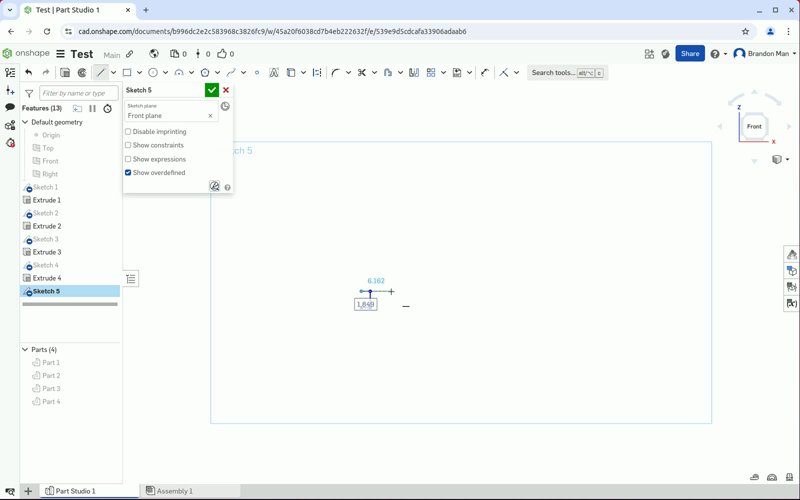
key_down(shift)
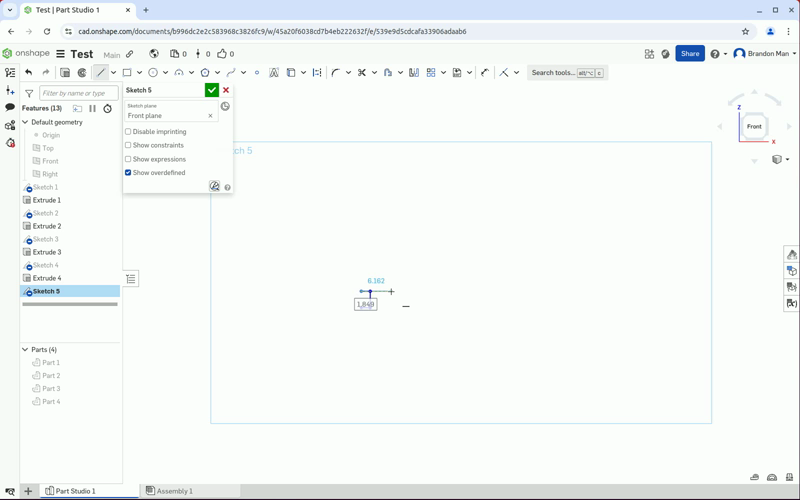
mouse_move(361, 307)
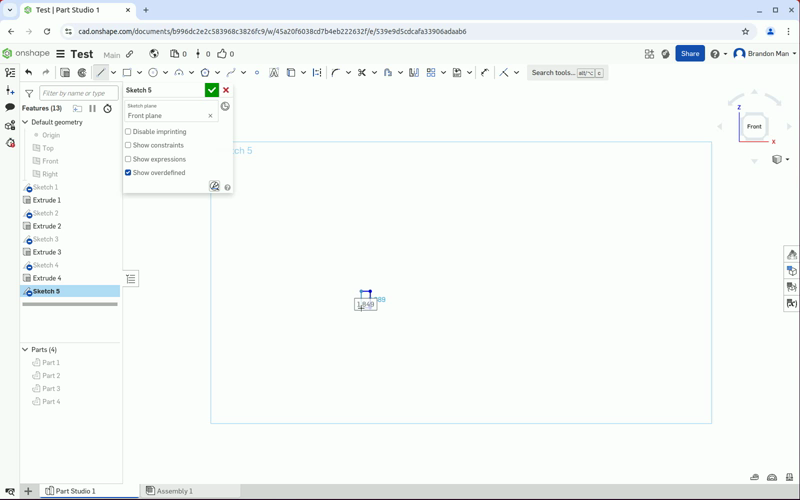
key_up(shift)
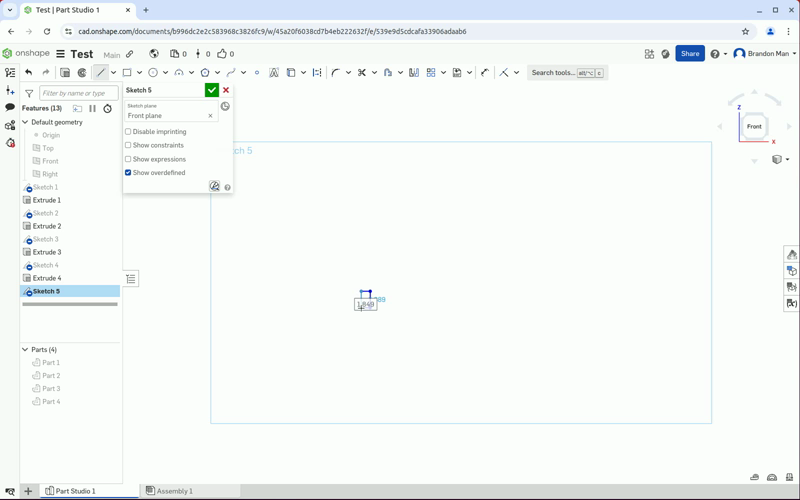
click(361, 307)
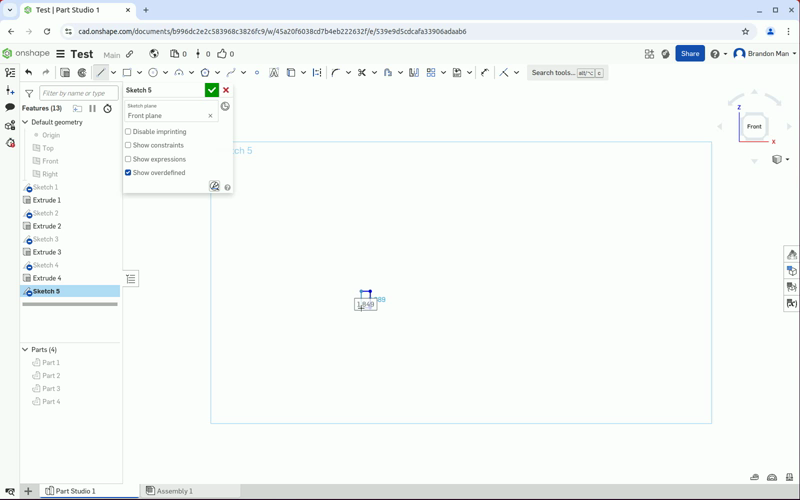
key(esc)
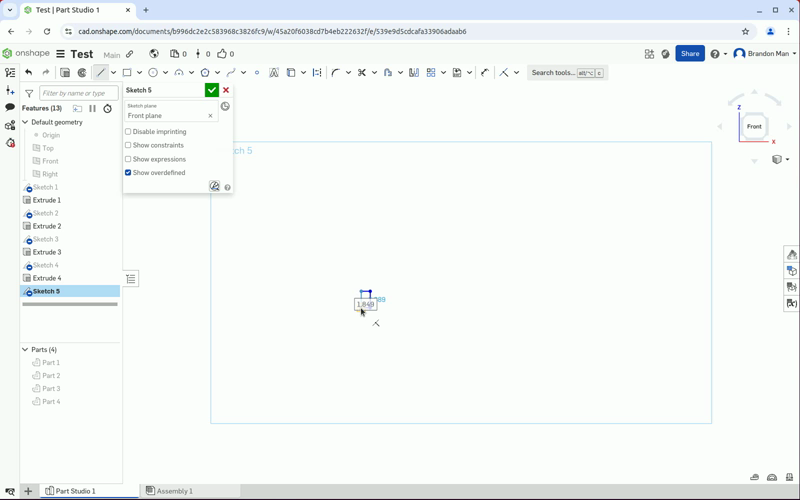
mouse_move(365, 304)
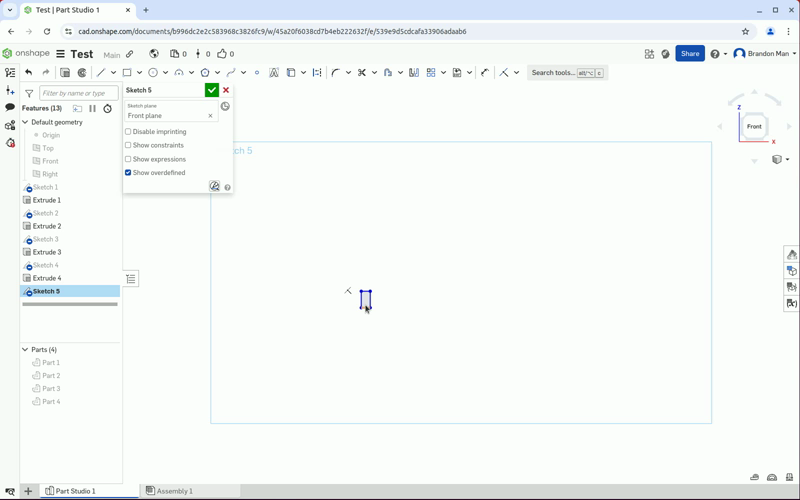
scroll(6)
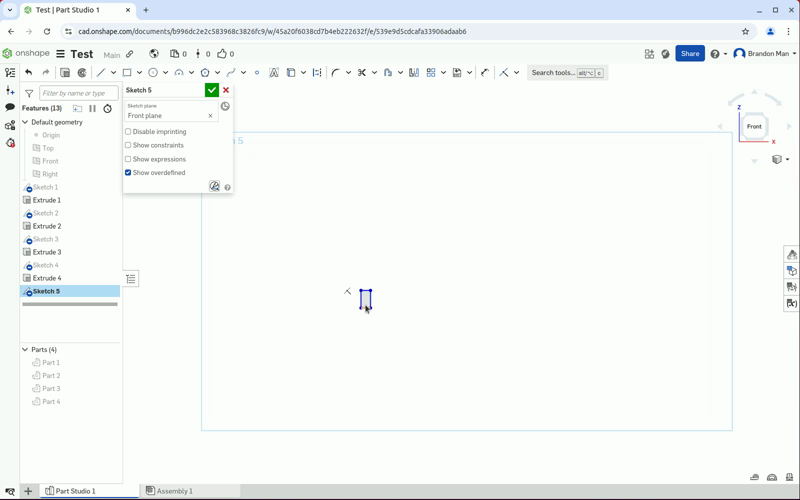
scroll(6)
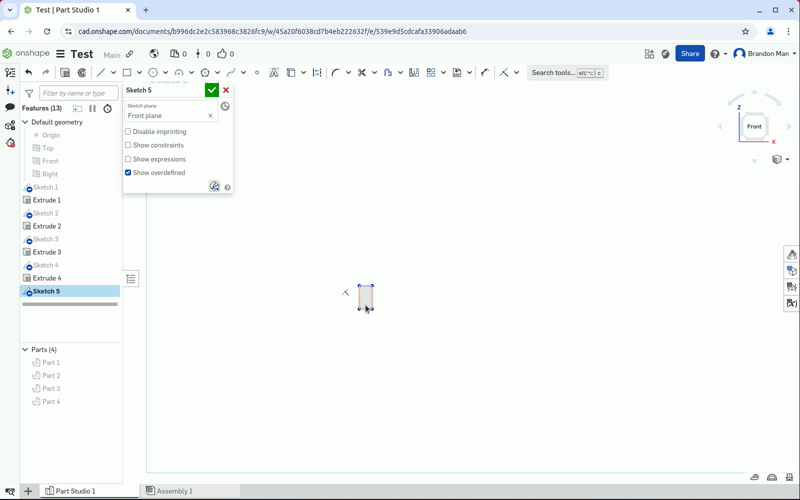
scroll(6)
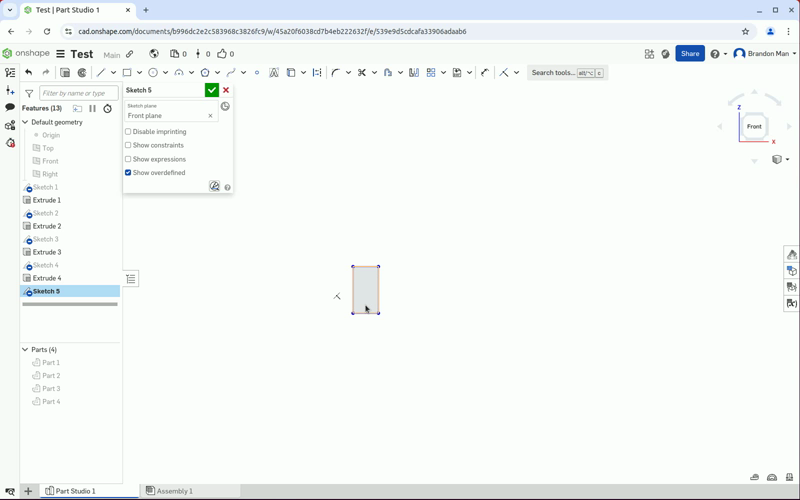
scroll(6)
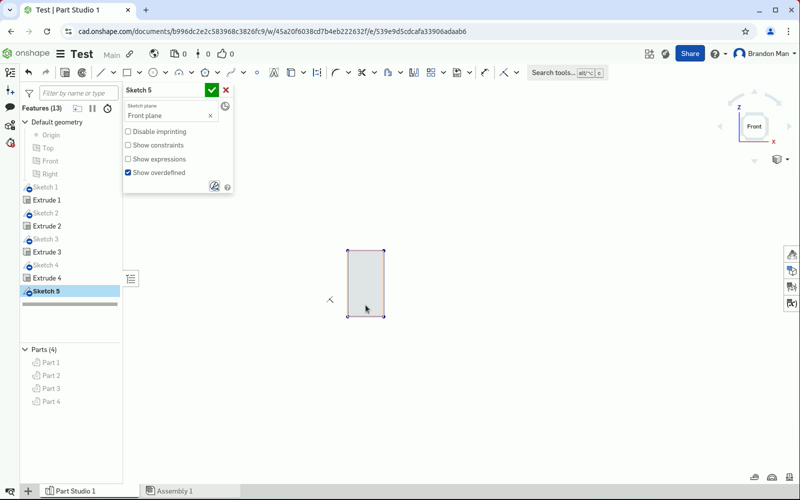
scroll(6)
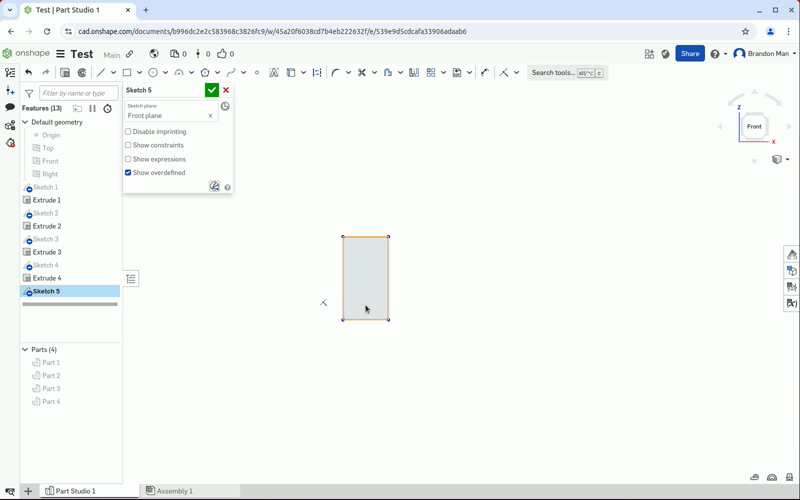
scroll(6)
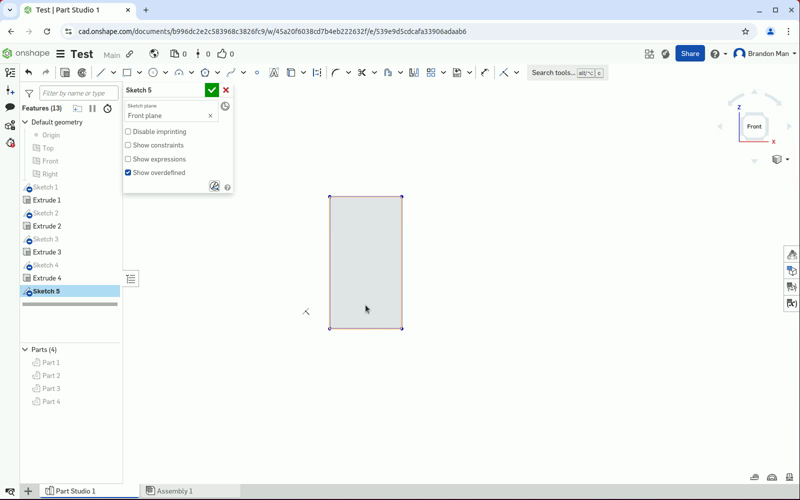
scroll(6)
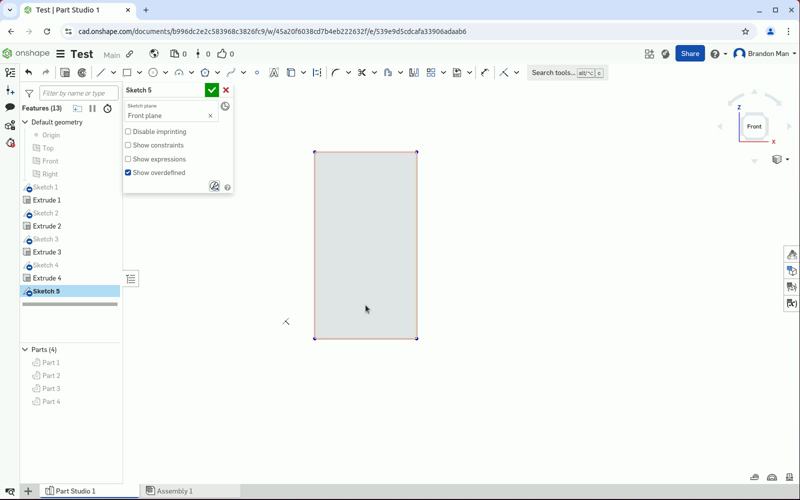
click(365, 304)
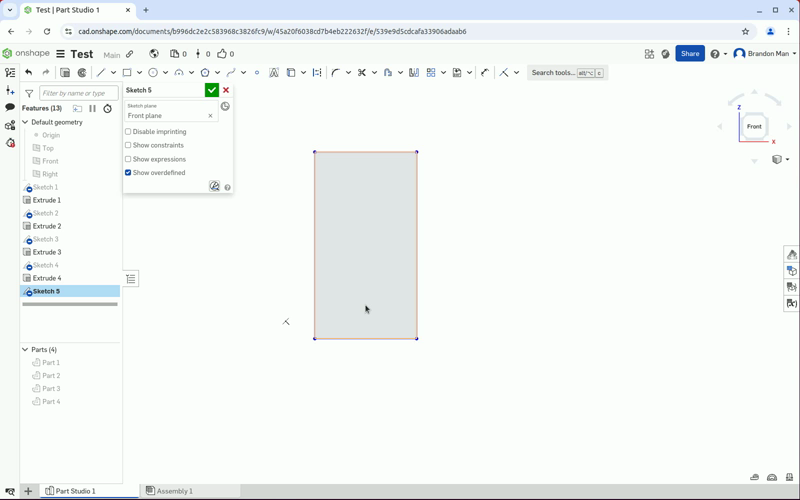
scroll(-6)
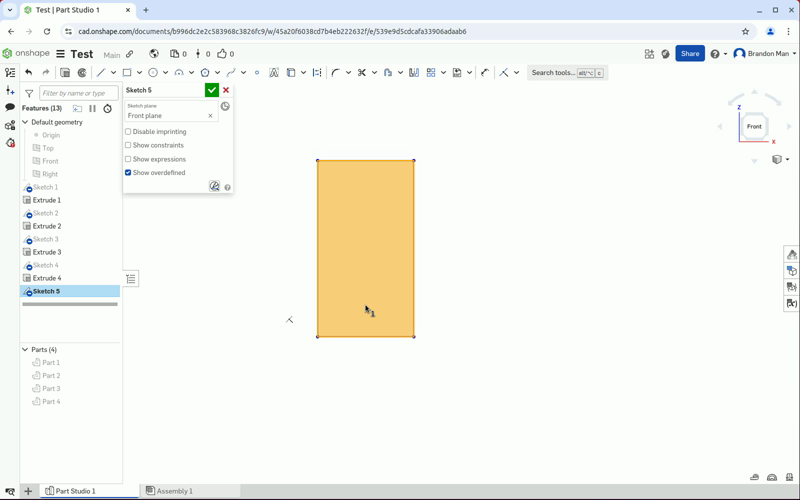
scroll(-6)
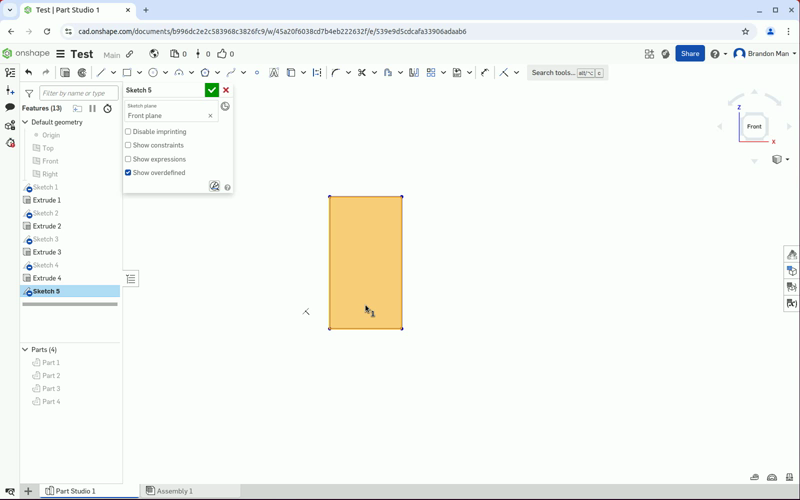
scroll(-6)
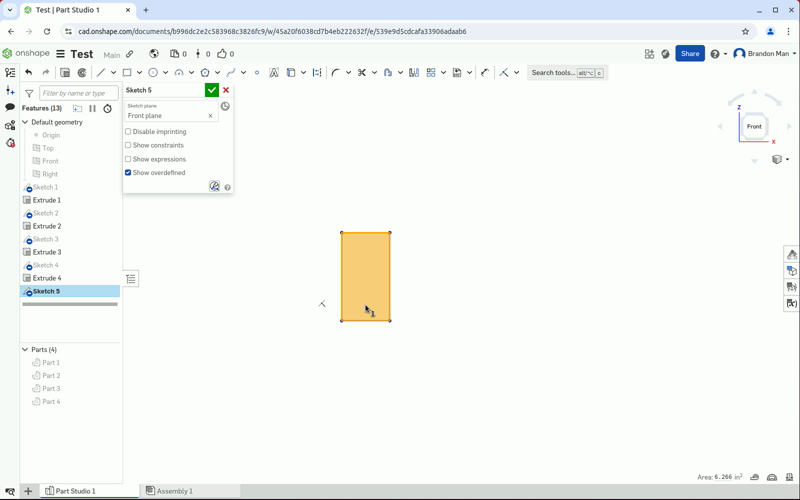
scroll(-6)
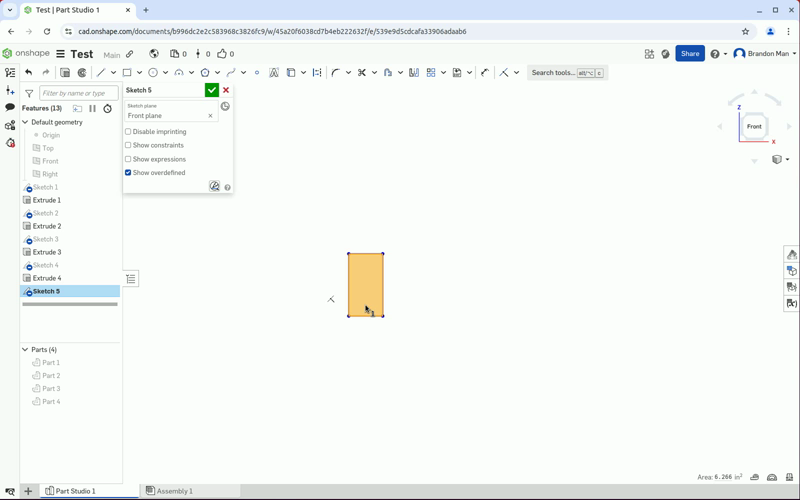
scroll(-6)
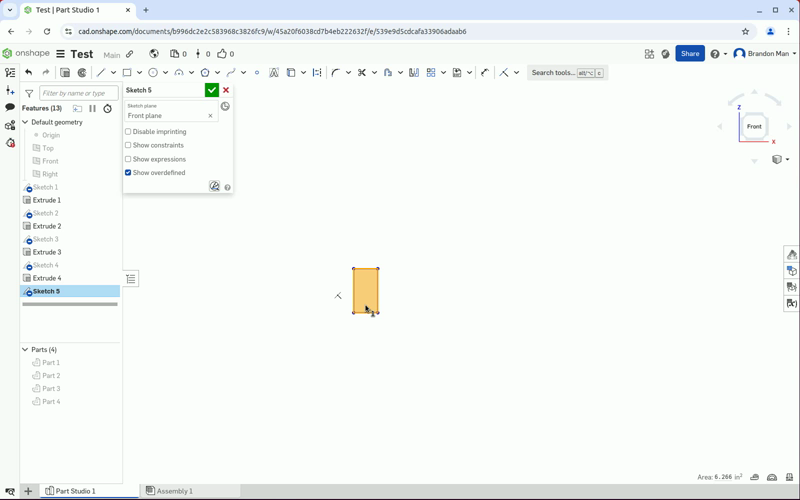
scroll(-6)
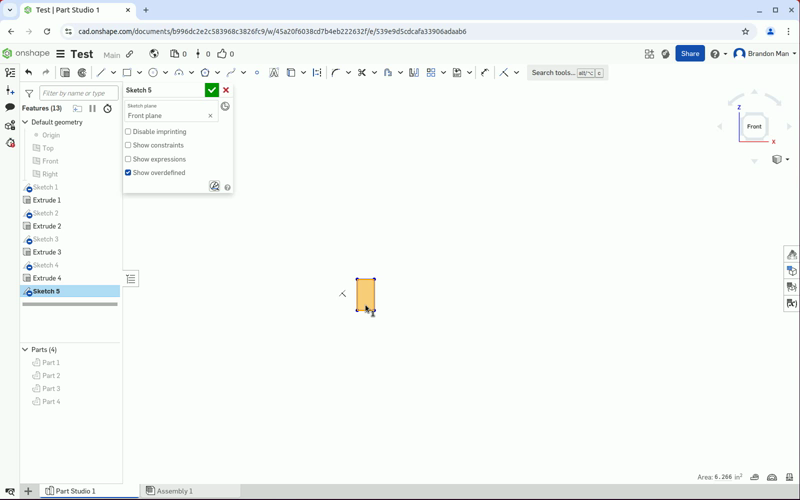
scroll(-6)
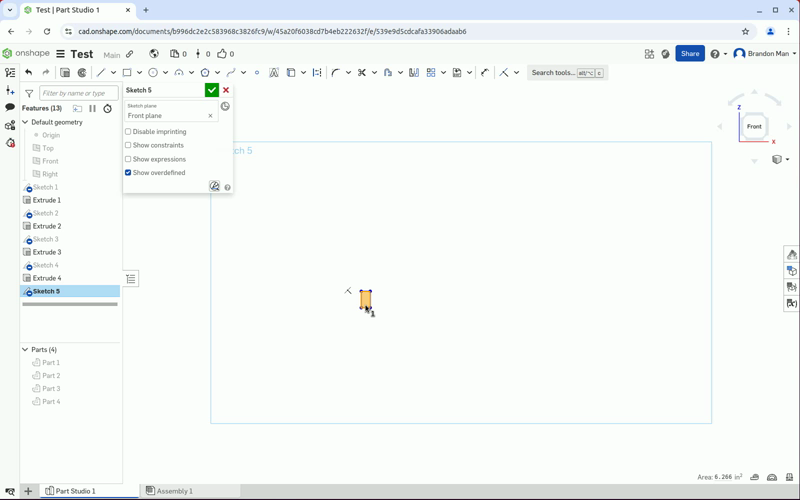
mouse_move(73, 352)
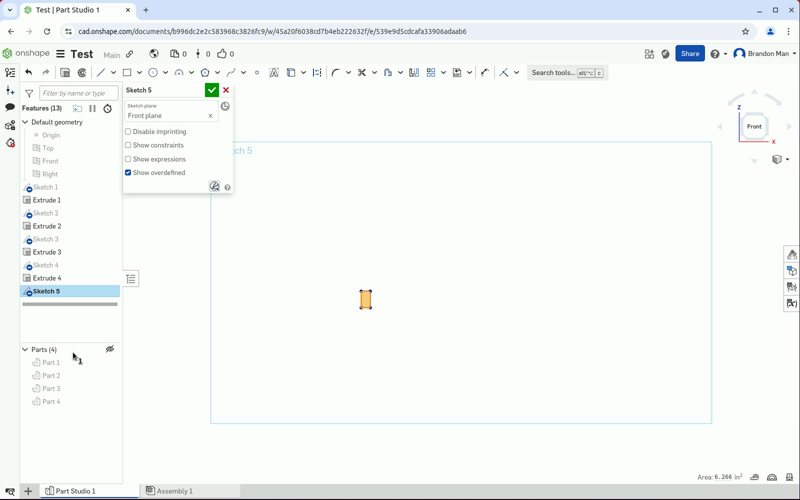
key(shift+y)
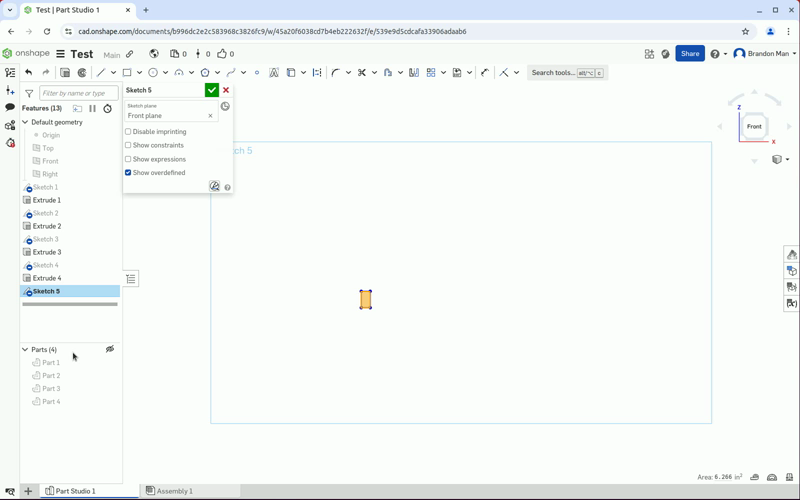
key(shift+e)
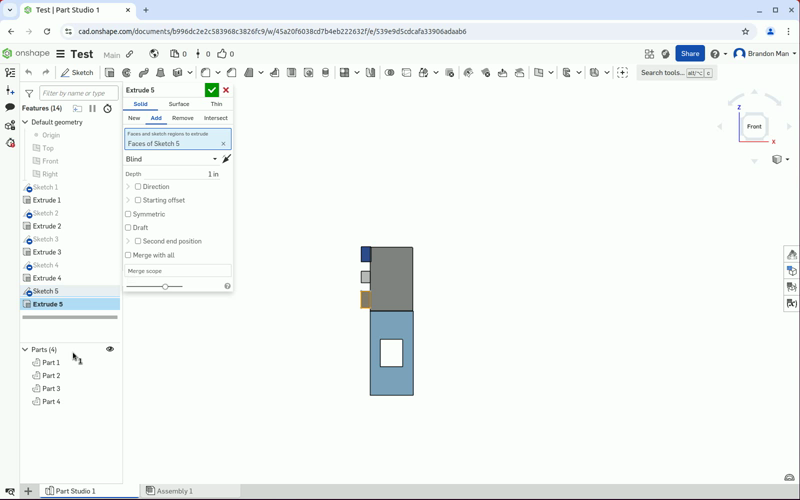
mouse_move(143, 106)
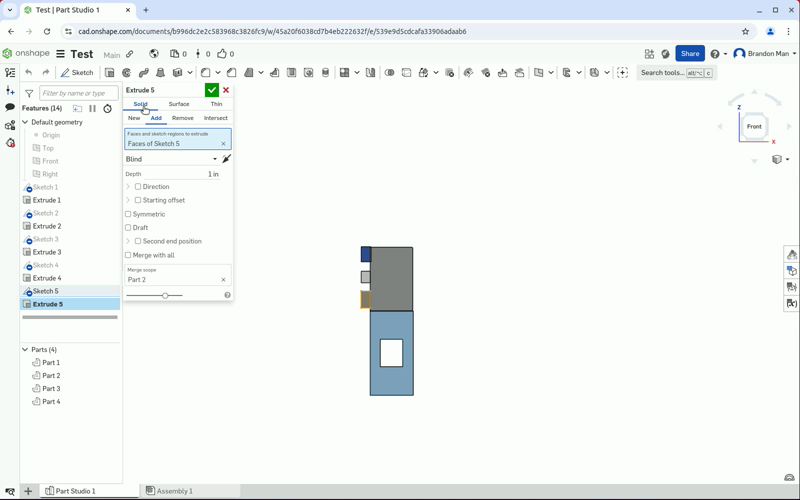
click(143, 106)
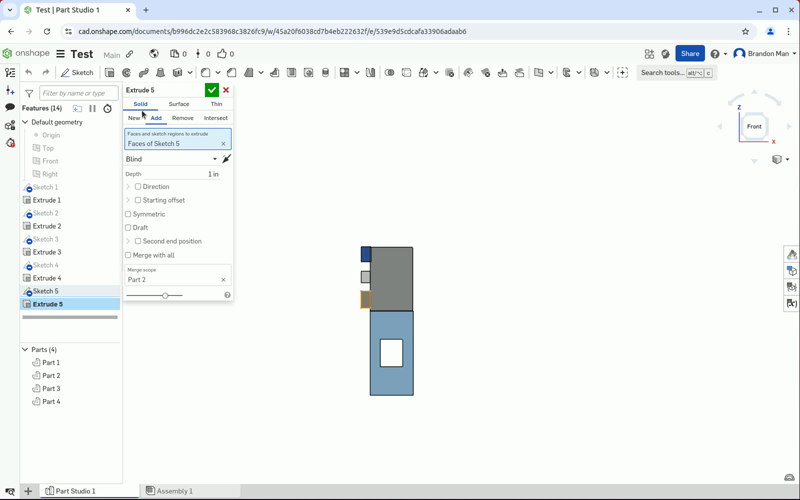
mouse_move(137, 120)
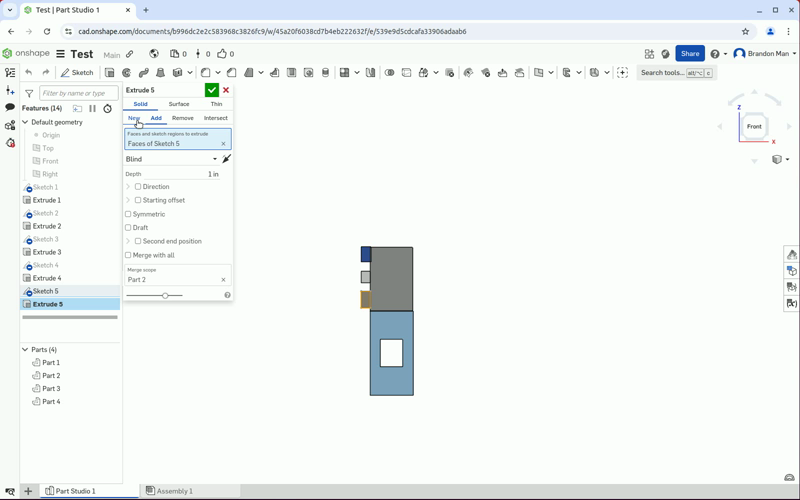
click(137, 120)
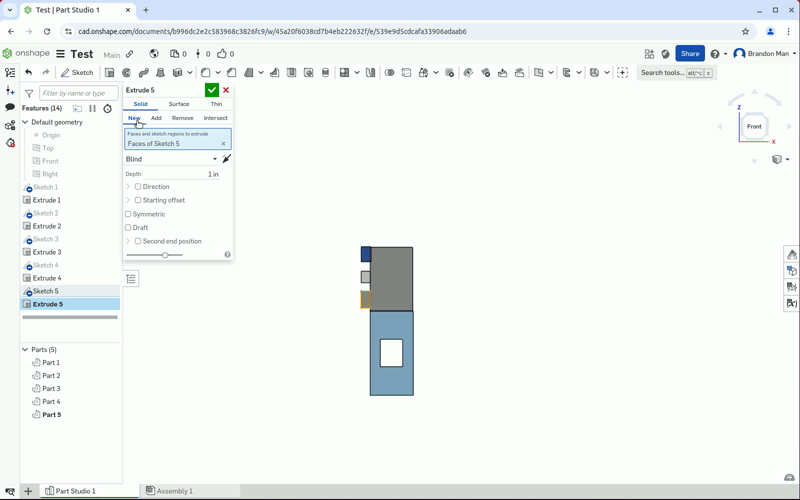
key(tab, 4)
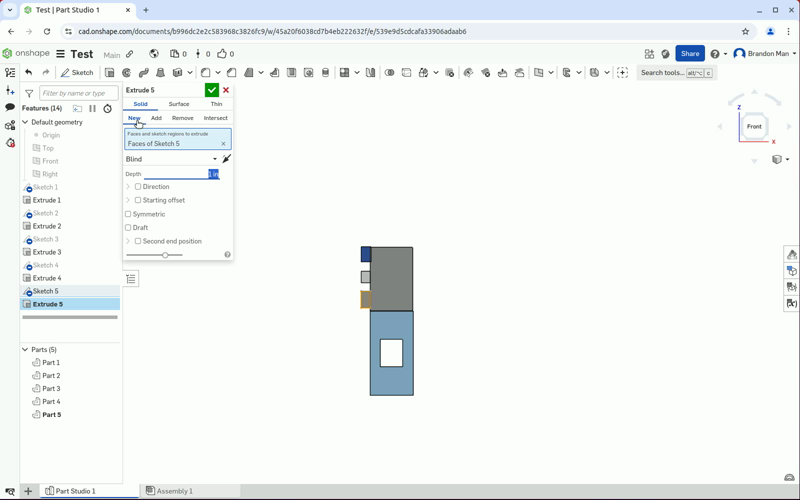
text(8.666)
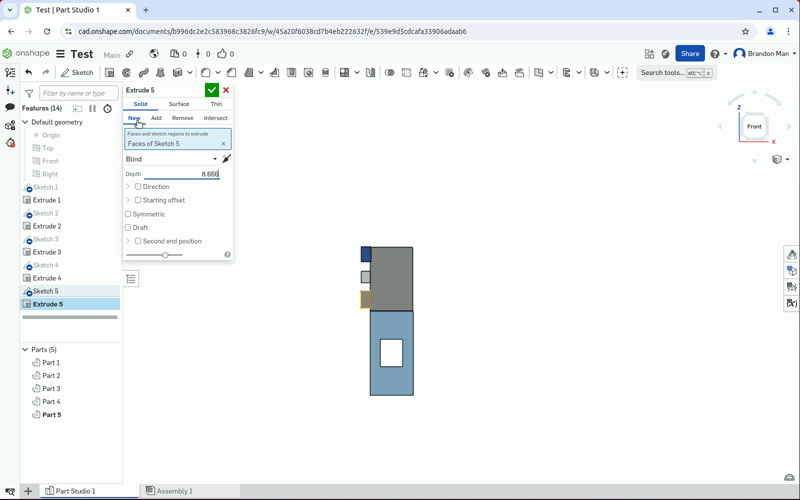
key(enter)
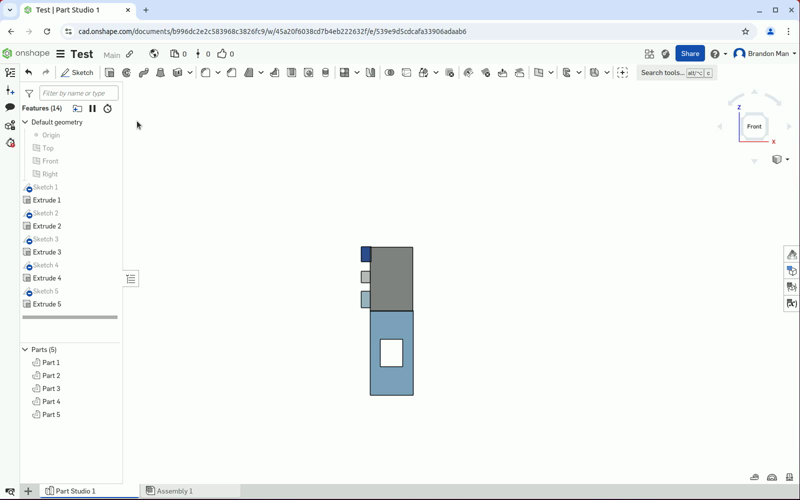
key(shift+h)
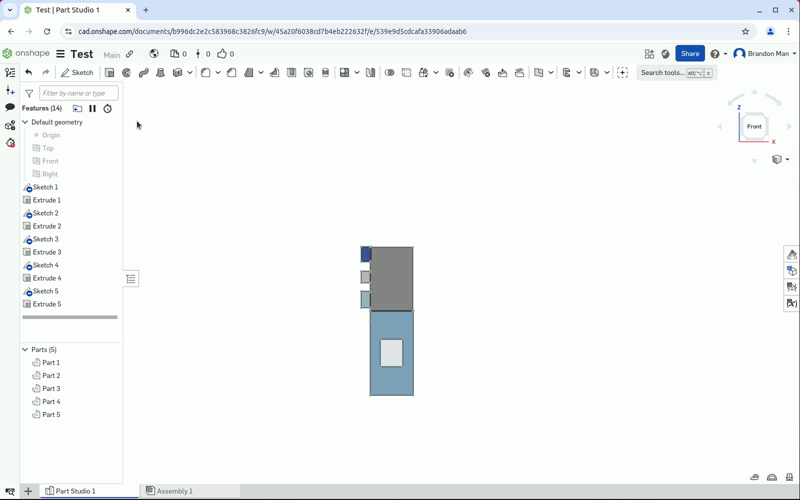
key(shift+h)
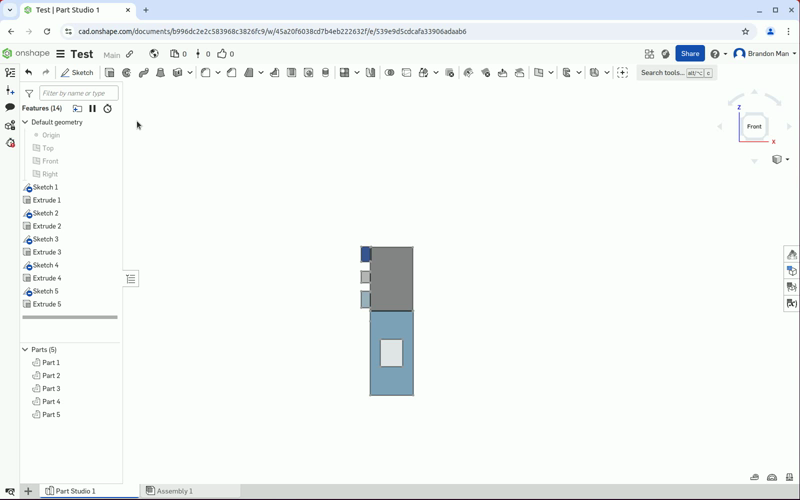
key(shift+7)
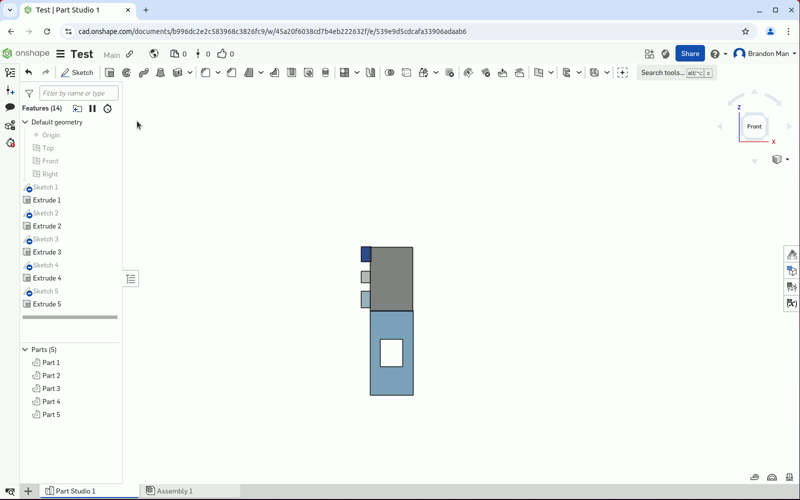
key(left, 2)
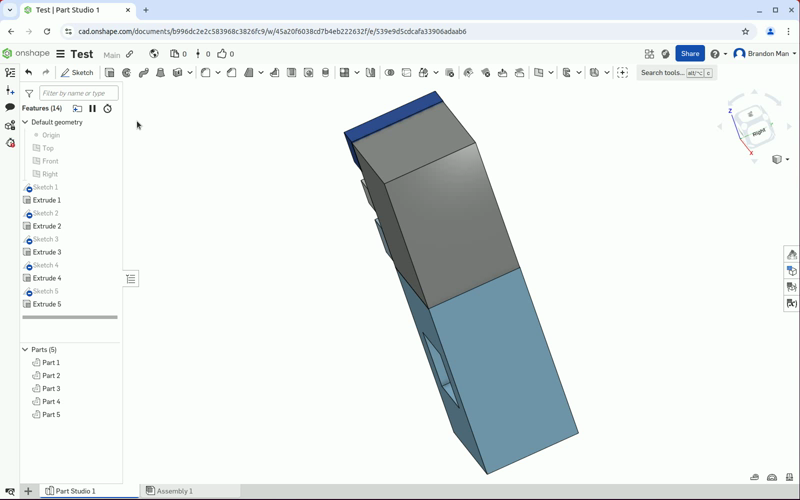
key(down, 2)
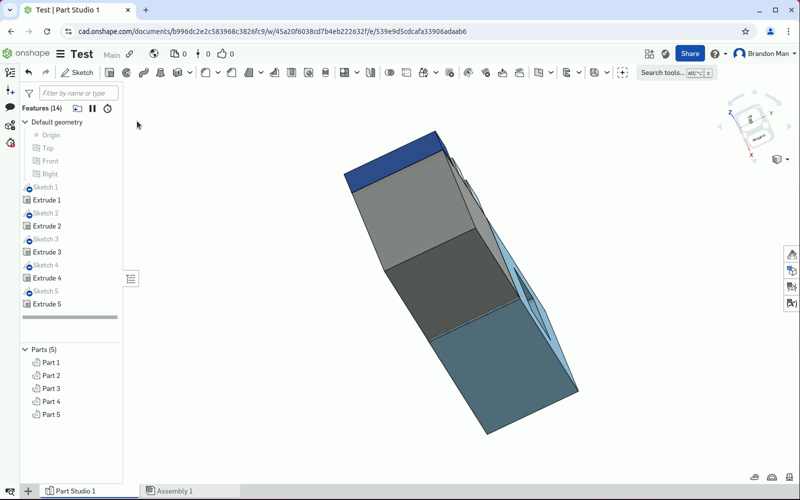
key(up, 2)
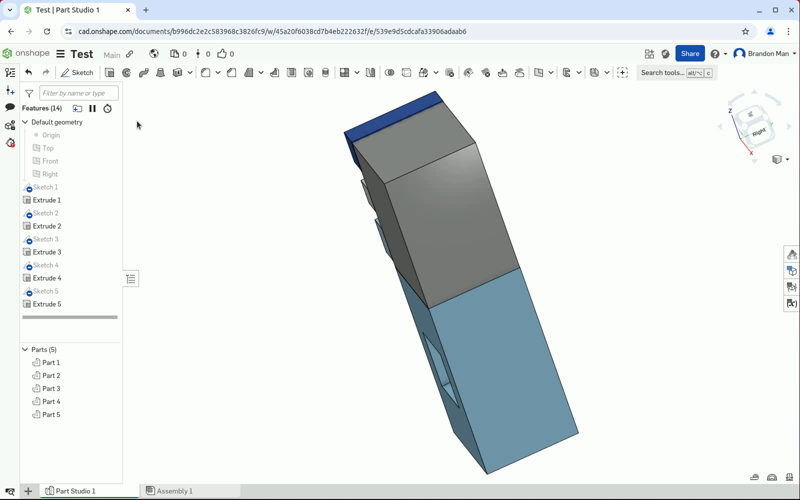
key(right, 2)
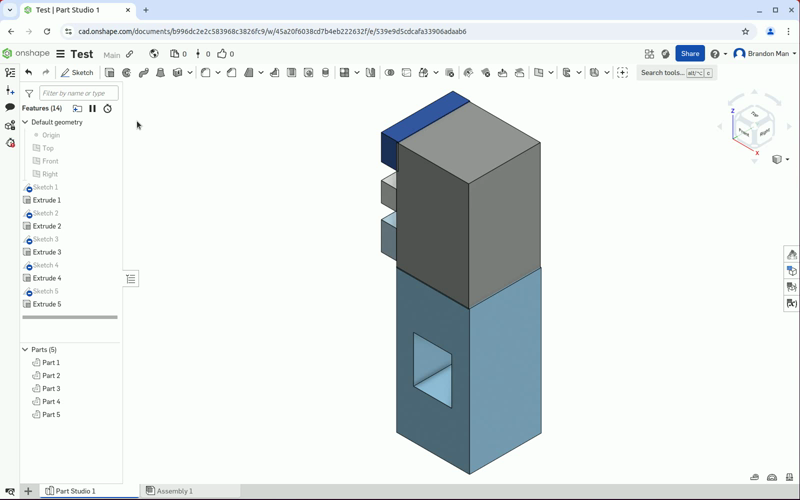
mouse_move(73, 189)
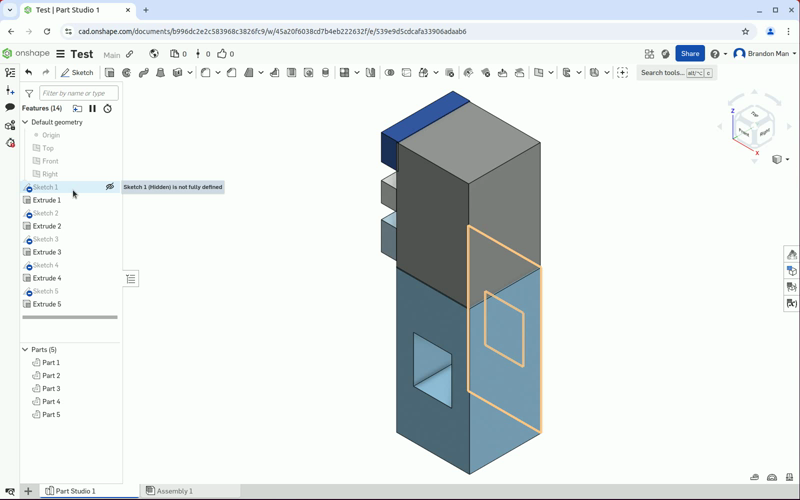
click(73, 189)